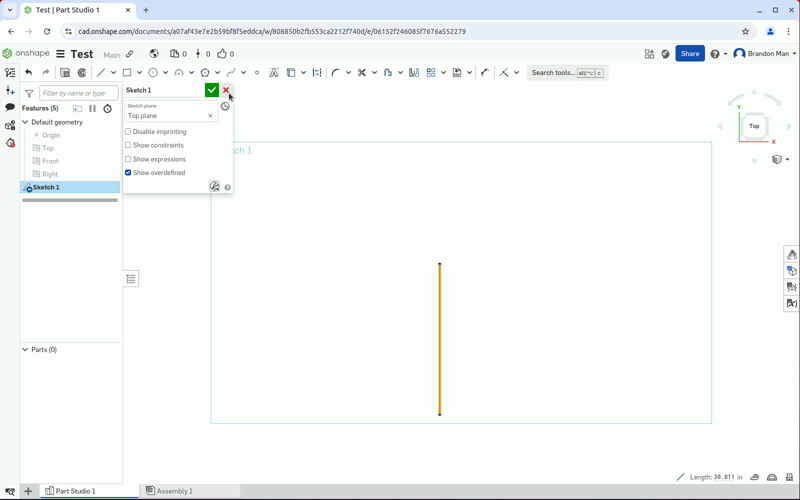
key(shift+h)
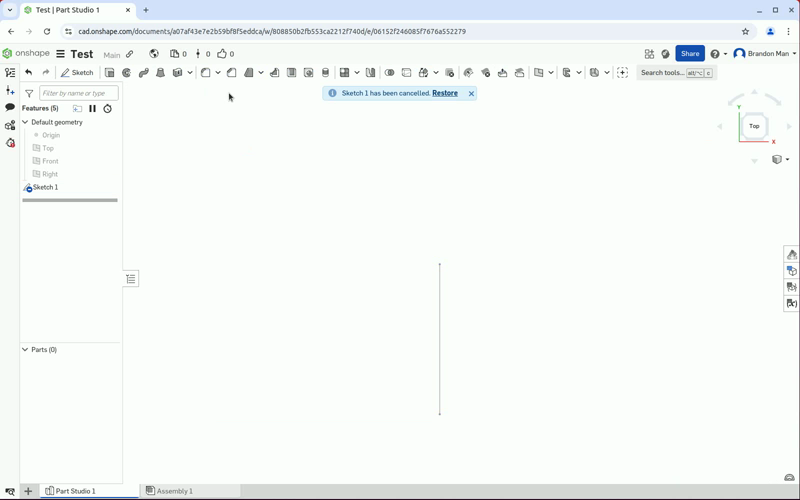
key(shift+s)
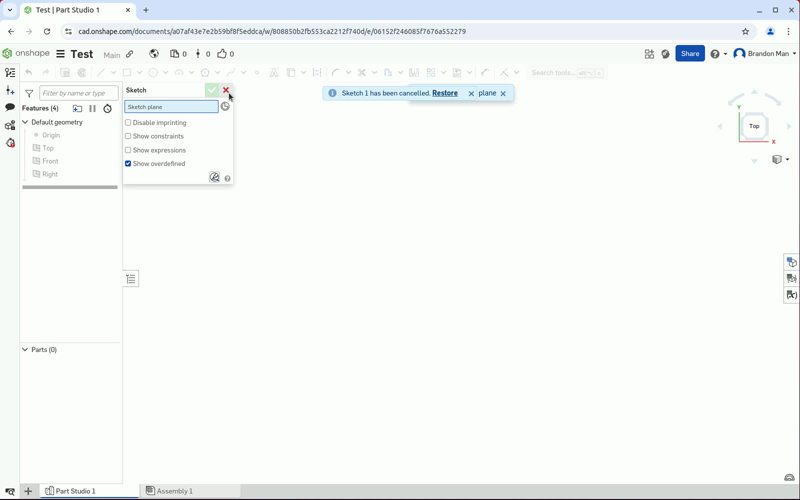
mouse_move(73, 150)
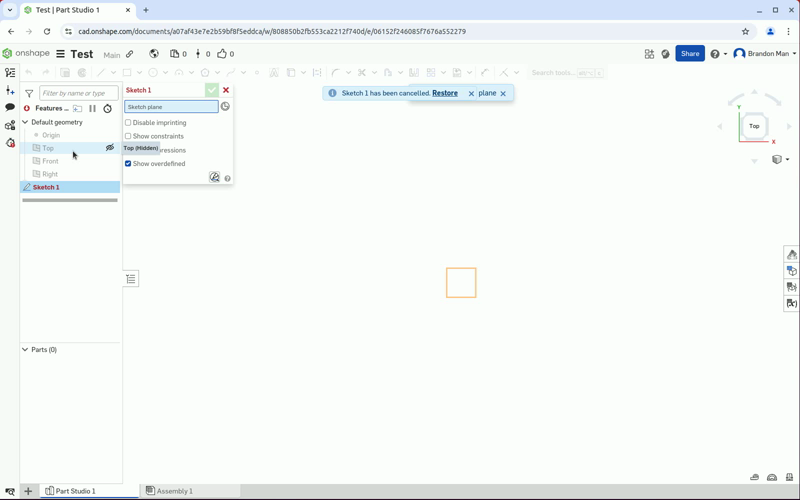
click(73, 150)
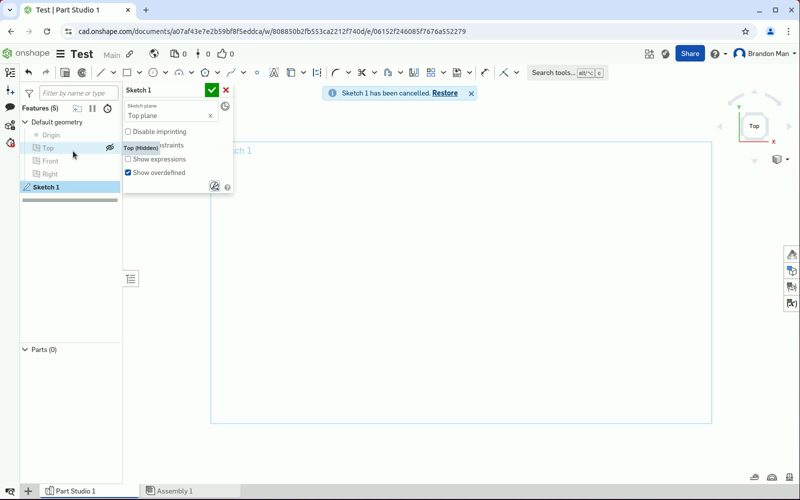
mouse_move(73, 352)
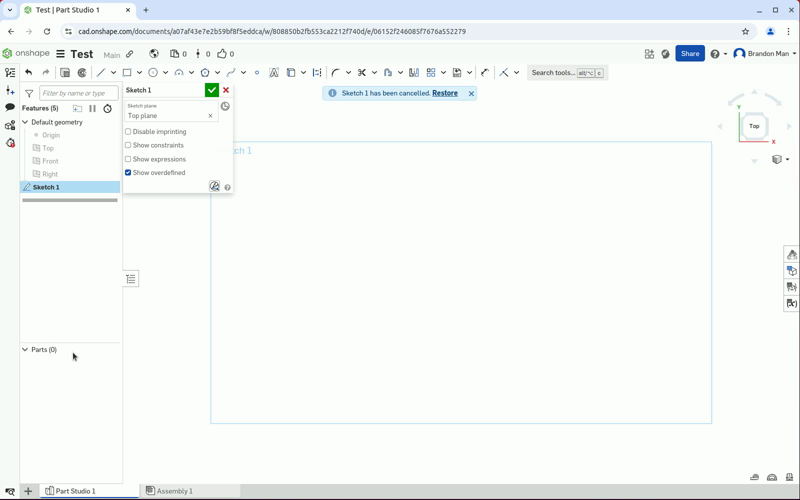
key(y)
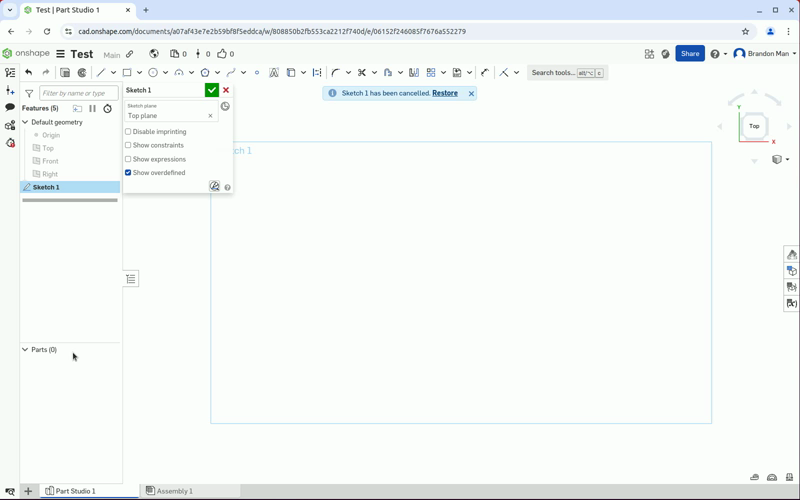
key(a)
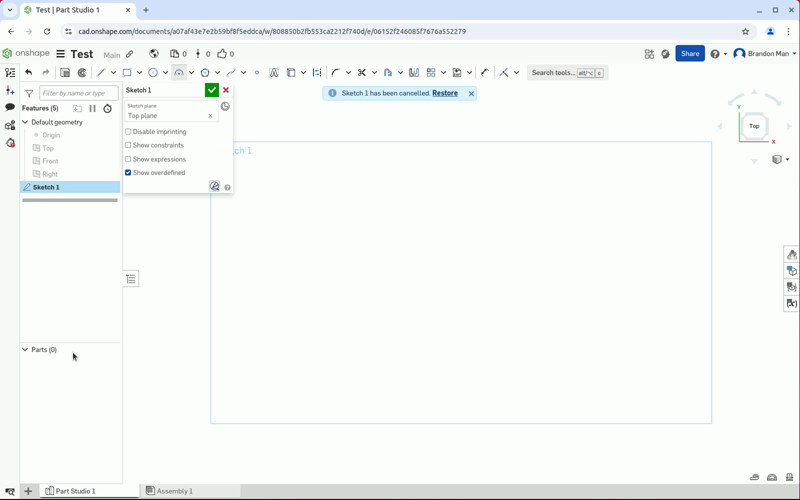
key_down(shift)
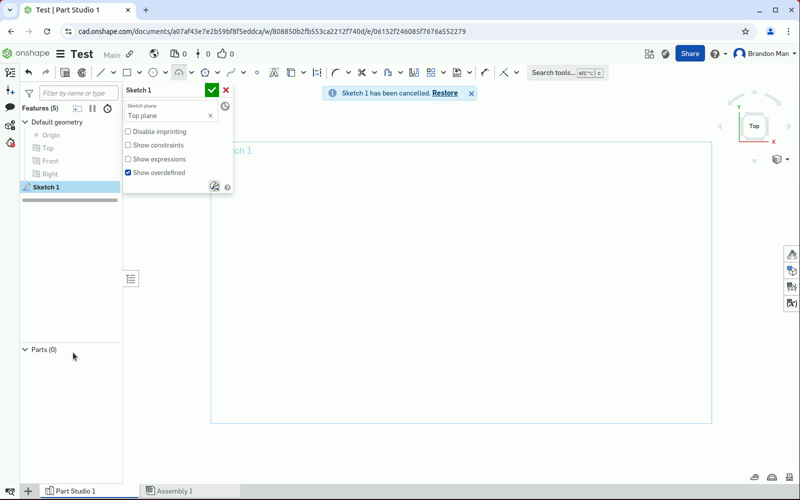
mouse_move(460, 282)
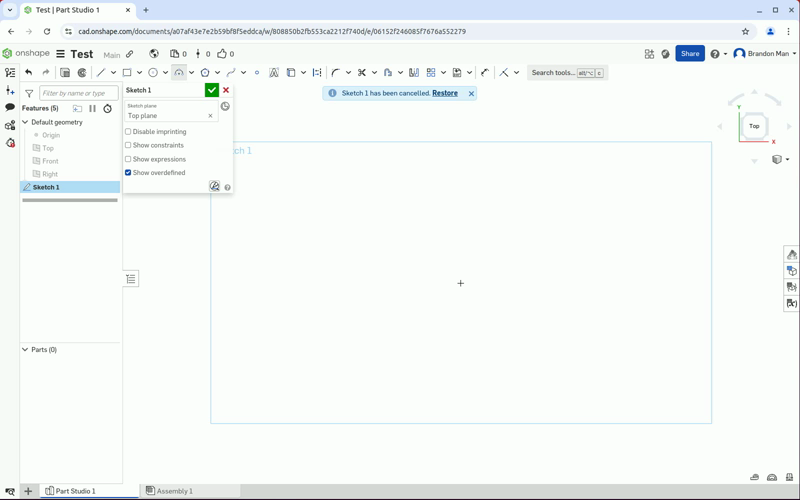
click(460, 282)
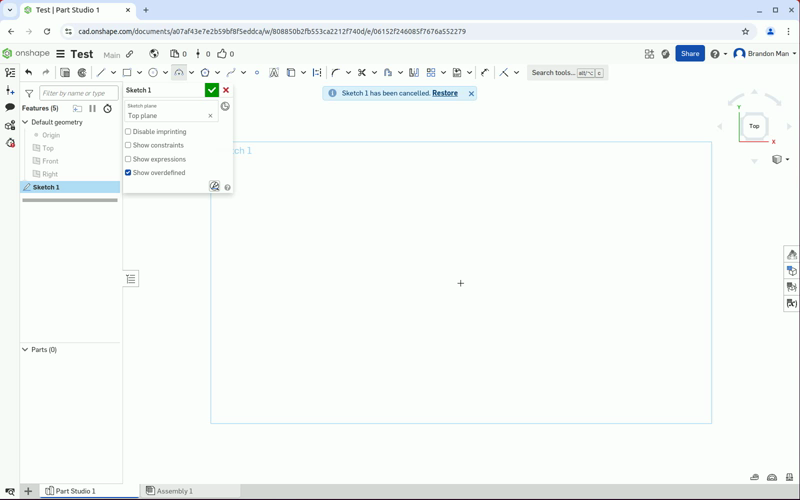
key_up(shift)
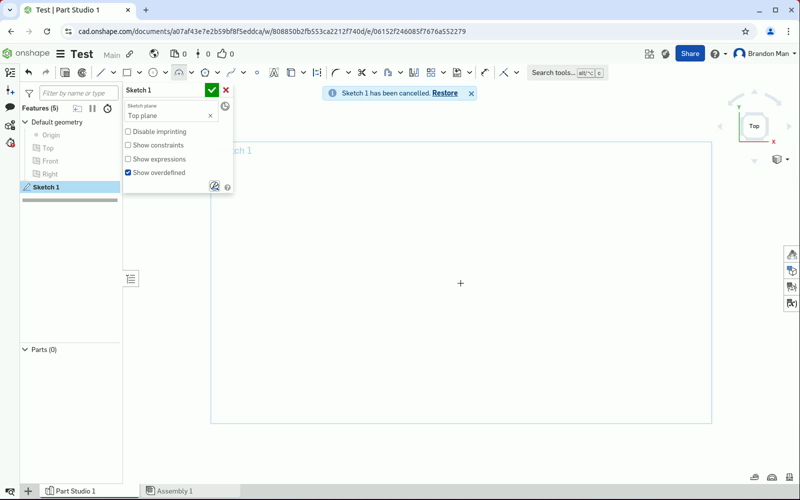
key_down(shift)
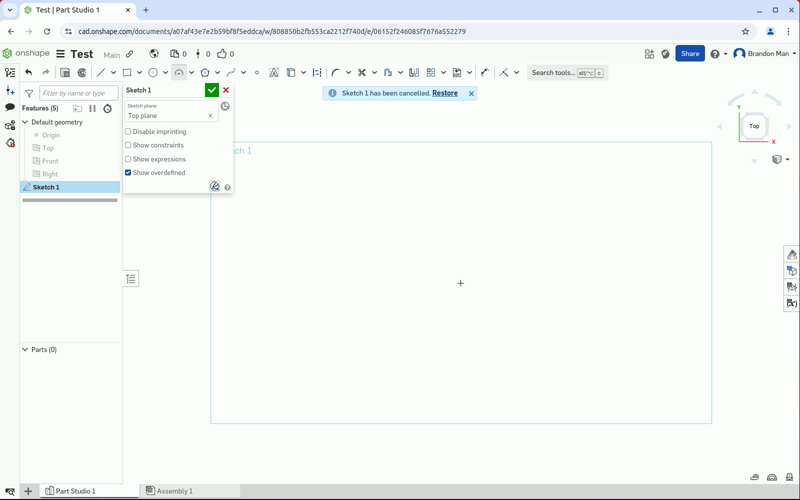
mouse_move(479, 282)
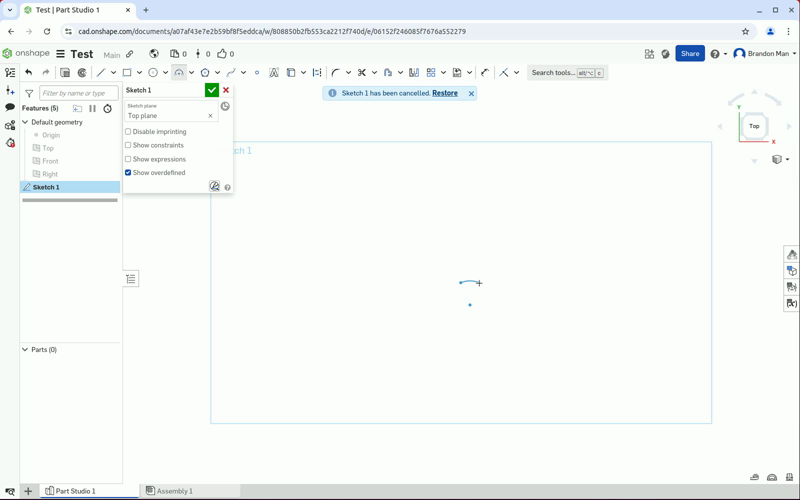
click(479, 282)
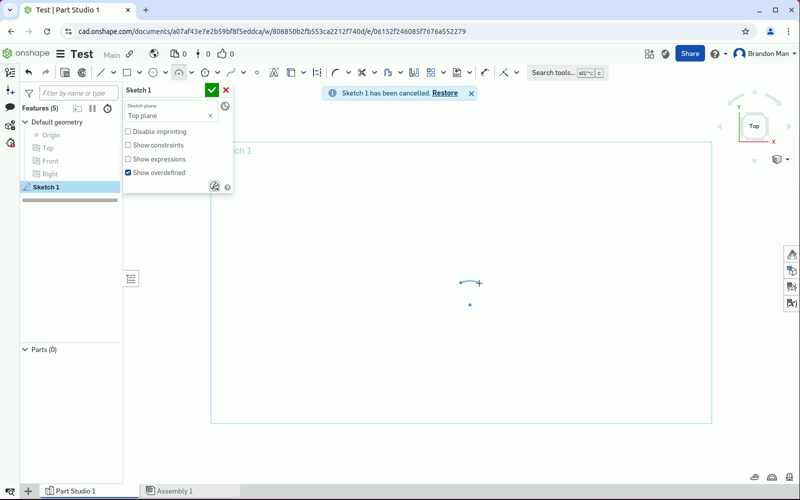
mouse_move(470, 307)
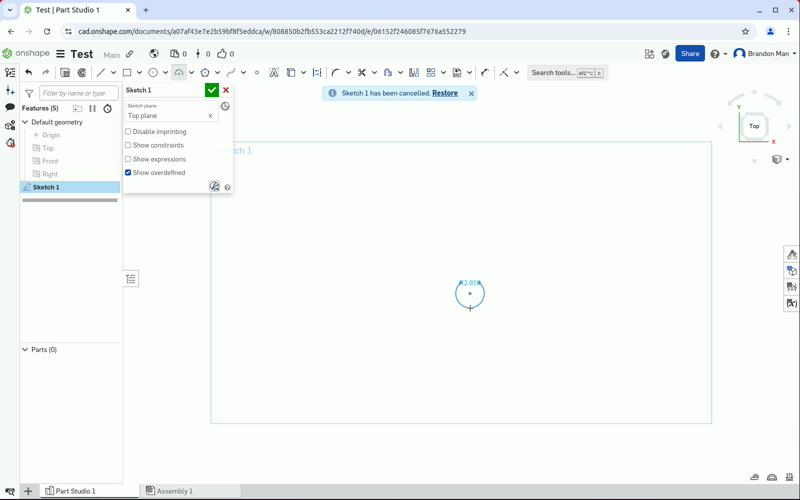
click(470, 307)
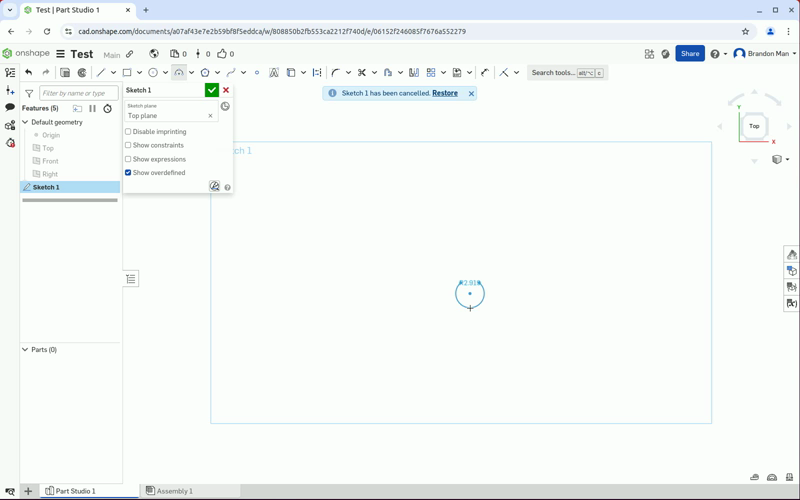
key_up(shift)
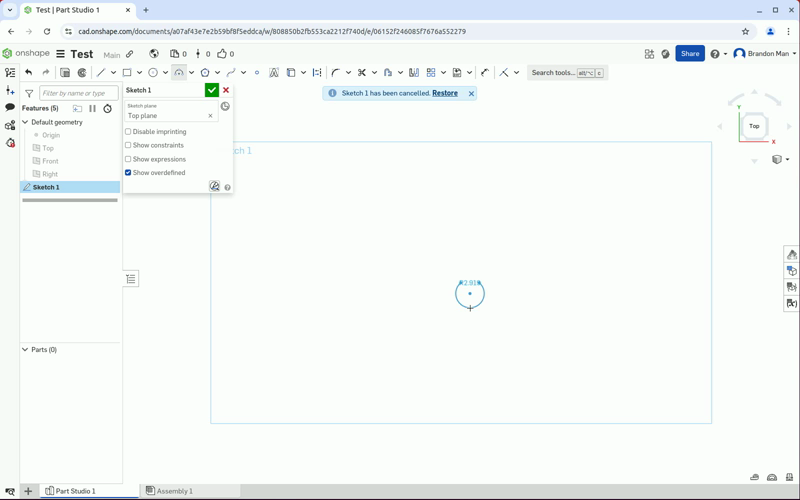
key(esc)
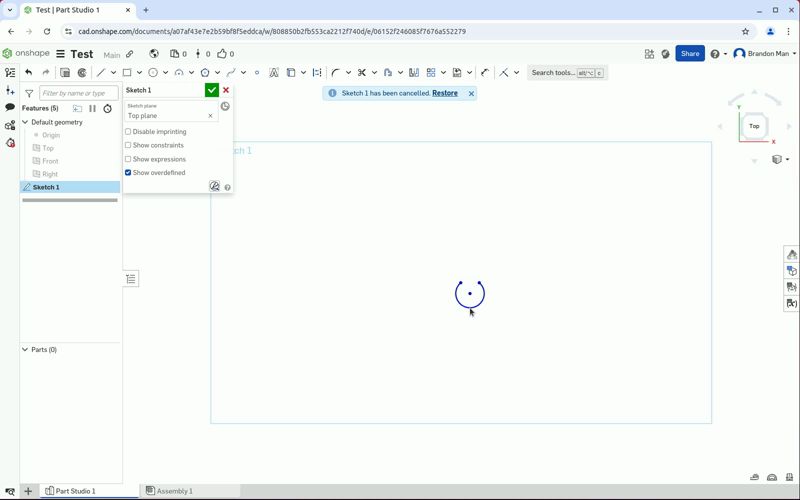
key(l)
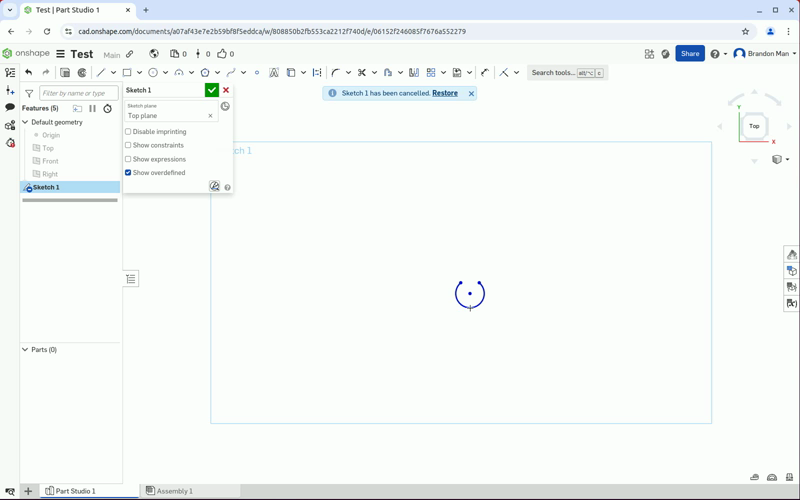
mouse_move(479, 282)
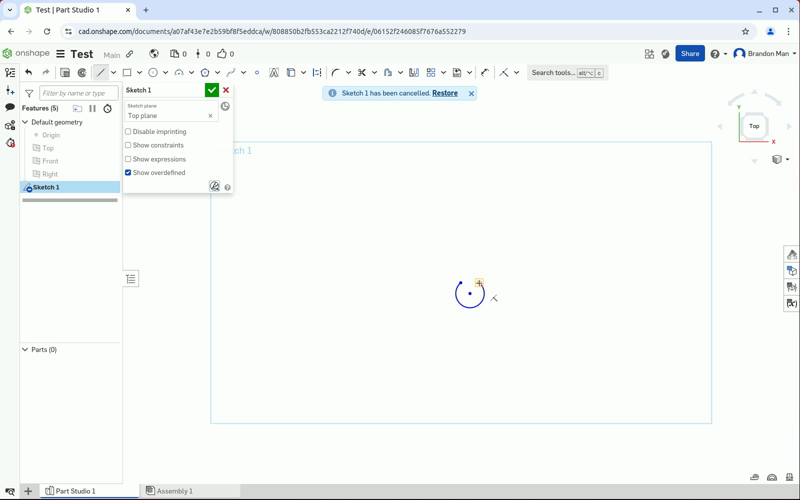
click(479, 282)
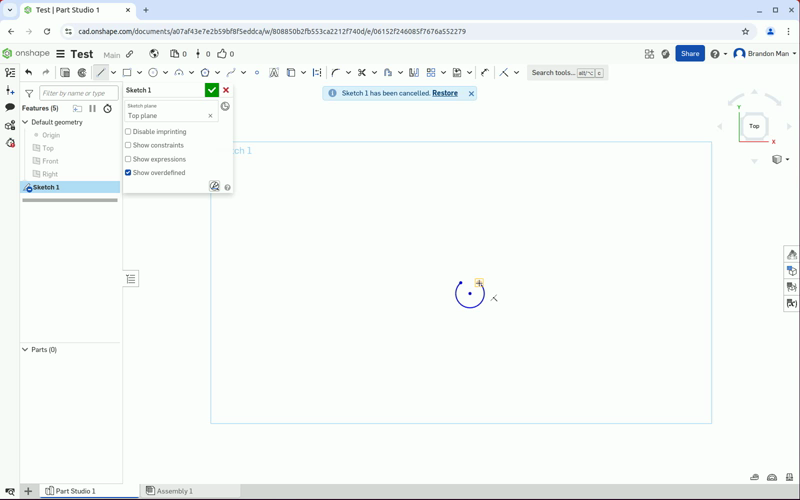
mouse_move(509, 282)
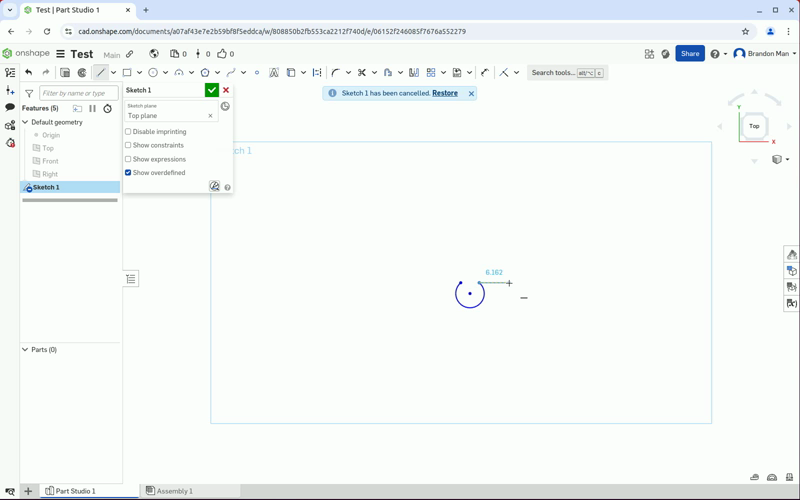
key_down(shift)
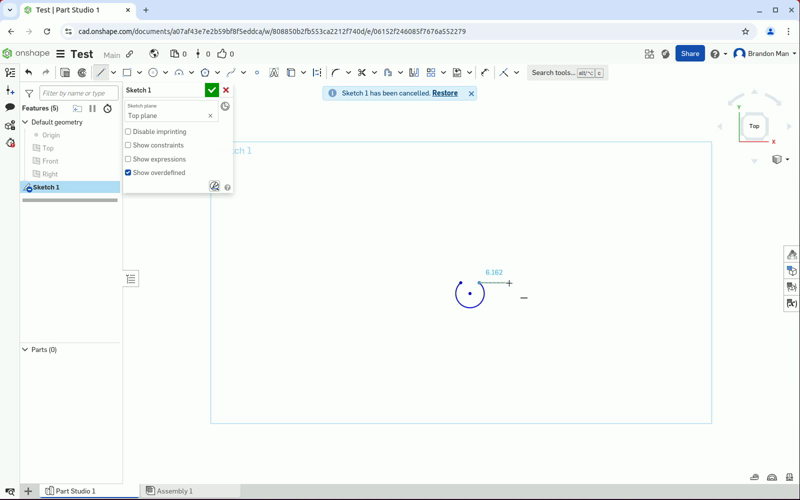
mouse_move(460, 282)
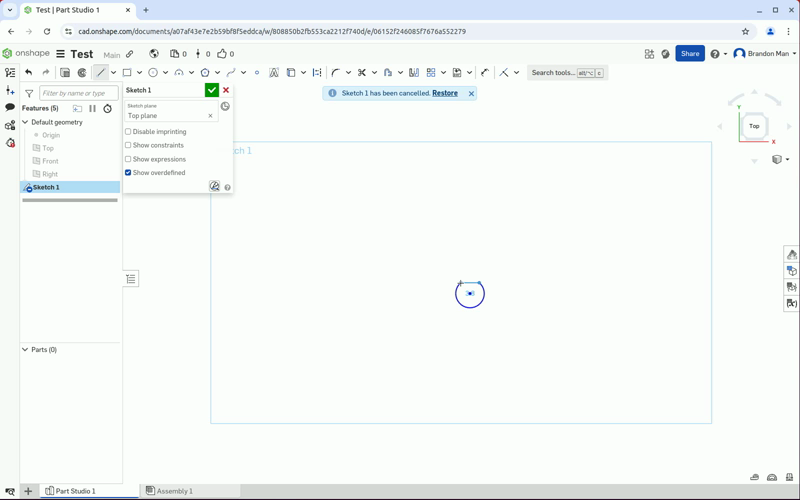
key_up(shift)
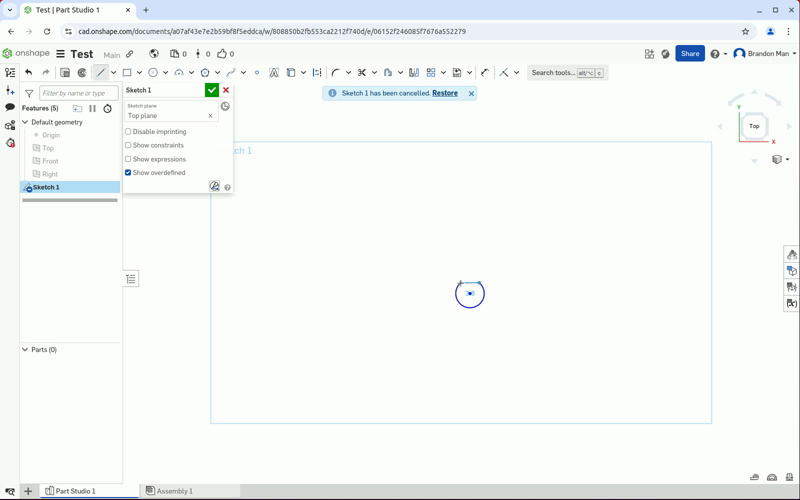
click(460, 282)
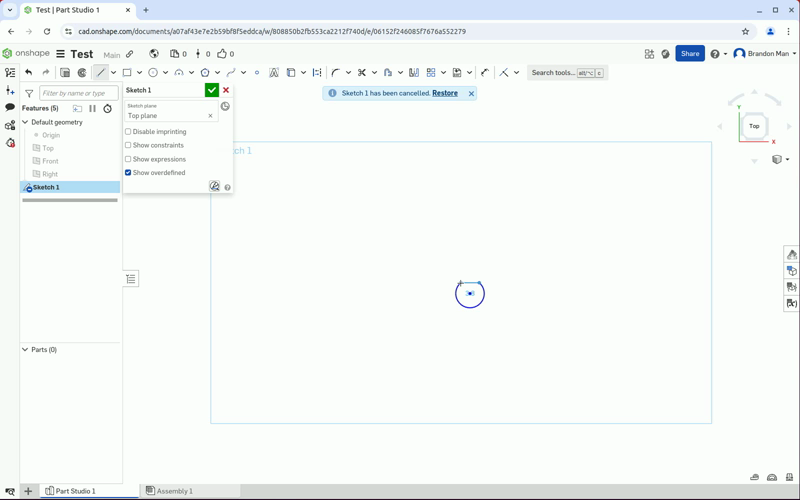
key(esc)
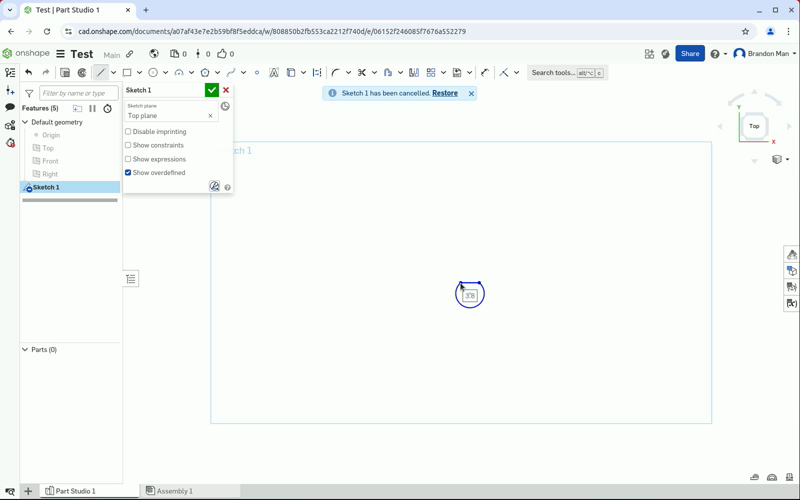
mouse_move(468, 302)
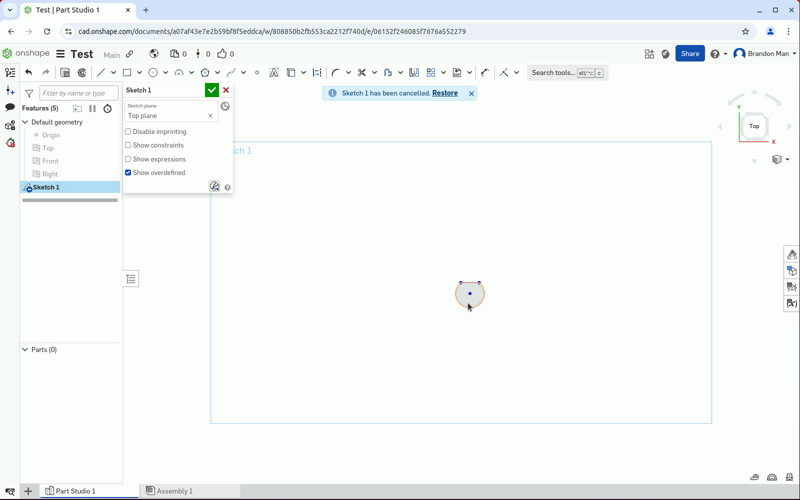
scroll(6)
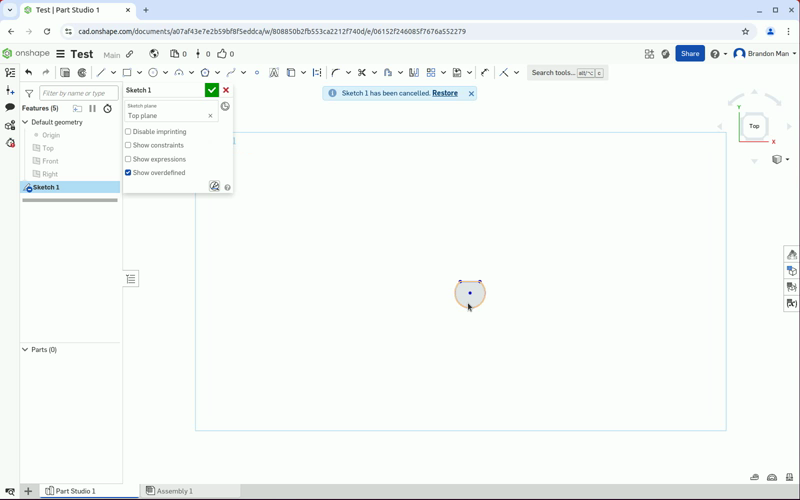
scroll(6)
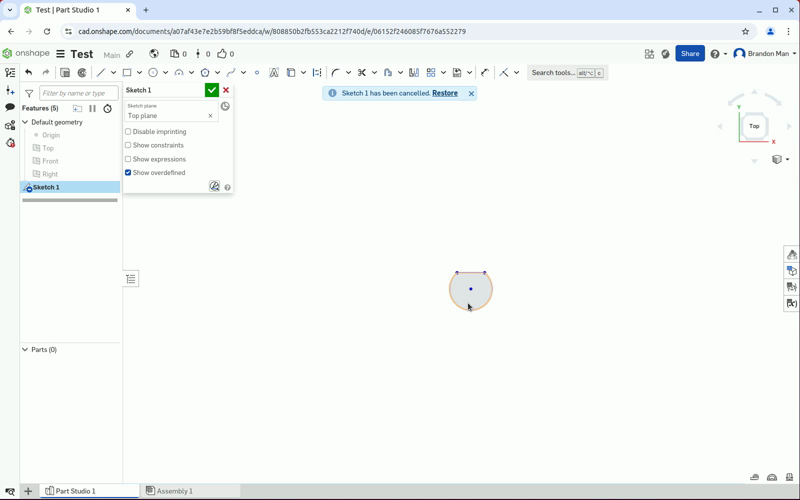
scroll(6)
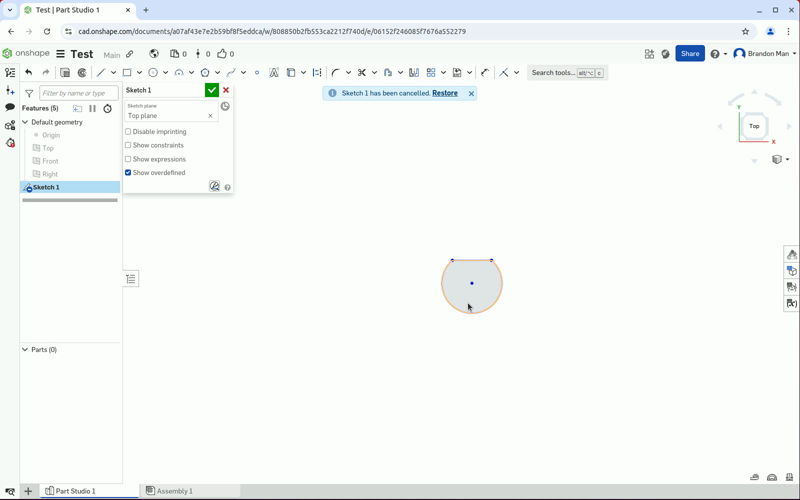
scroll(6)
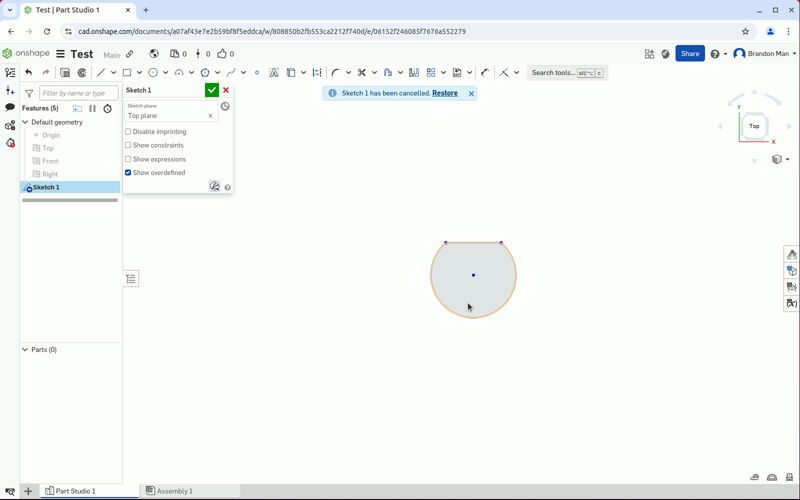
scroll(6)
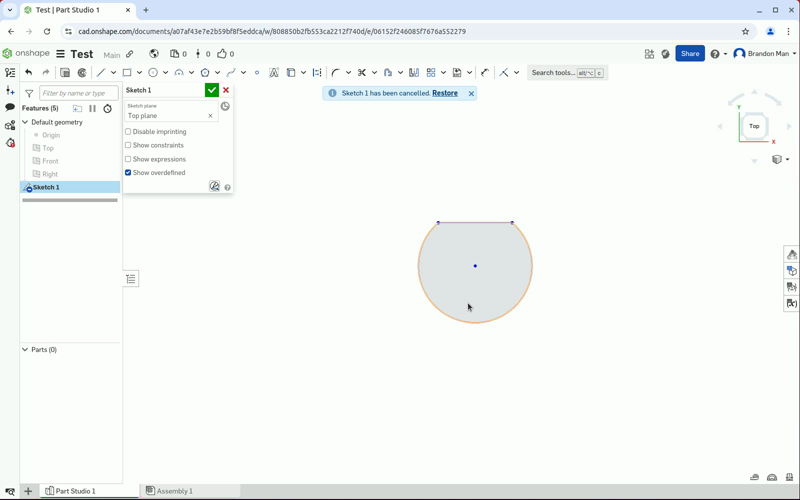
scroll(6)
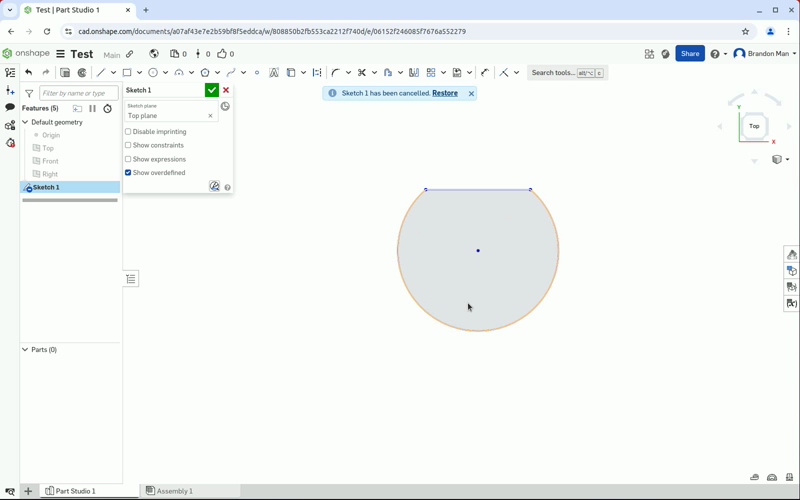
scroll(6)
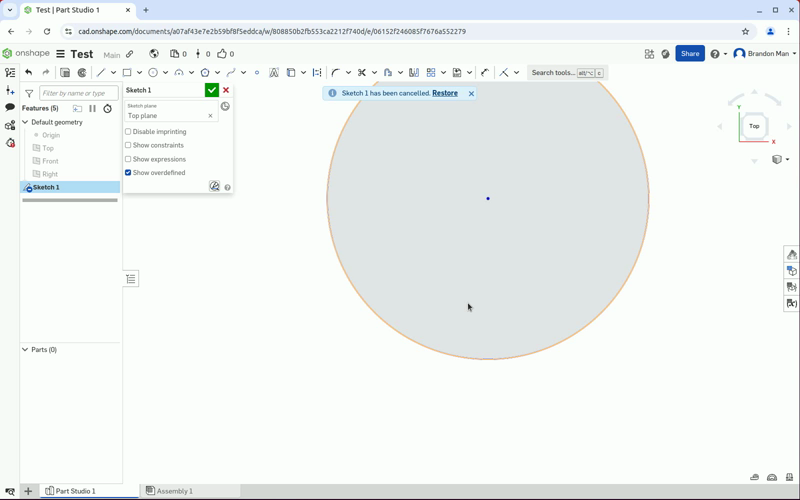
click(468, 302)
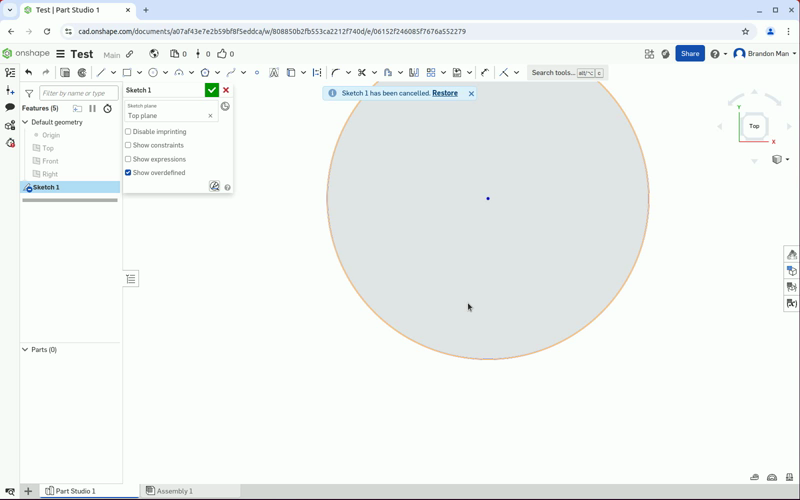
scroll(-6)
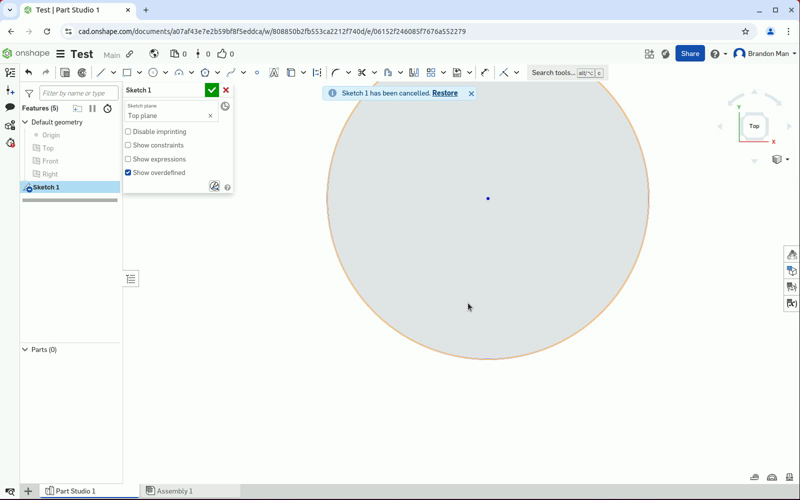
scroll(-6)
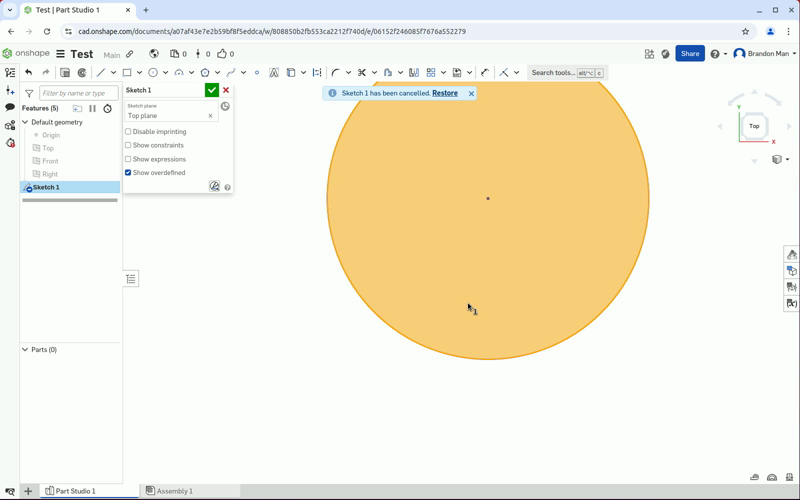
scroll(-6)
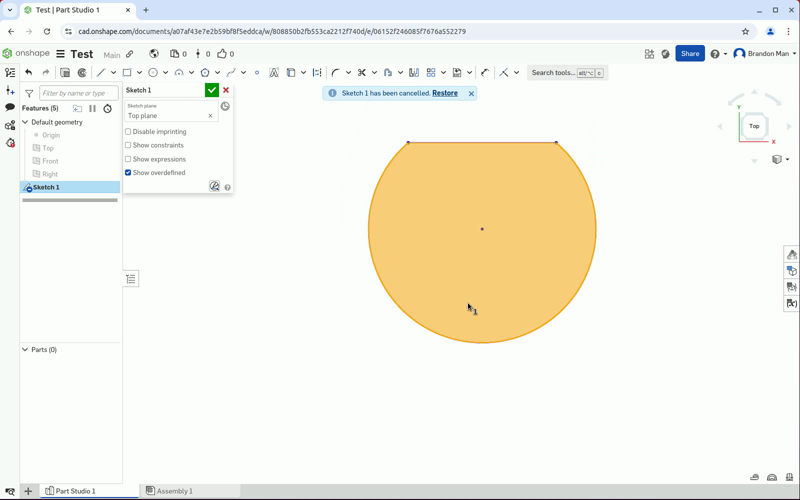
scroll(-6)
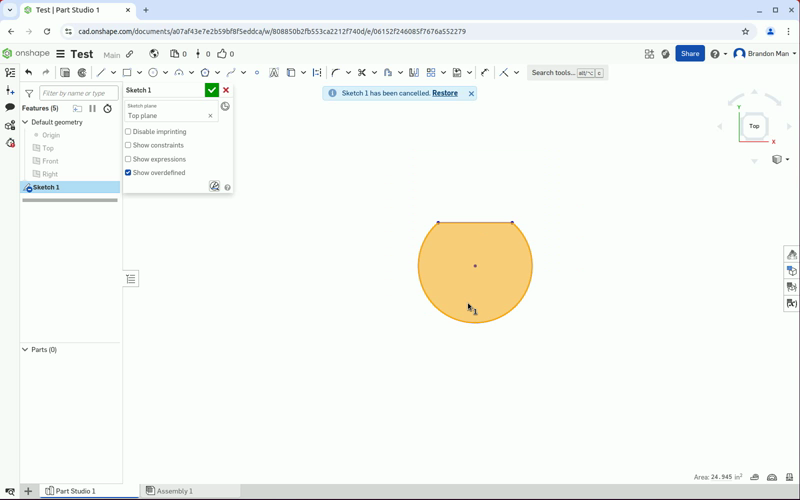
scroll(-6)
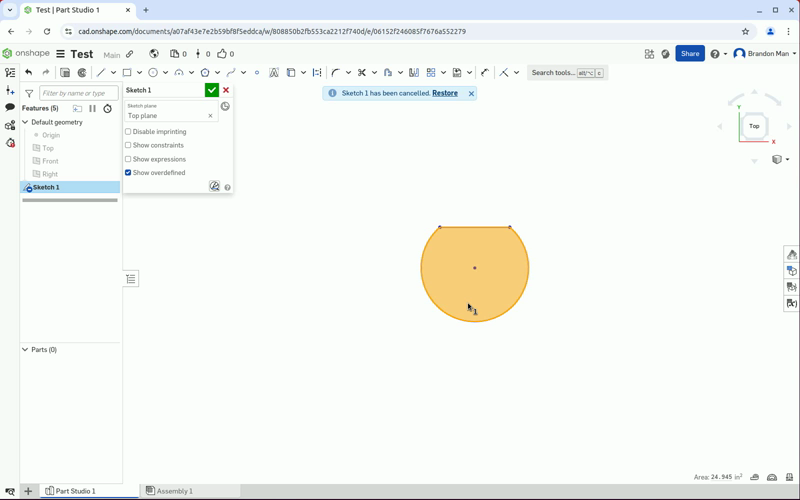
scroll(-6)
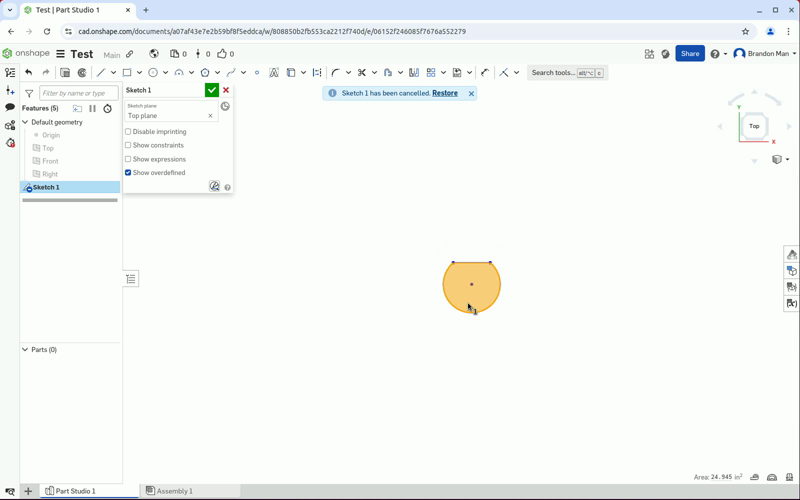
scroll(-6)
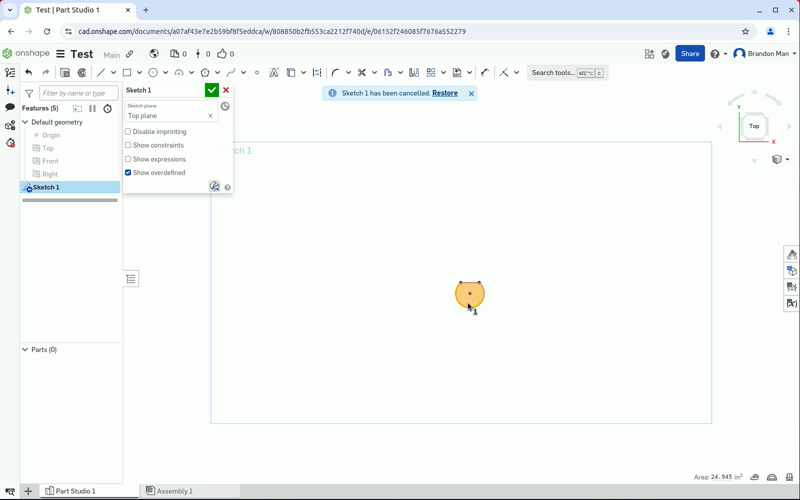
mouse_move(73, 352)
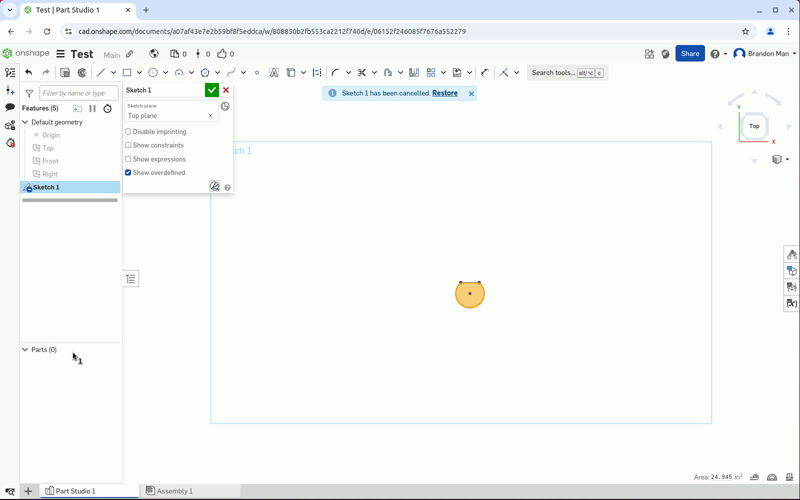
key(shift+y)
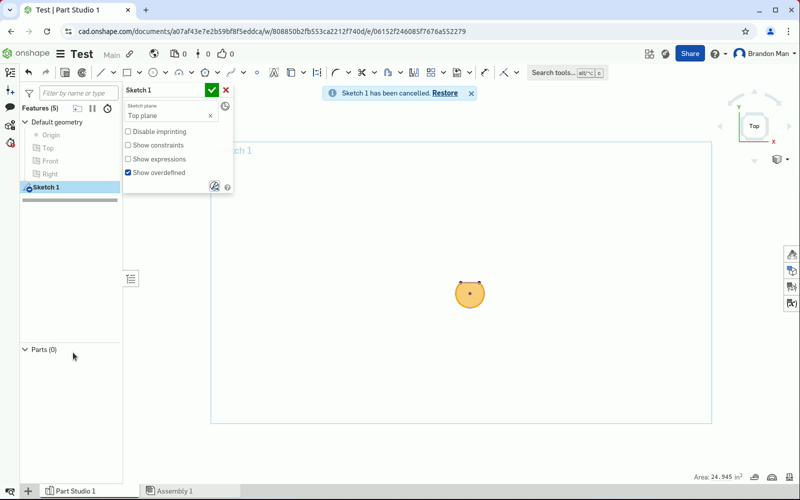
key(shift+e)
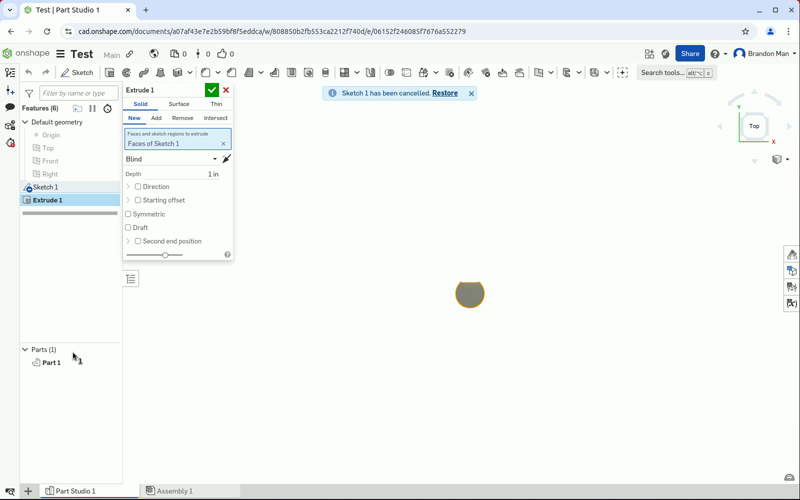
mouse_move(143, 106)
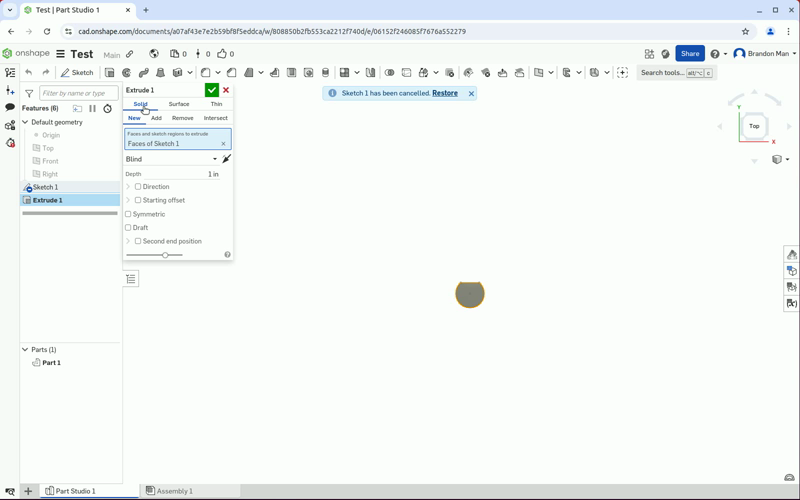
click(143, 106)
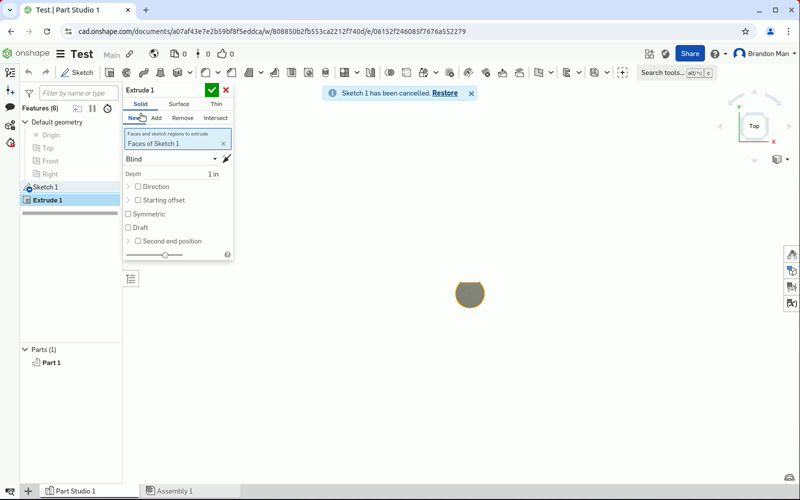
mouse_move(137, 120)
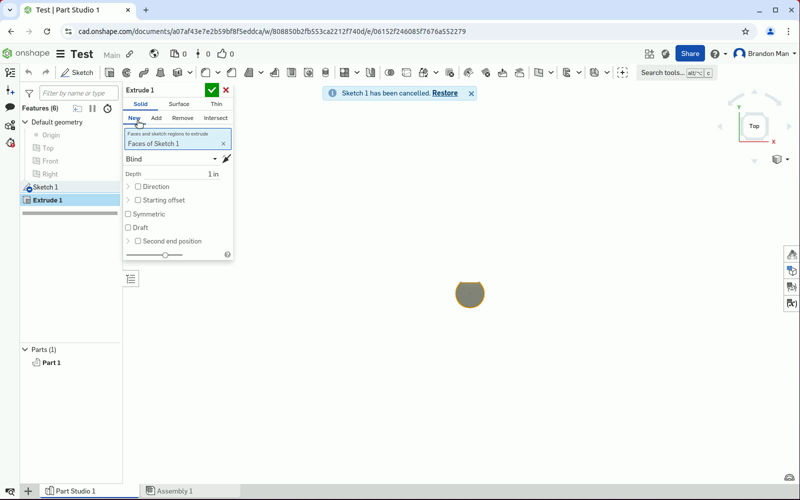
click(137, 120)
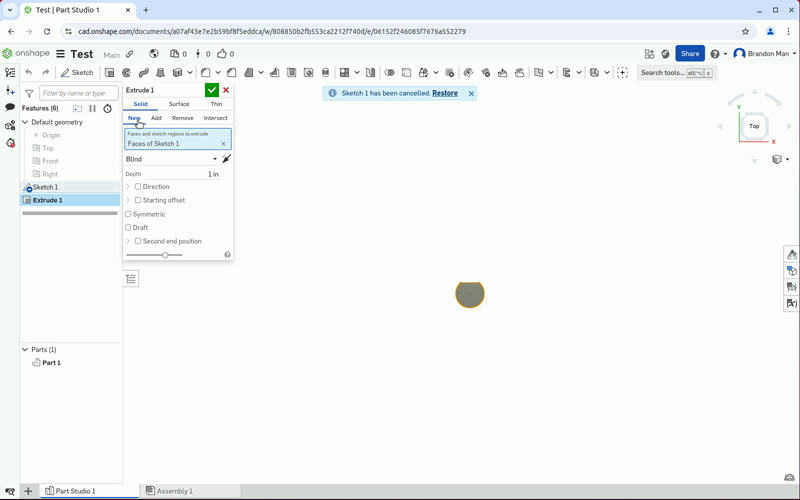
key(tab, 4)
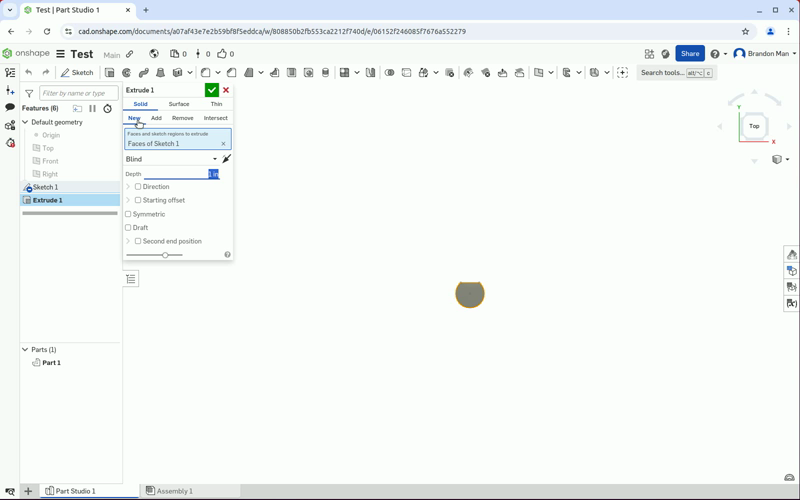
text(0.722)
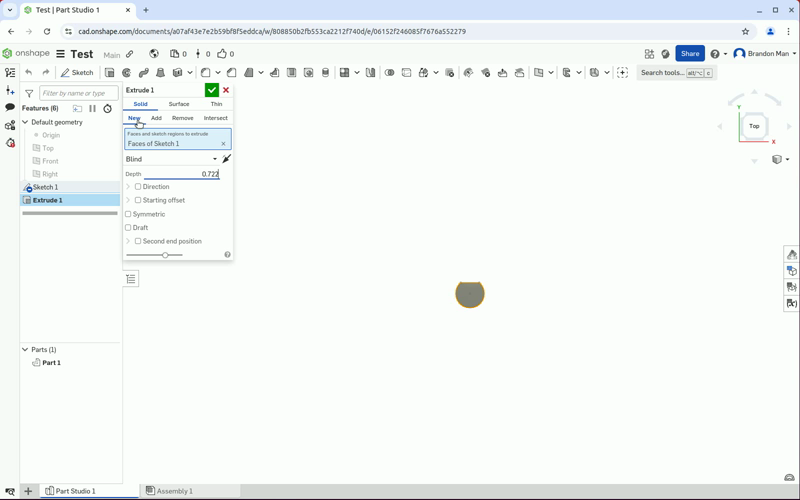
key(enter)
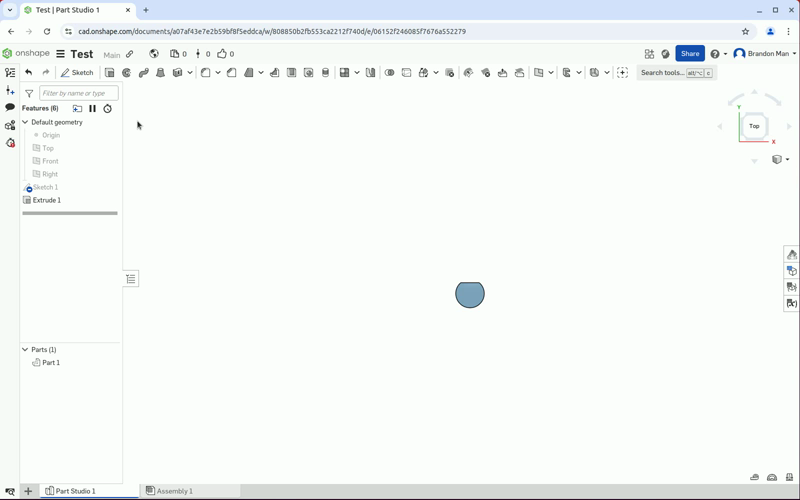
key(shift+h)
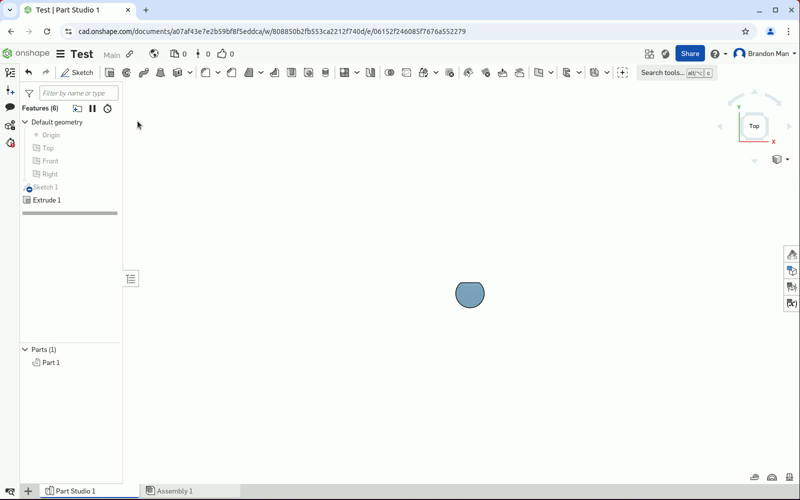
key(shift+h)
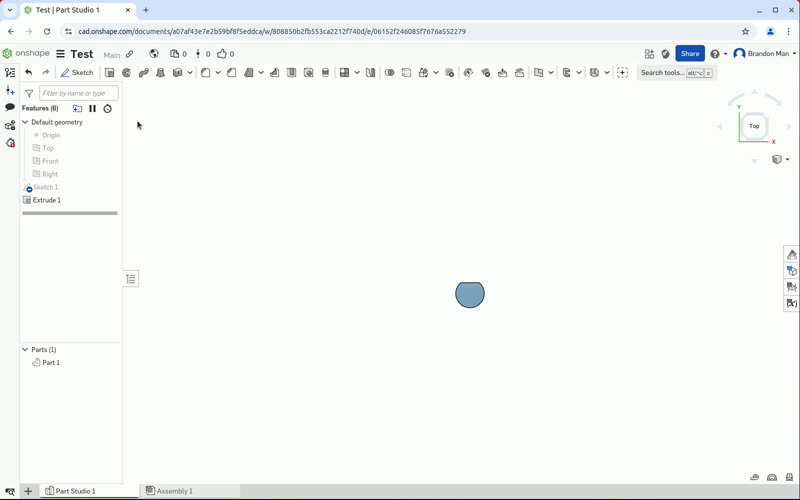
mouse_move(73, 189)
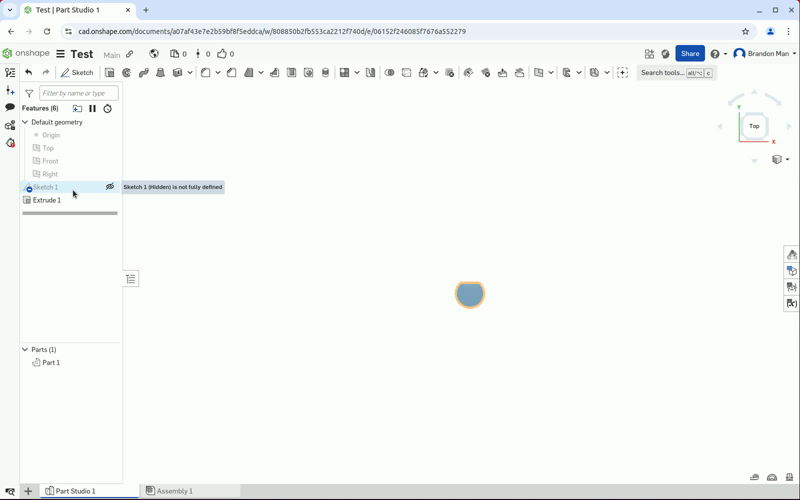
click(73, 189)
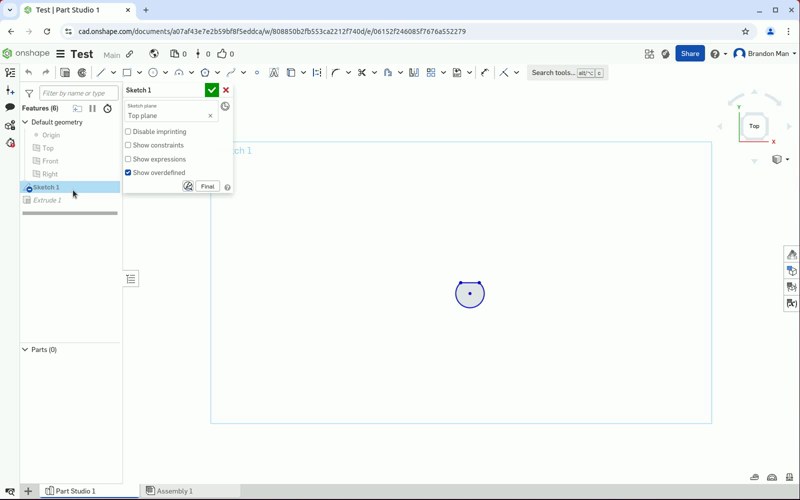
mouse_move(229, 92)
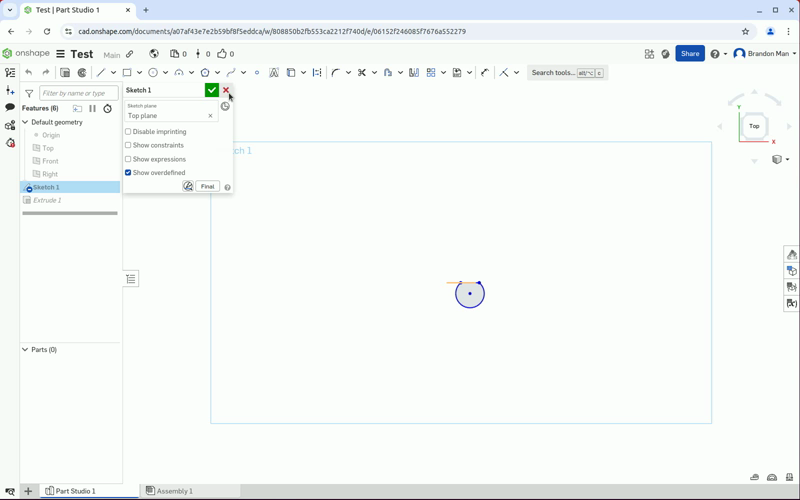
click(229, 92)
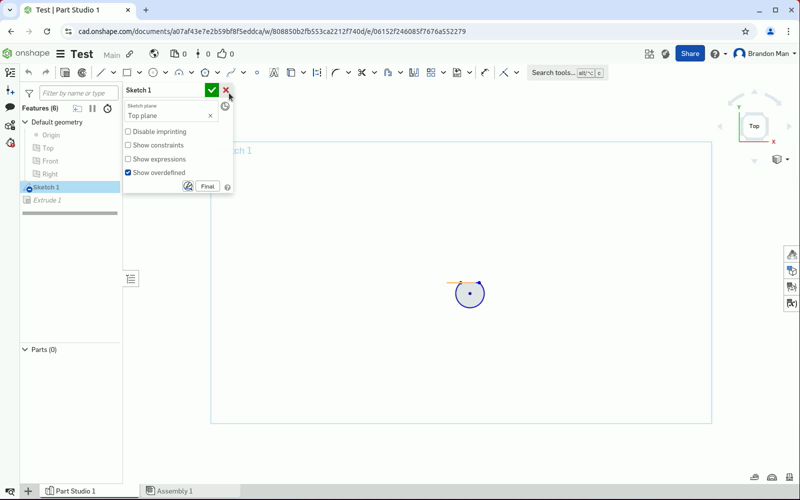
key(shift+s)
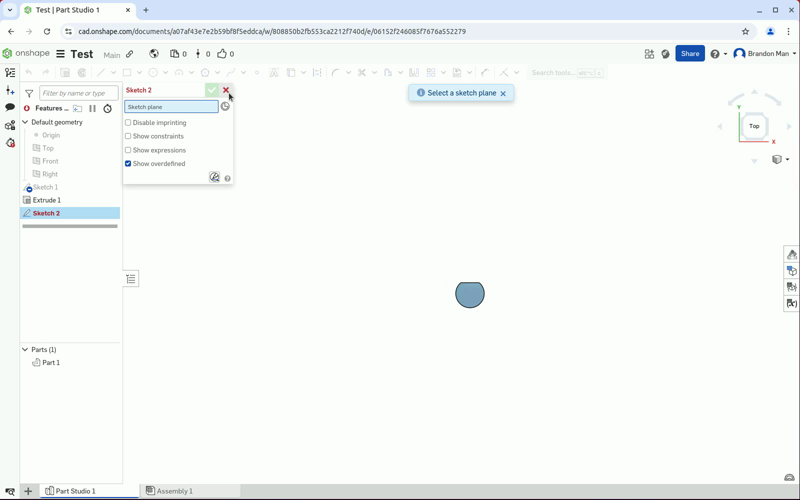
mouse_move(73, 150)
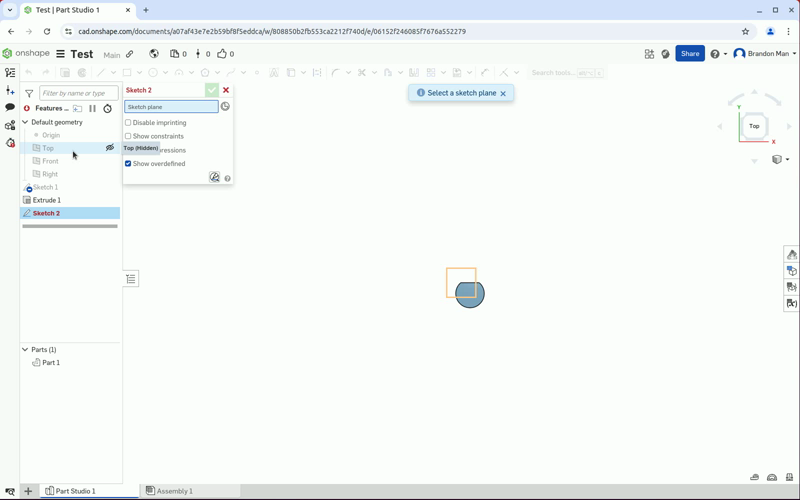
click(73, 150)
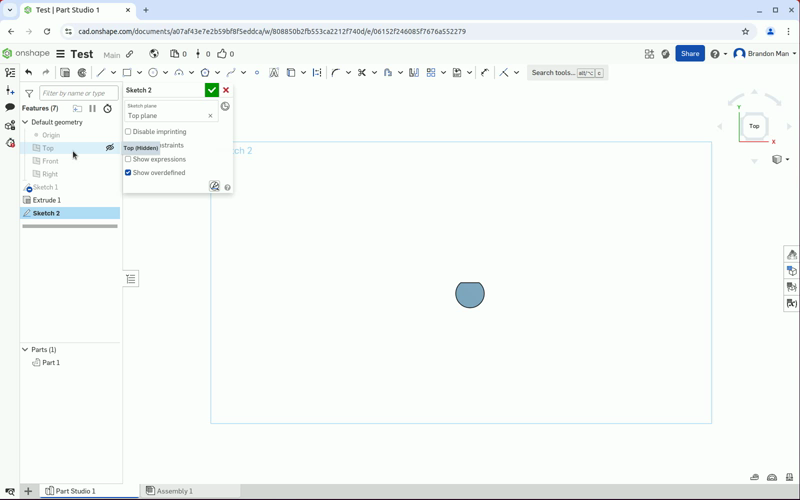
mouse_move(73, 352)
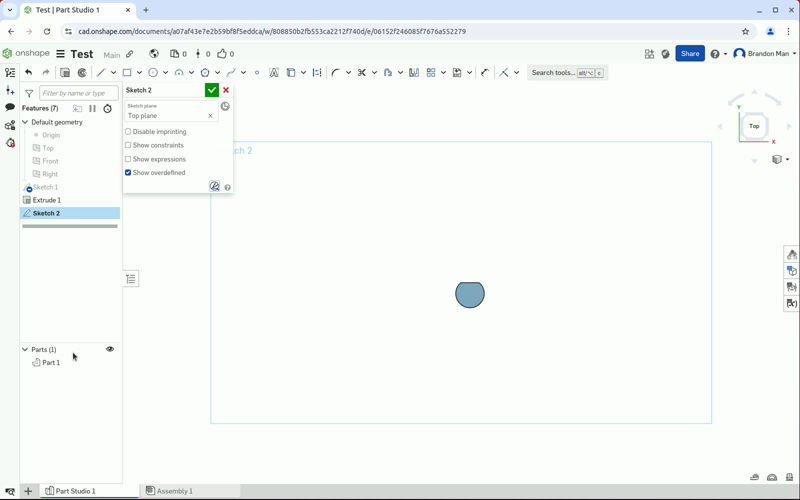
key(y)
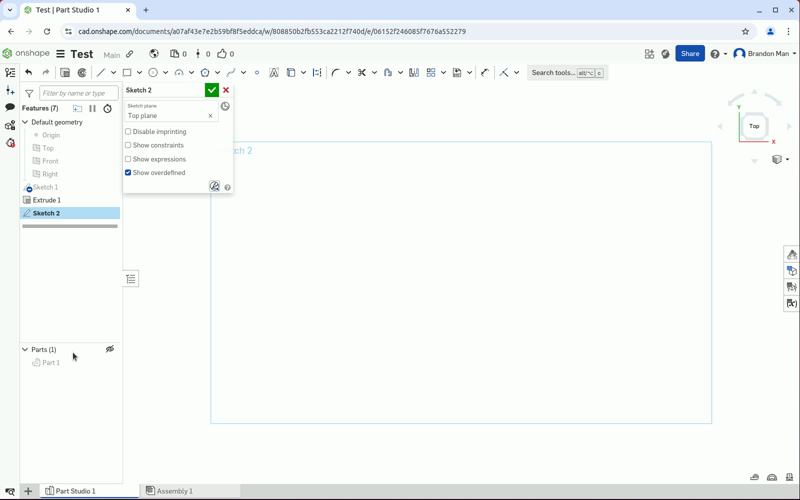
key(l)
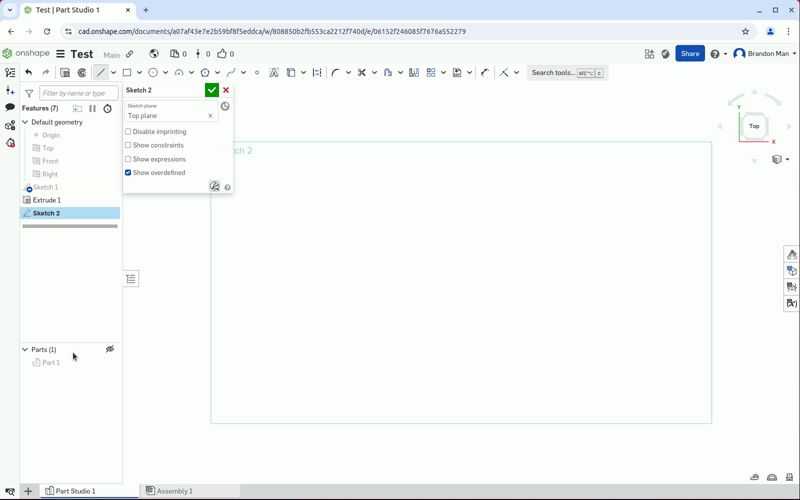
key_down(shift)
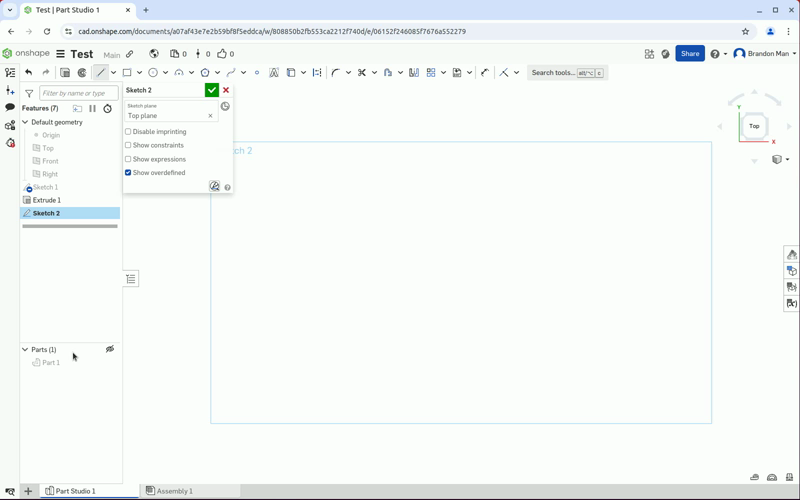
mouse_move(460, 193)
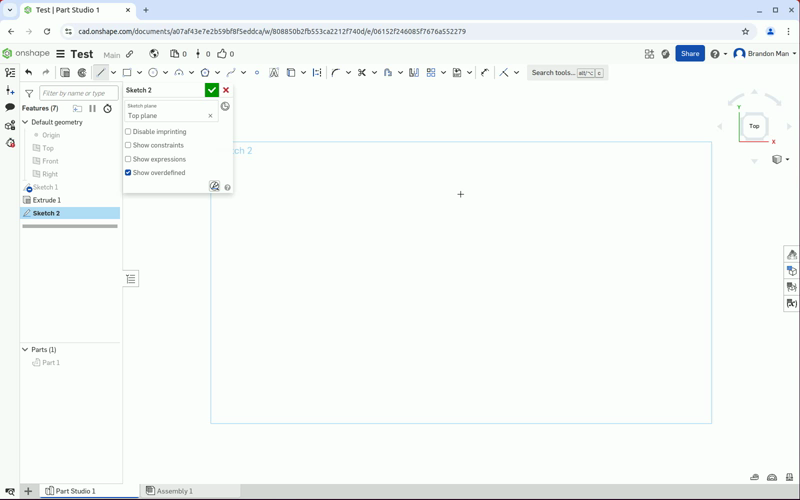
click(460, 193)
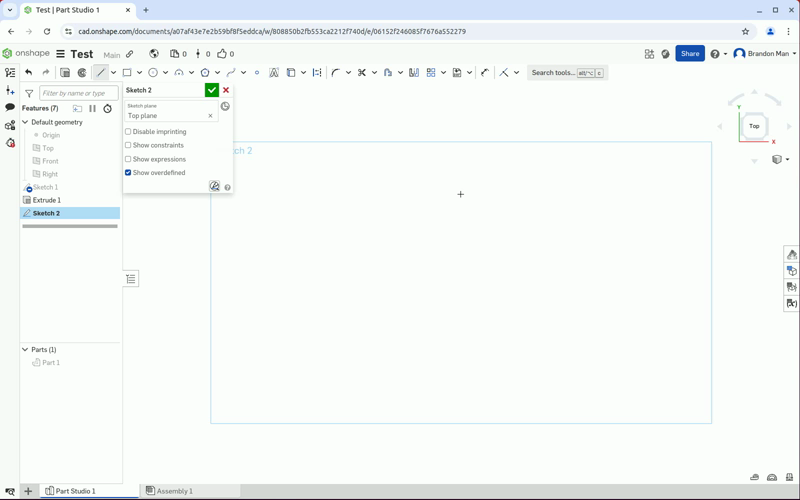
key_up(shift)
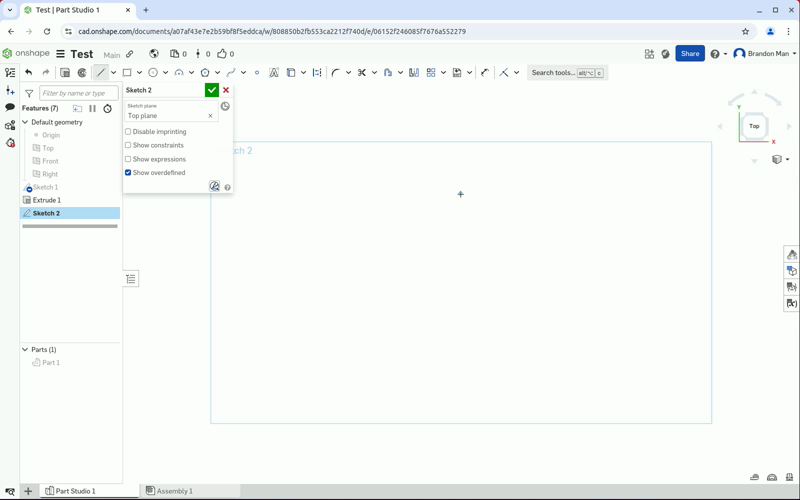
key_down(shift)
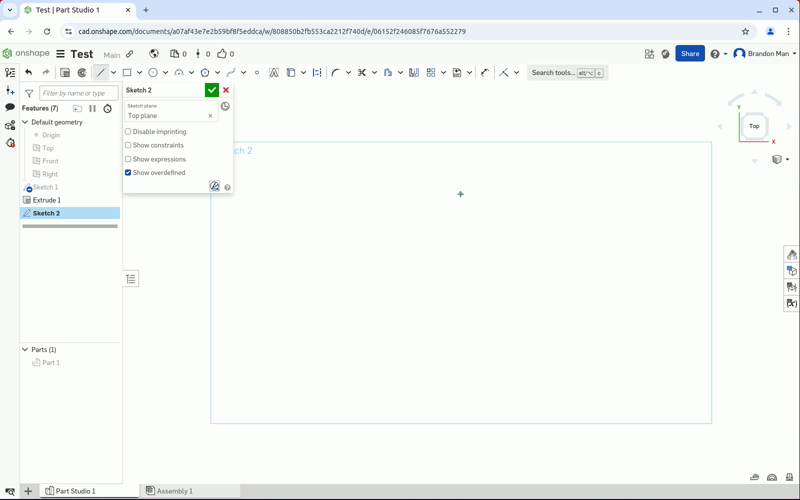
mouse_move(490, 193)
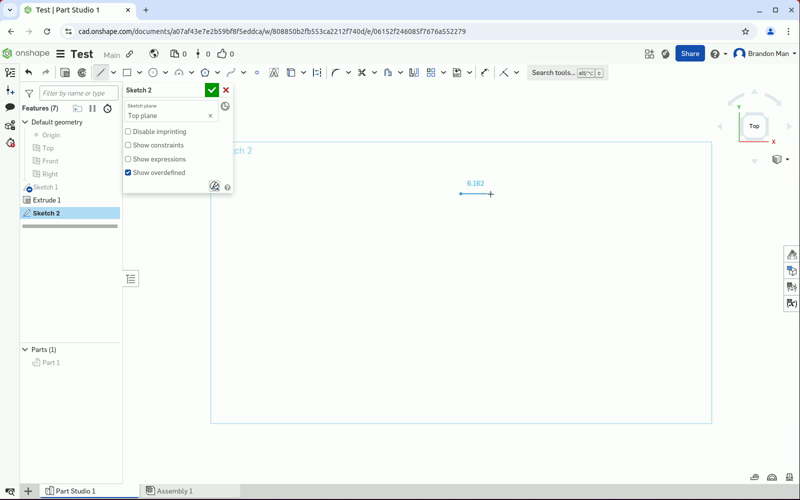
mouse_move(479, 193)
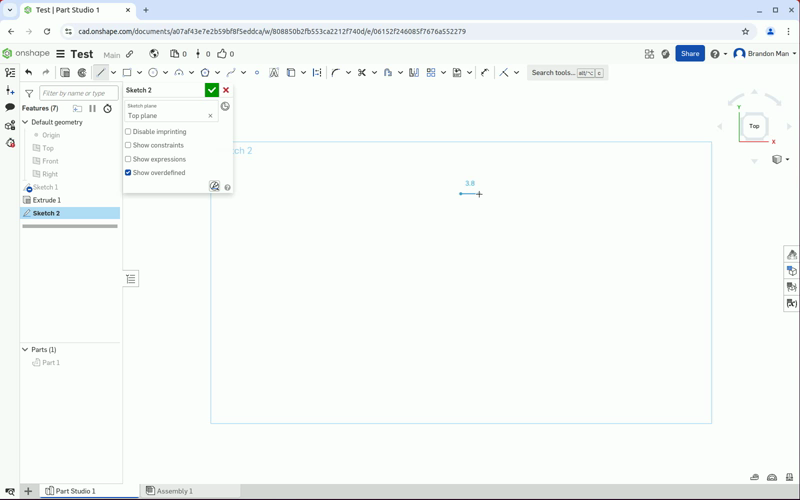
click(479, 193)
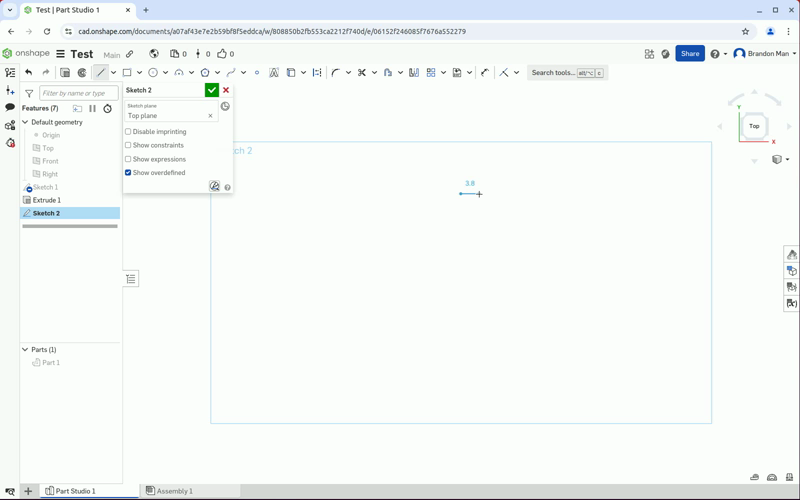
key_up(shift)
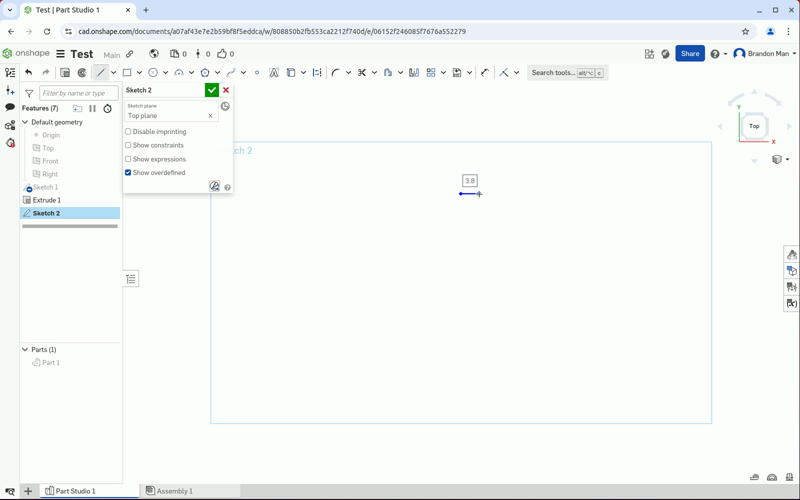
key(esc)
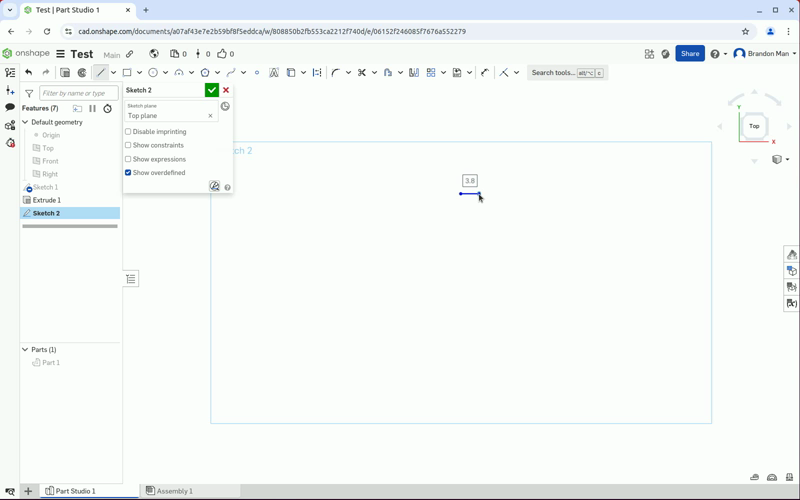
key(a)
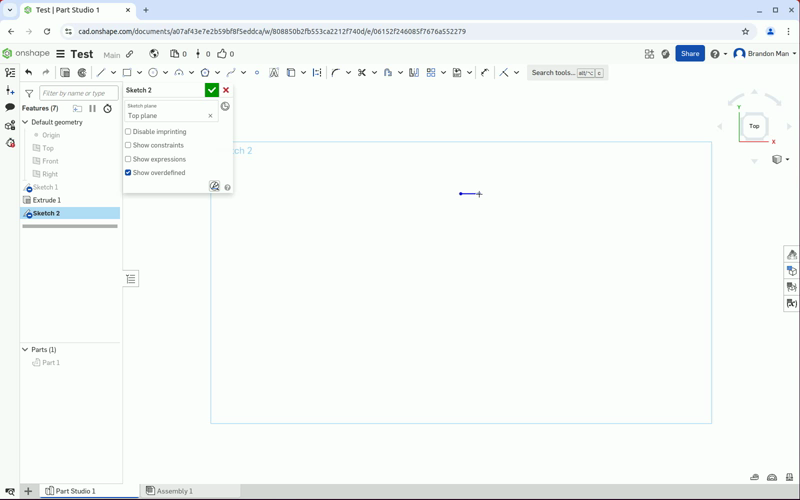
mouse_move(479, 193)
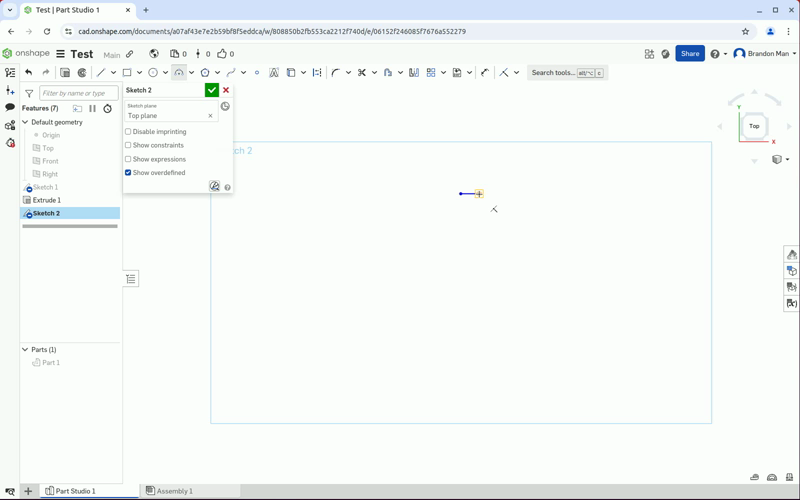
click(479, 193)
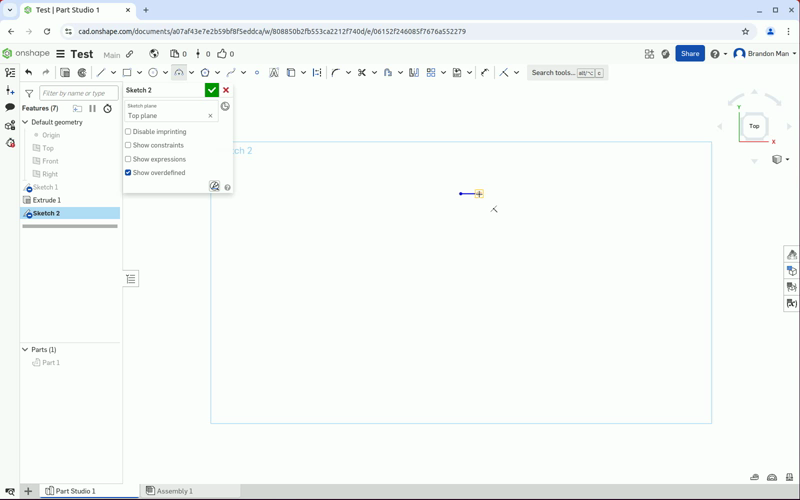
mouse_move(460, 193)
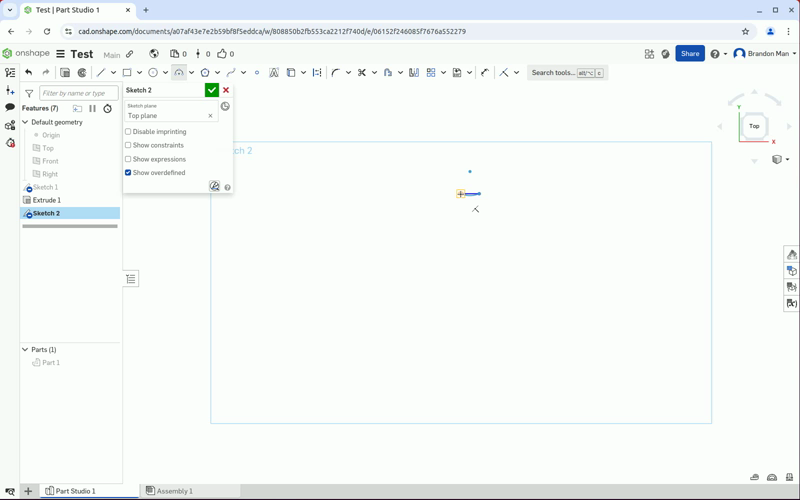
click(460, 193)
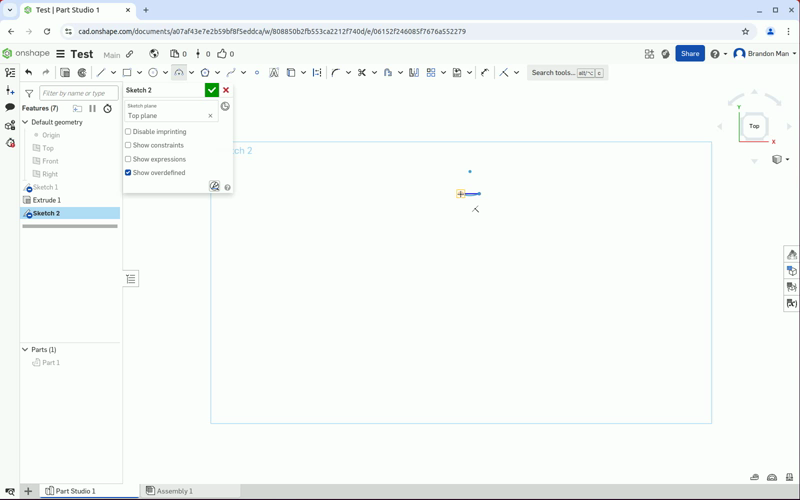
key_down(shift)
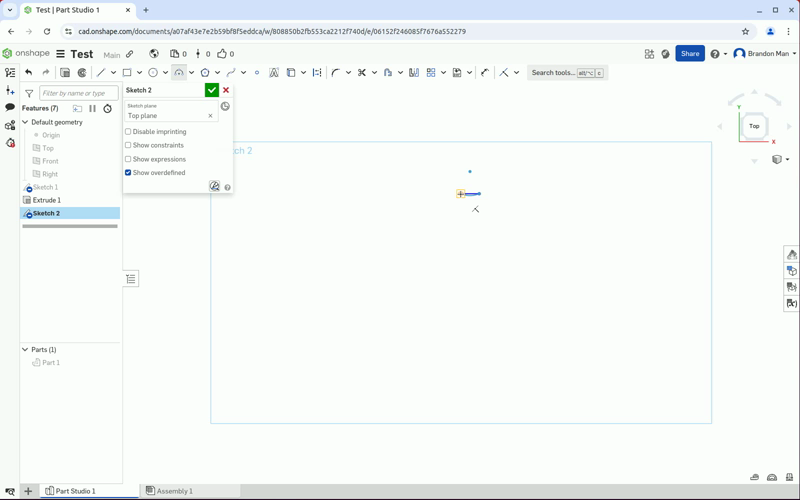
mouse_move(470, 169)
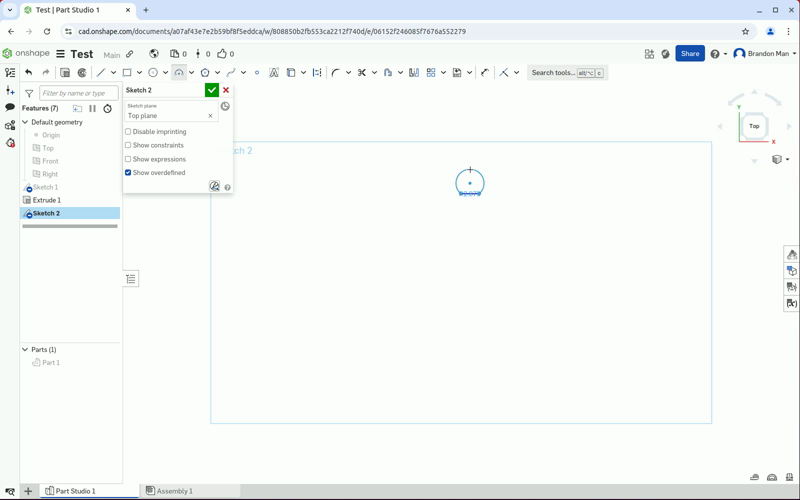
click(470, 169)
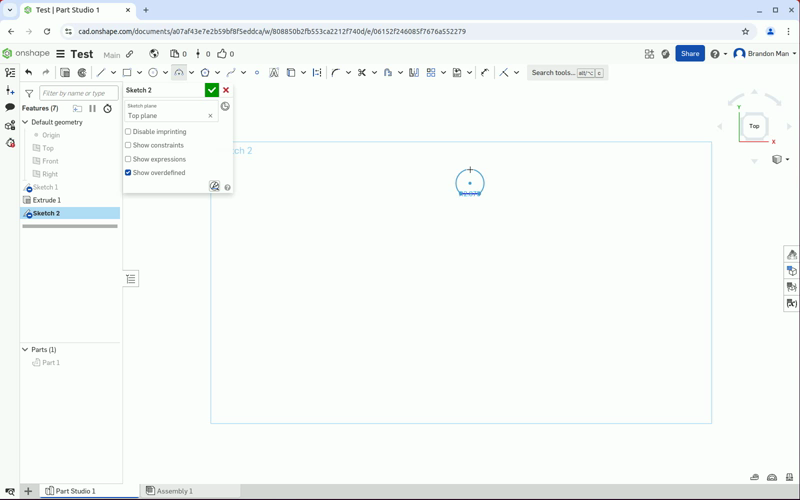
key_up(shift)
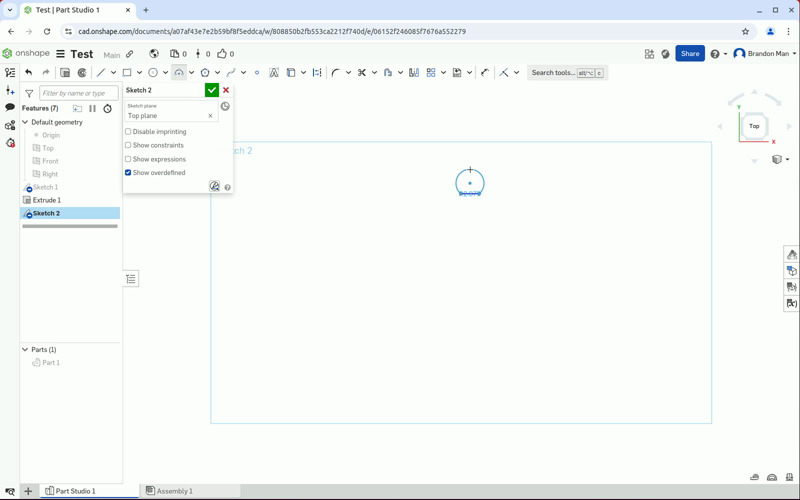
key(esc)
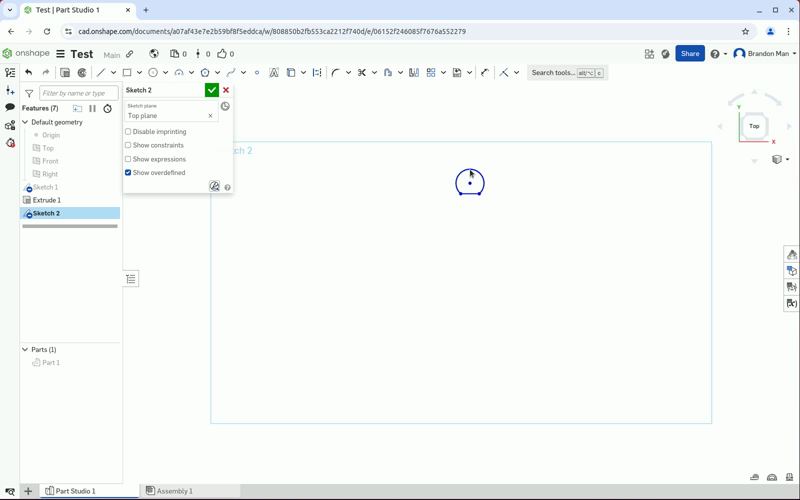
mouse_move(456, 184)
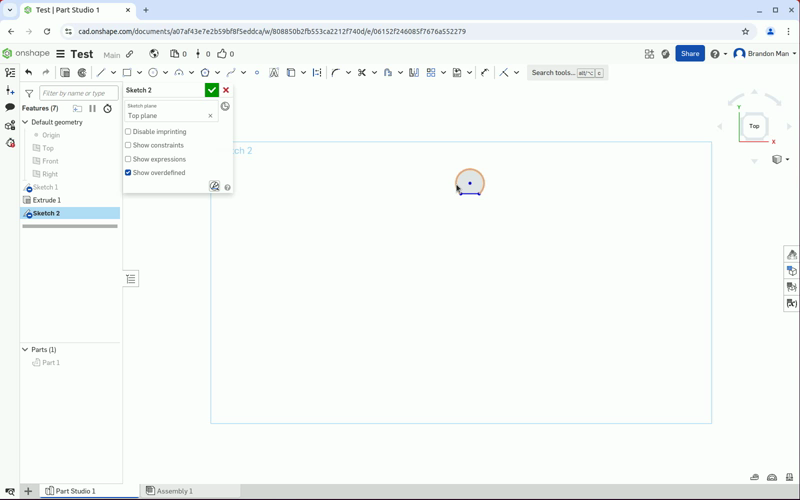
scroll(6)
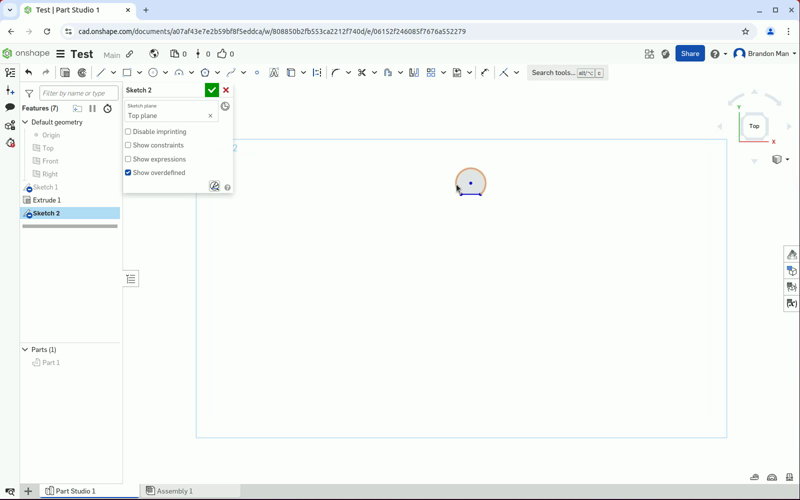
scroll(6)
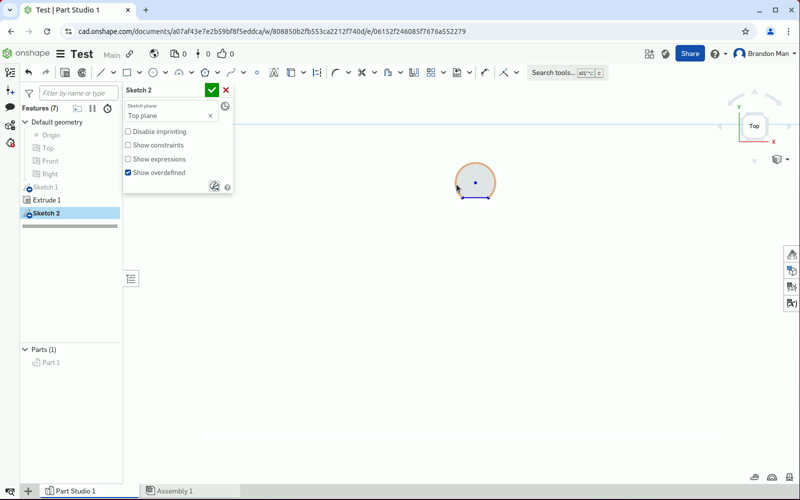
scroll(6)
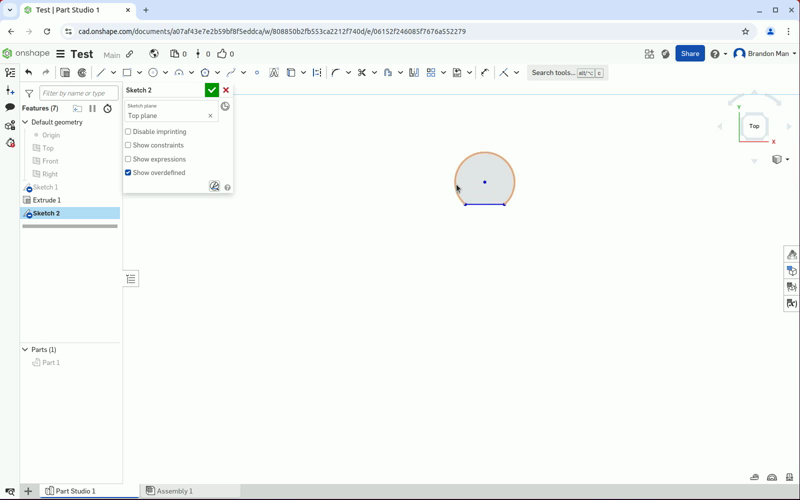
scroll(6)
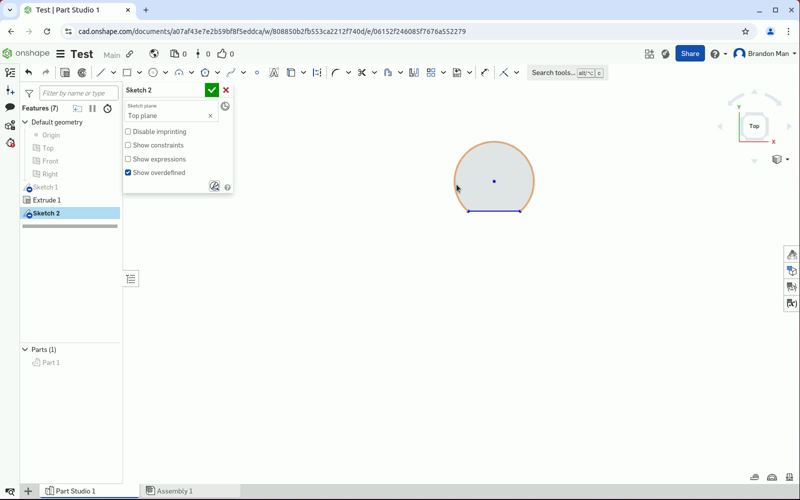
scroll(6)
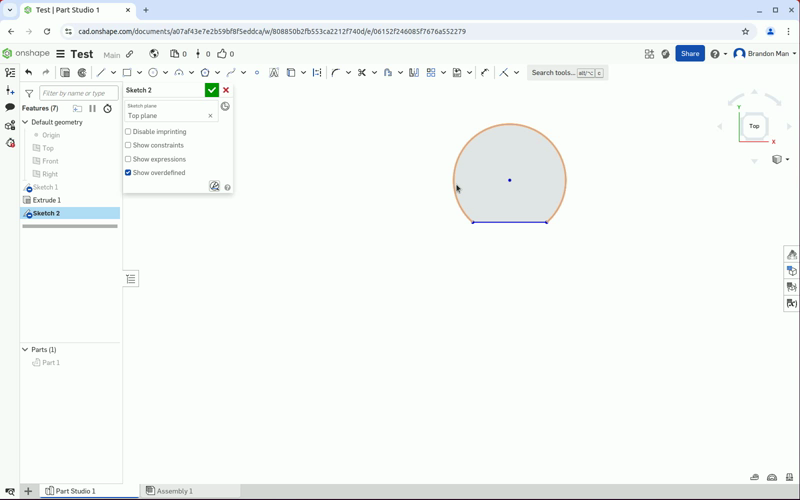
scroll(6)
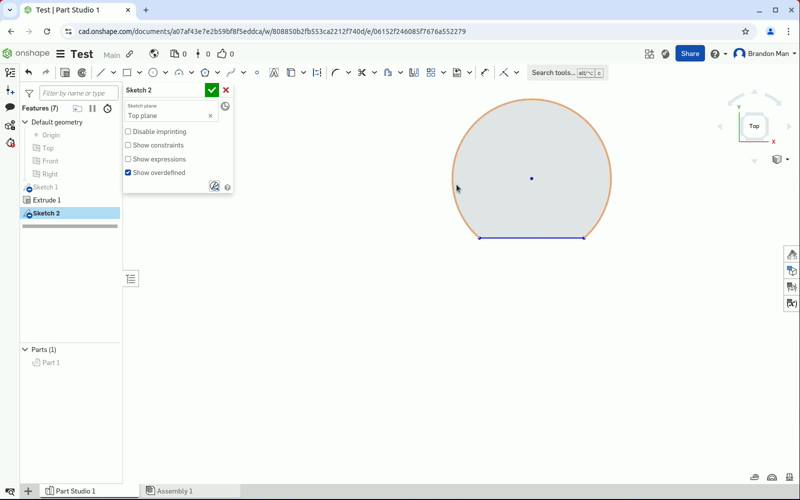
scroll(6)
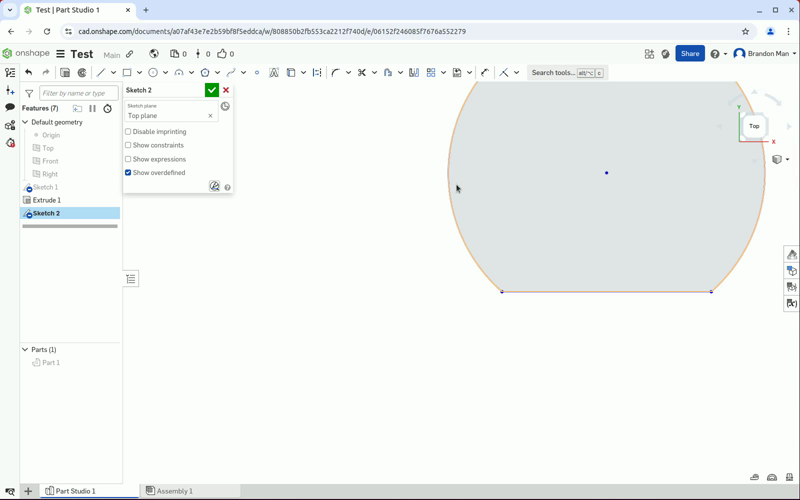
click(456, 184)
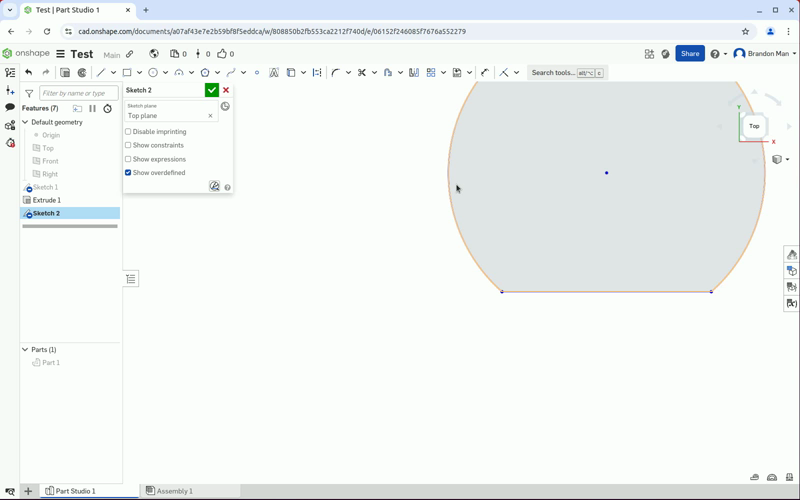
scroll(-6)
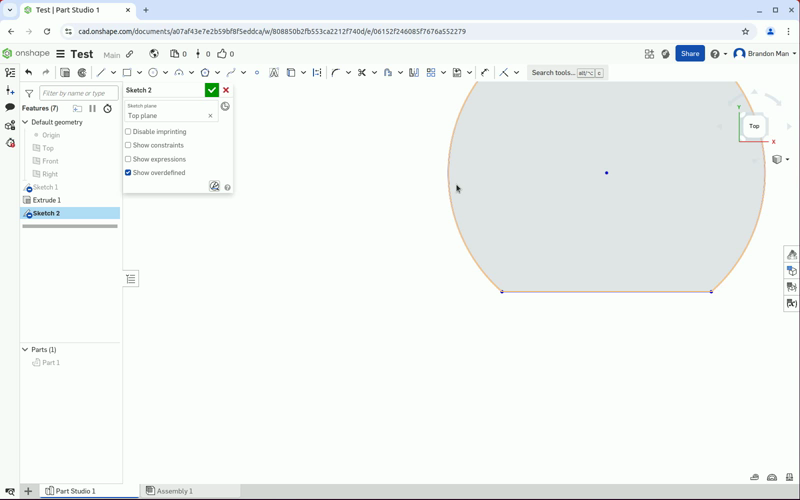
scroll(-6)
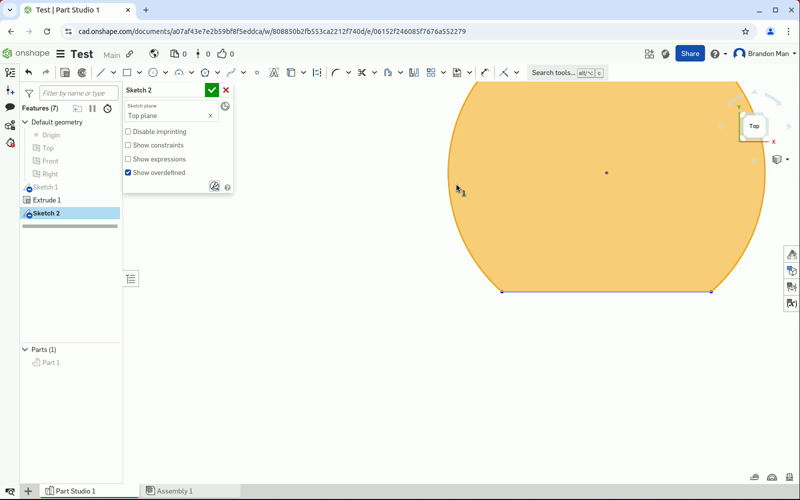
scroll(-6)
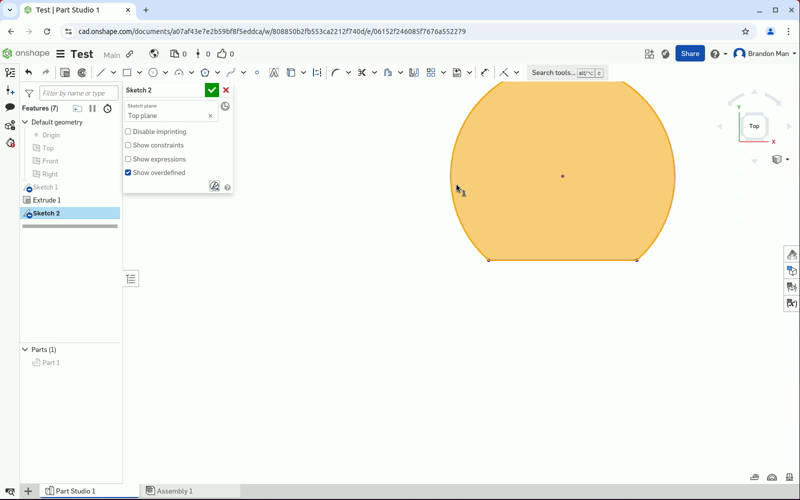
scroll(-6)
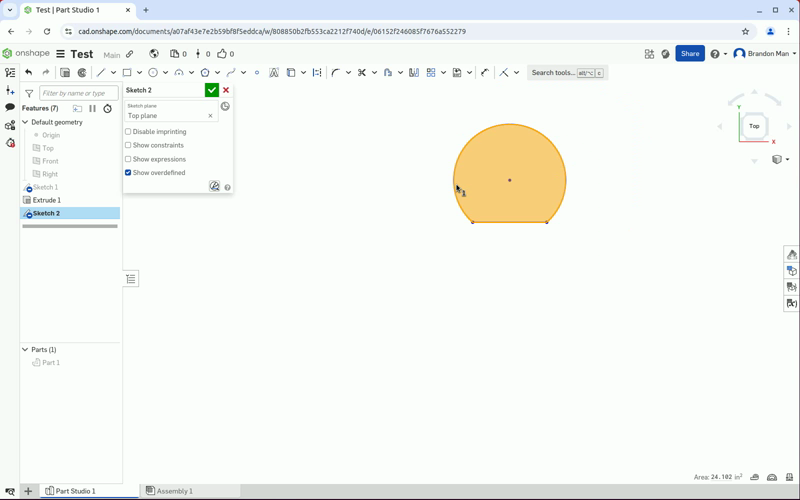
scroll(-6)
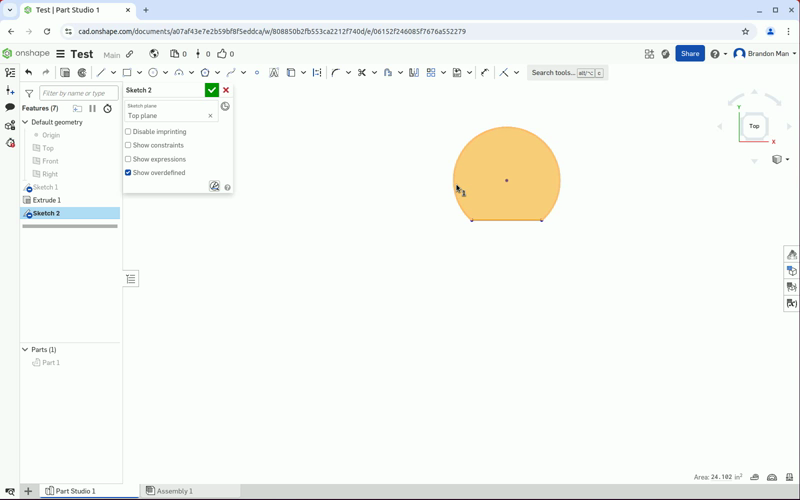
scroll(-6)
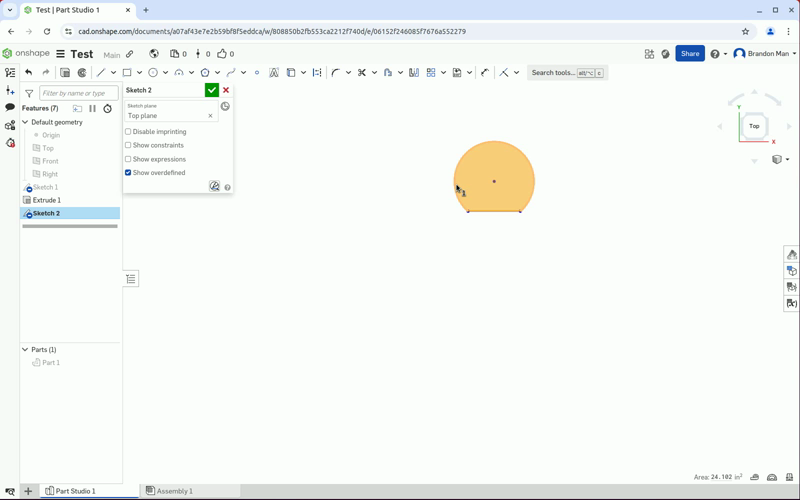
scroll(-6)
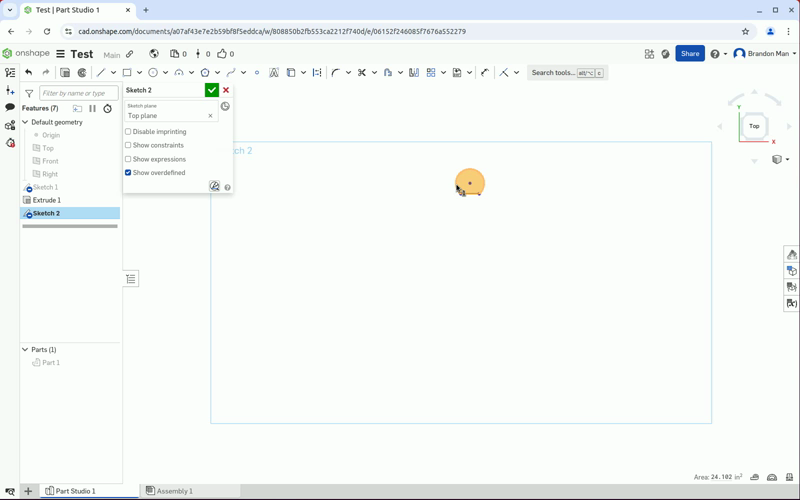
mouse_move(73, 352)
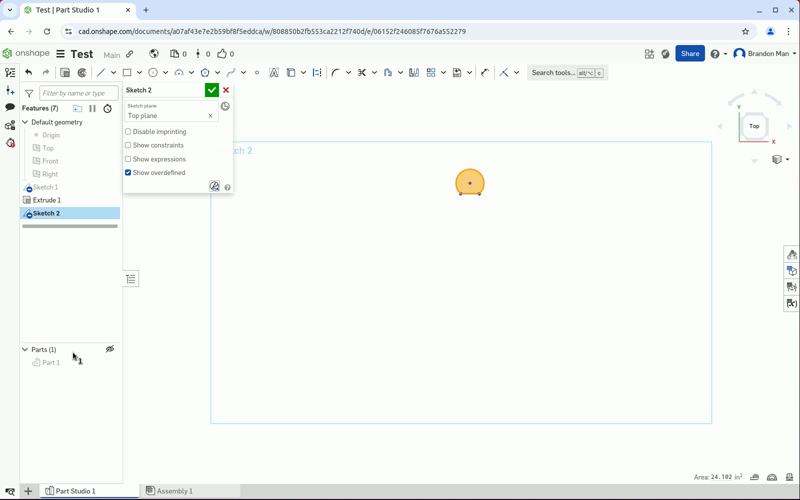
key(shift+y)
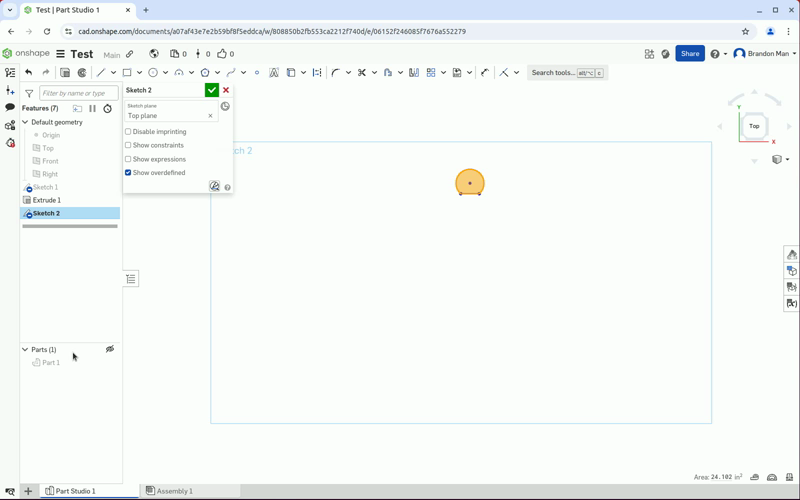
key(shift+e)
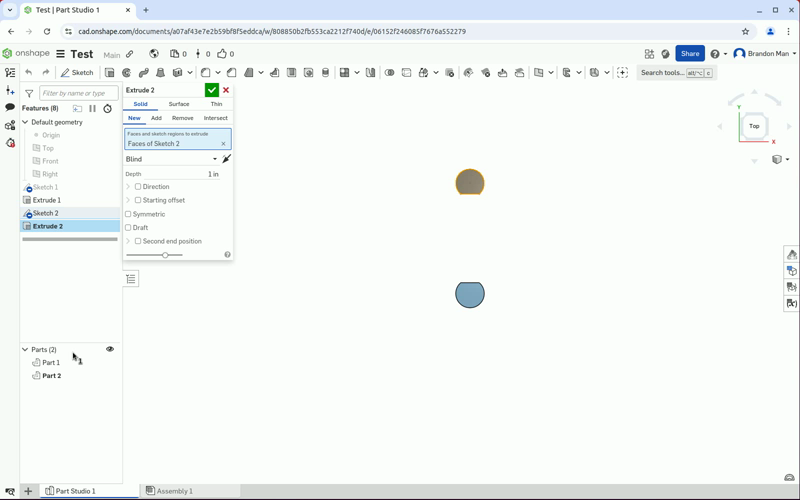
mouse_move(143, 106)
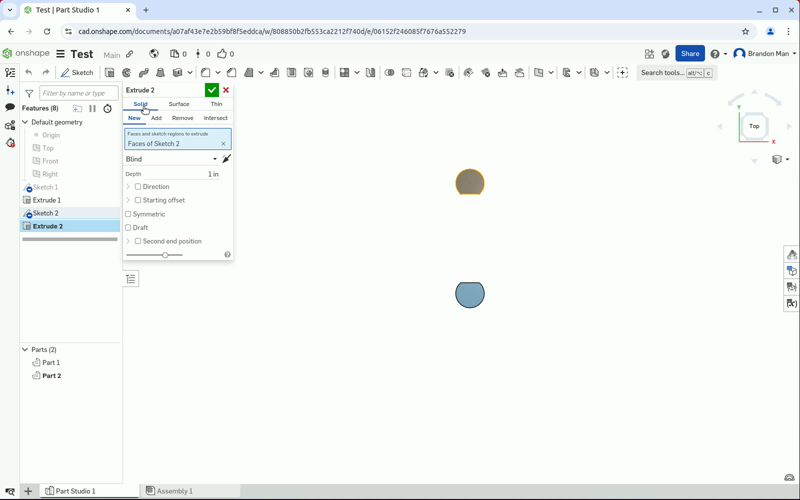
click(143, 106)
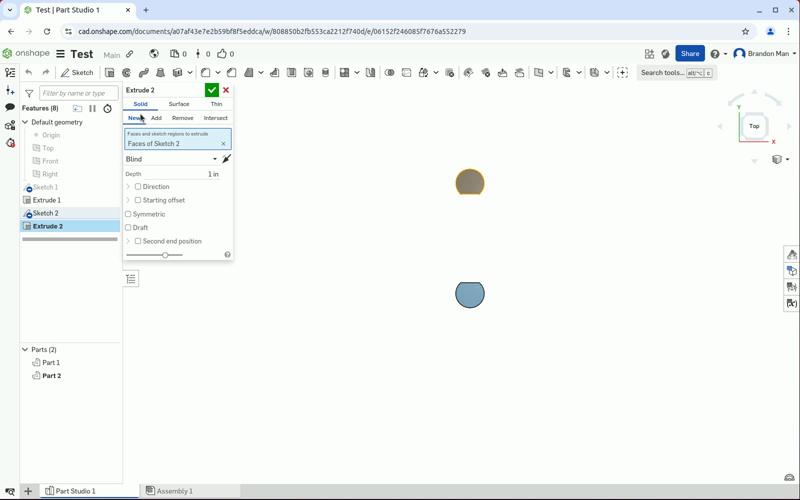
mouse_move(137, 120)
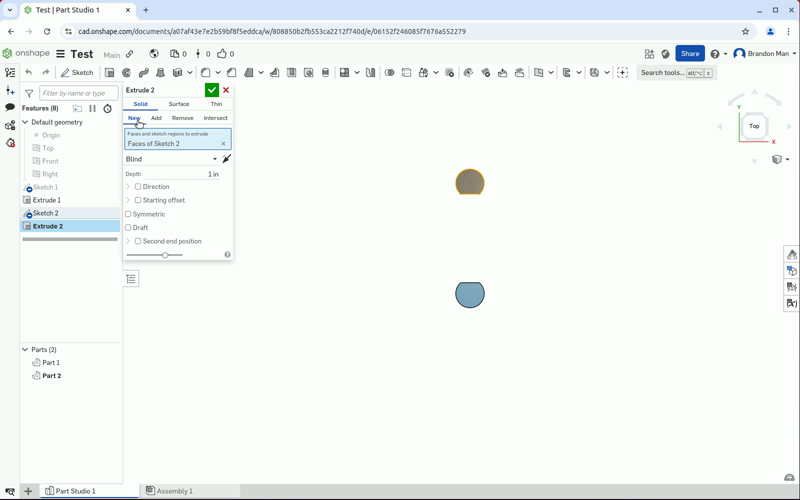
click(137, 120)
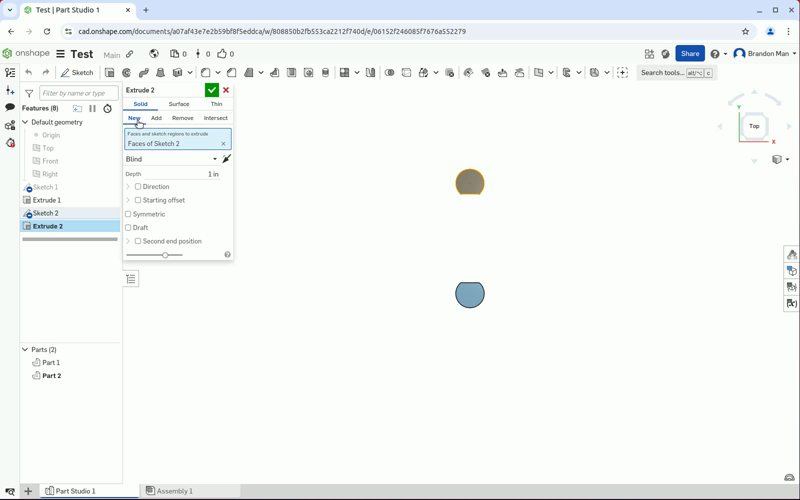
key(tab, 4)
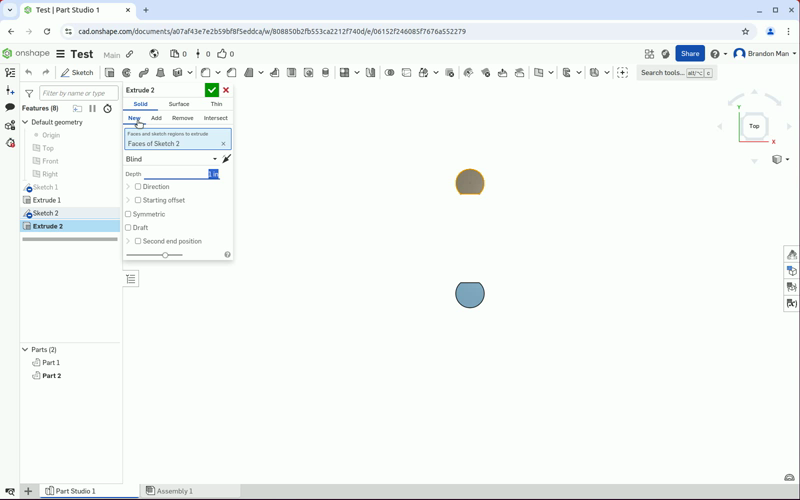
text(0.722)
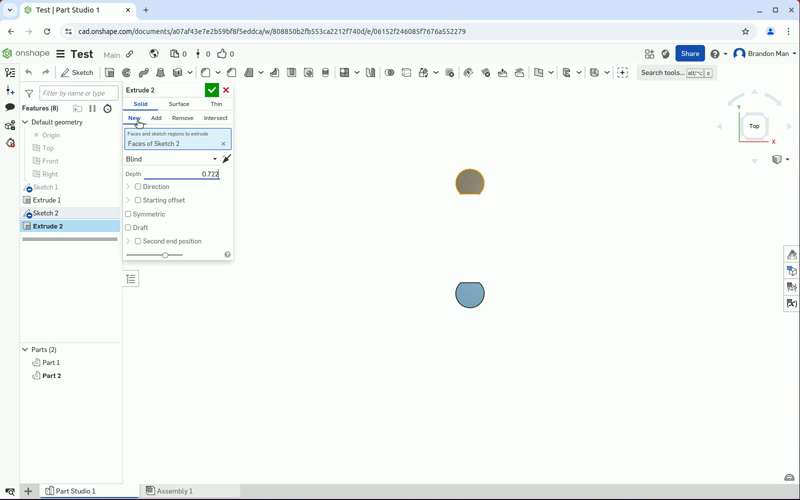
key(enter)
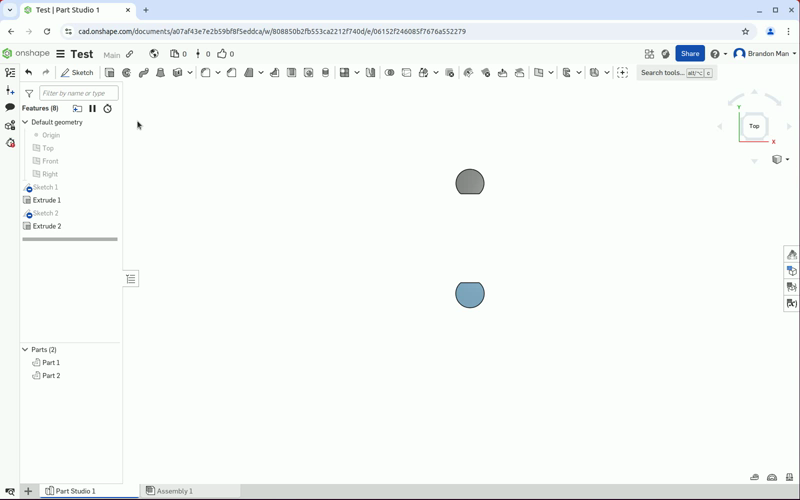
key(shift+h)
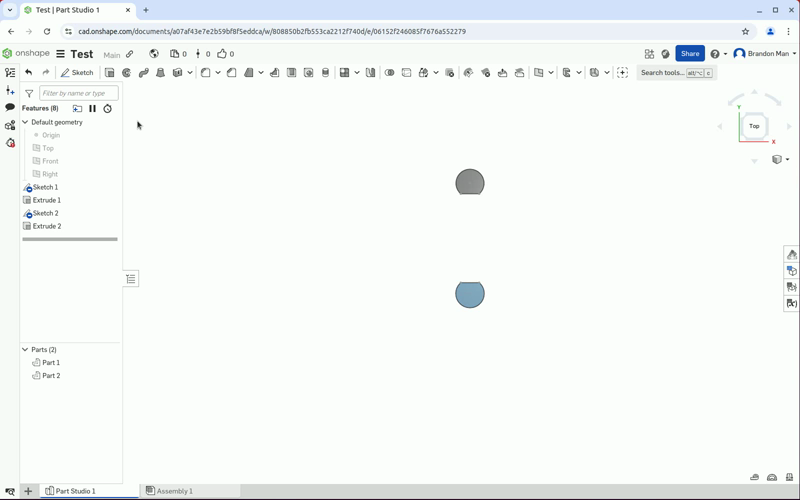
key(shift+h)
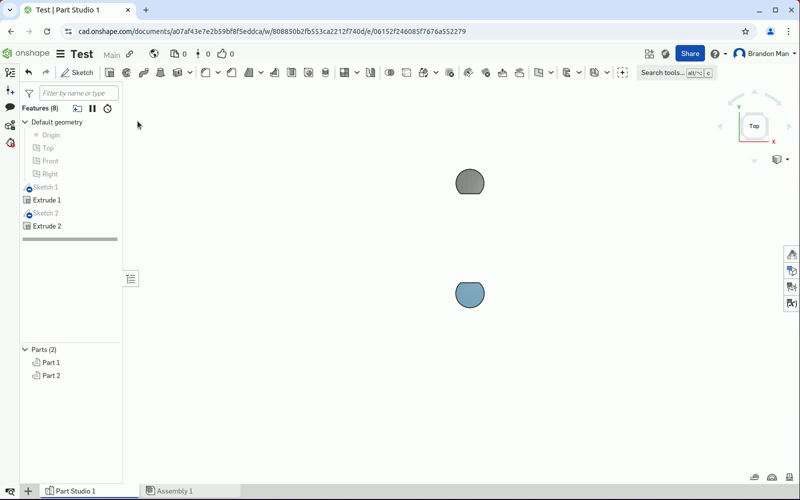
mouse_move(73, 189)
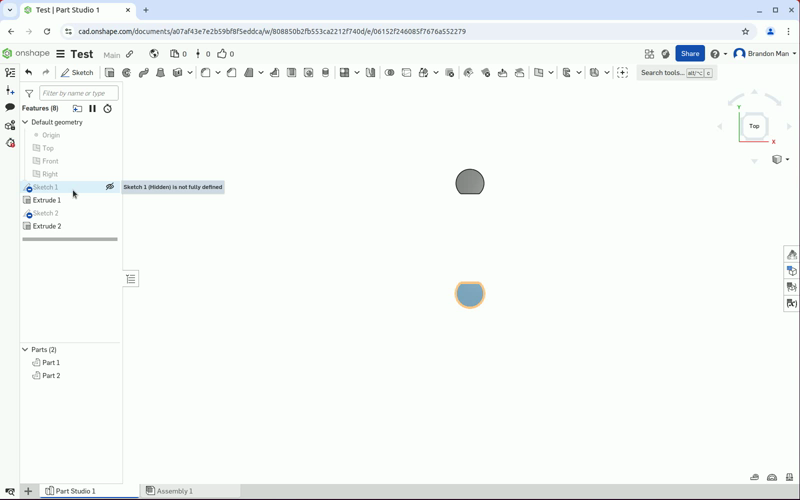
click(73, 189)
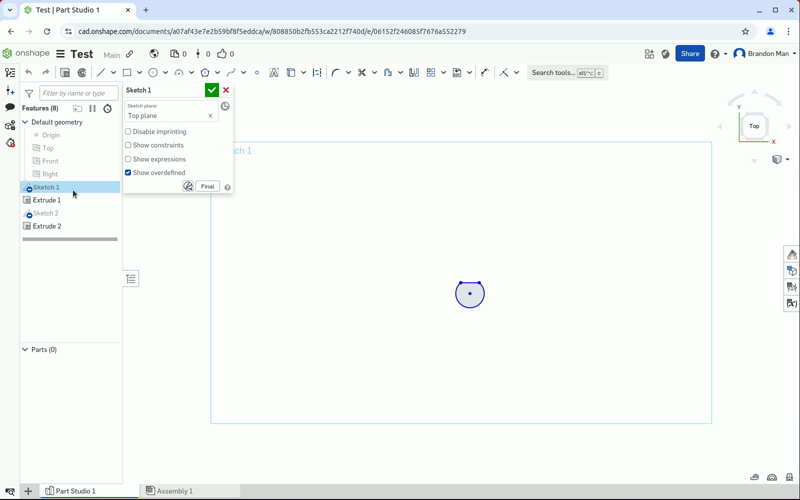
mouse_move(229, 92)
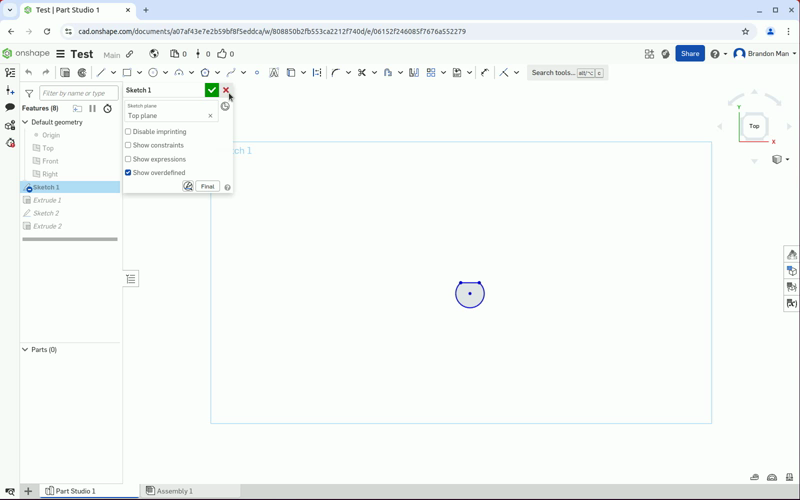
click(229, 92)
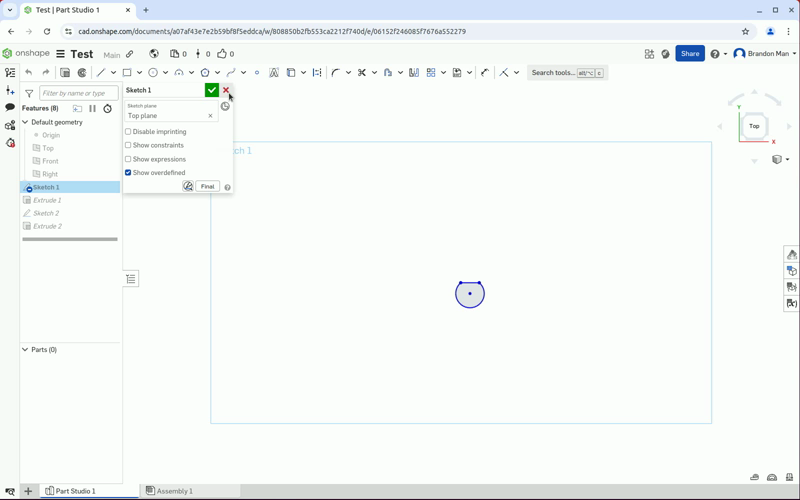
key(shift+s)
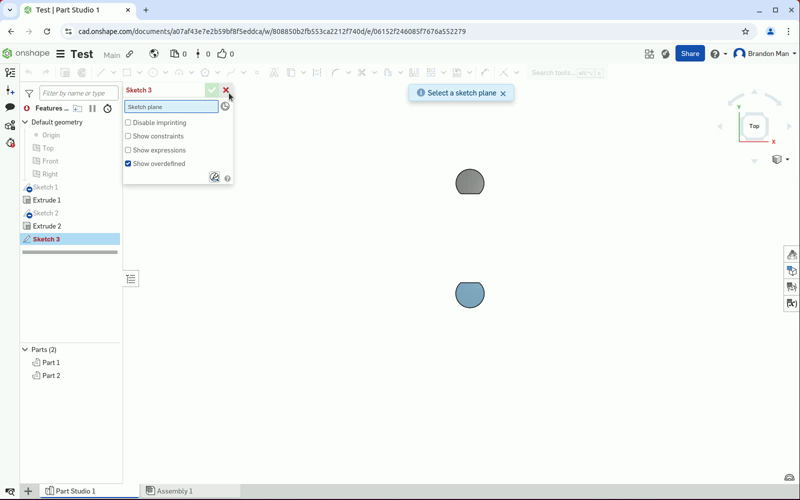
mouse_move(73, 150)
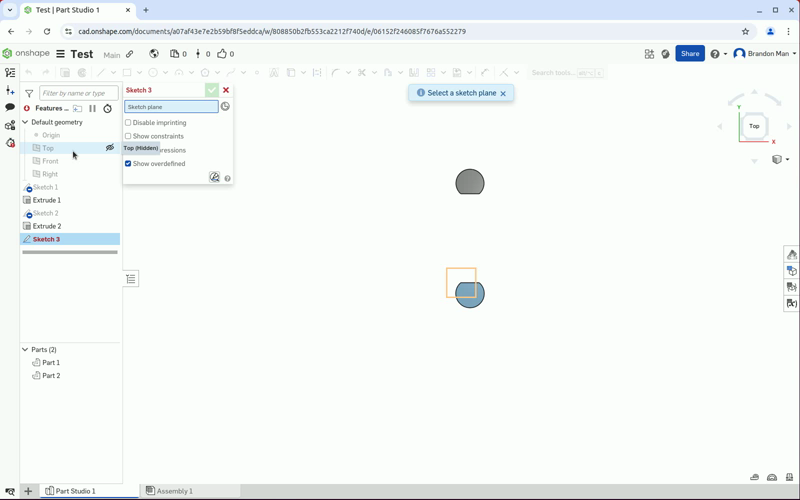
click(73, 150)
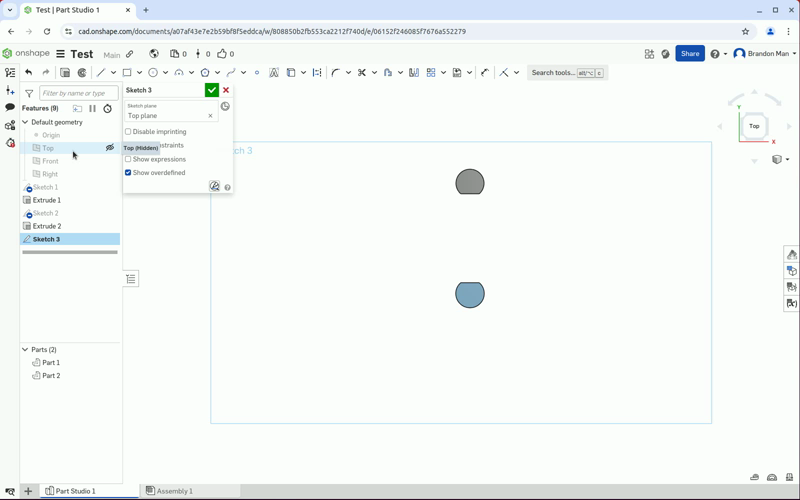
mouse_move(73, 352)
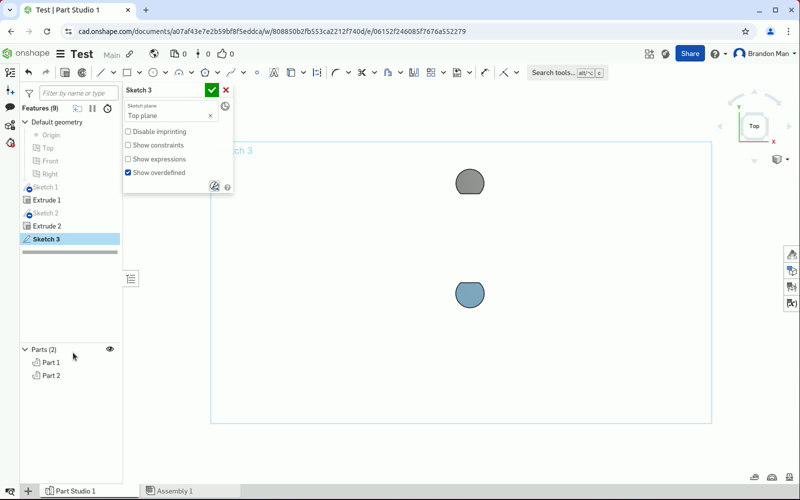
key(y)
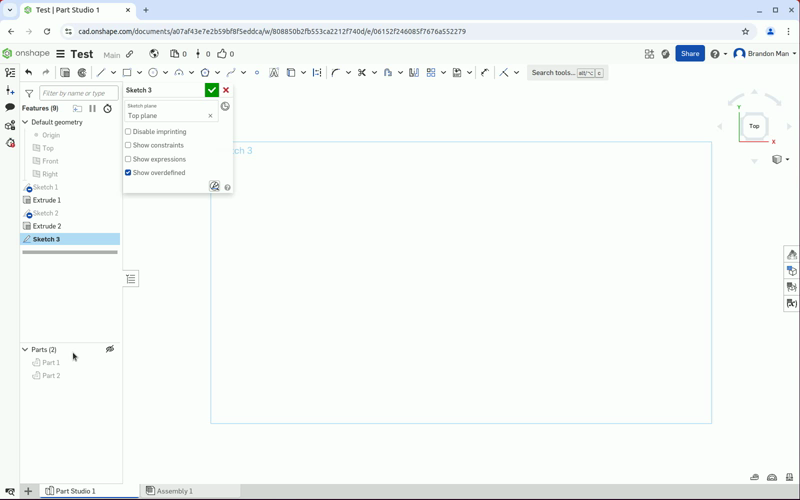
key(l)
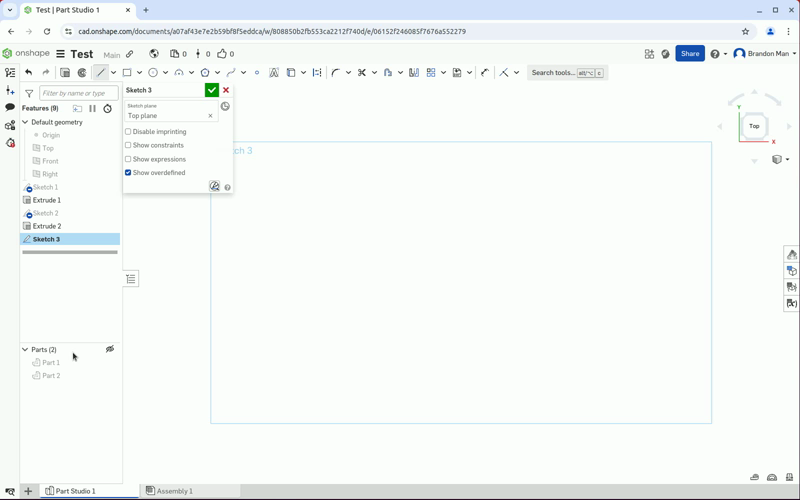
key_down(shift)
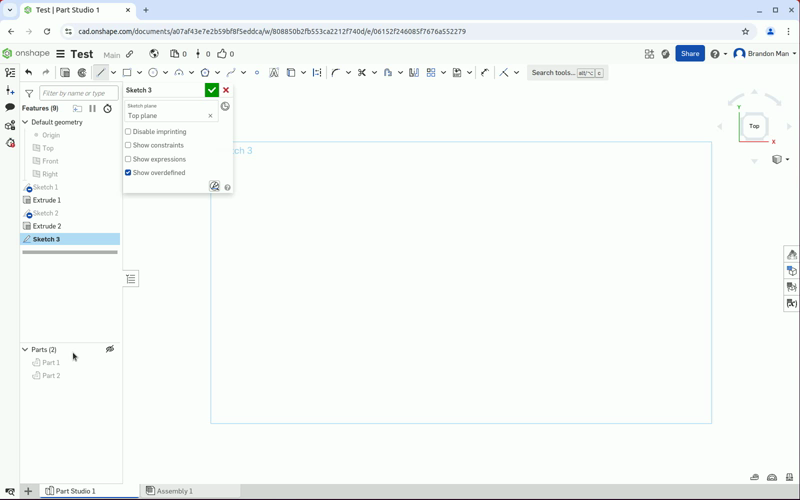
mouse_move(460, 282)
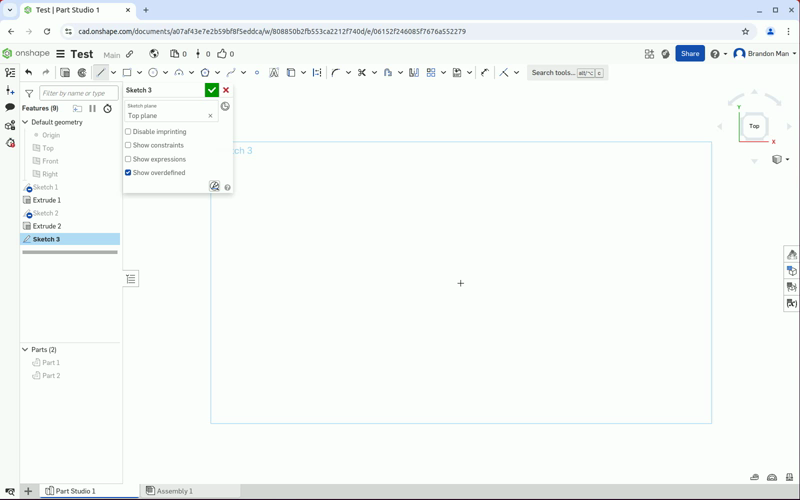
click(460, 282)
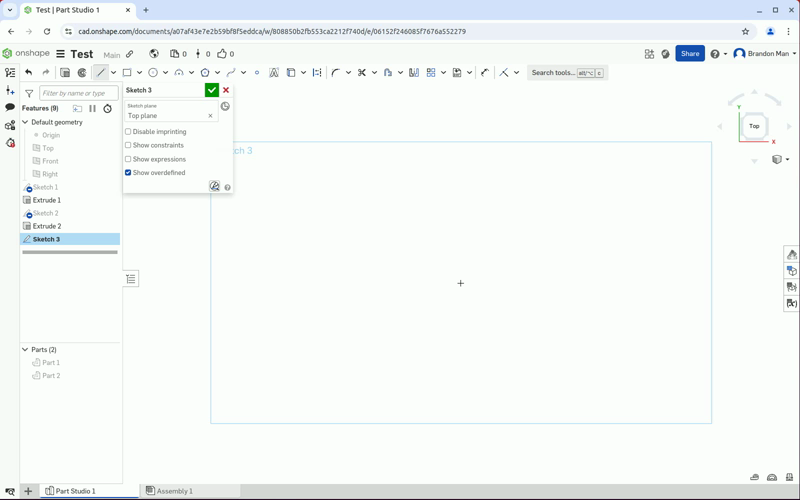
key_up(shift)
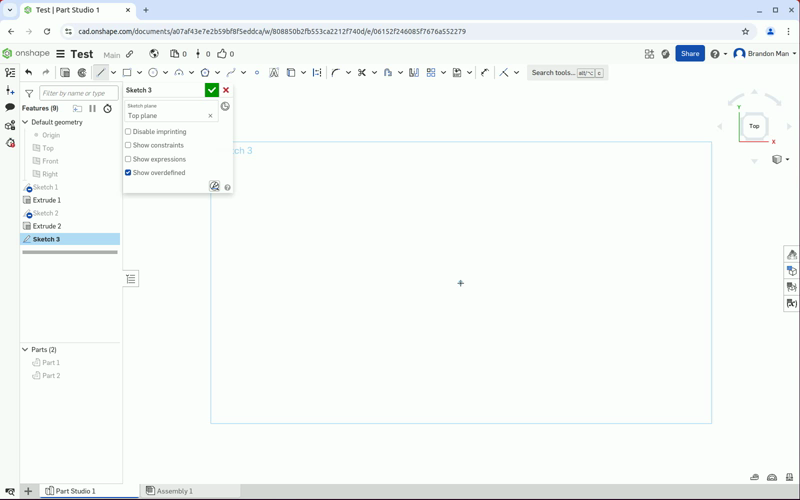
key_down(shift)
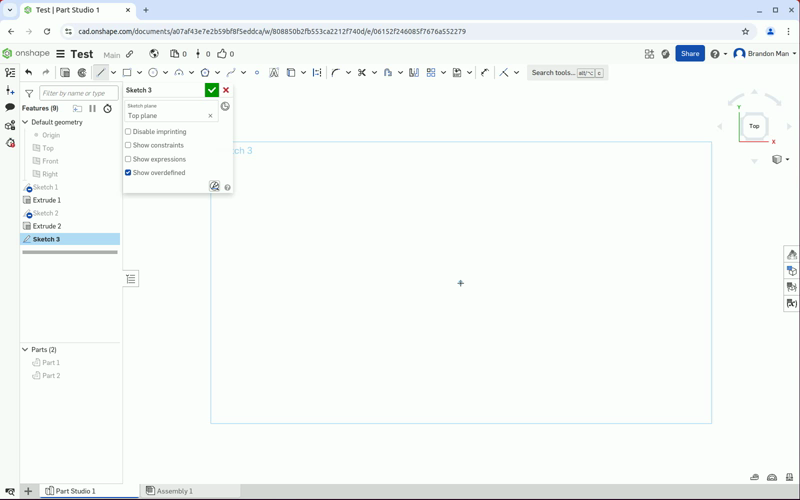
mouse_move(490, 282)
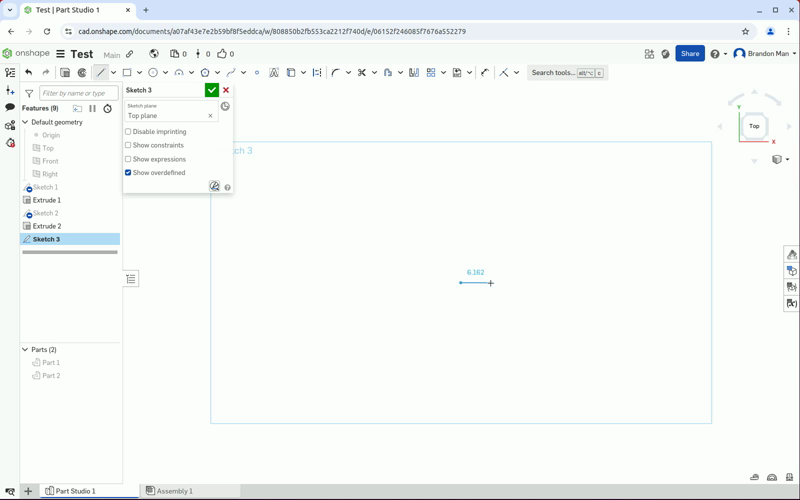
mouse_move(479, 282)
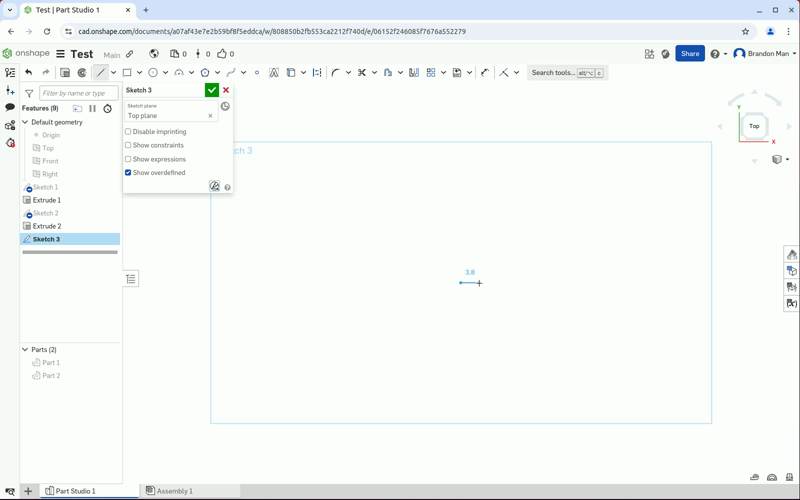
click(479, 282)
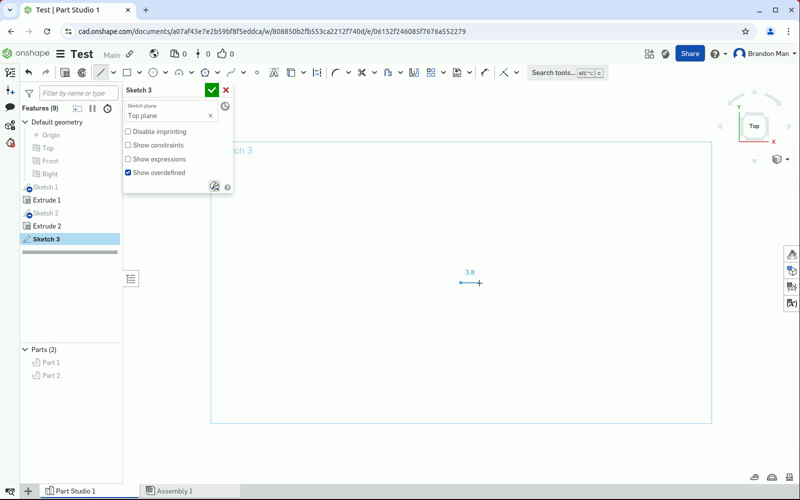
key_up(shift)
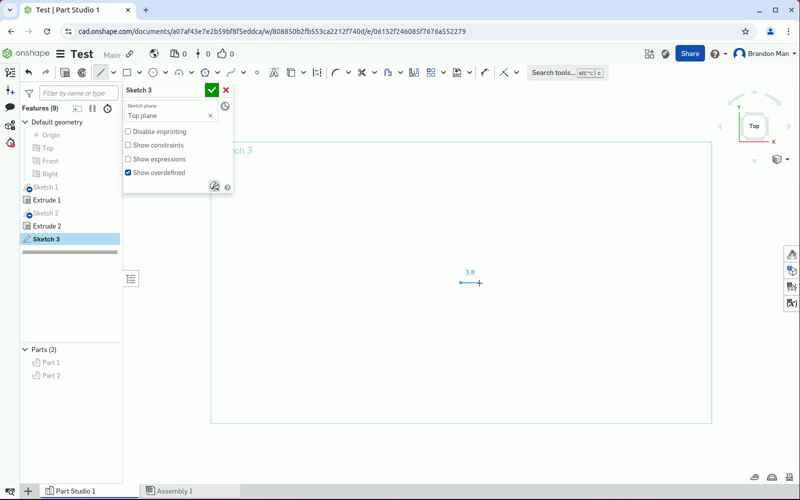
key(esc)
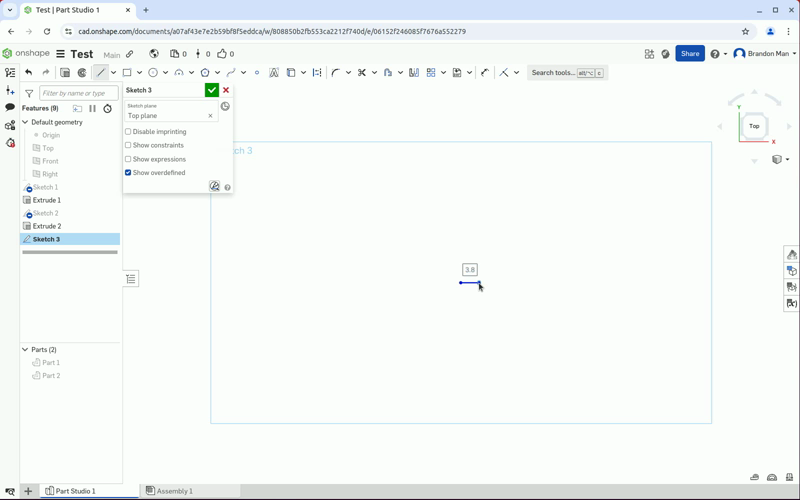
key(a)
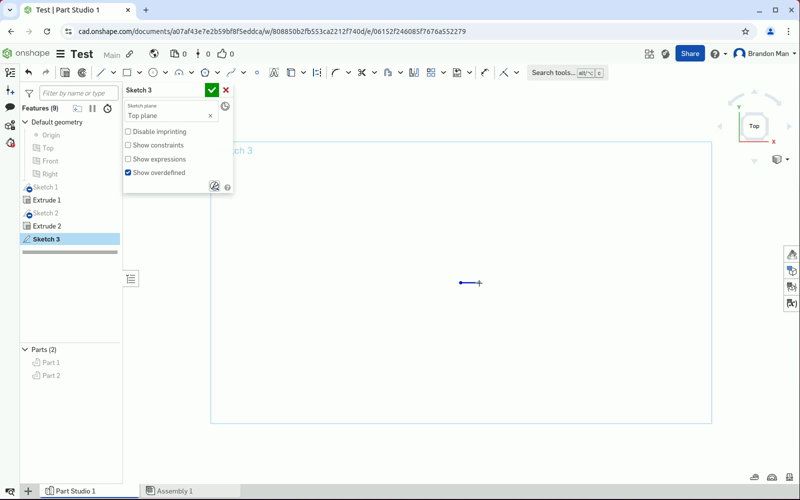
mouse_move(479, 282)
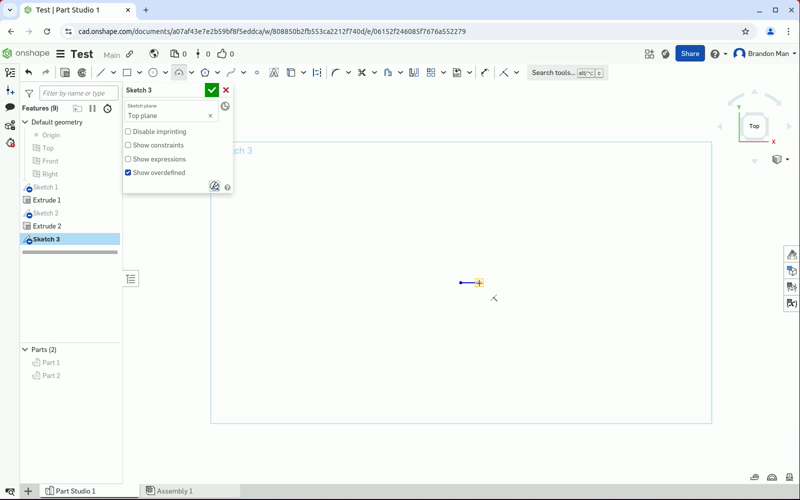
click(479, 282)
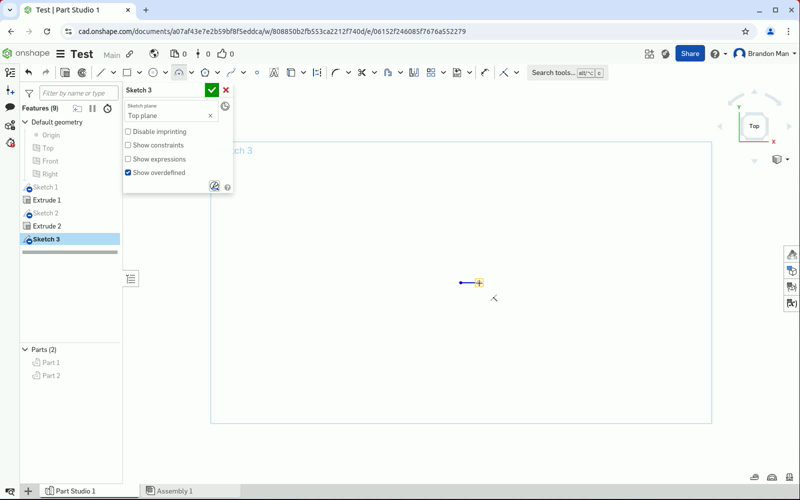
mouse_move(460, 282)
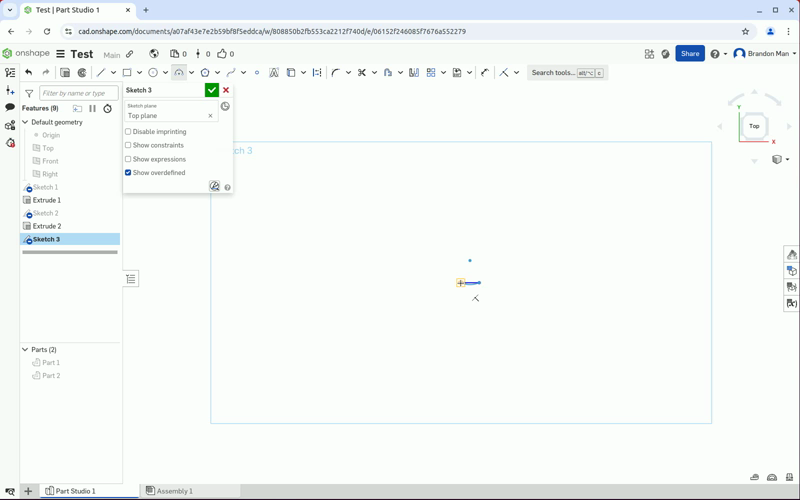
click(460, 282)
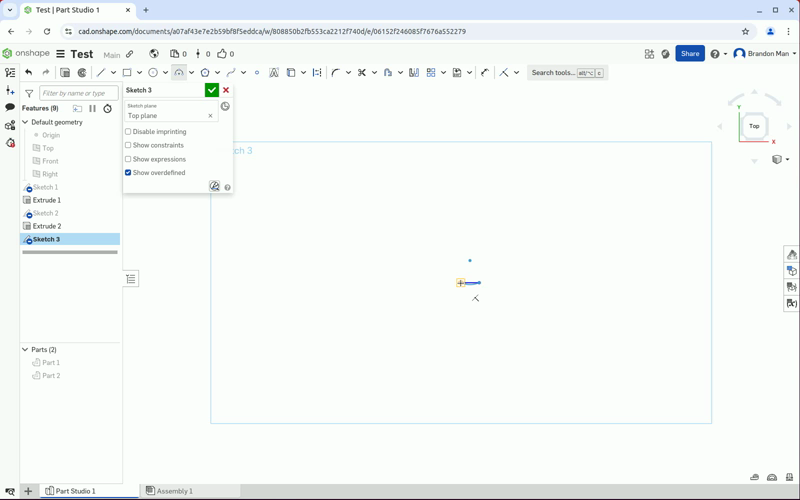
key_down(shift)
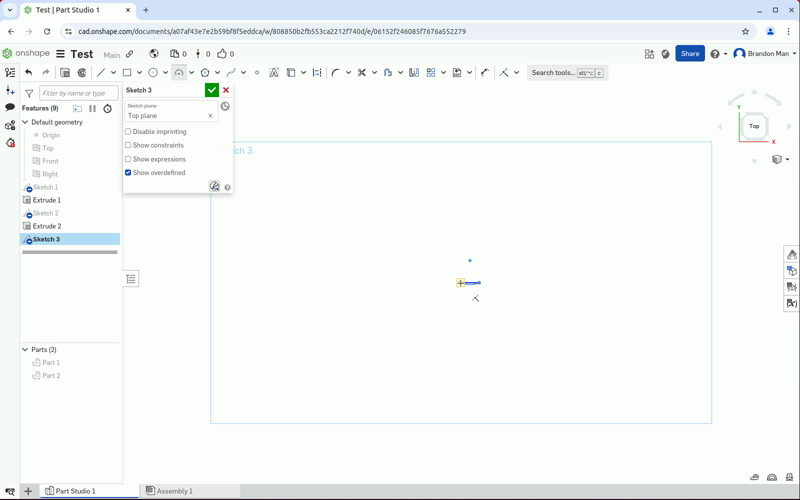
mouse_move(470, 279)
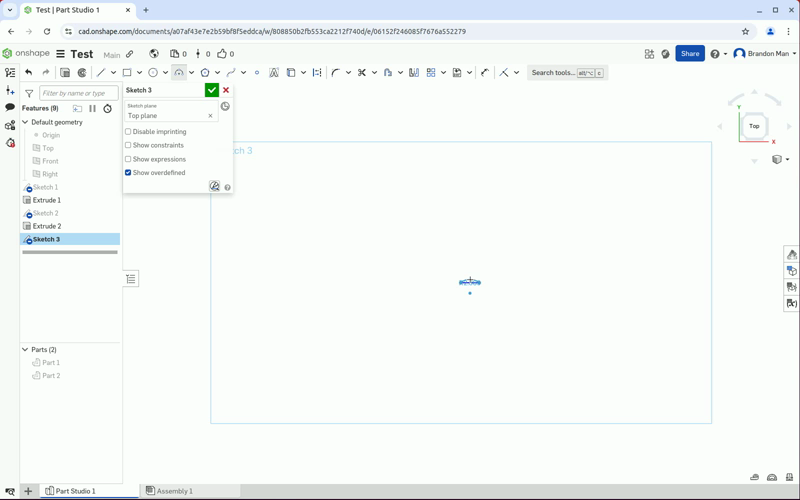
click(470, 279)
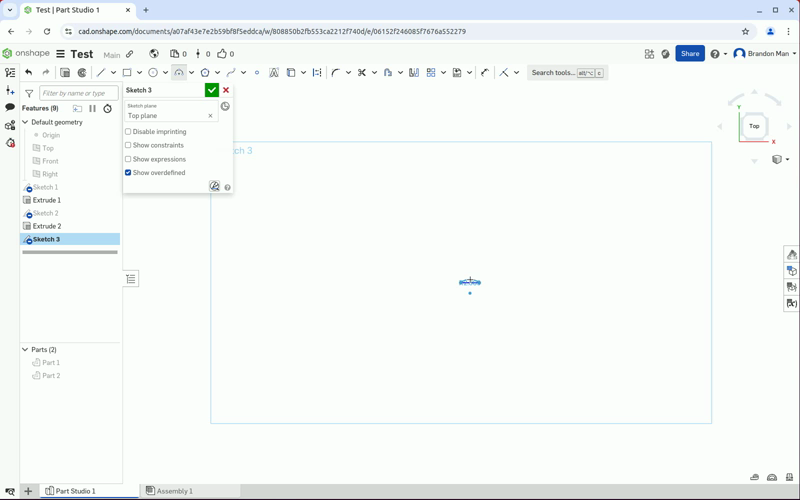
key_up(shift)
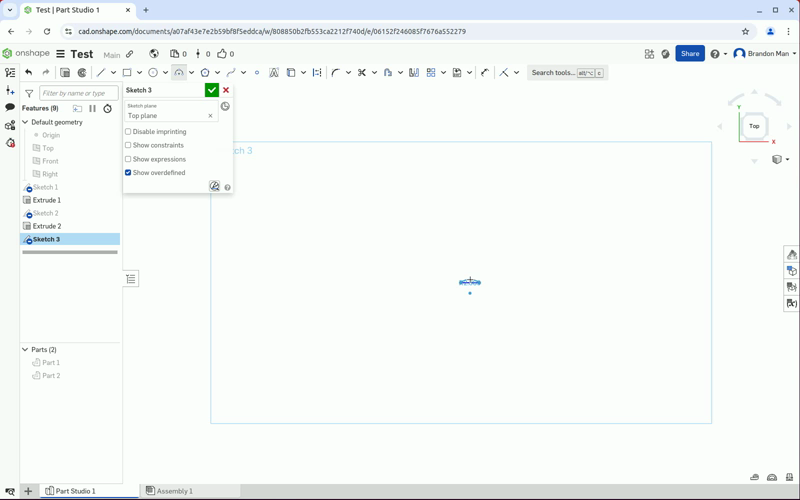
key(esc)
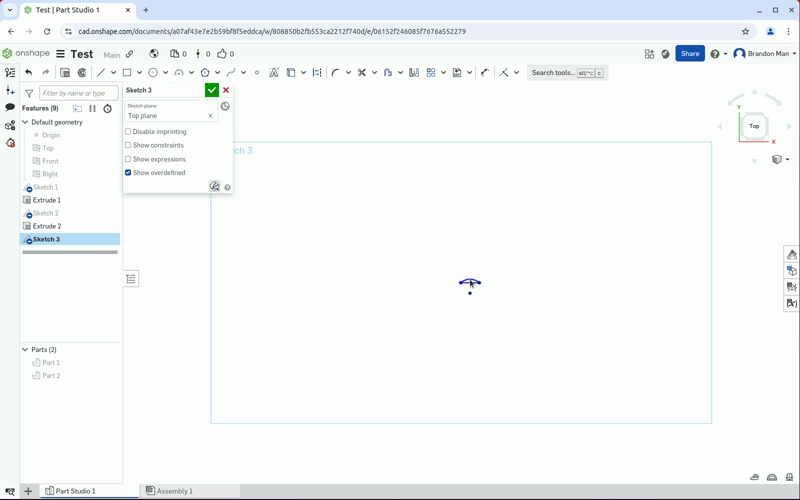
mouse_move(471, 282)
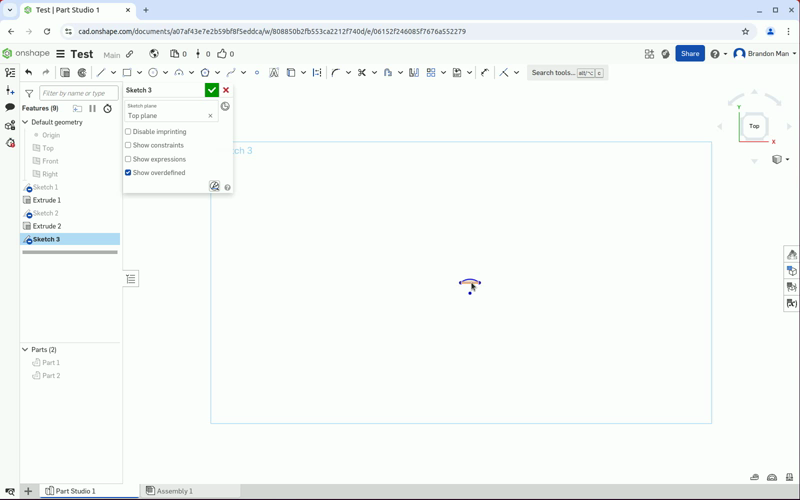
scroll(6)
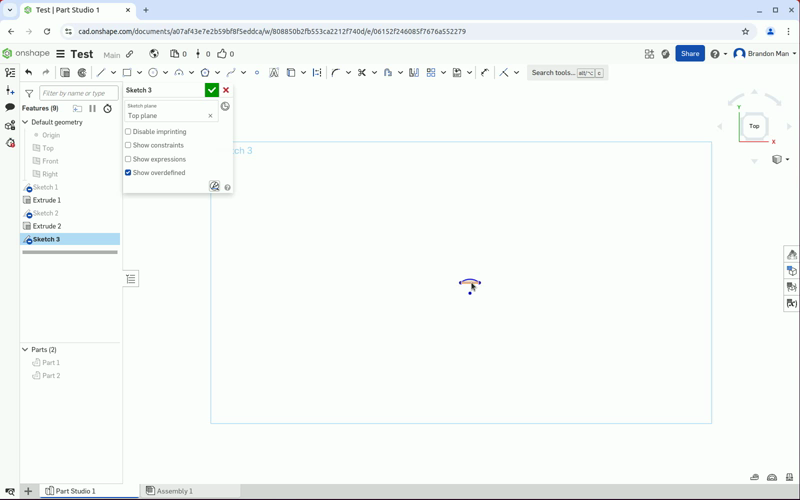
scroll(6)
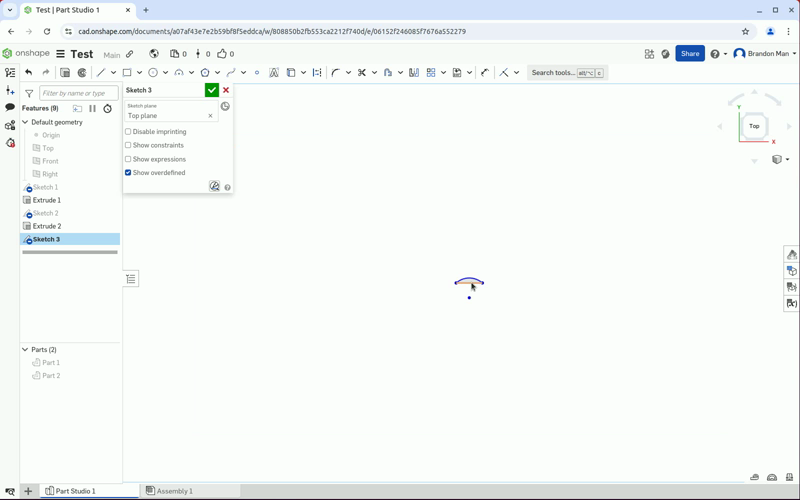
scroll(6)
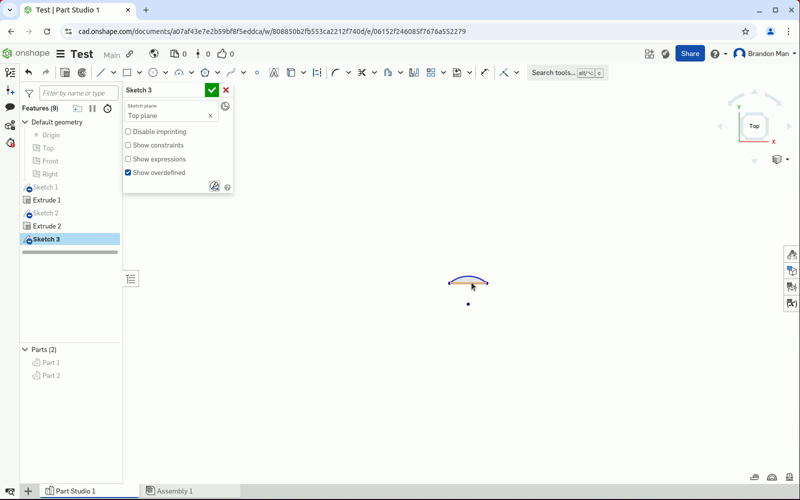
scroll(6)
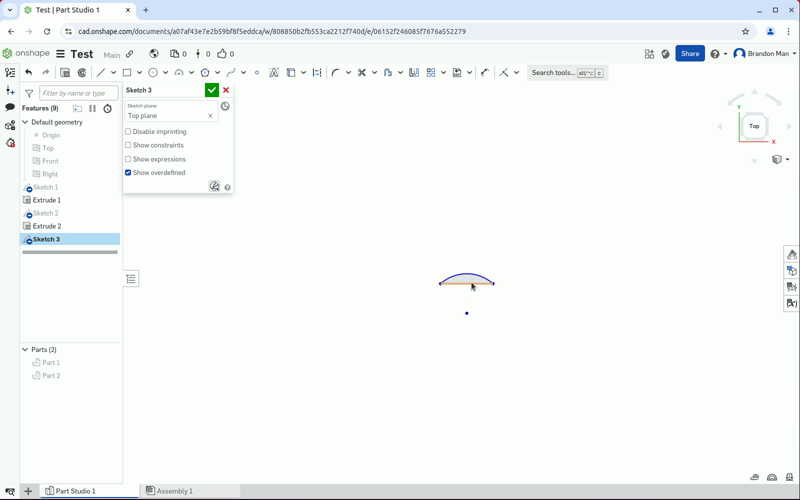
scroll(6)
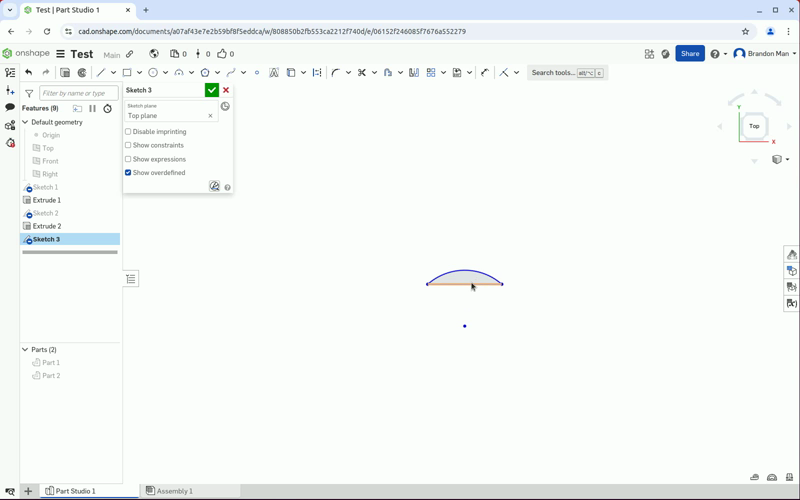
scroll(6)
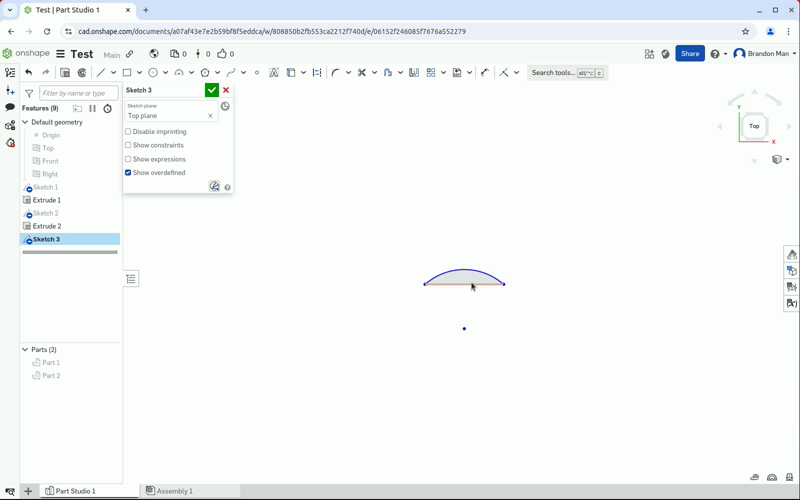
scroll(6)
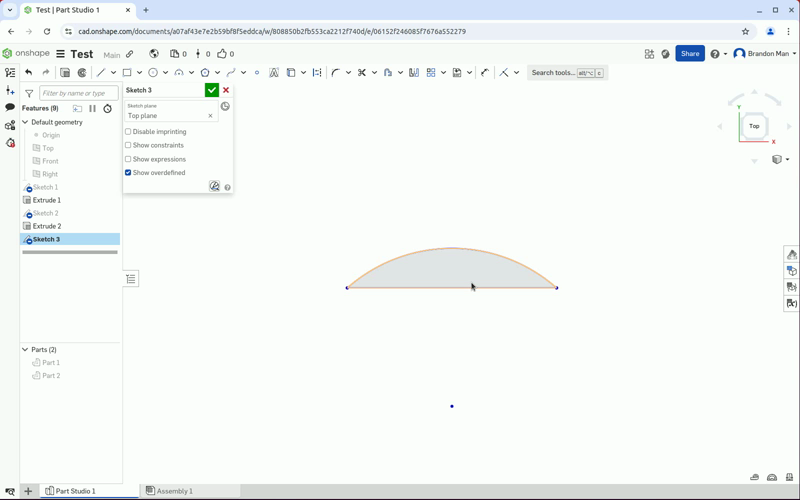
click(471, 282)
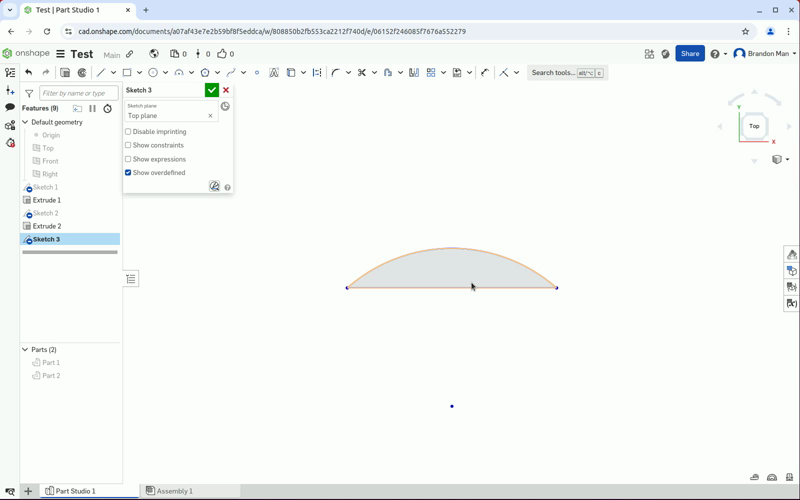
scroll(-6)
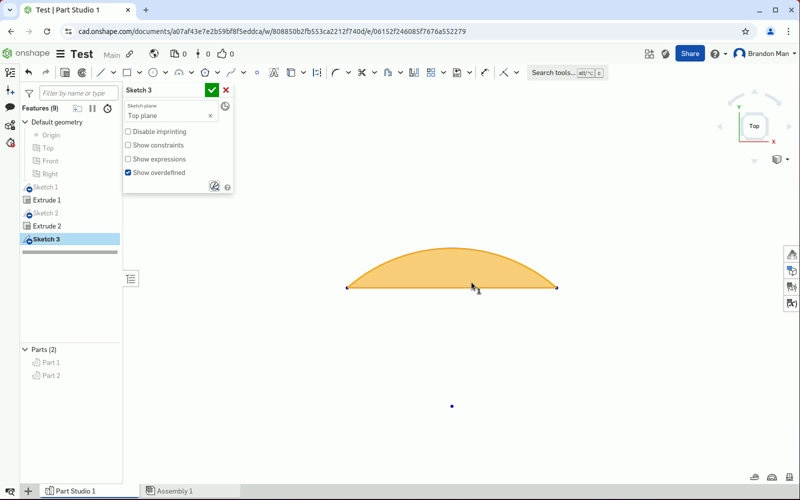
scroll(-6)
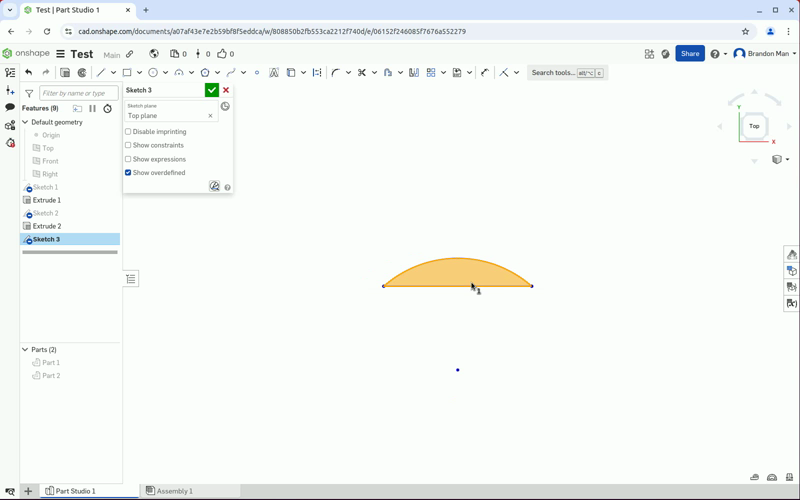
scroll(-6)
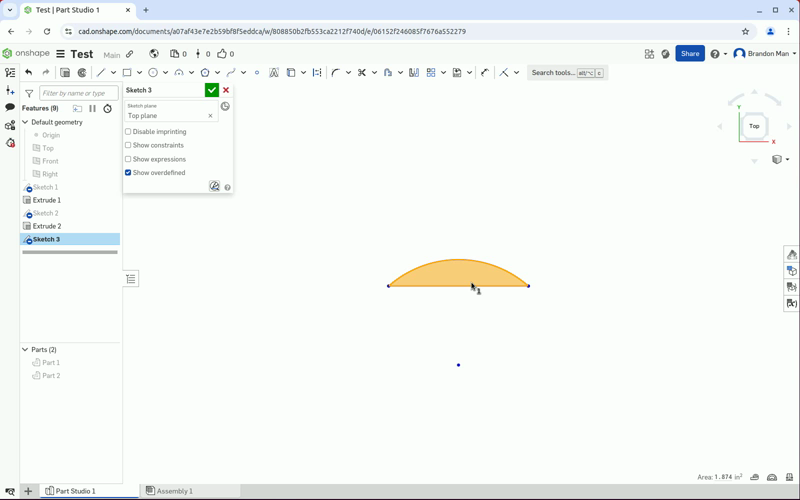
scroll(-6)
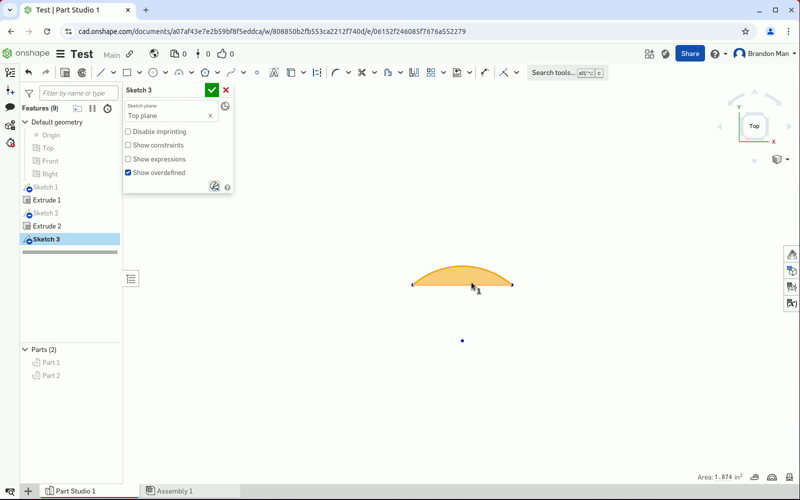
scroll(-6)
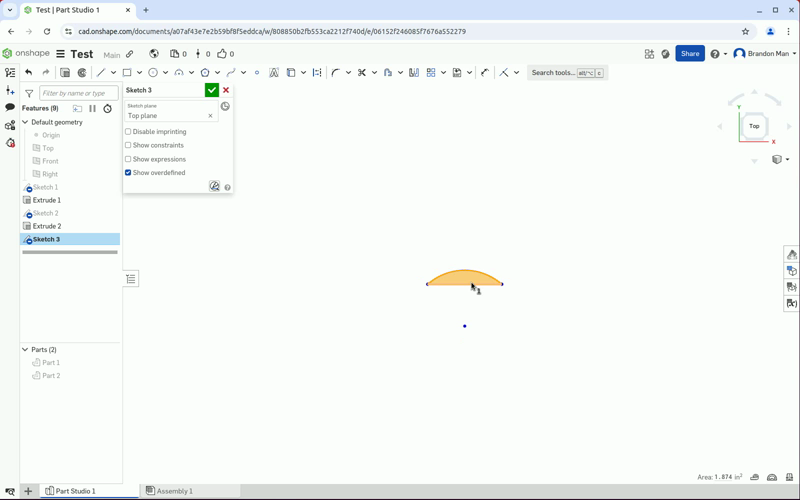
scroll(-6)
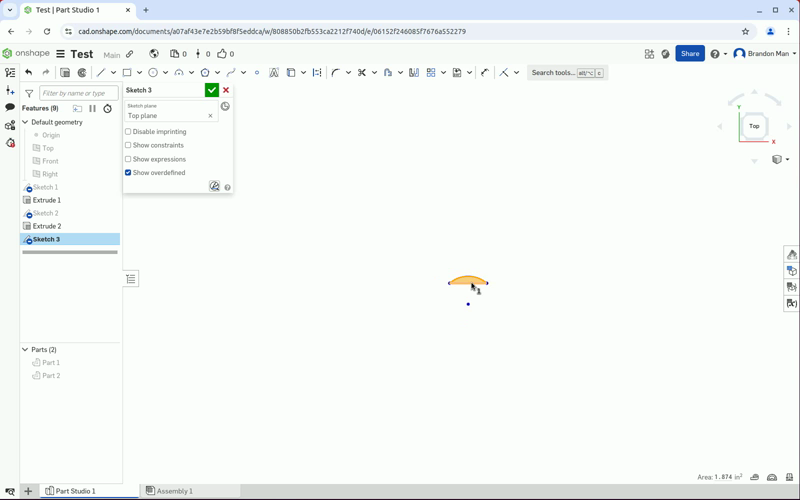
scroll(-6)
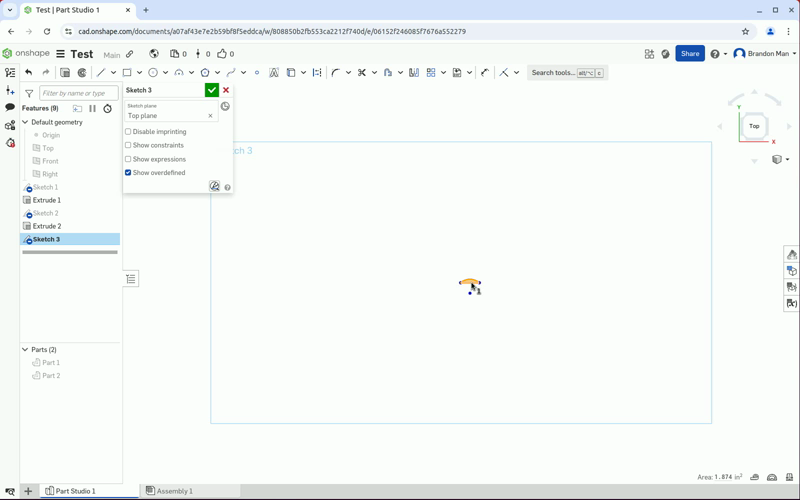
mouse_move(73, 352)
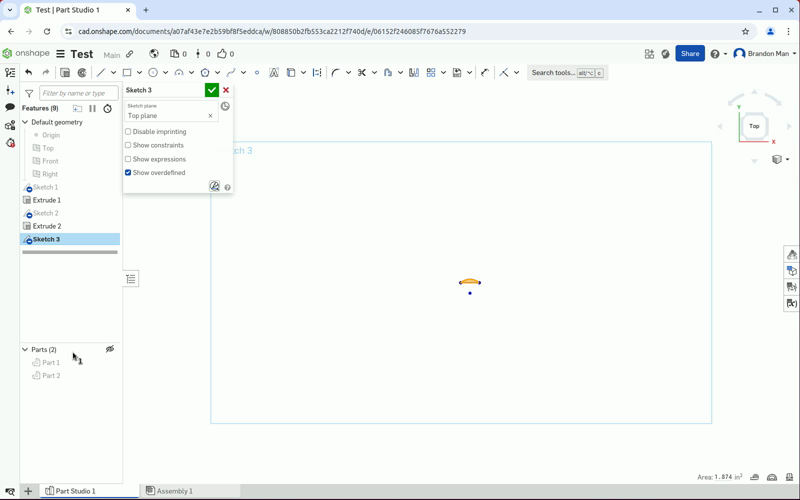
key(shift+y)
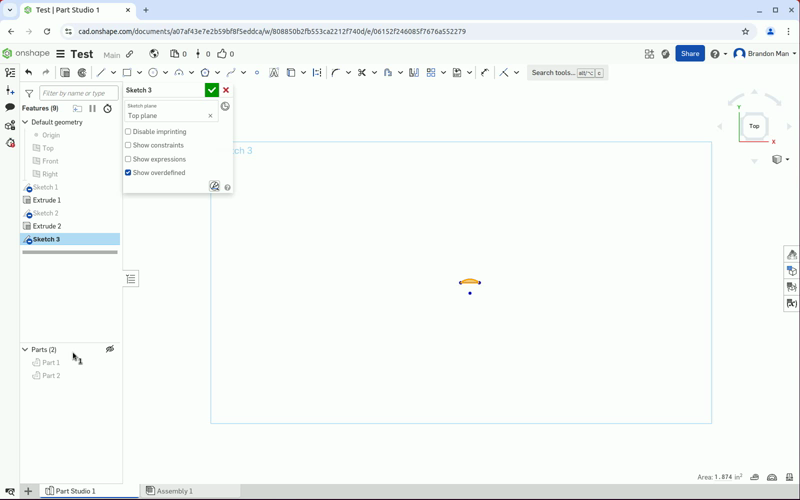
key(shift+e)
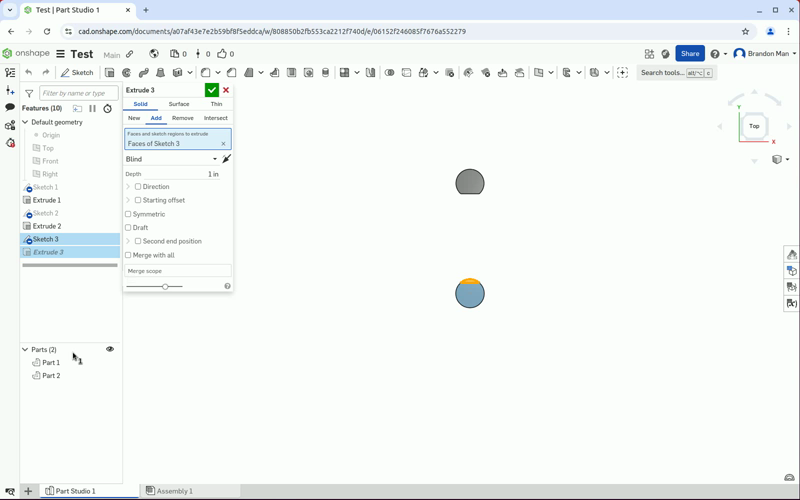
mouse_move(143, 106)
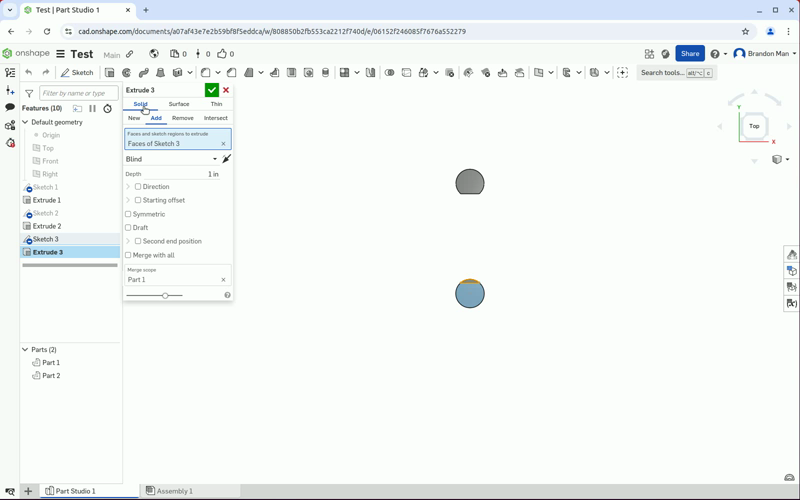
click(143, 106)
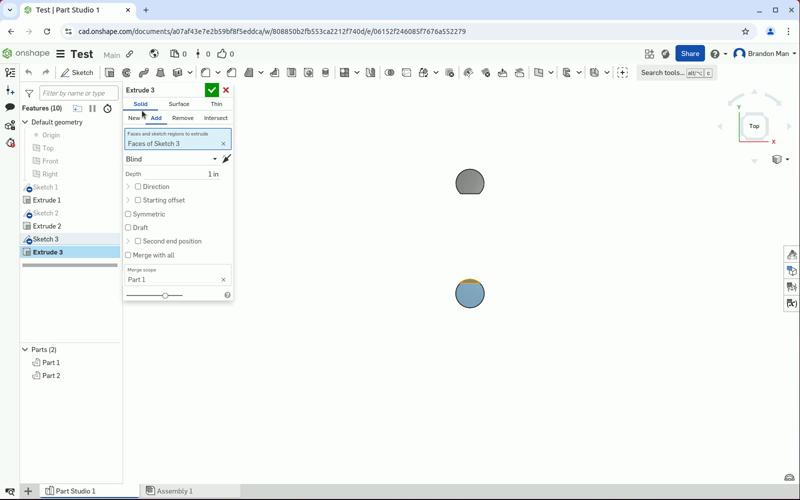
mouse_move(137, 120)
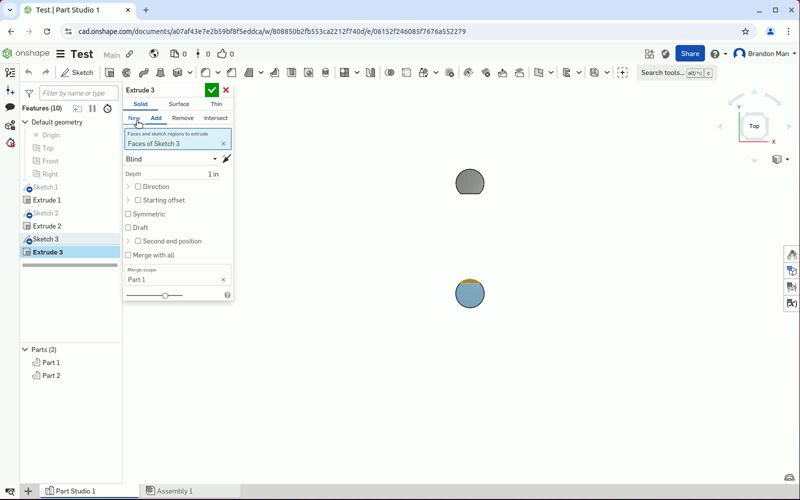
click(137, 120)
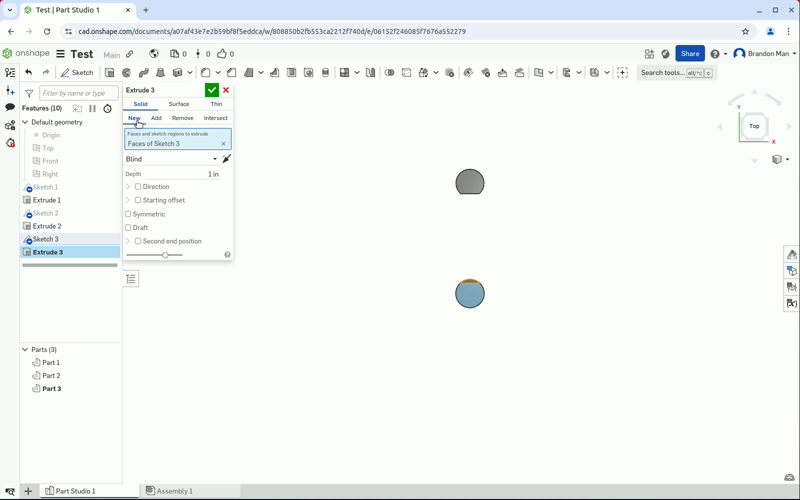
key(tab, 4)
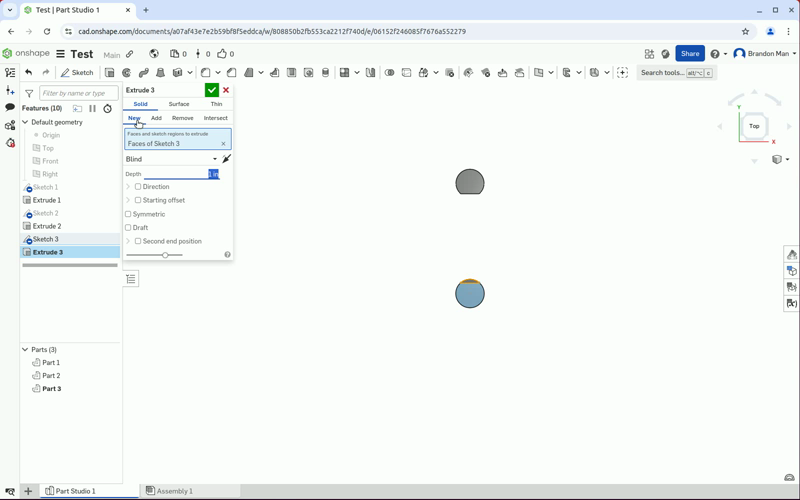
text(0.722)
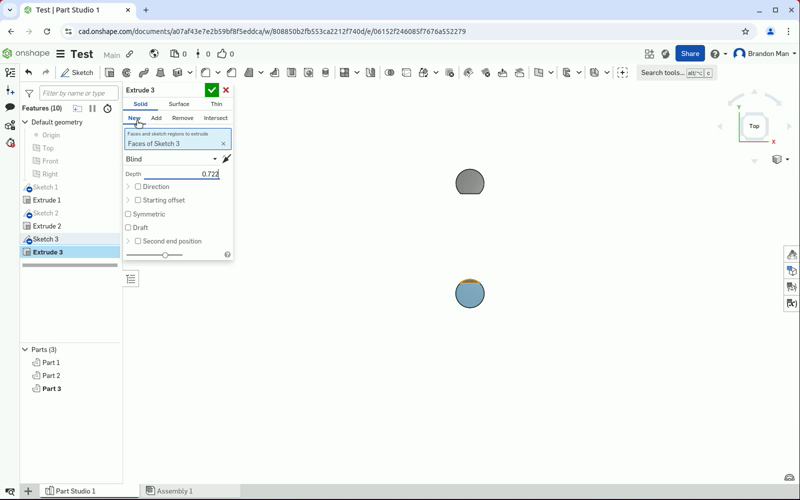
key(enter)
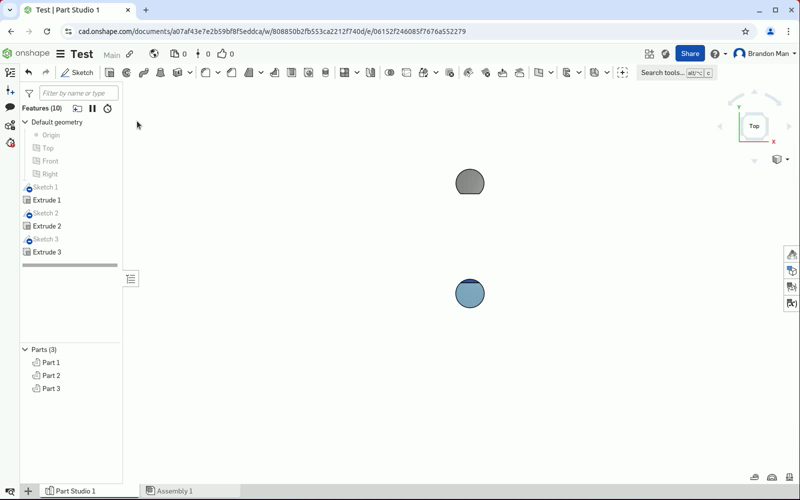
key(shift+h)
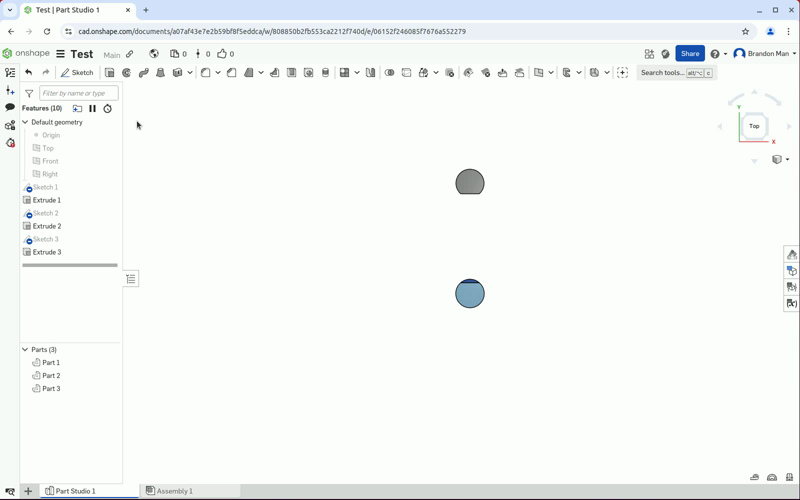
key(shift+h)
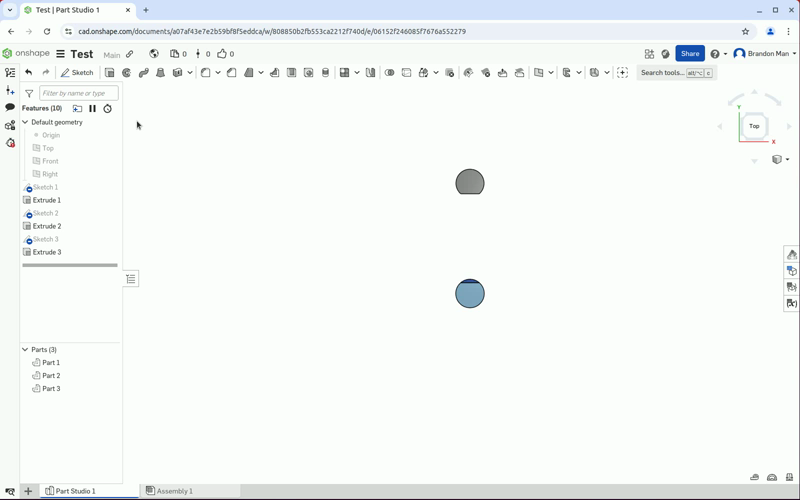
mouse_move(73, 189)
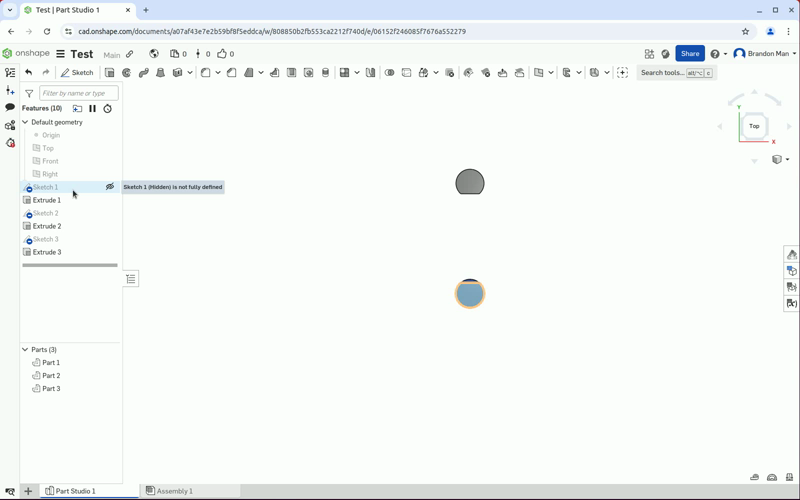
click(73, 189)
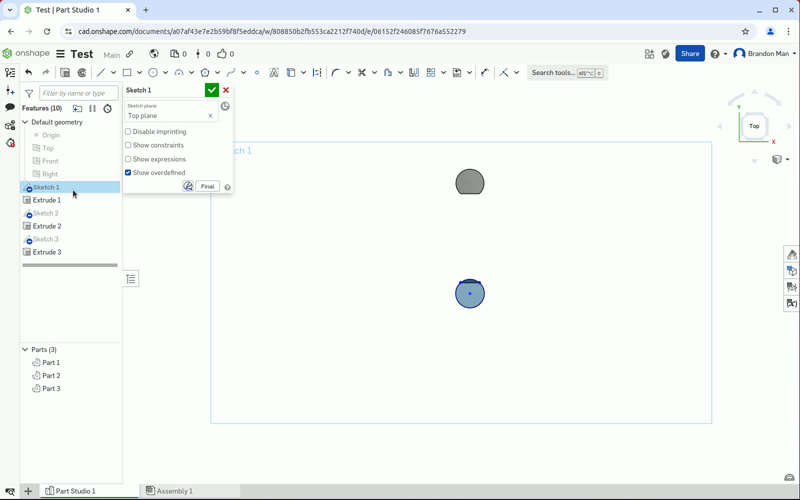
mouse_move(229, 92)
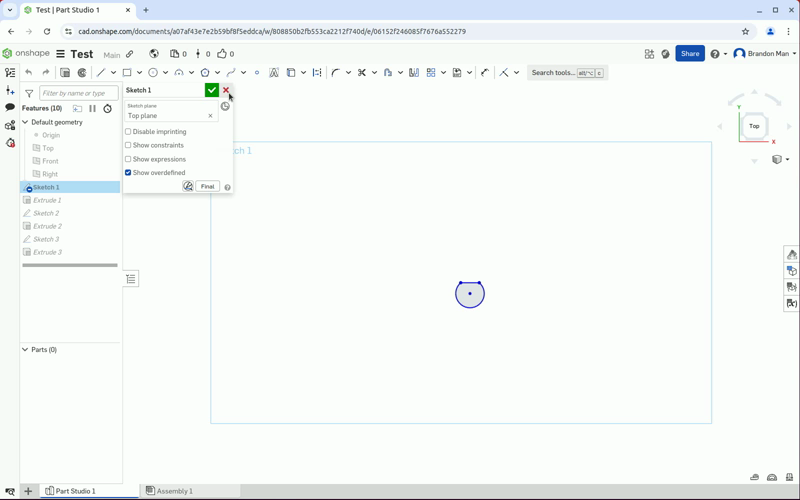
click(229, 92)
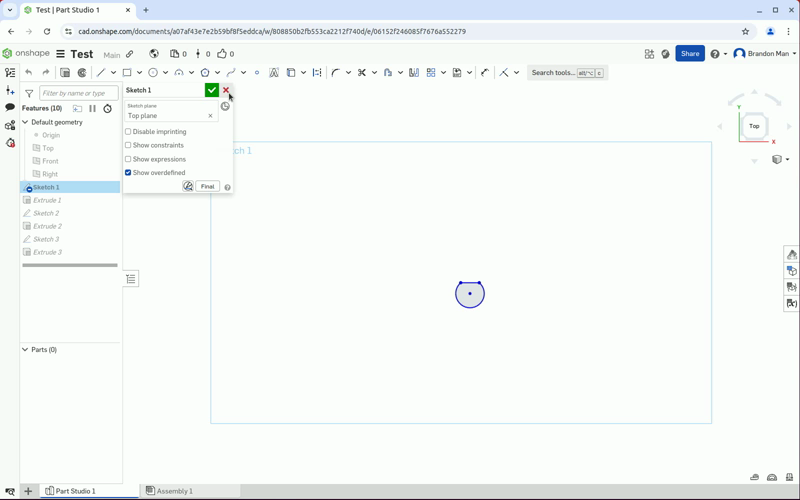
key(shift+s)
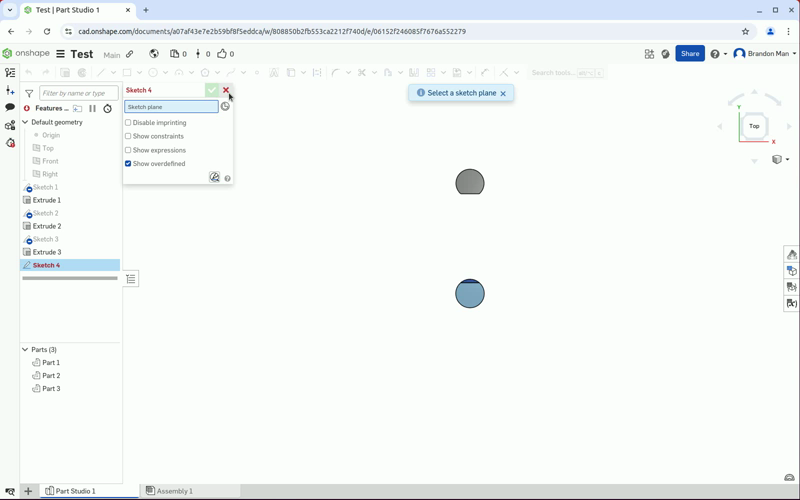
mouse_move(73, 150)
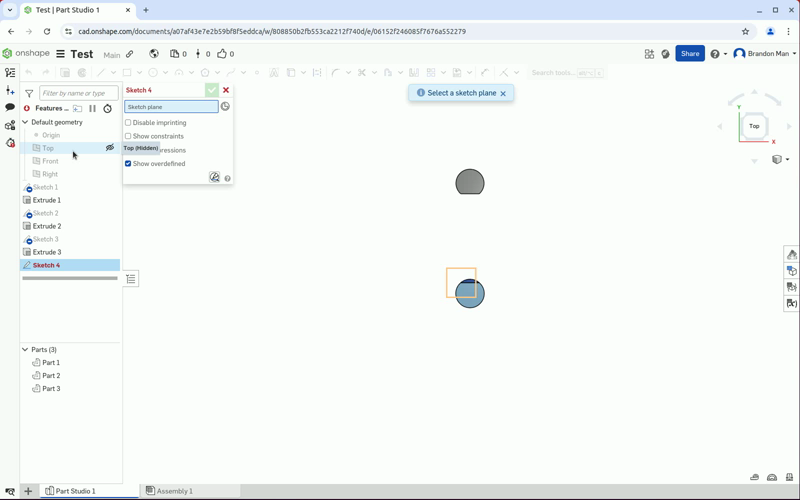
click(73, 150)
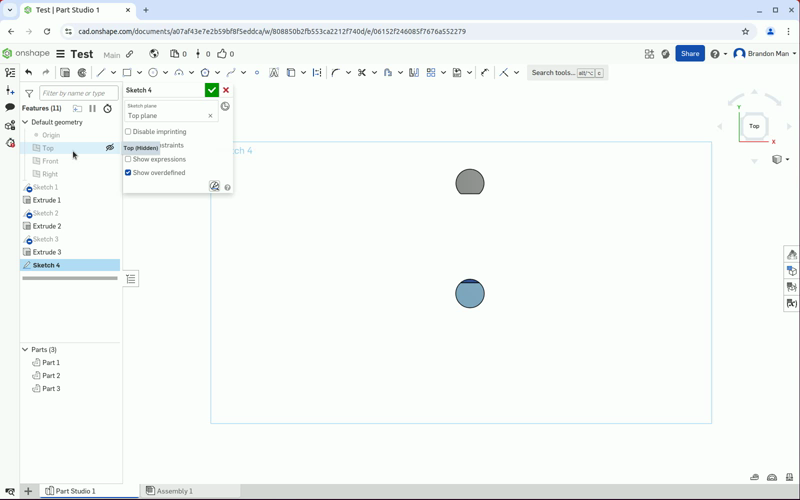
mouse_move(73, 352)
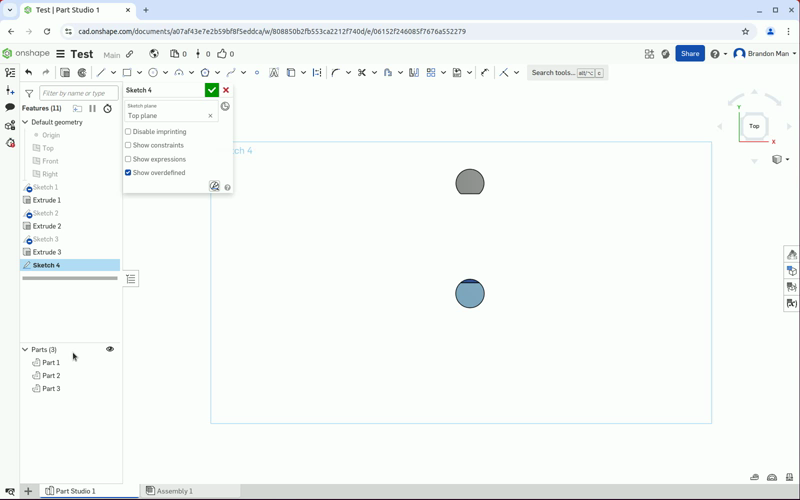
key(y)
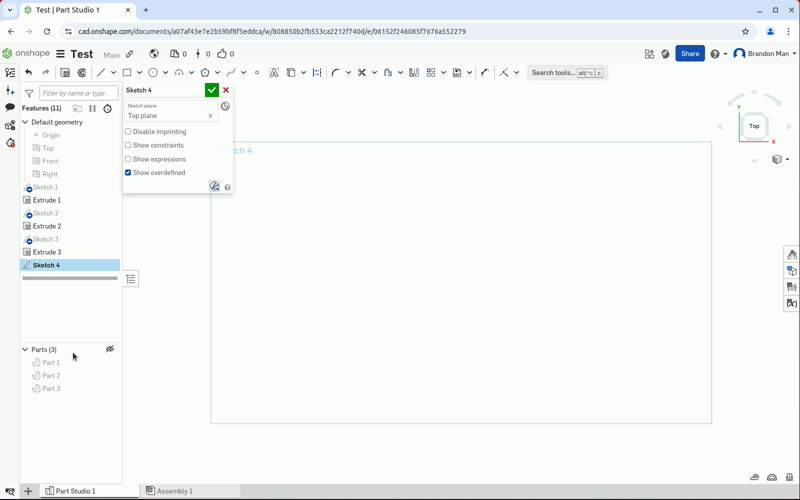
key(a)
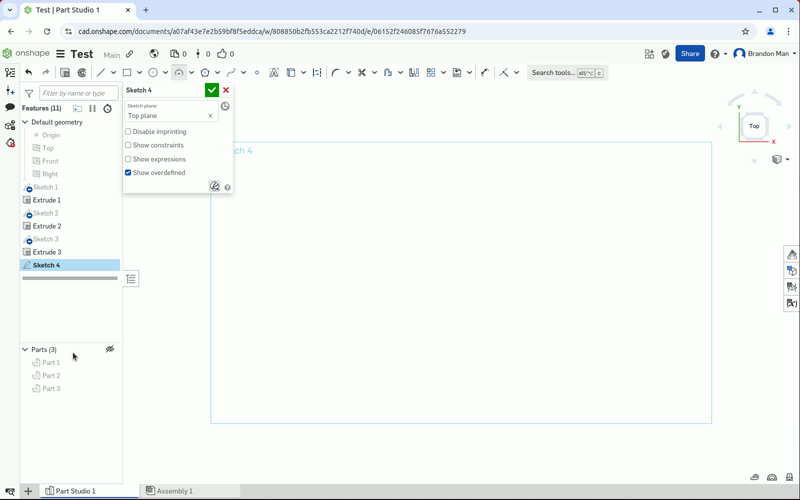
key_down(shift)
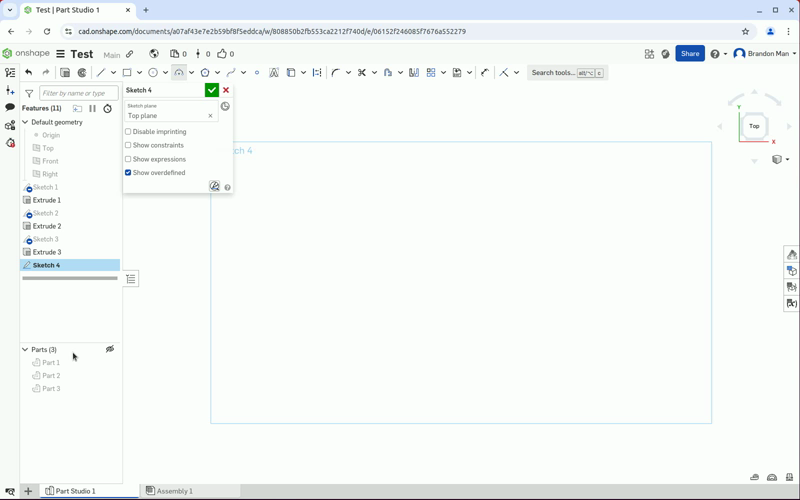
mouse_move(460, 193)
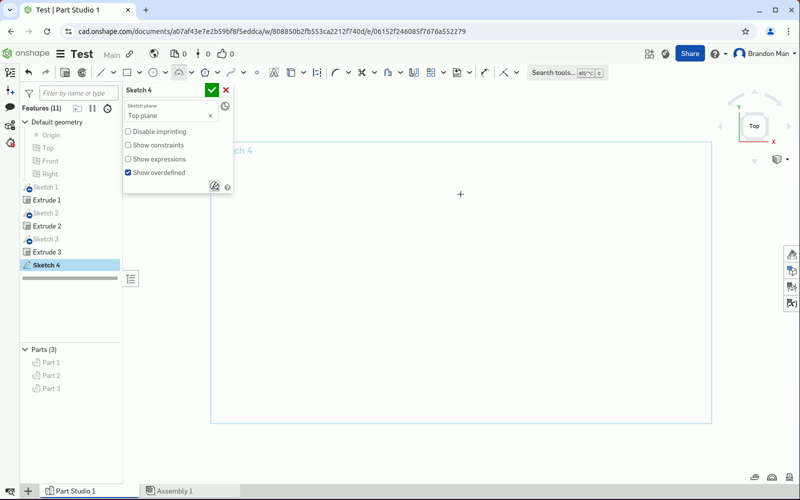
click(460, 193)
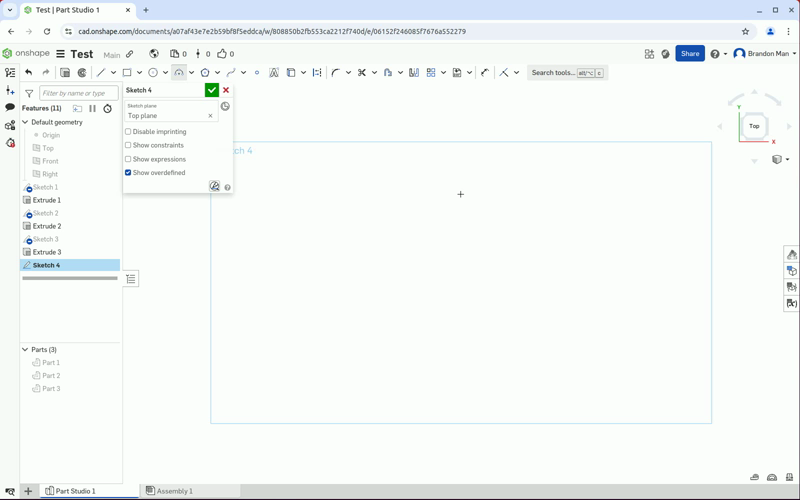
key_up(shift)
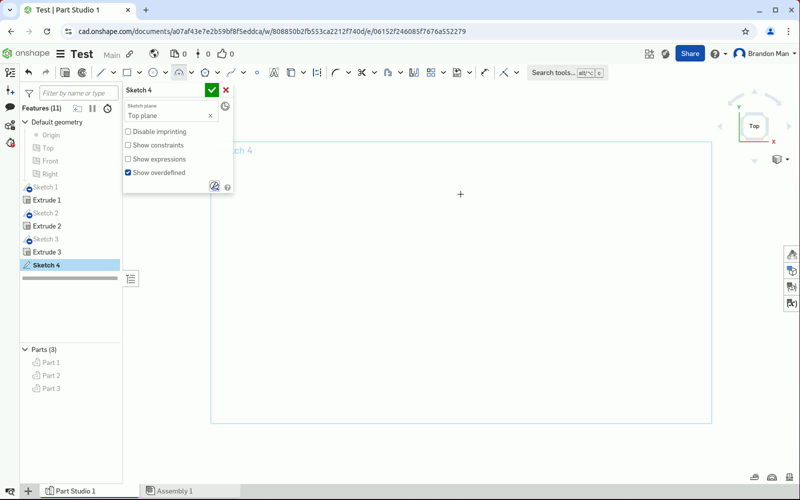
key_down(shift)
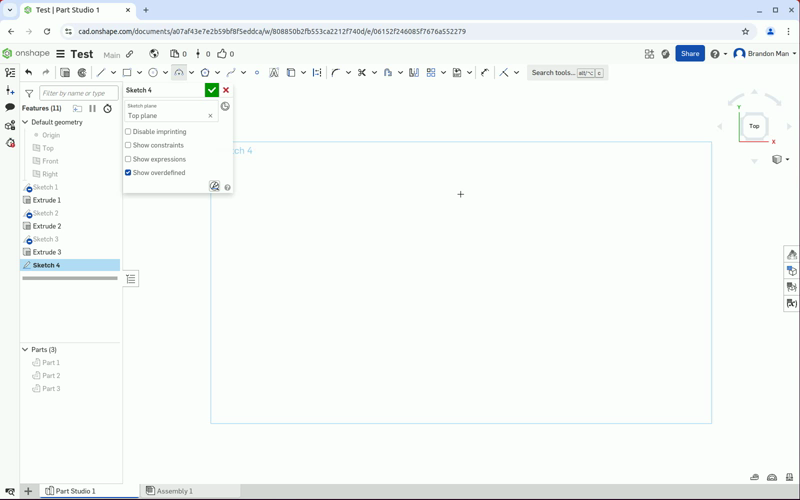
mouse_move(479, 193)
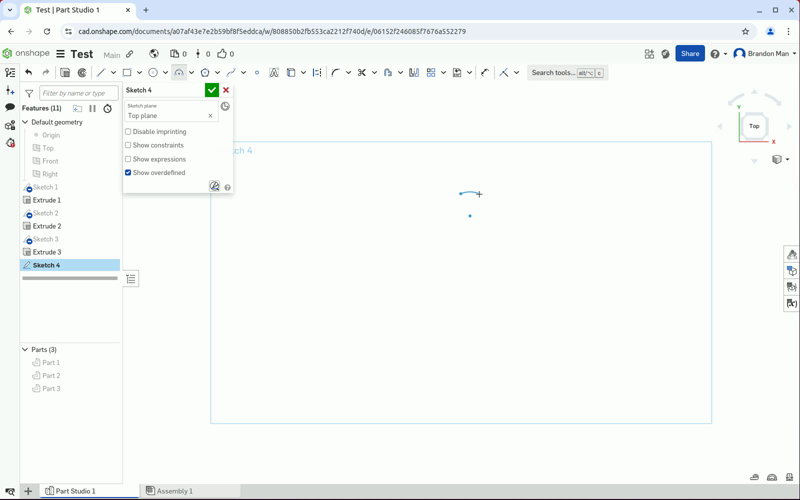
click(479, 193)
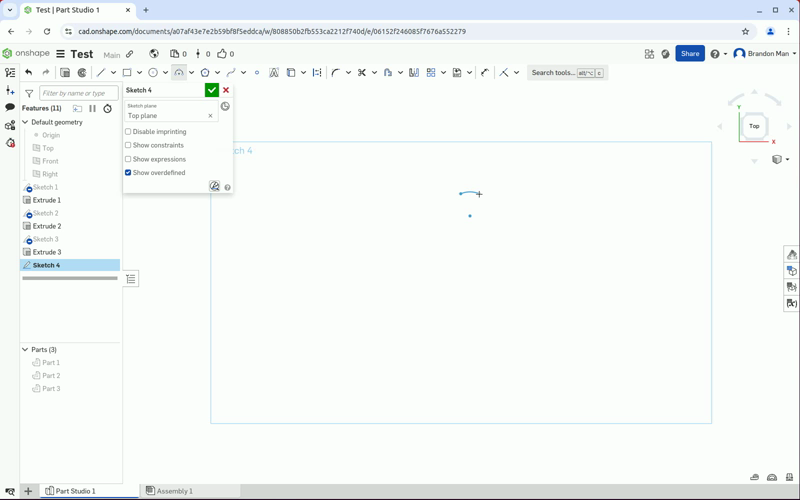
mouse_move(470, 197)
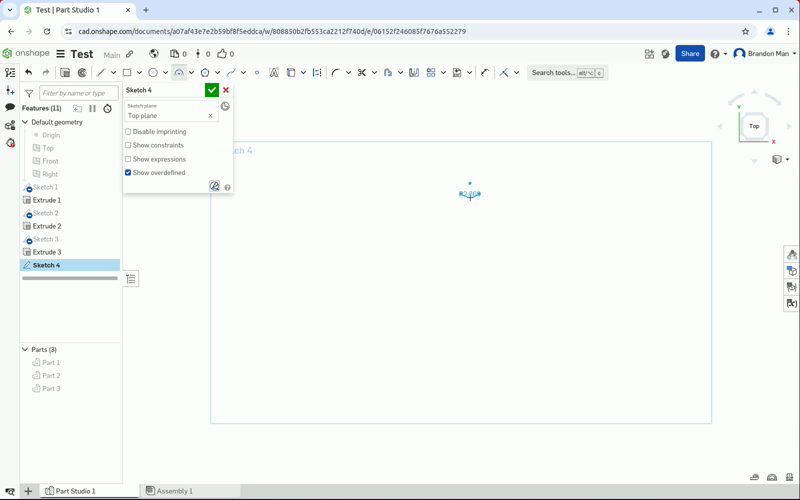
click(470, 197)
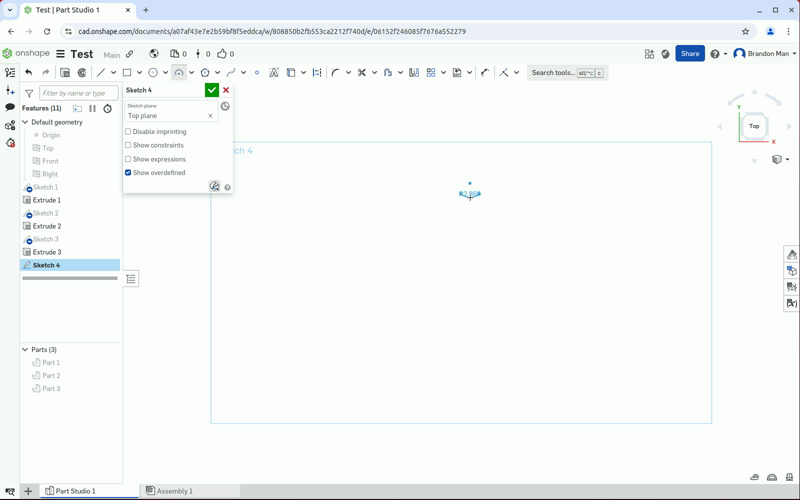
key_up(shift)
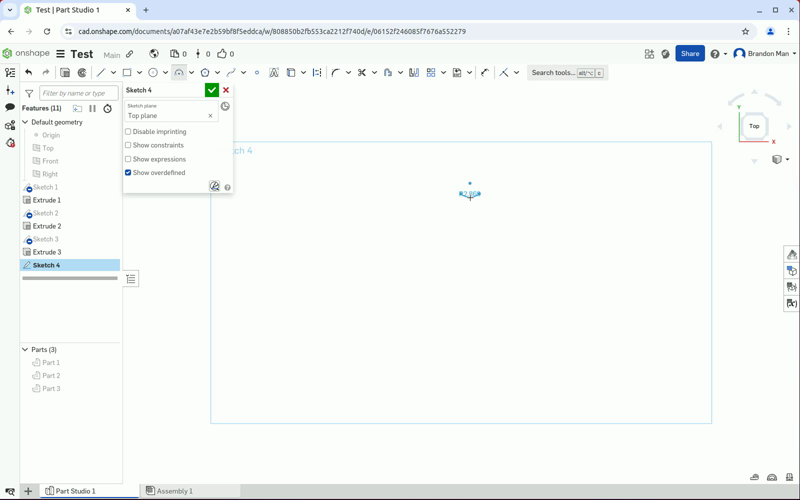
key(esc)
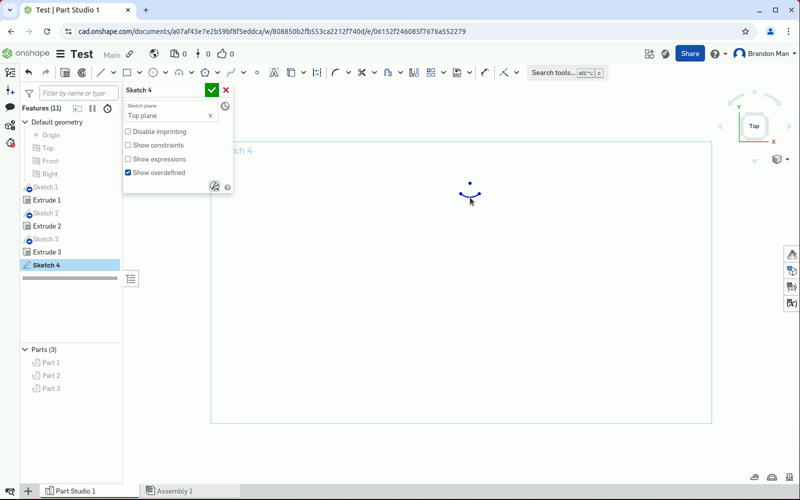
key(l)
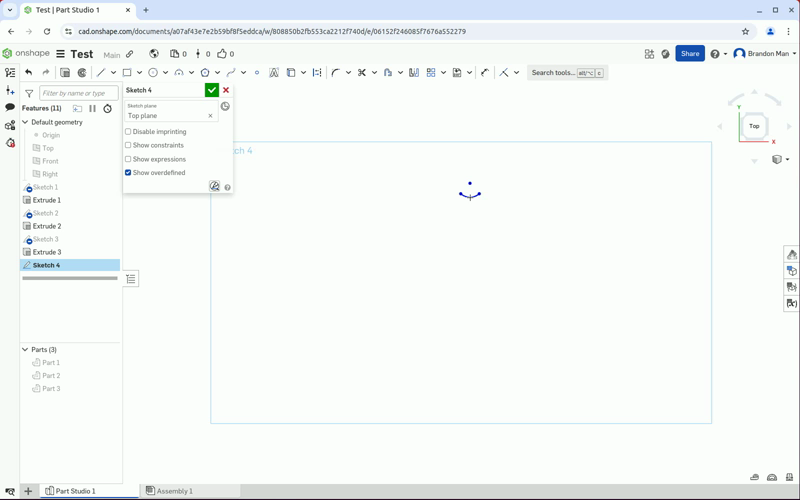
mouse_move(479, 193)
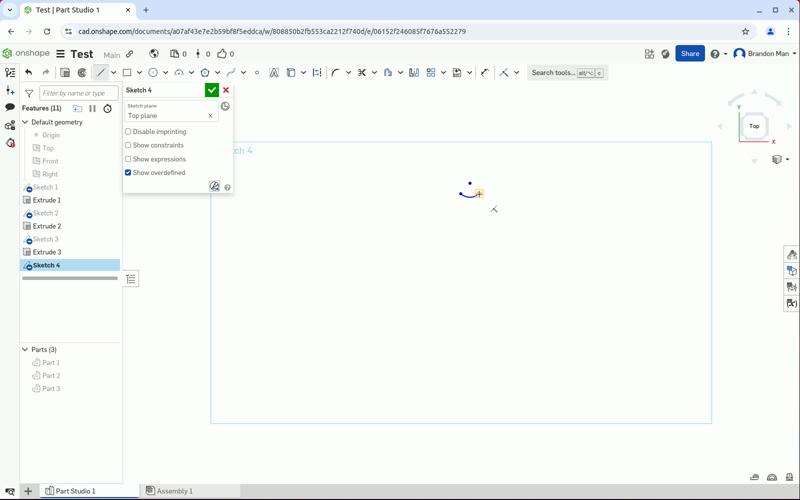
click(479, 193)
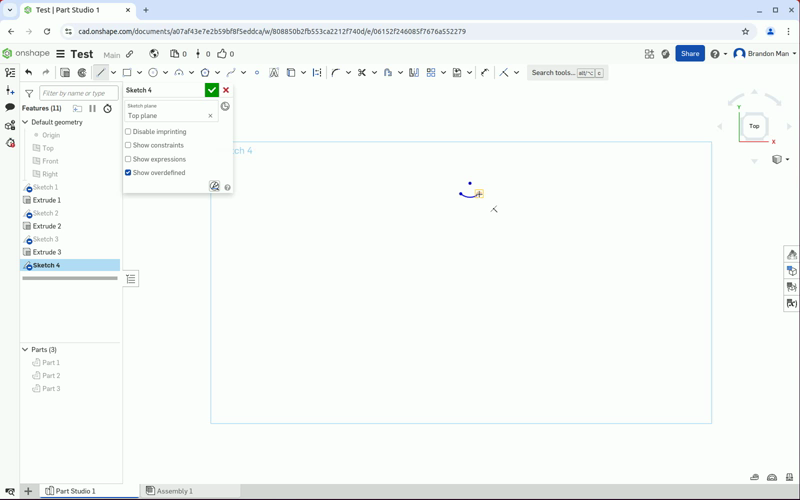
mouse_move(509, 193)
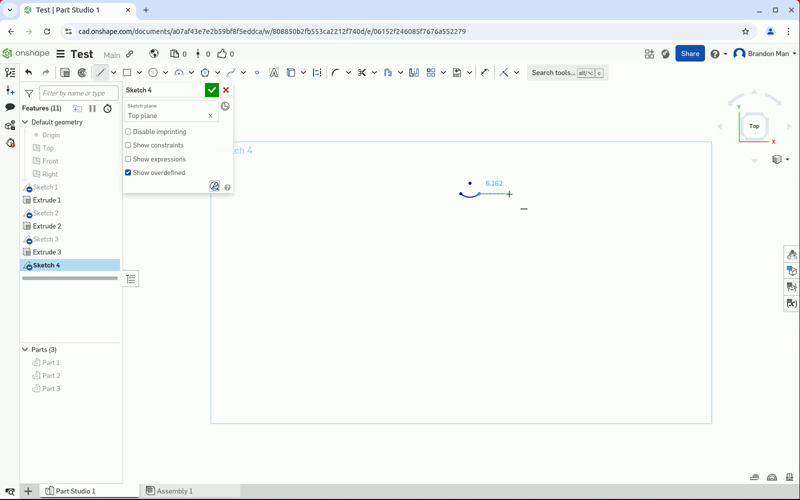
key_down(shift)
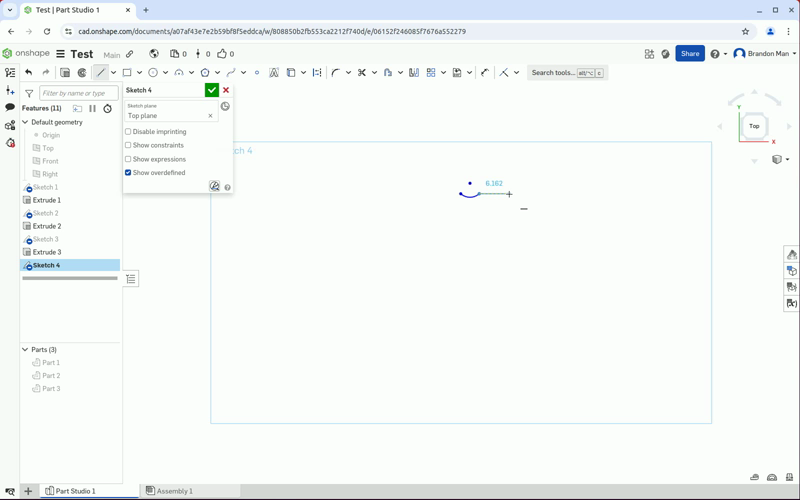
mouse_move(460, 193)
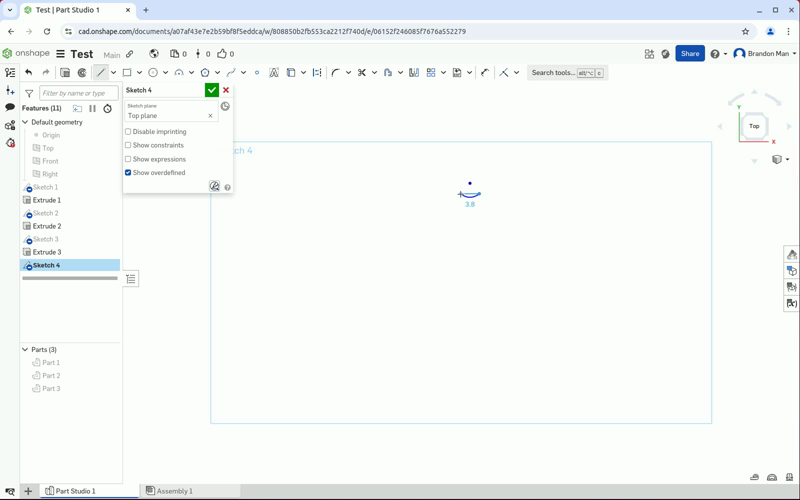
key_up(shift)
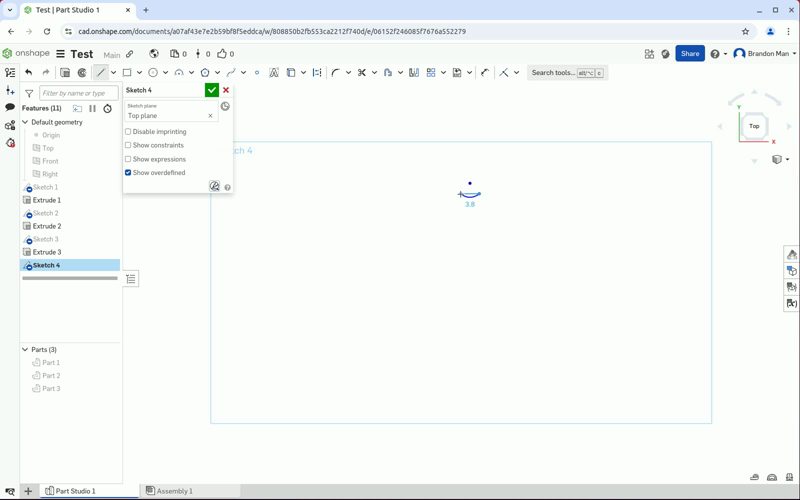
click(460, 193)
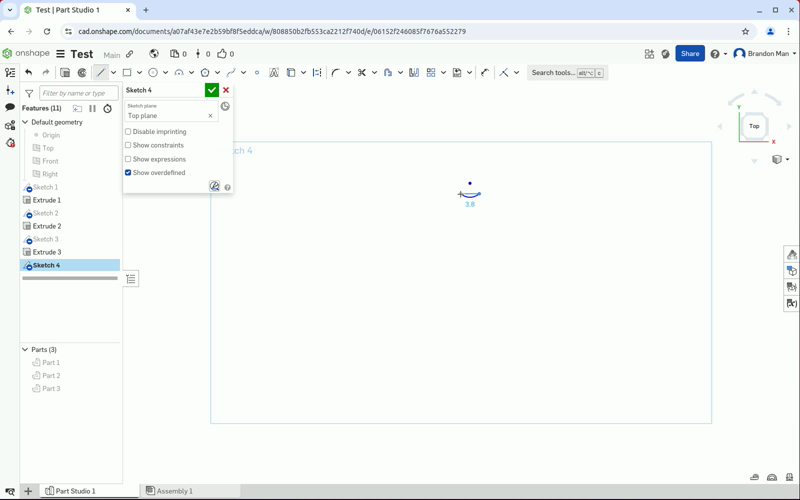
key(esc)
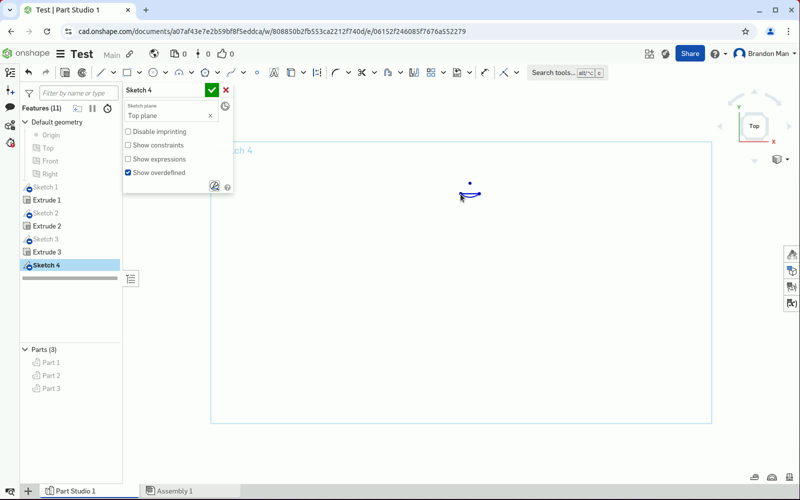
mouse_move(465, 195)
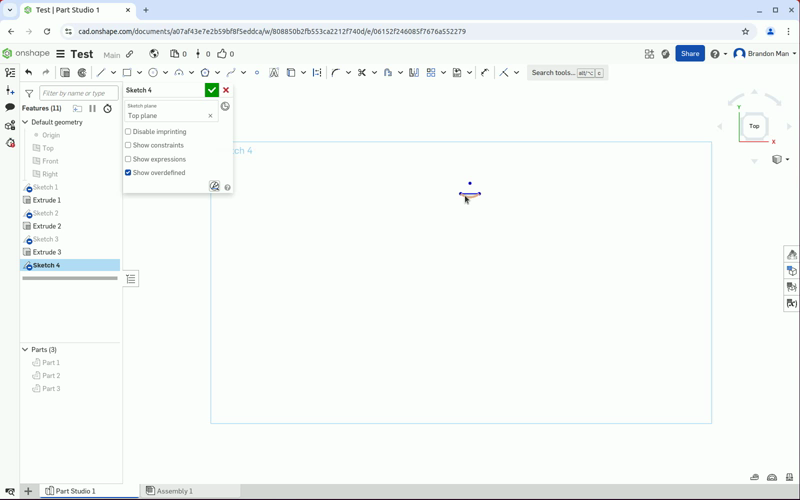
scroll(6)
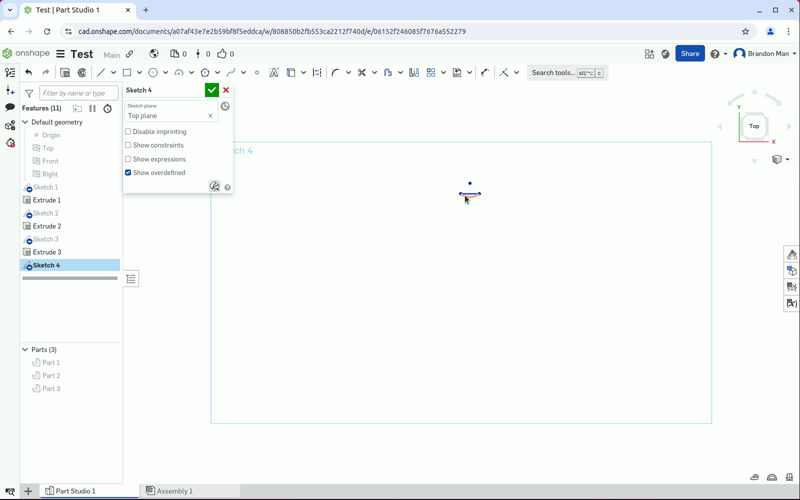
scroll(6)
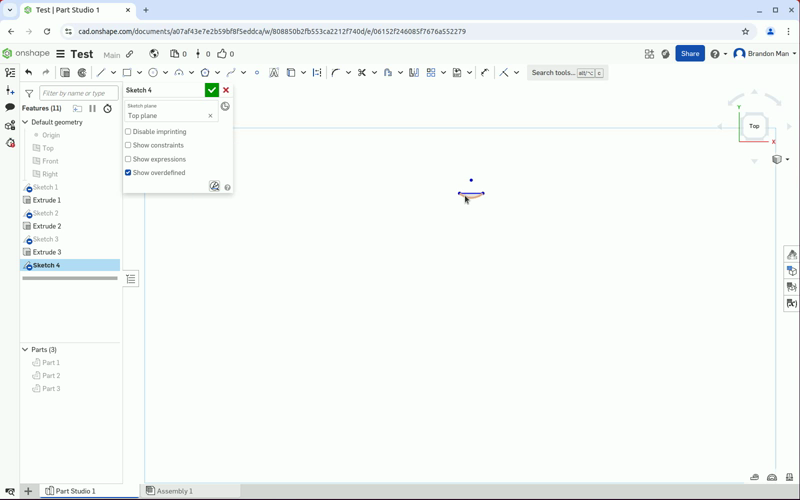
scroll(6)
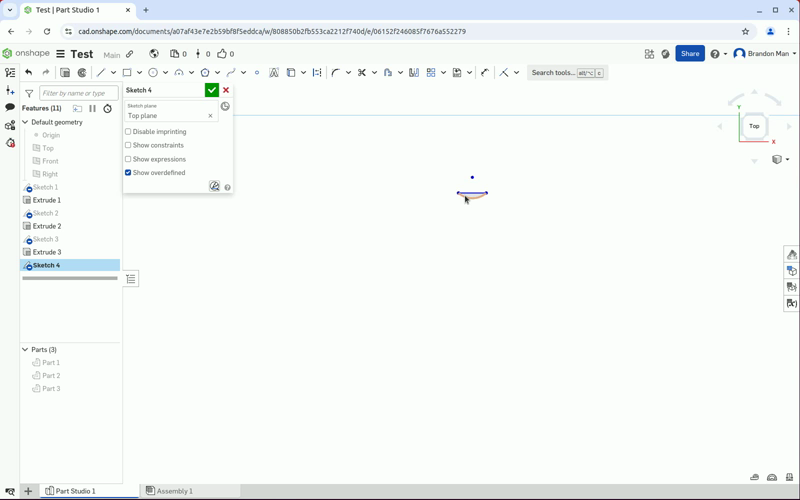
scroll(6)
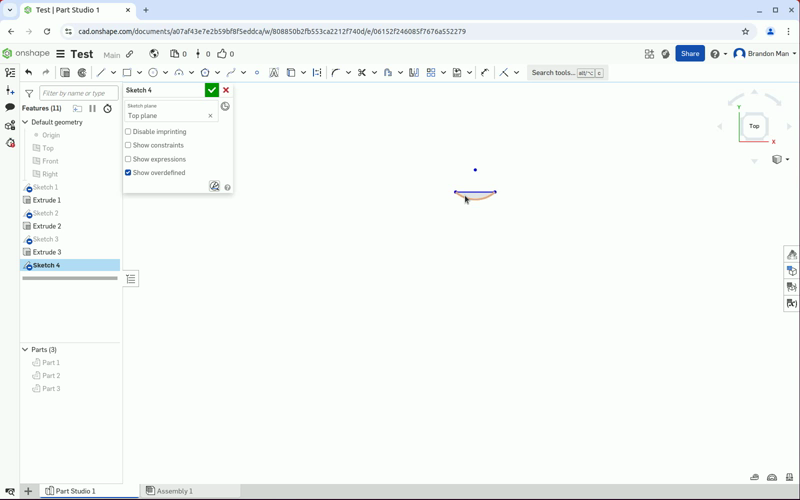
scroll(6)
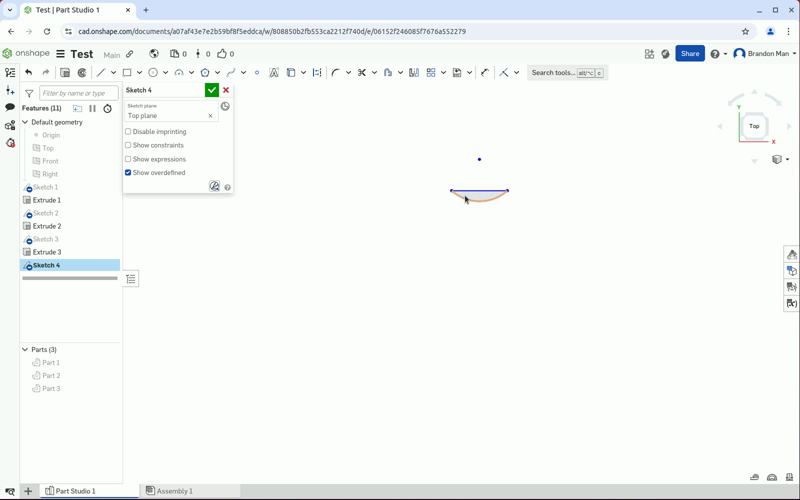
scroll(6)
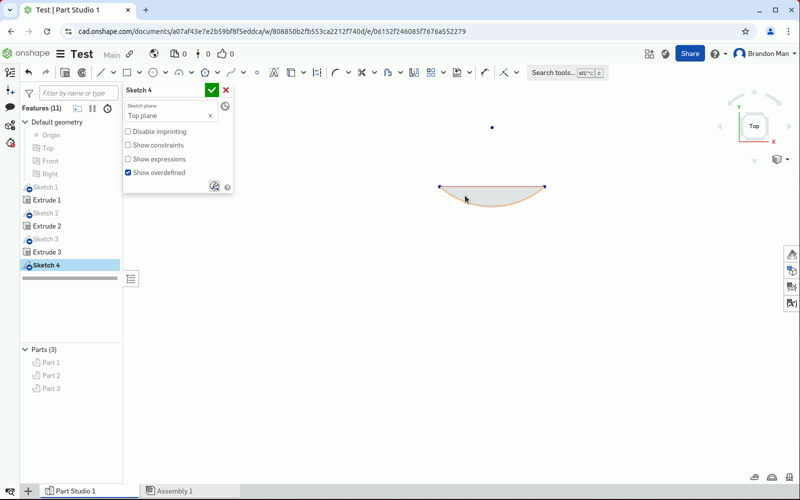
scroll(6)
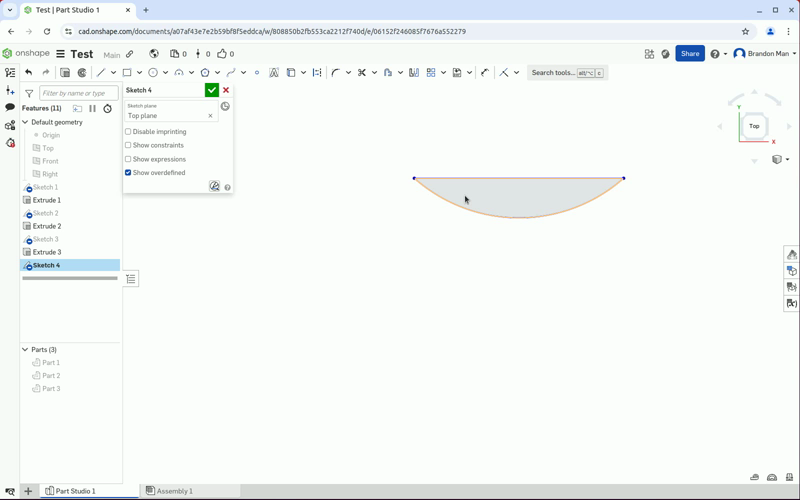
click(465, 195)
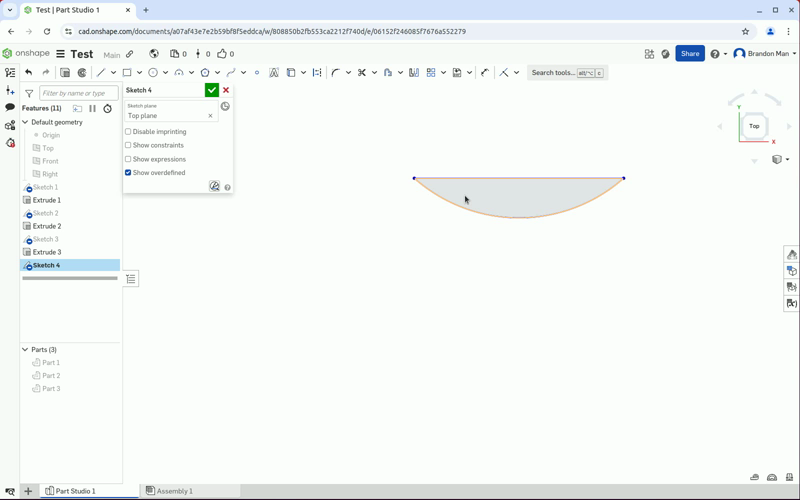
scroll(-6)
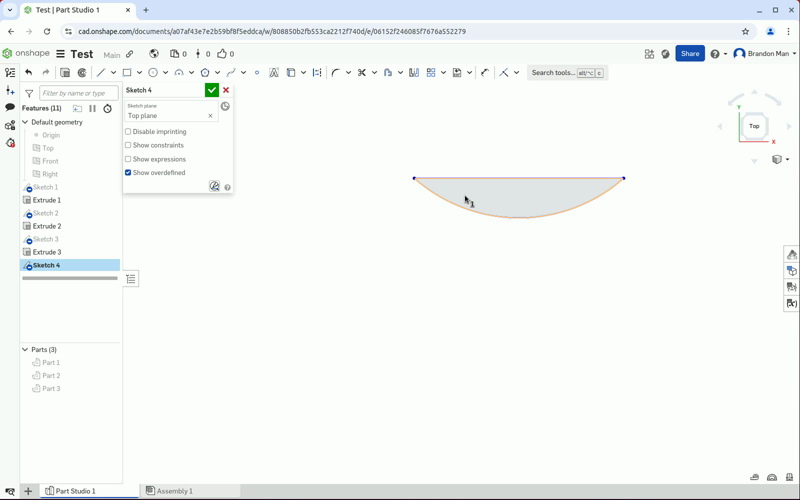
scroll(-6)
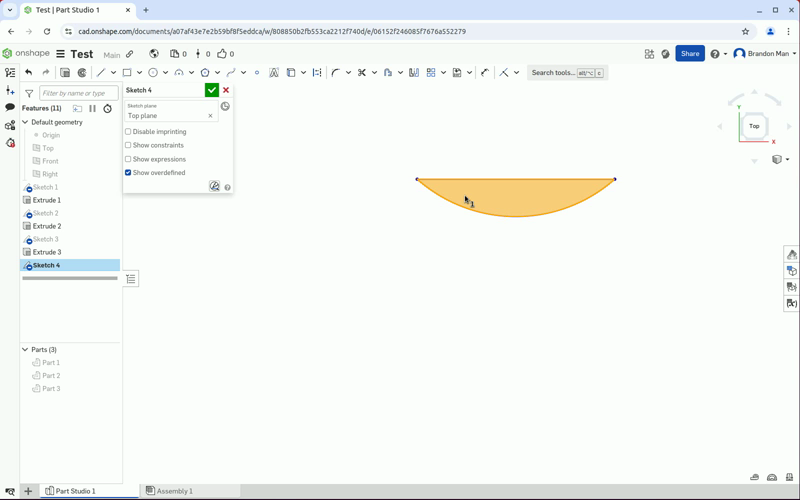
scroll(-6)
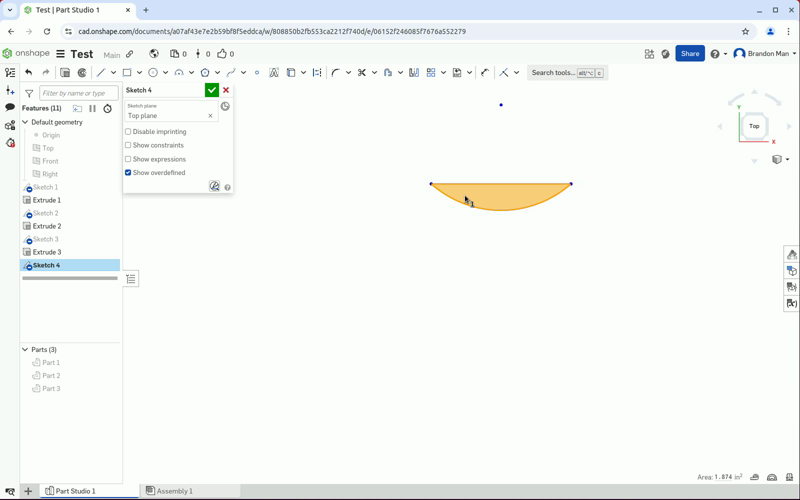
scroll(-6)
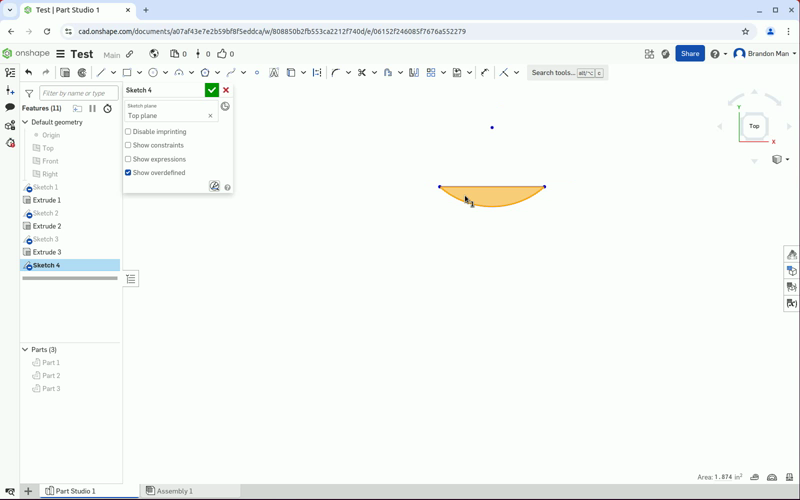
scroll(-6)
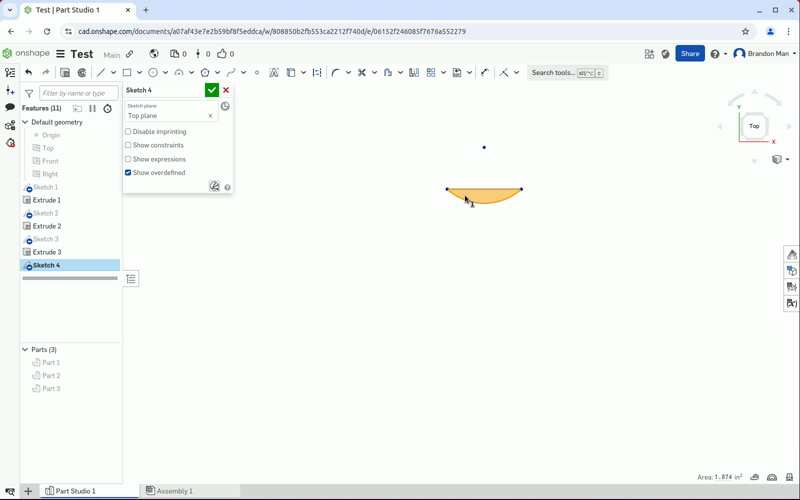
scroll(-6)
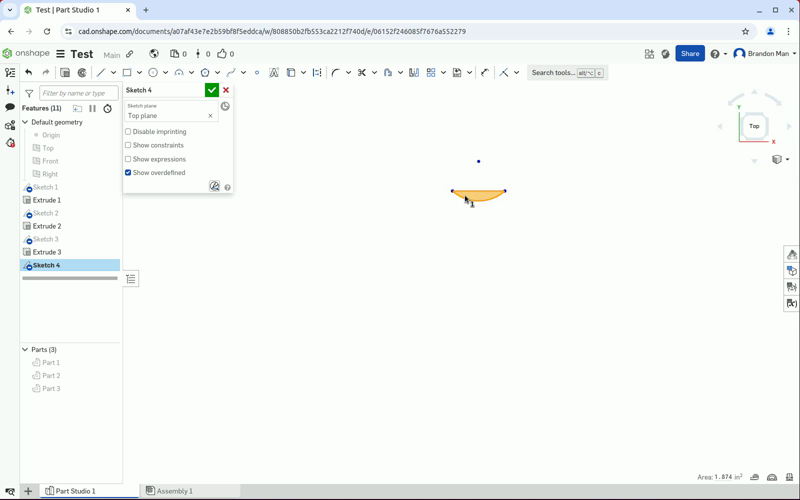
scroll(-6)
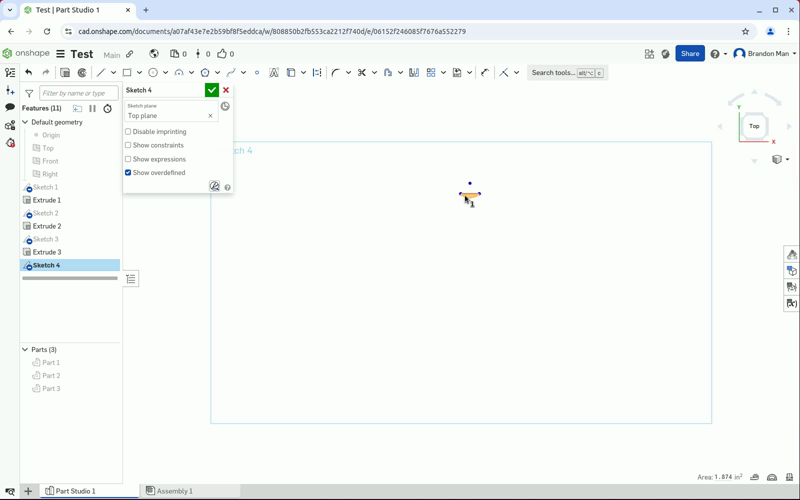
mouse_move(73, 352)
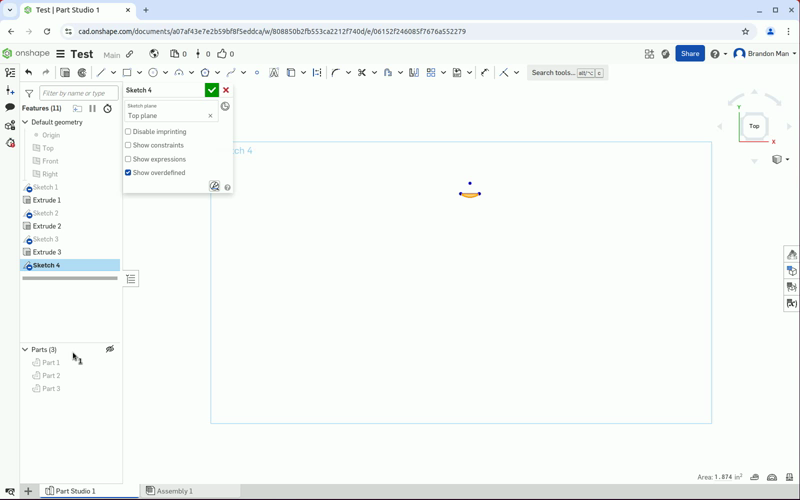
key(shift+y)
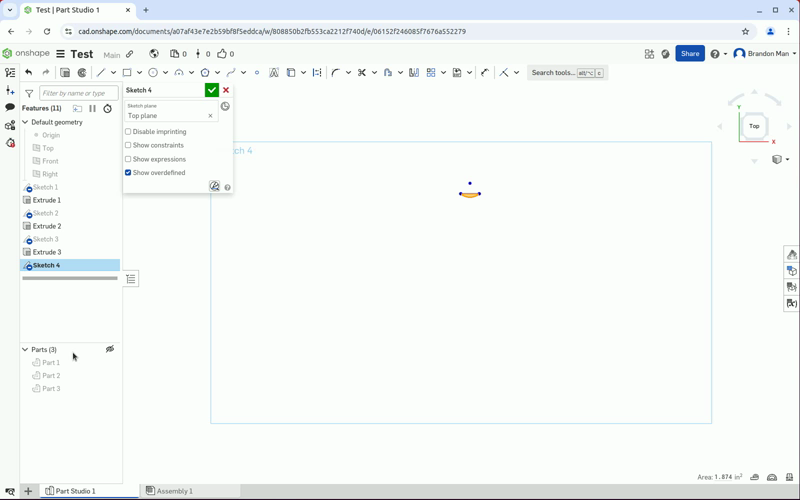
key(shift+e)
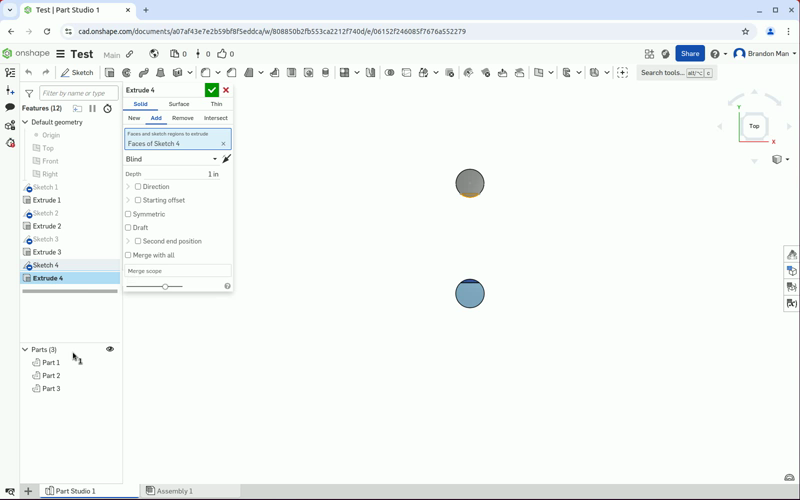
mouse_move(143, 106)
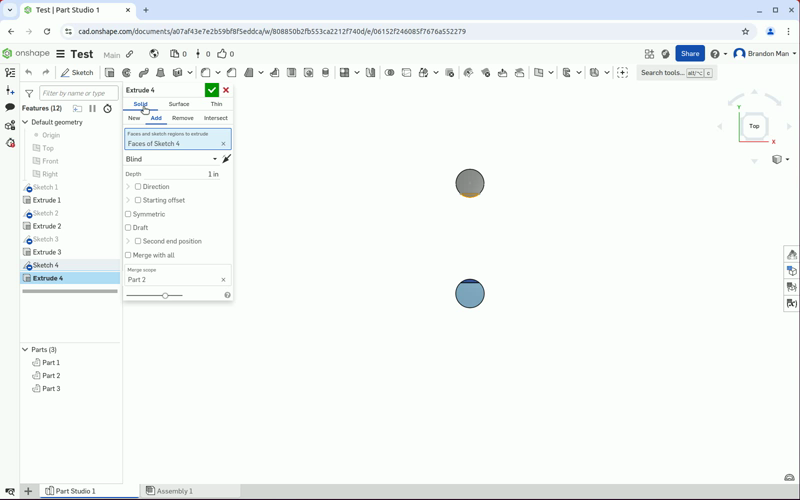
click(143, 106)
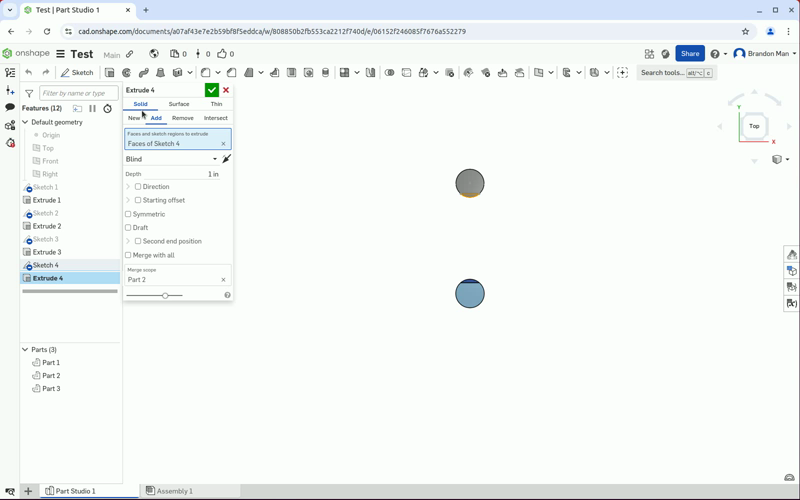
mouse_move(137, 120)
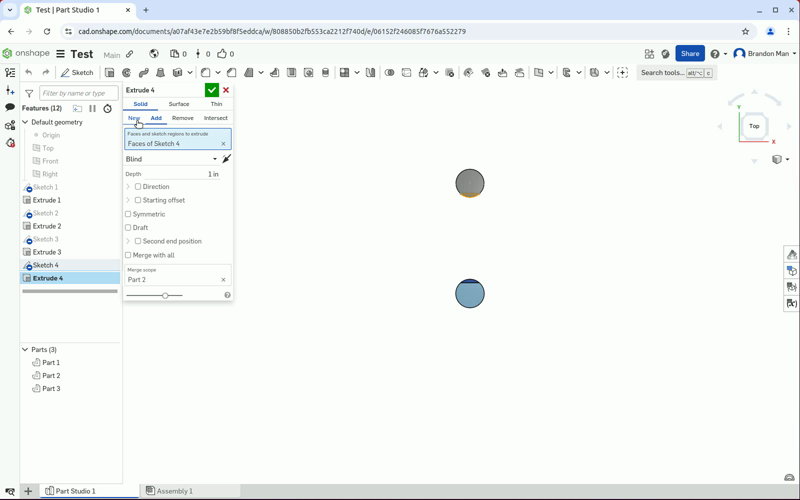
click(137, 120)
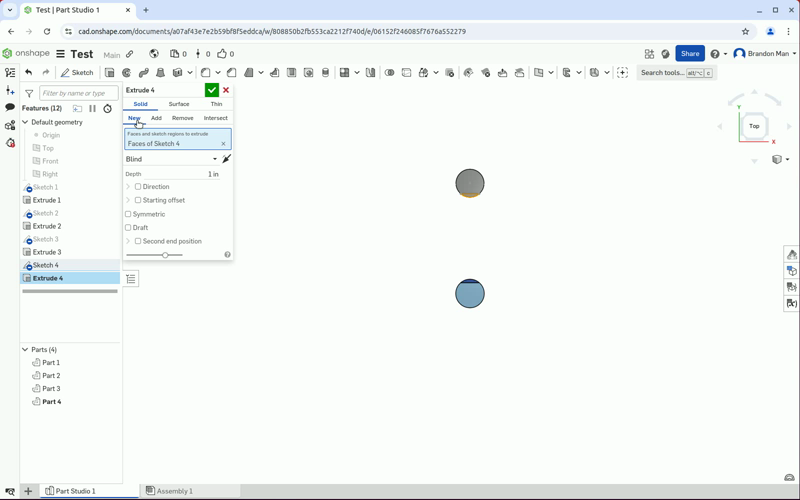
key(tab, 4)
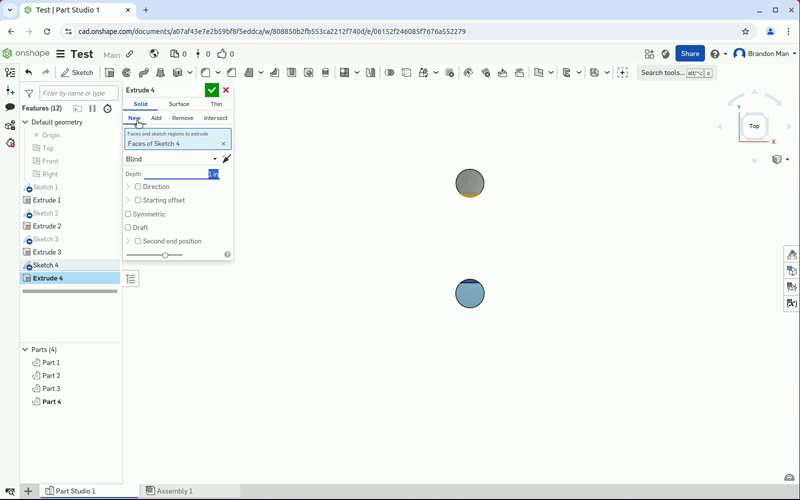
text(0.722)
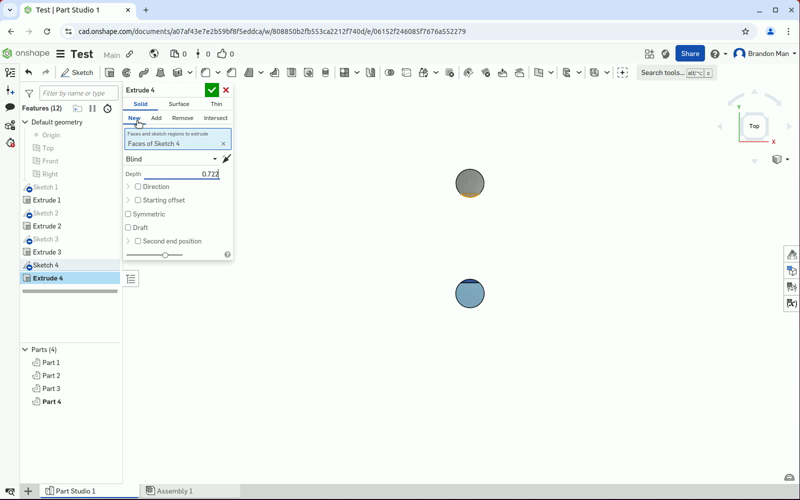
key(enter)
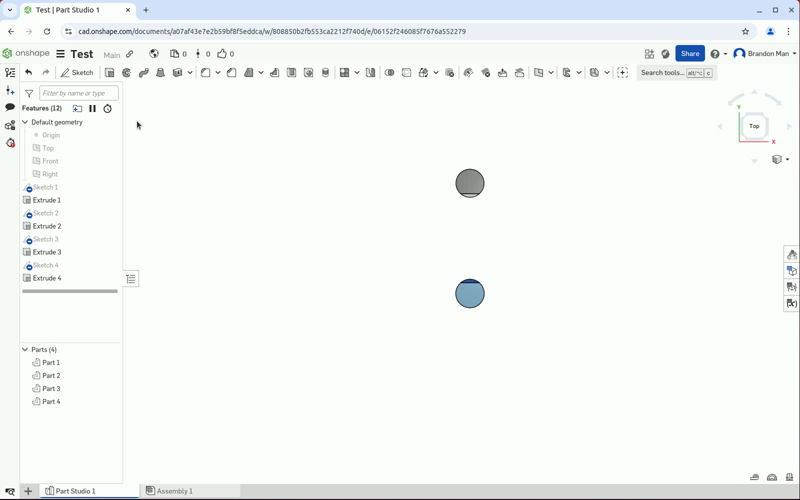
key(shift+h)
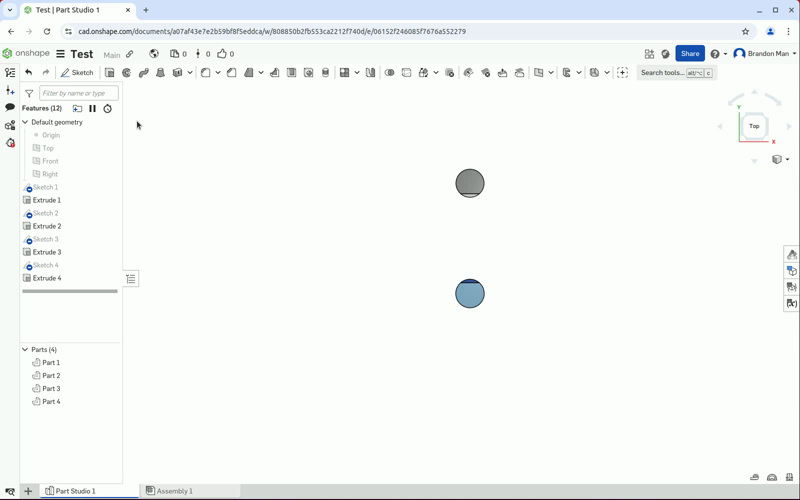
key(shift+h)
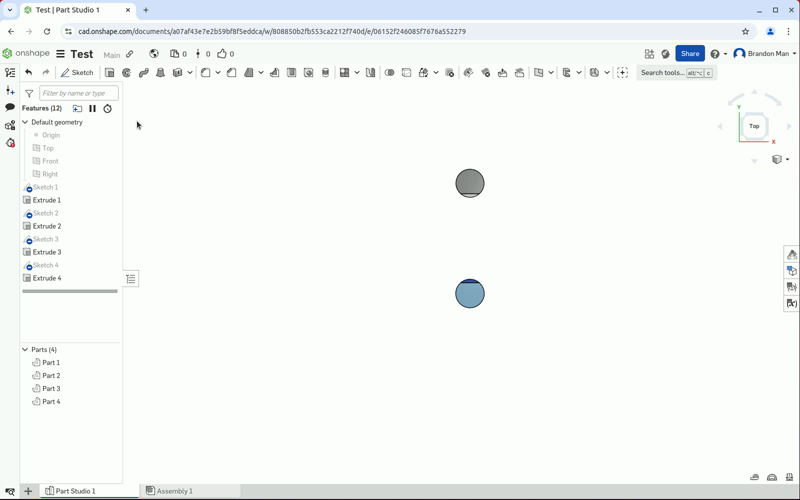
mouse_move(73, 189)
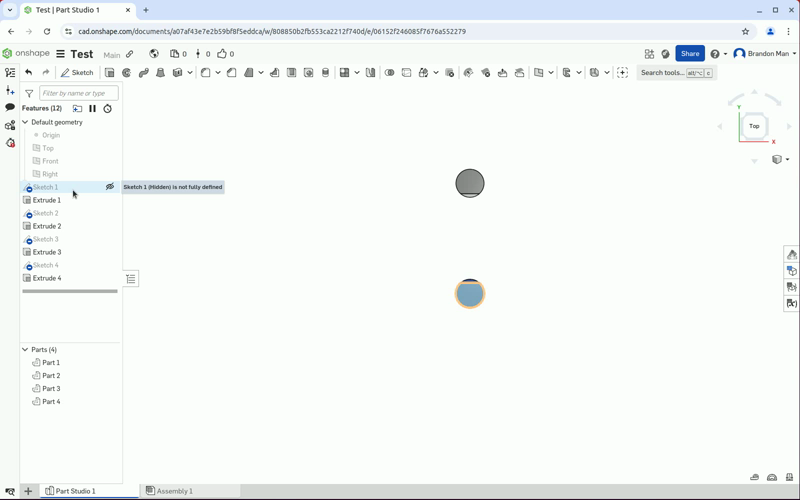
click(73, 189)
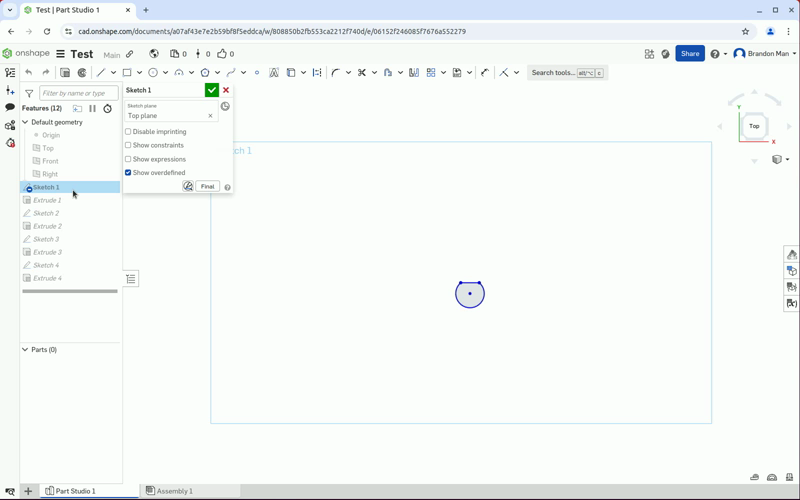
mouse_move(229, 92)
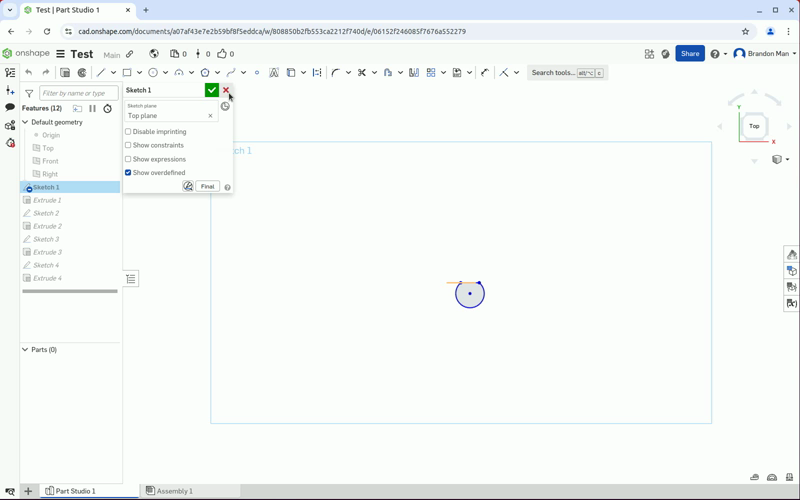
click(229, 92)
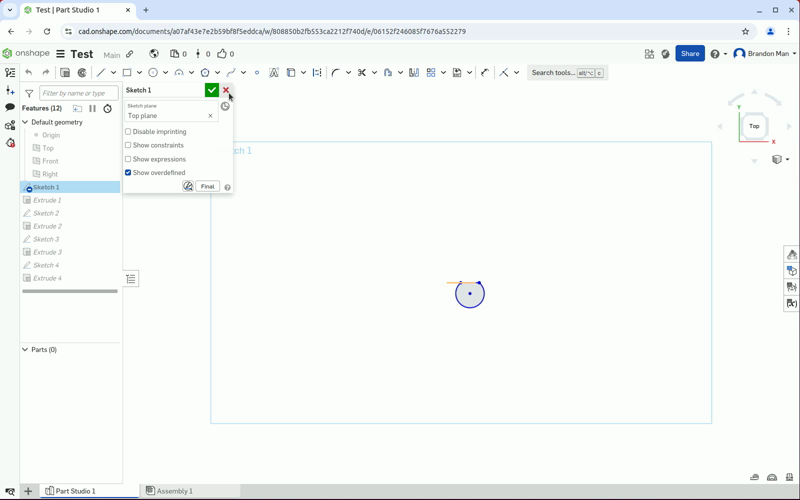
key(shift+s)
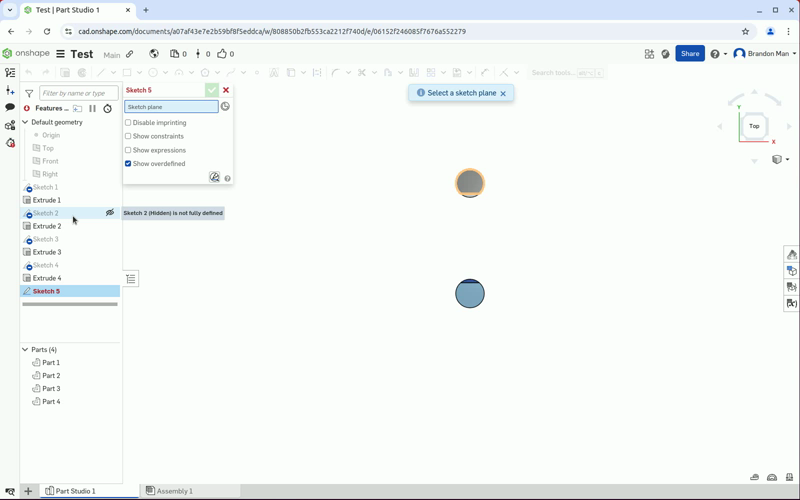
scroll(3)
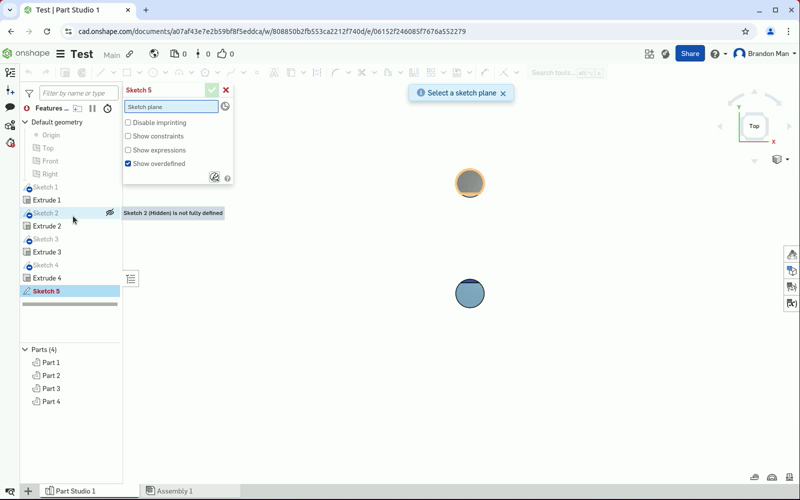
mouse_move(73, 150)
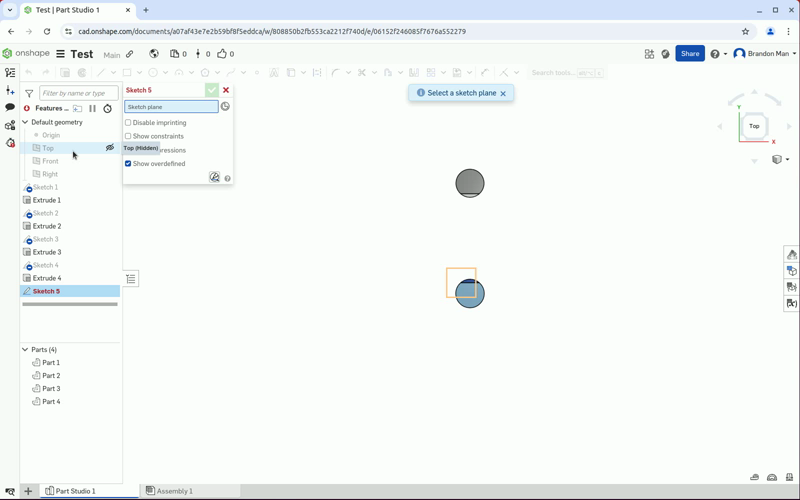
click(73, 150)
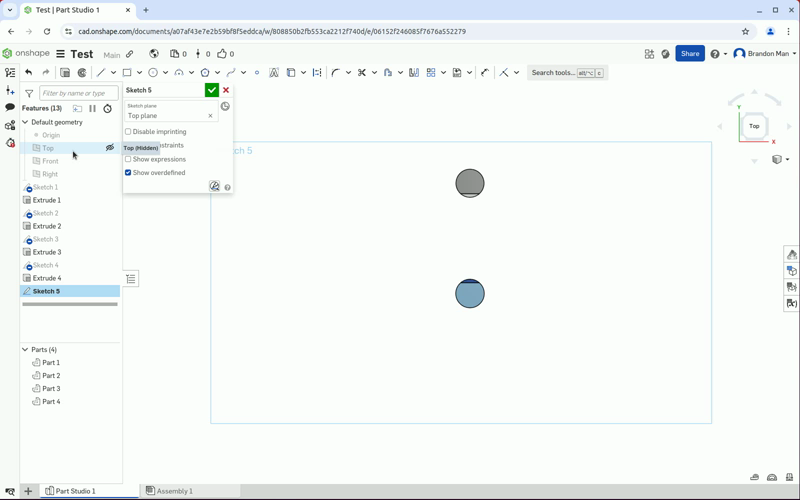
mouse_move(73, 352)
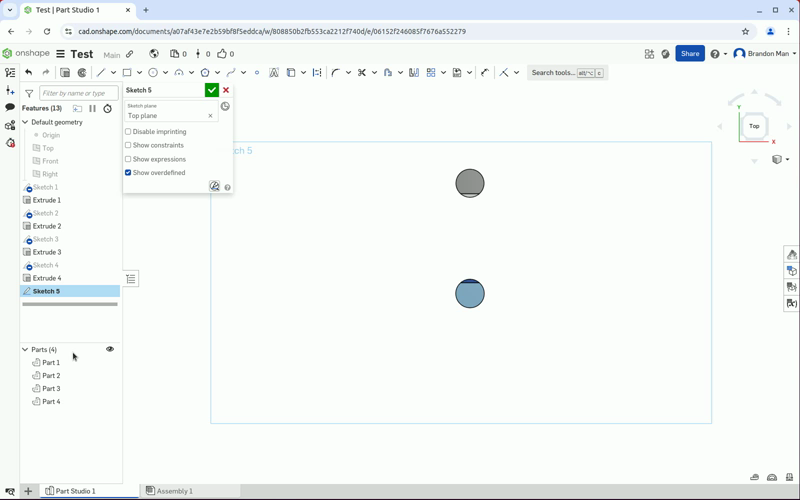
key(y)
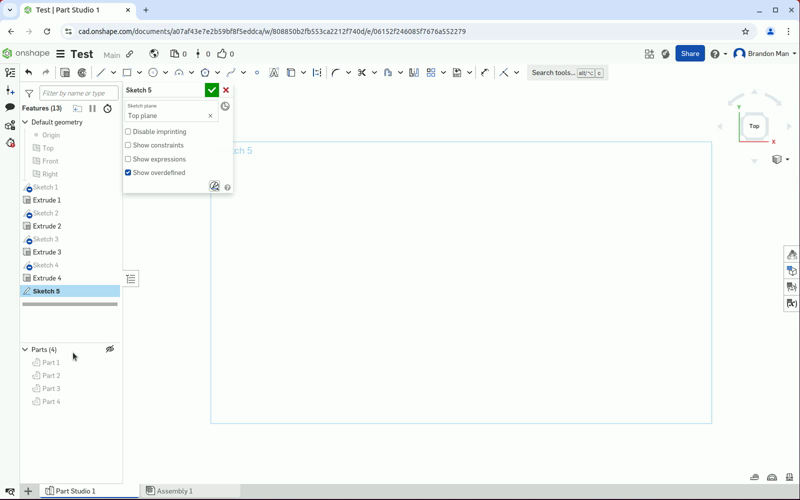
key(a)
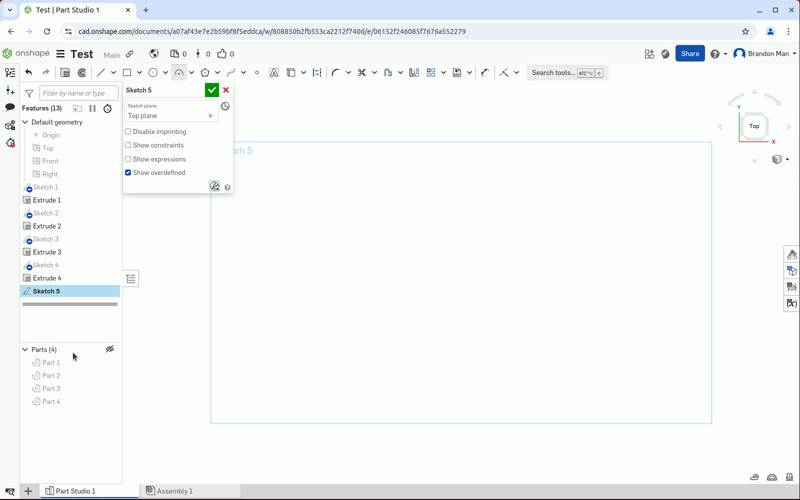
key_down(shift)
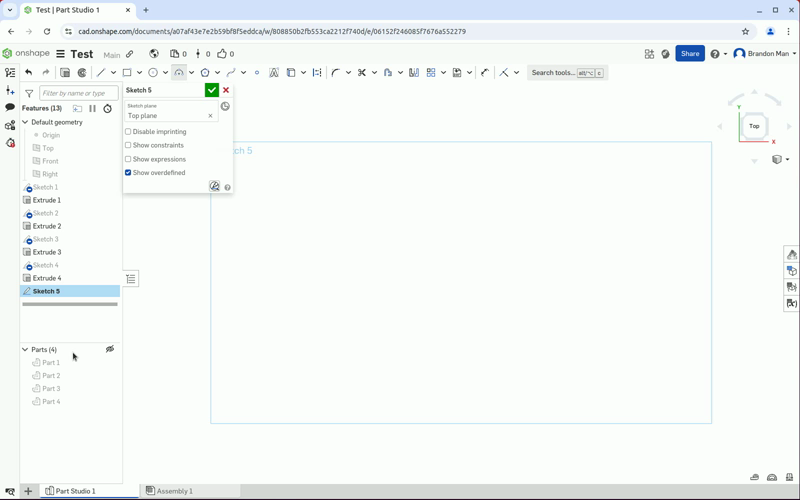
mouse_move(460, 282)
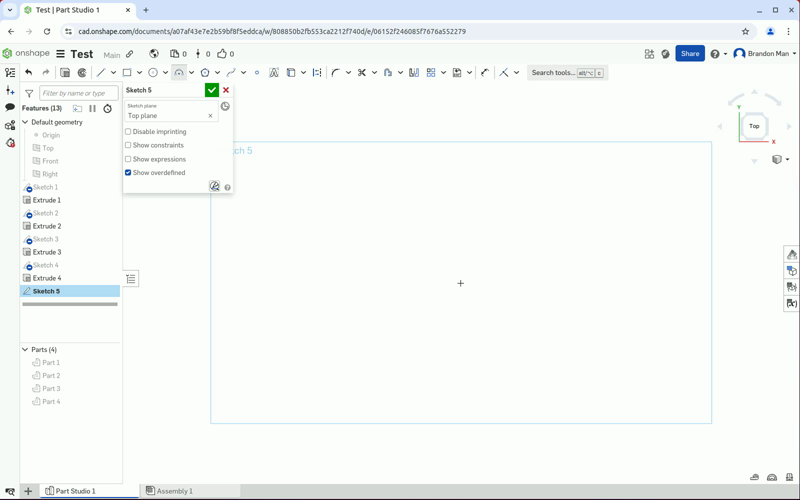
click(460, 282)
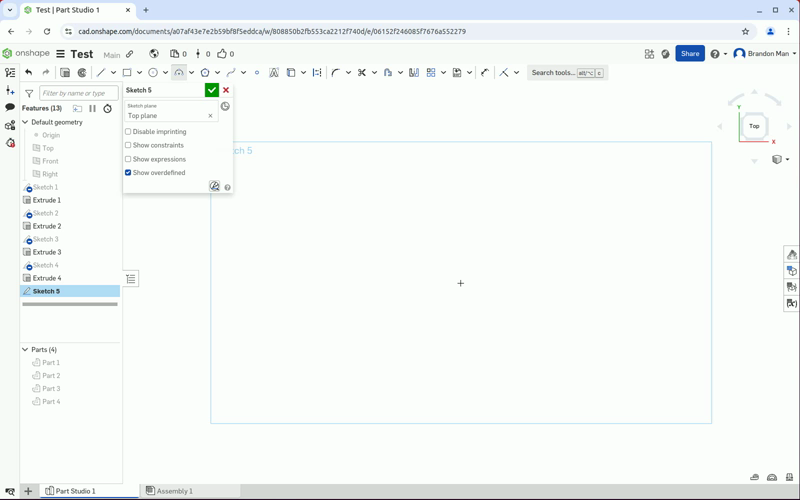
key_up(shift)
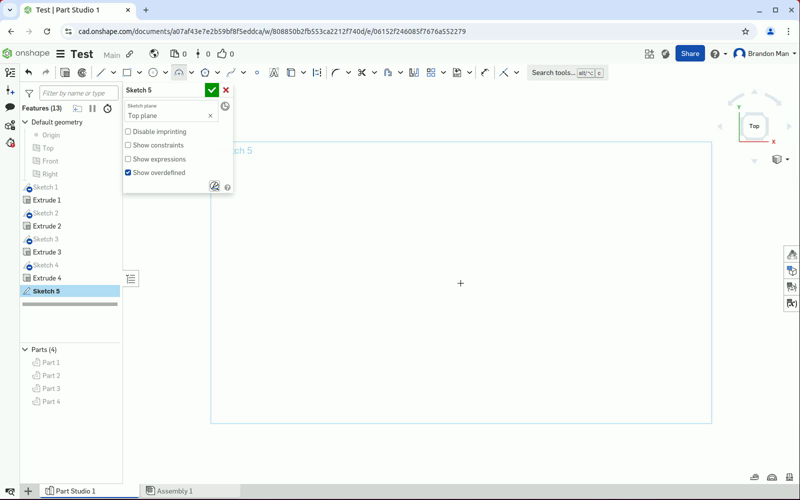
key_down(shift)
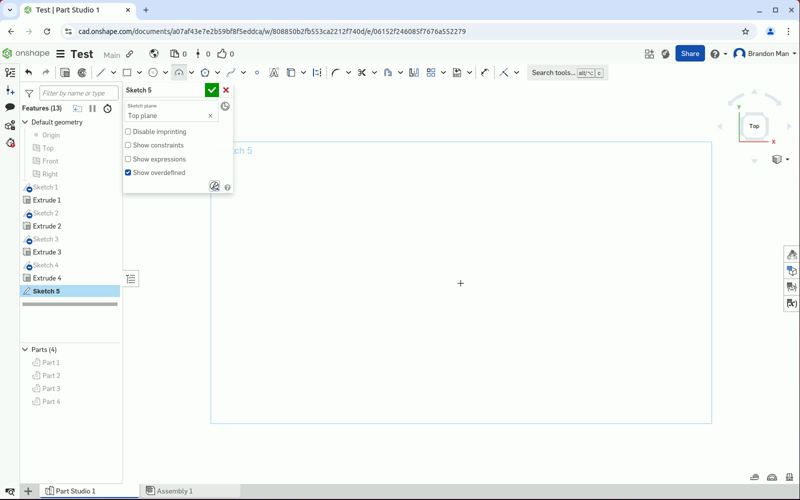
mouse_move(478, 282)
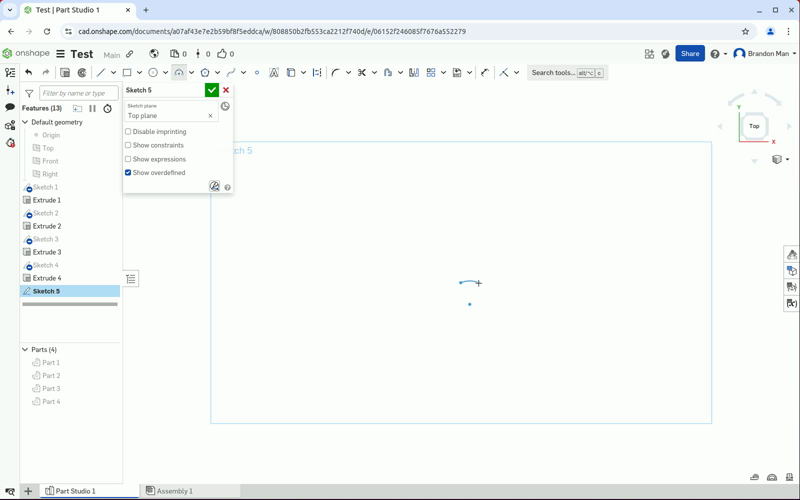
click(478, 282)
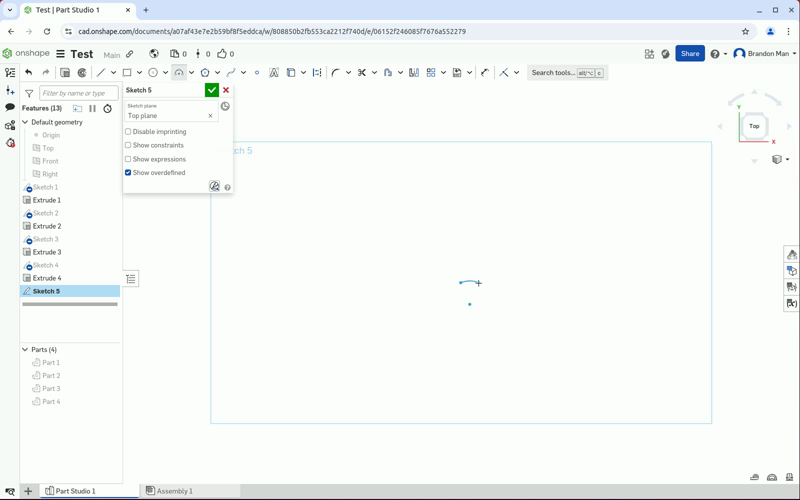
mouse_move(469, 279)
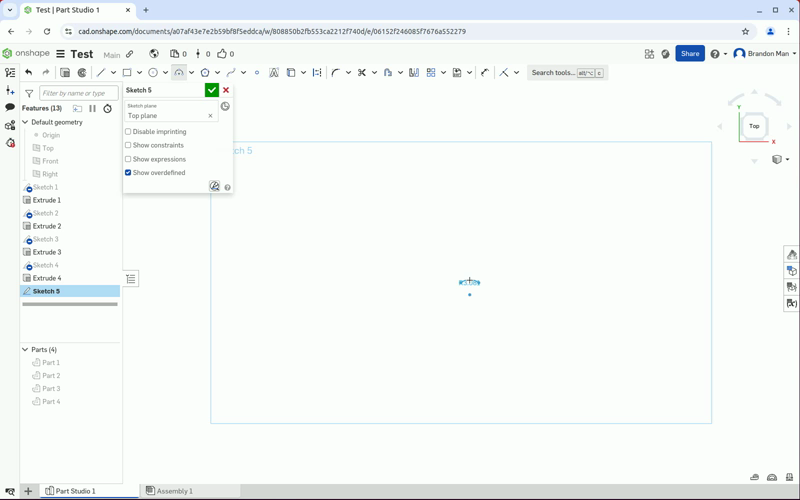
click(469, 279)
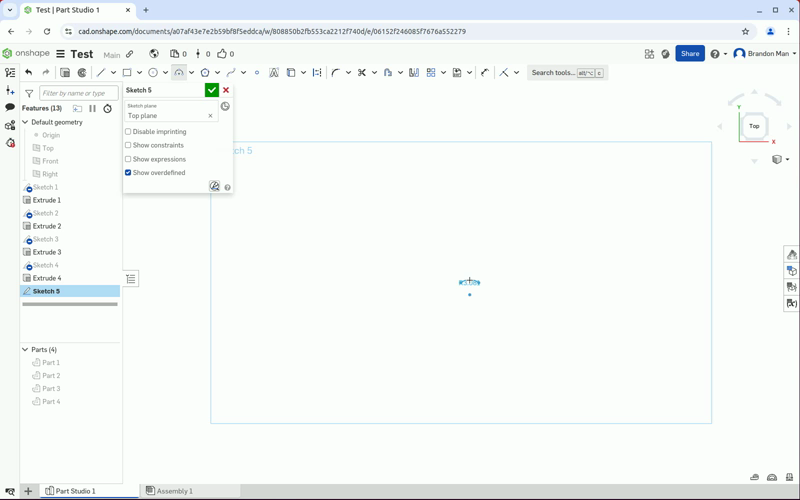
key_up(shift)
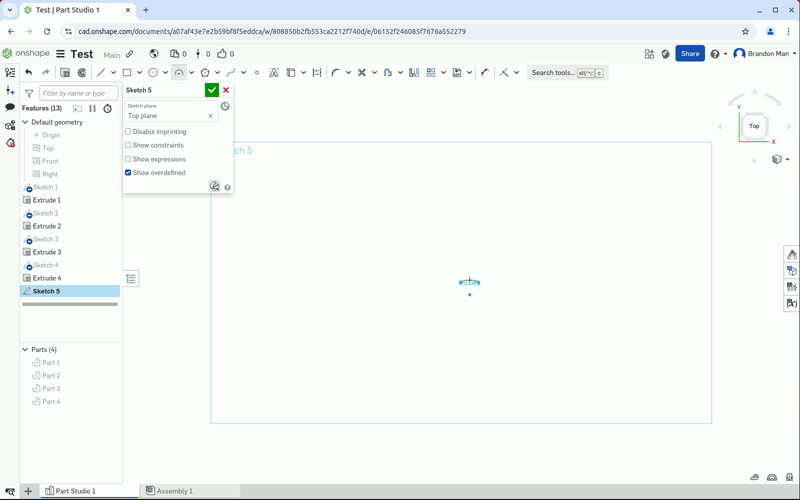
key(esc)
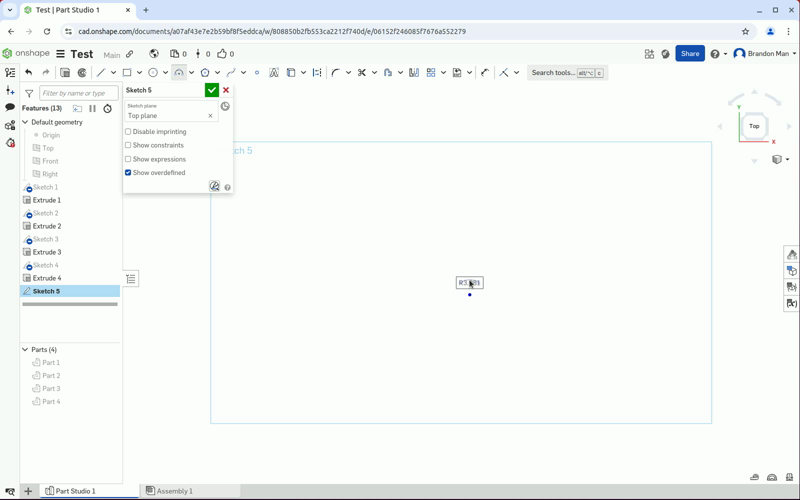
key(l)
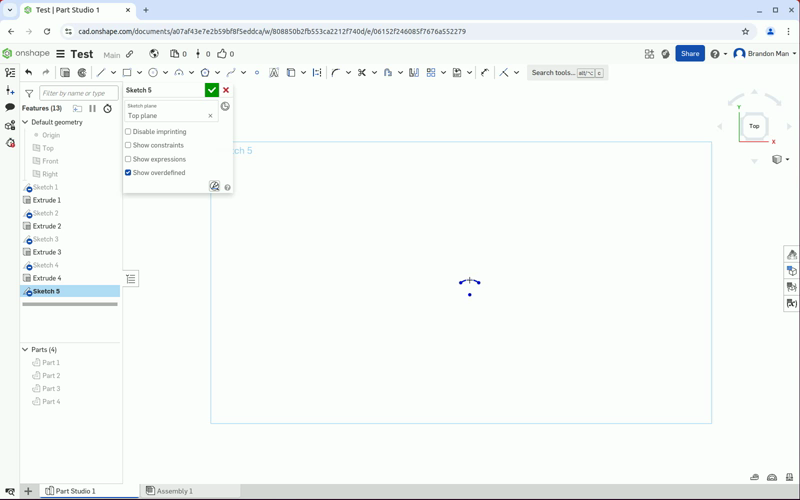
mouse_move(478, 282)
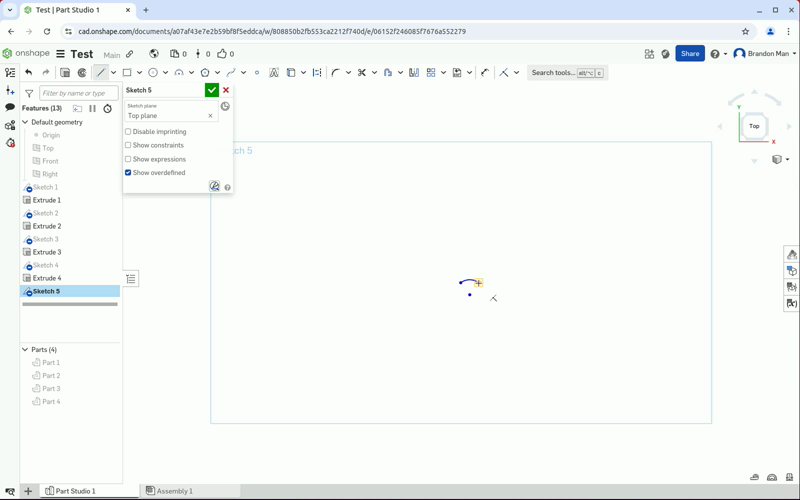
click(478, 282)
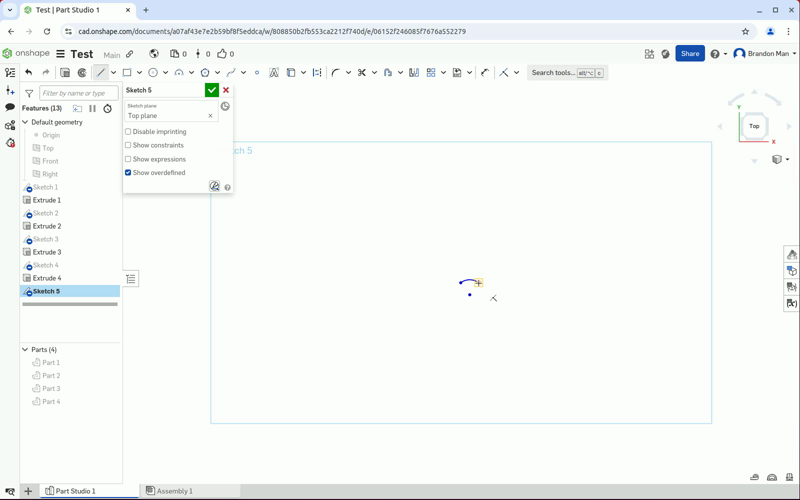
key_down(shift)
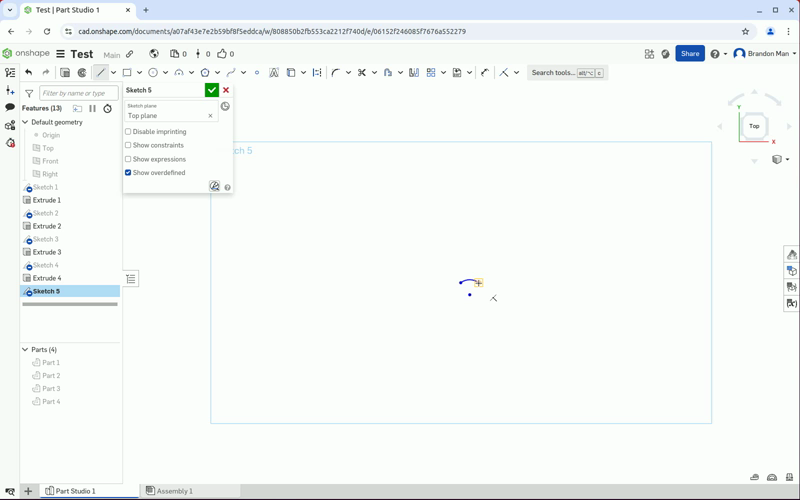
mouse_move(478, 193)
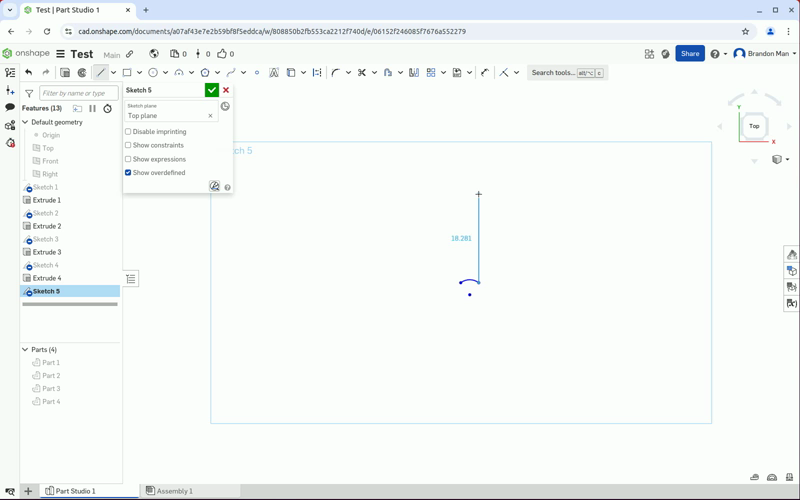
click(478, 193)
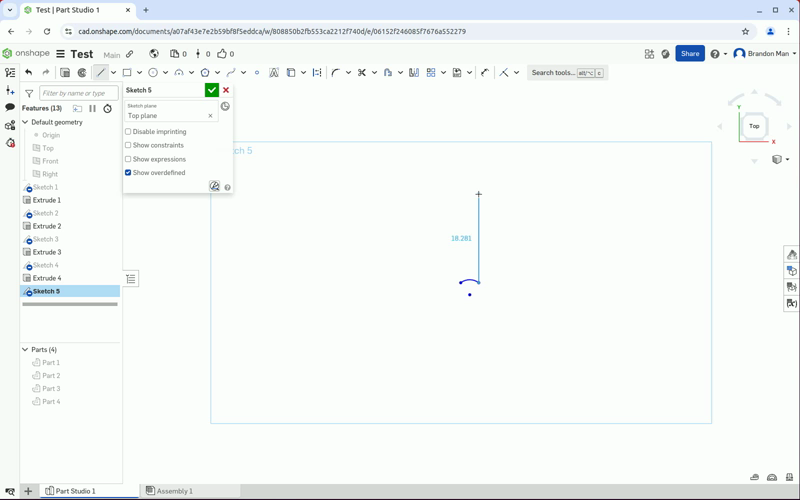
key_up(shift)
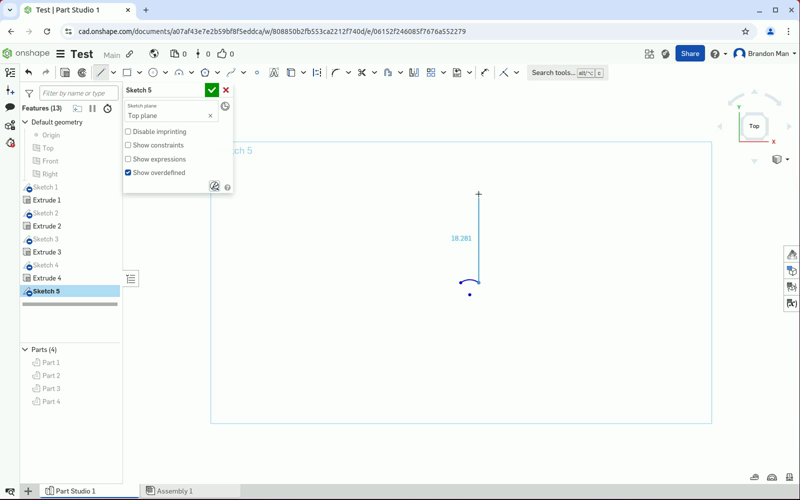
key(esc)
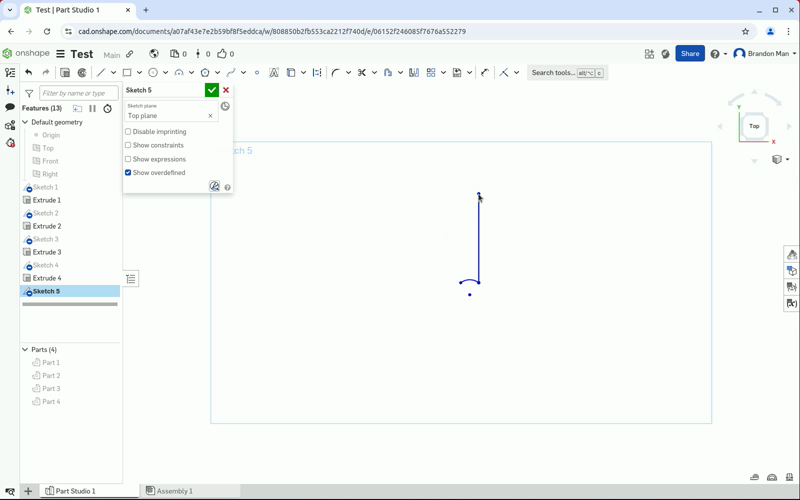
key(a)
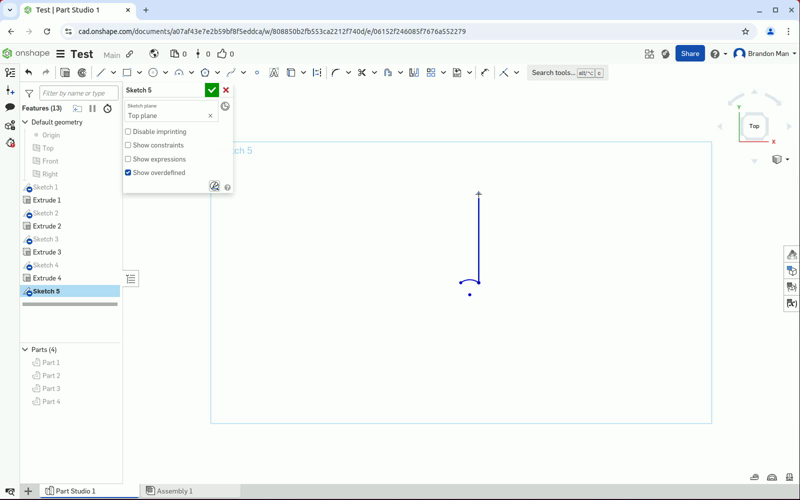
mouse_move(478, 193)
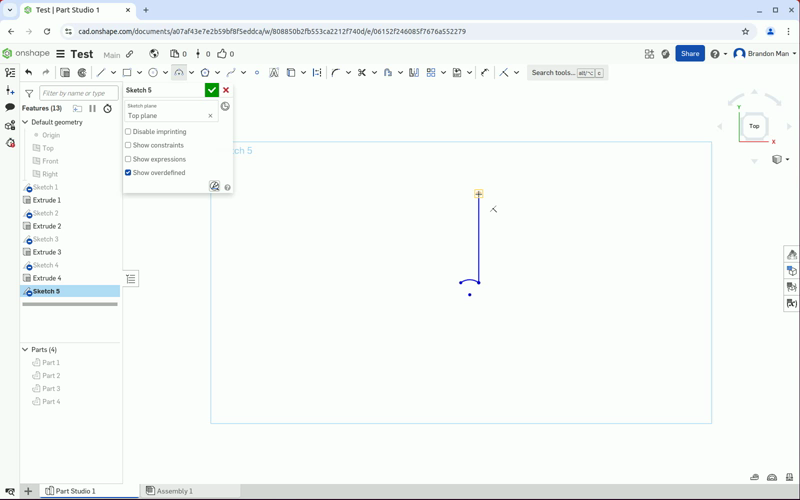
click(478, 193)
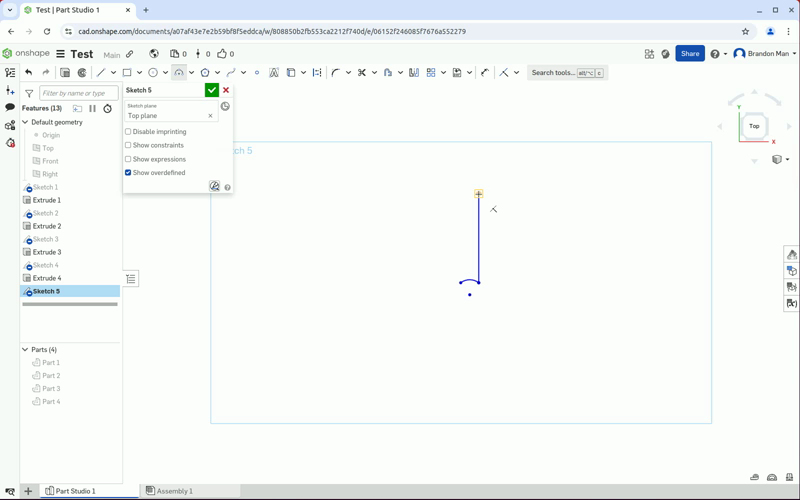
key_down(shift)
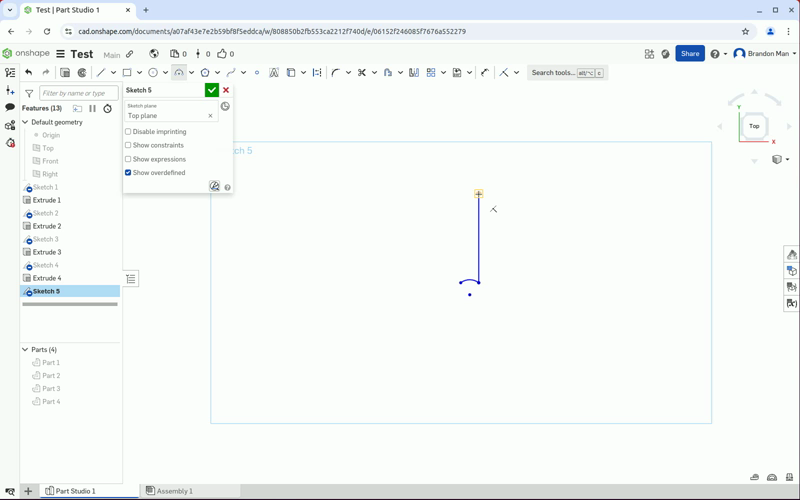
mouse_move(460, 193)
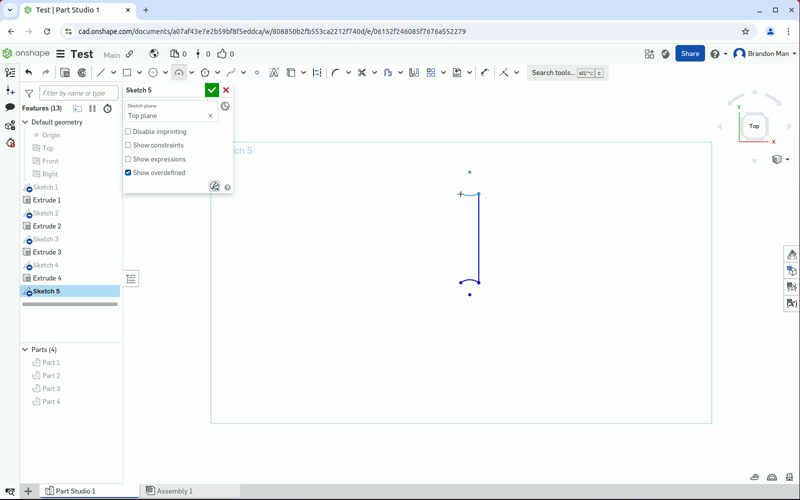
click(460, 193)
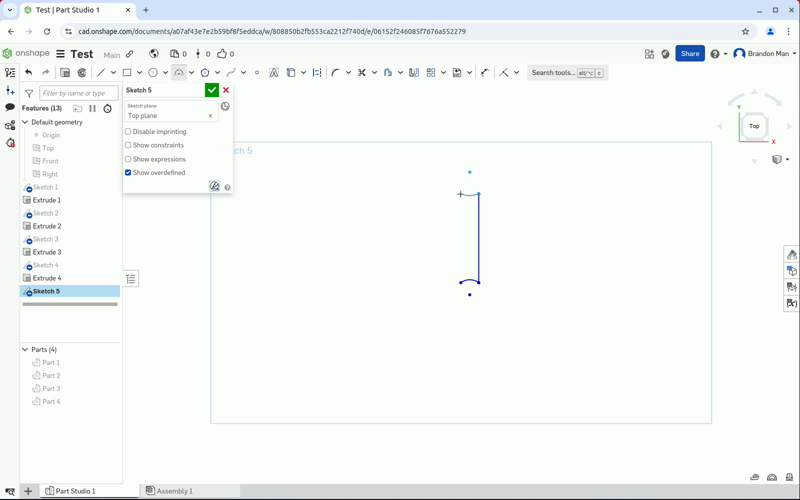
mouse_move(469, 197)
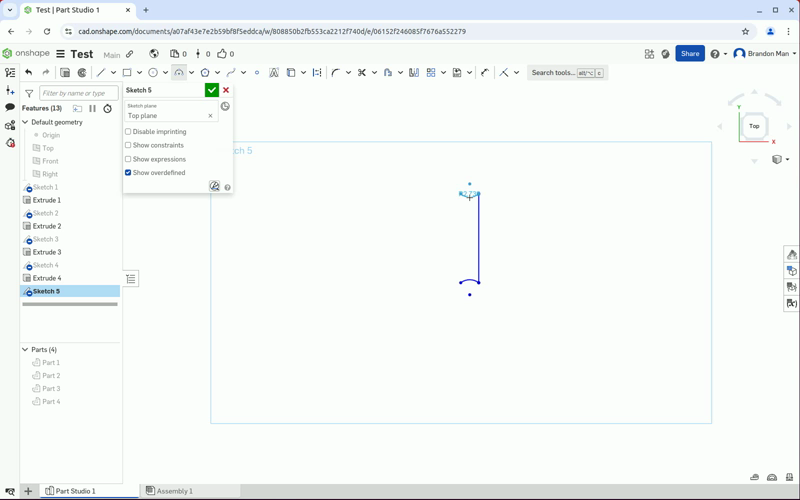
click(469, 197)
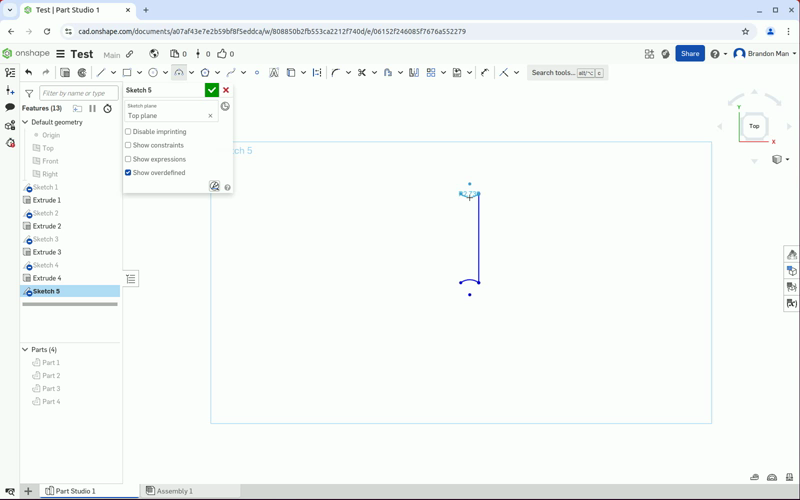
key_up(shift)
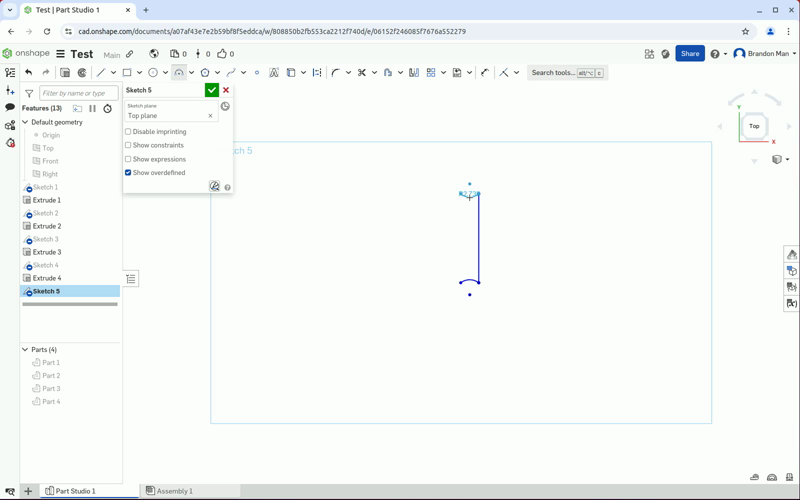
key(esc)
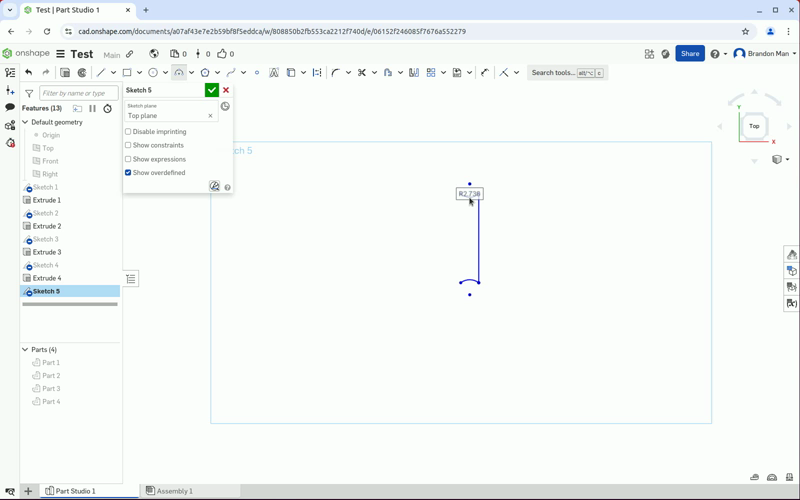
key(l)
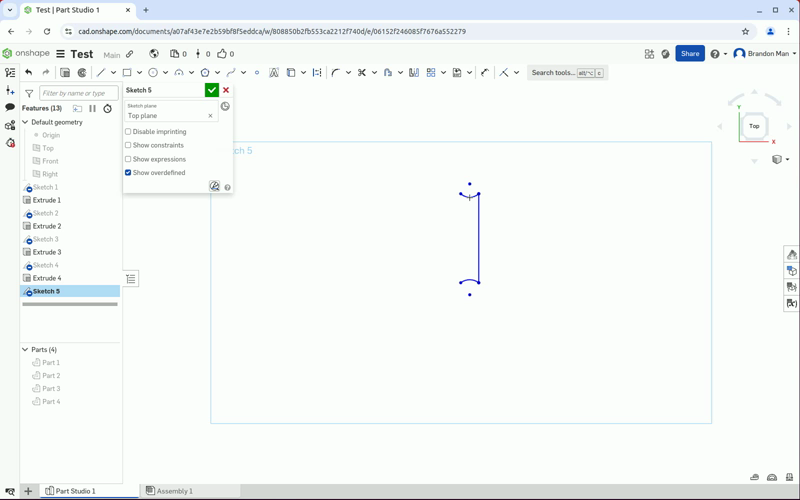
mouse_move(460, 193)
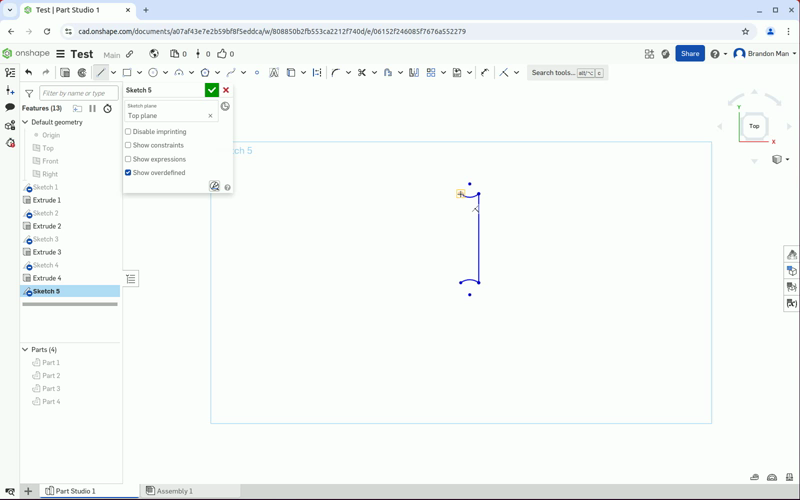
click(460, 193)
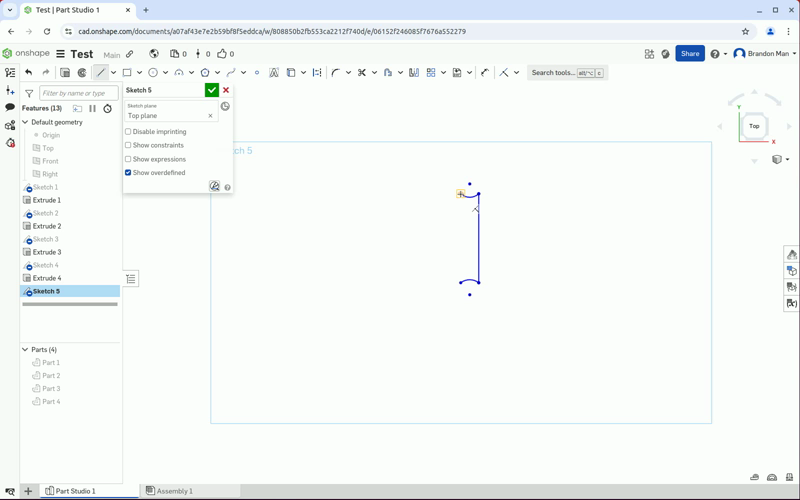
key_down(shift)
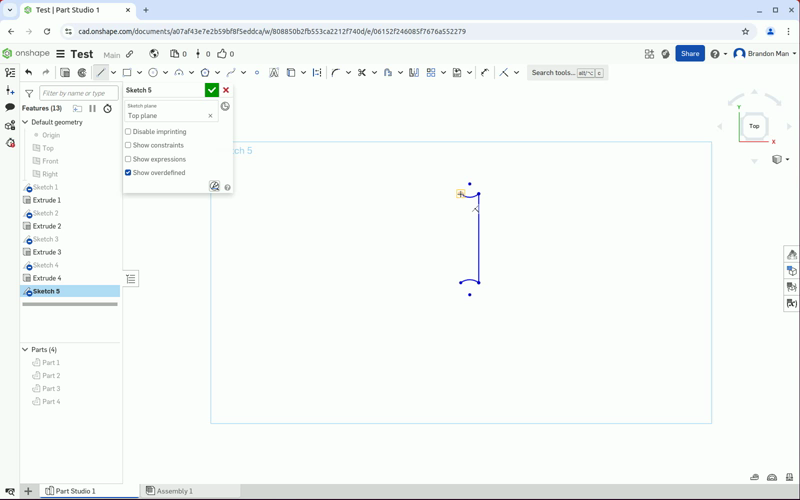
mouse_move(460, 282)
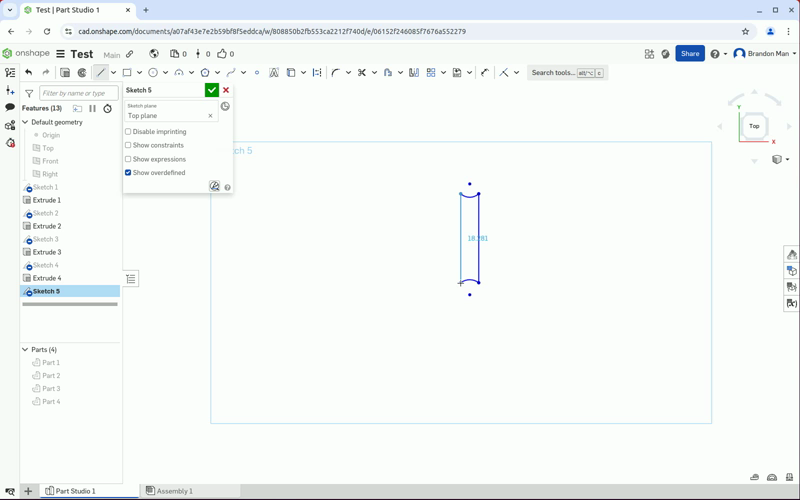
key_up(shift)
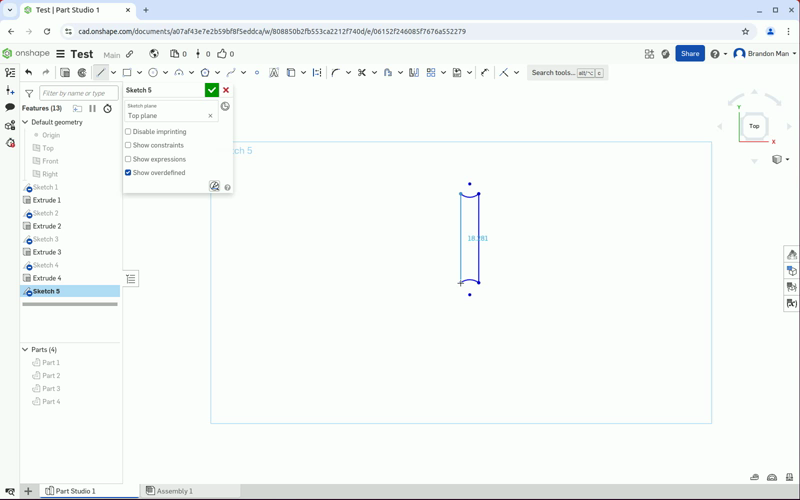
click(460, 282)
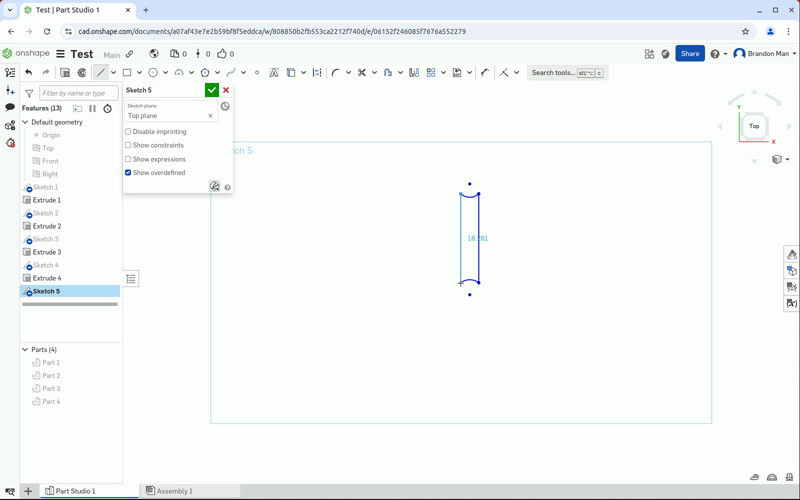
key(esc)
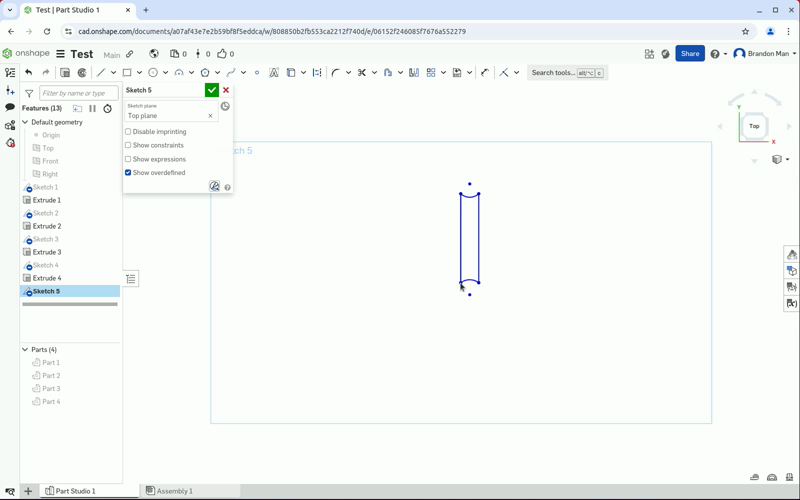
mouse_move(477, 207)
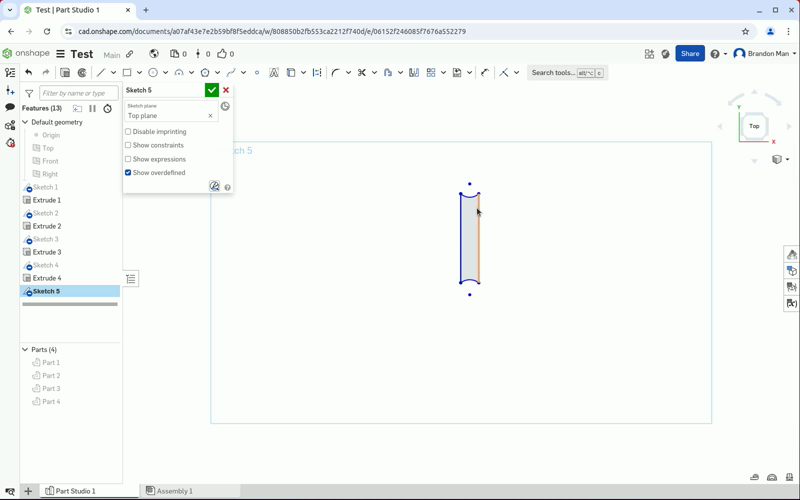
scroll(6)
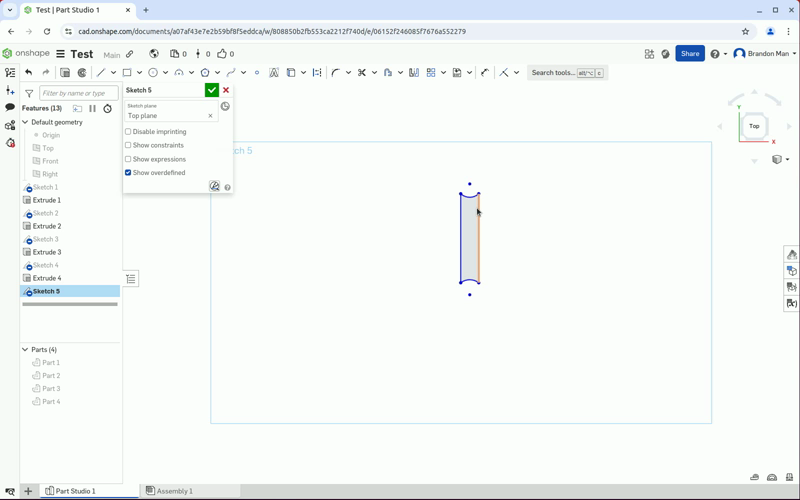
scroll(6)
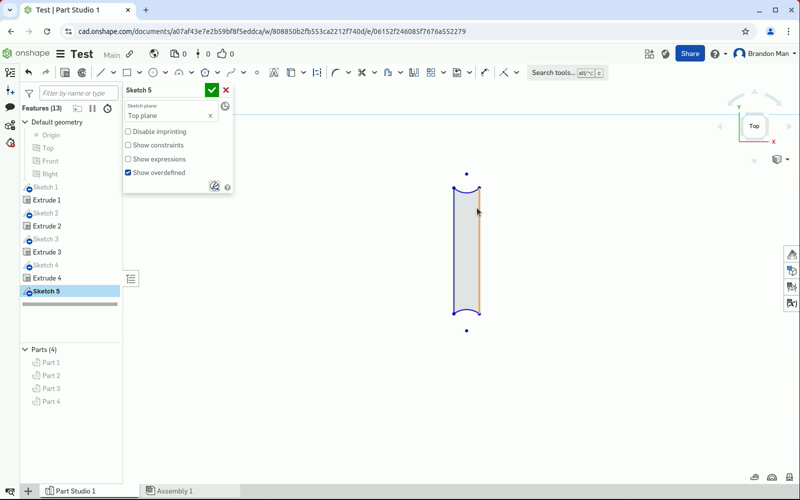
scroll(6)
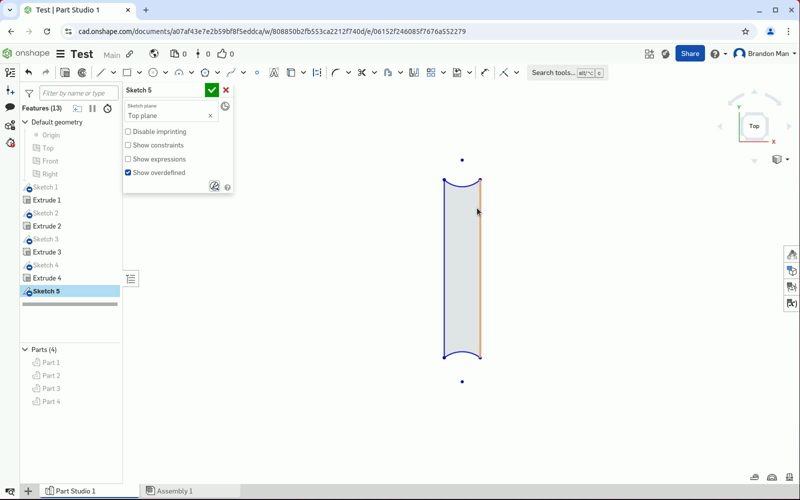
scroll(6)
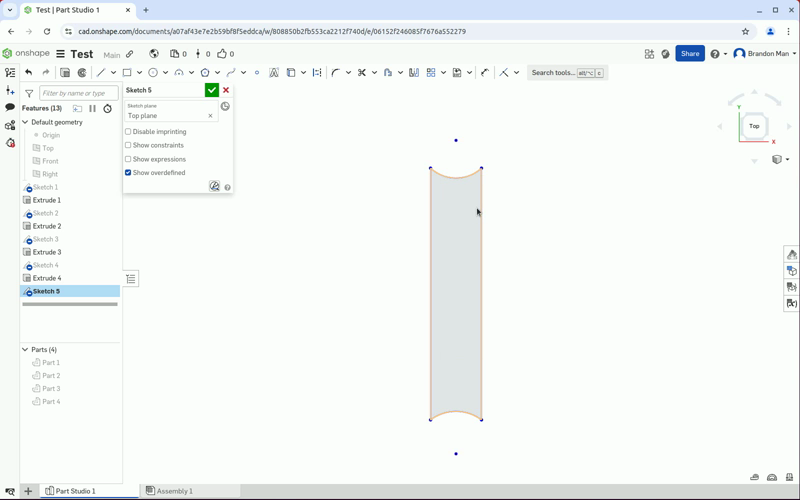
scroll(6)
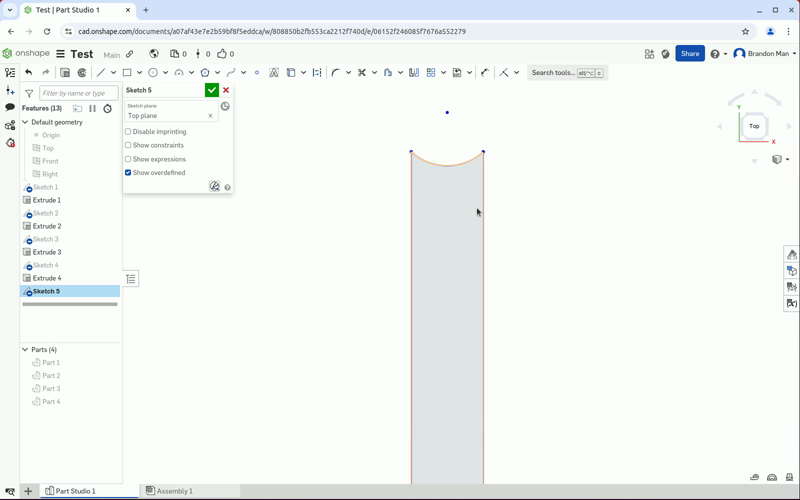
scroll(6)
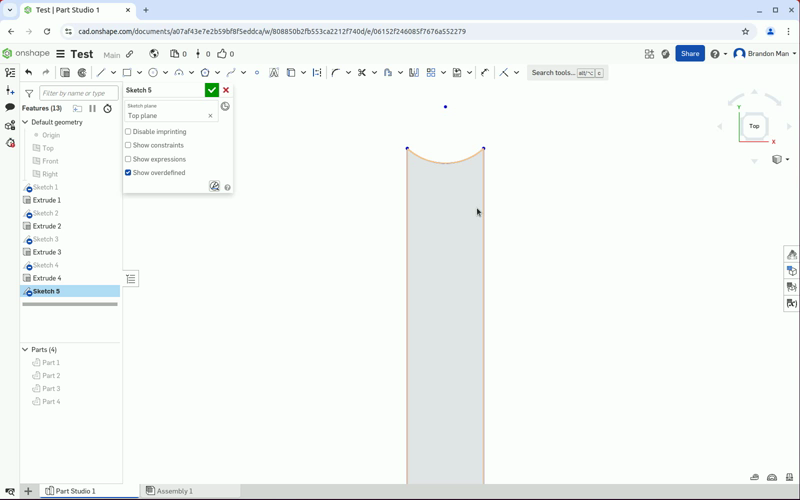
scroll(6)
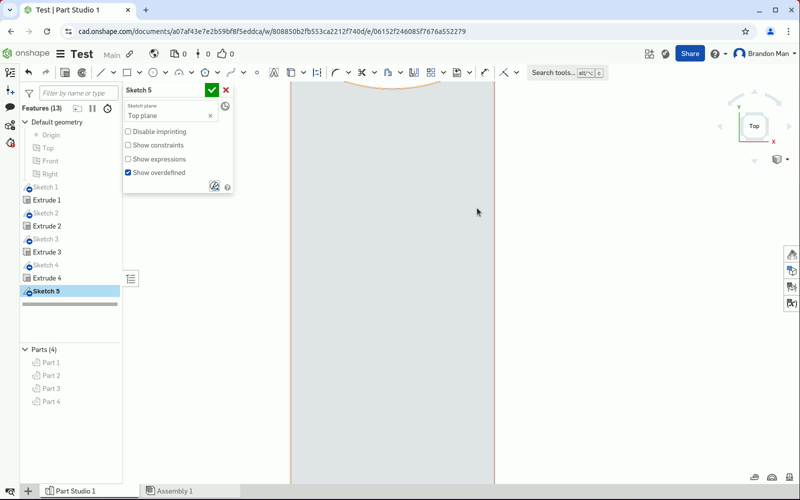
click(477, 207)
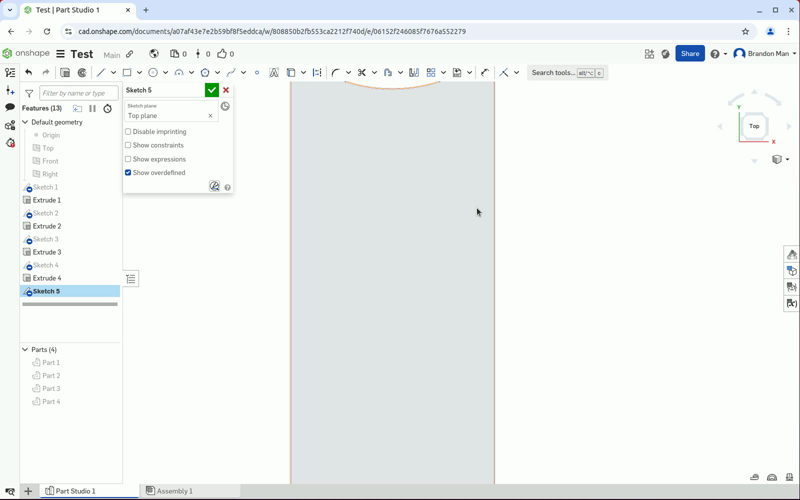
scroll(-6)
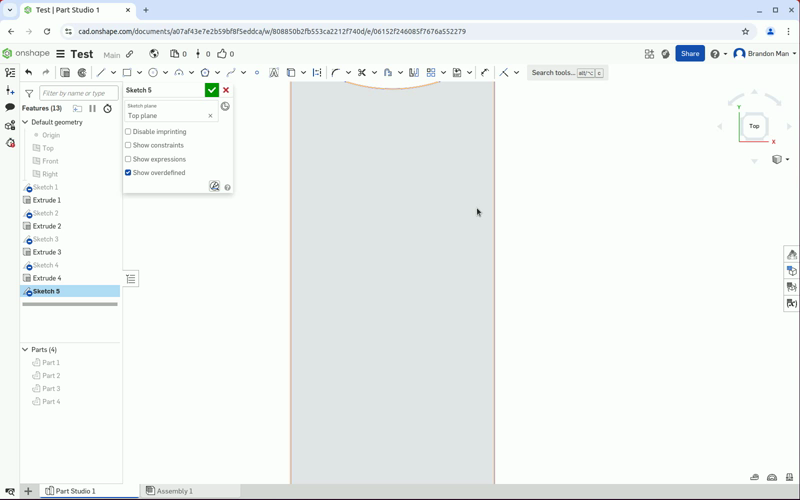
scroll(-6)
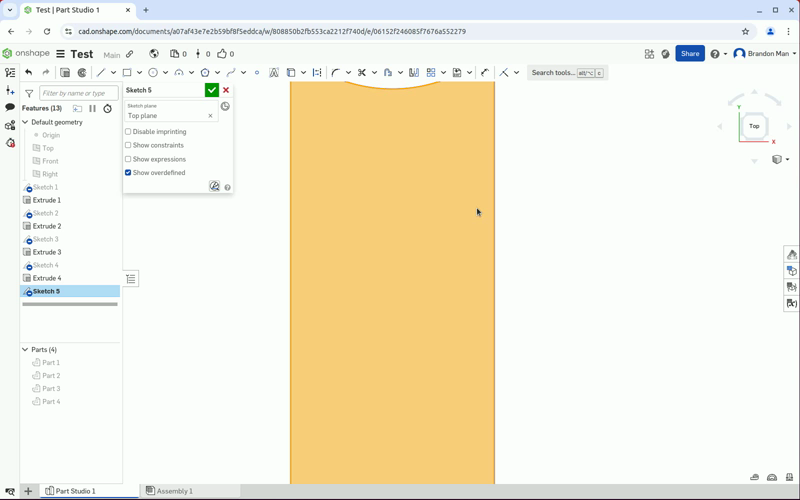
scroll(-6)
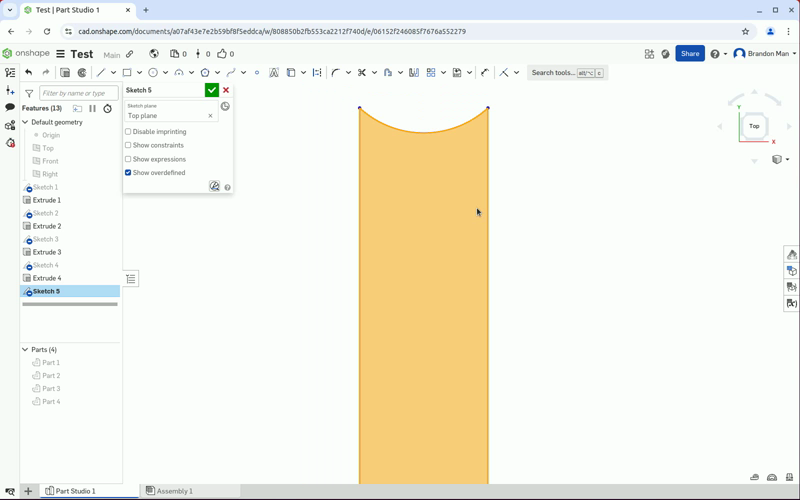
scroll(-6)
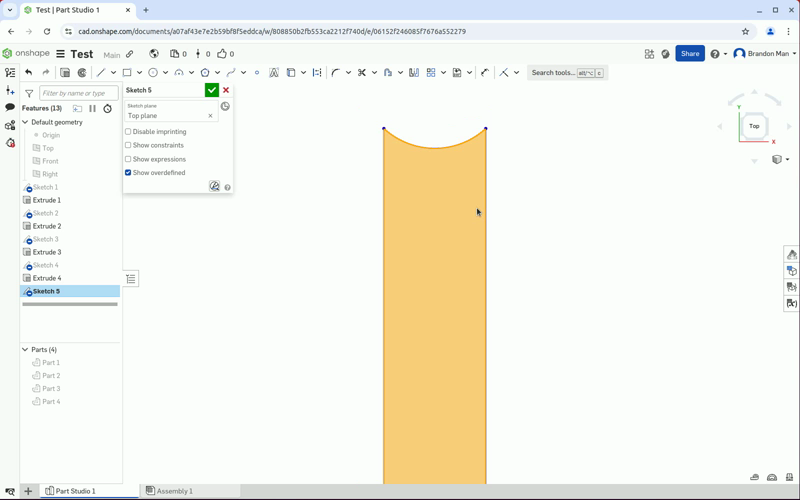
scroll(-6)
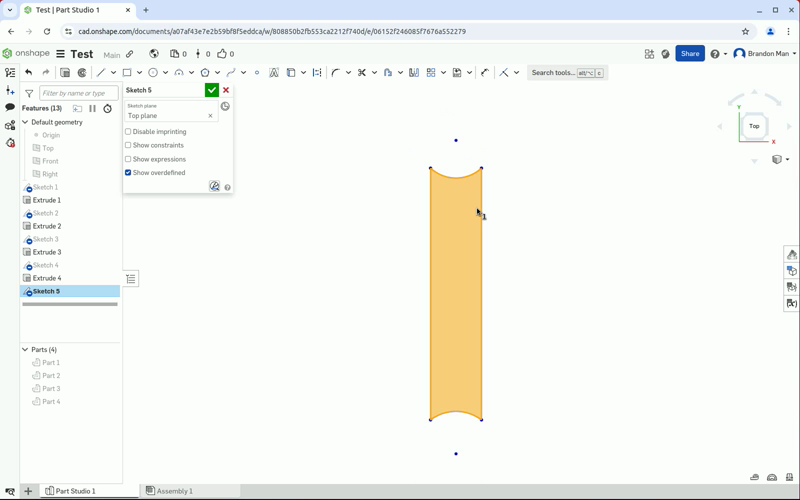
scroll(-6)
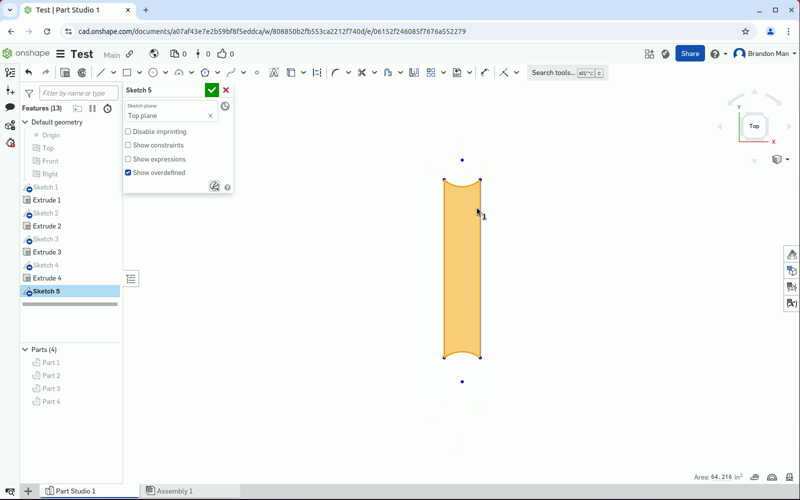
scroll(-6)
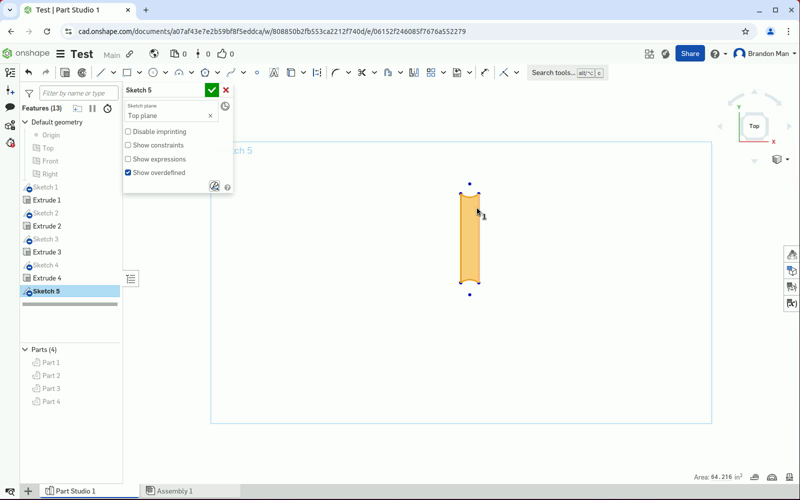
mouse_move(73, 352)
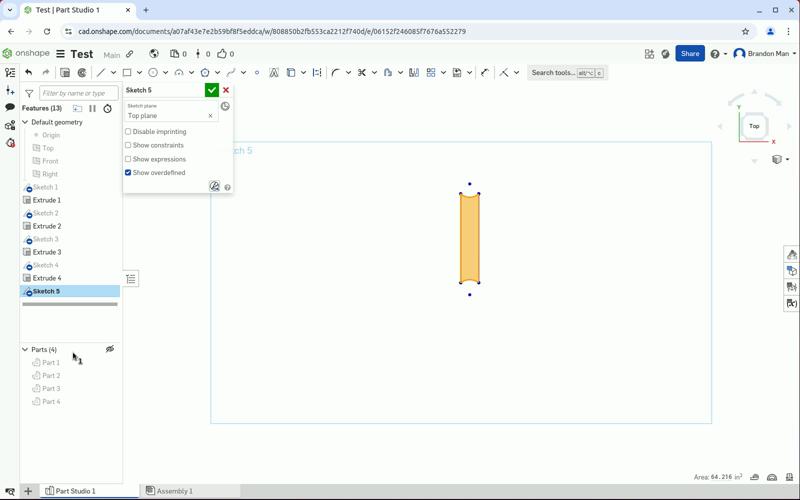
key(shift+y)
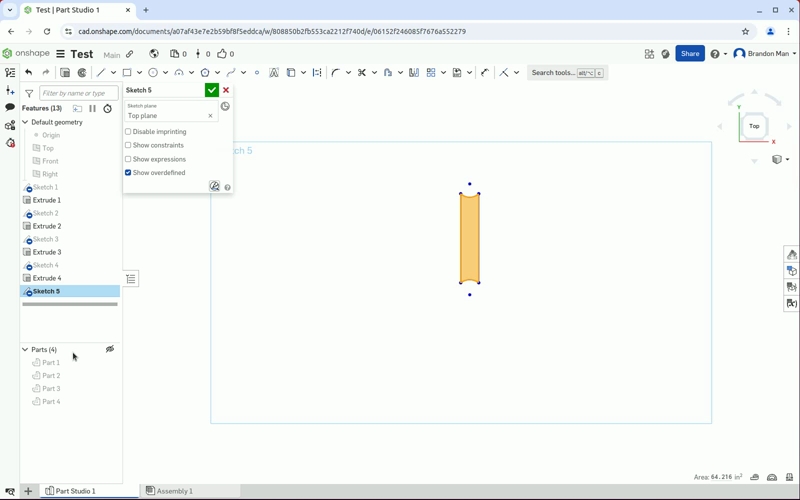
key(shift+e)
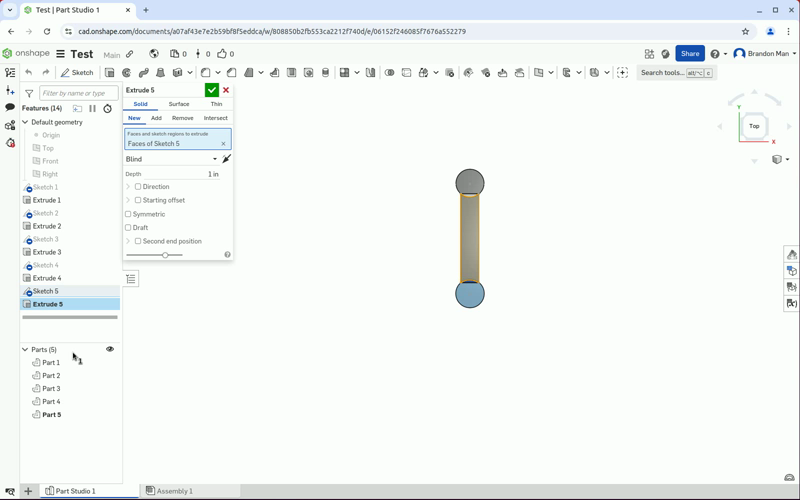
mouse_move(143, 106)
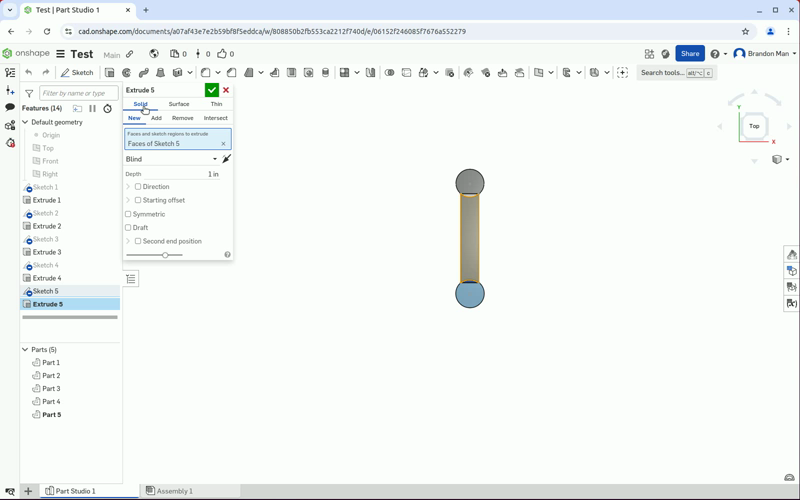
click(143, 106)
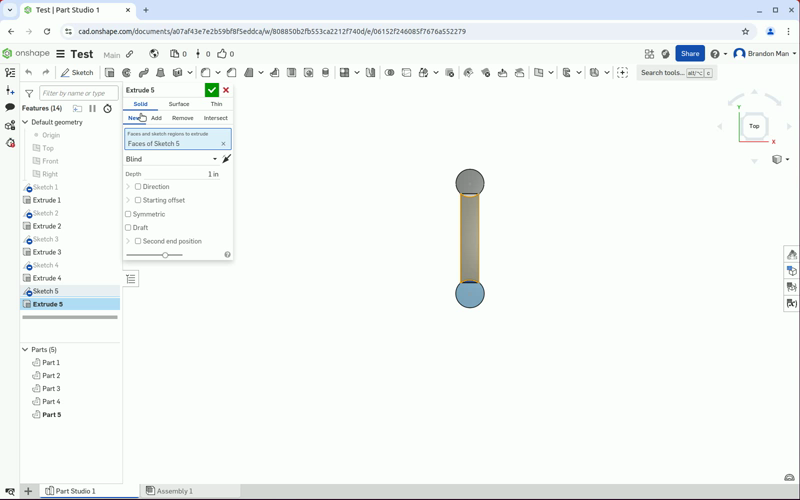
mouse_move(137, 120)
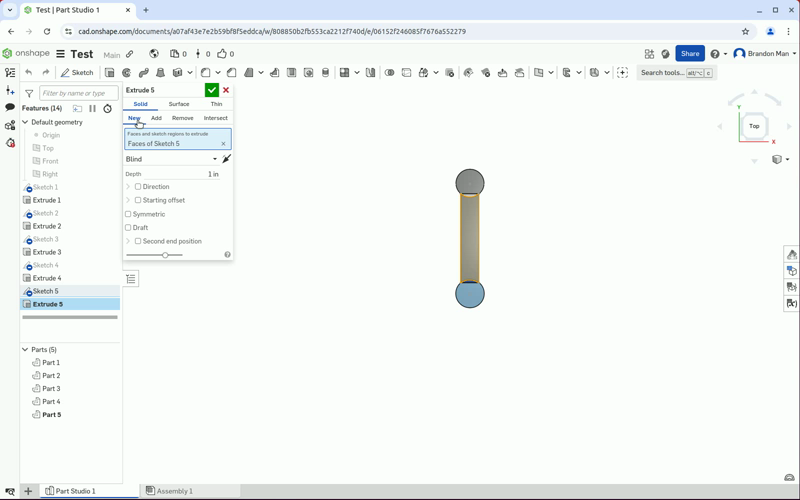
click(137, 120)
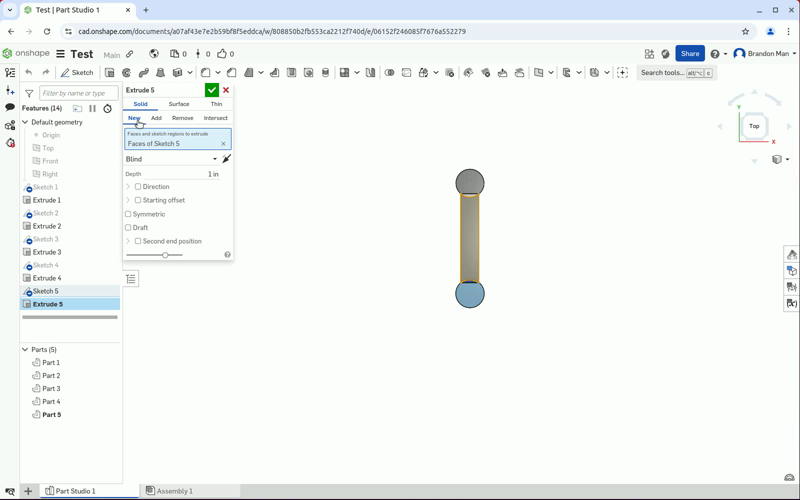
key(tab, 4)
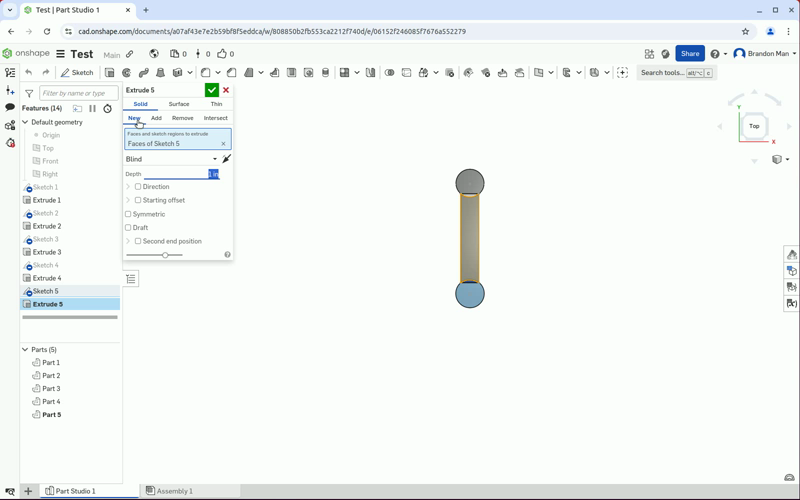
text(0.722)
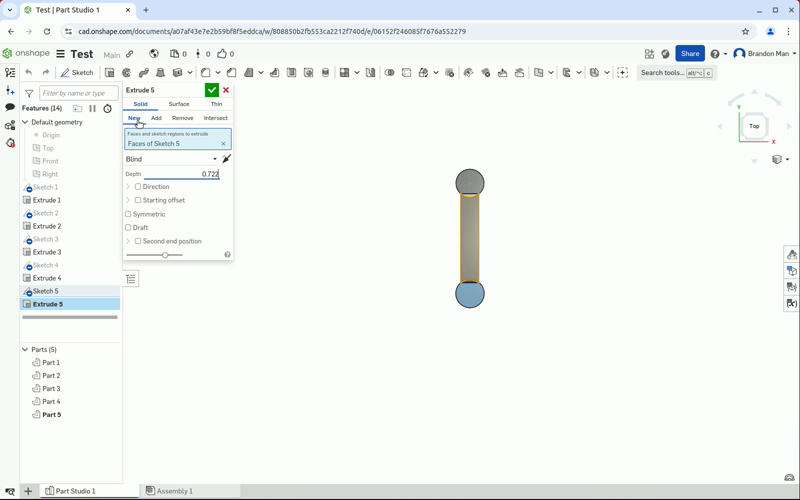
key(enter)
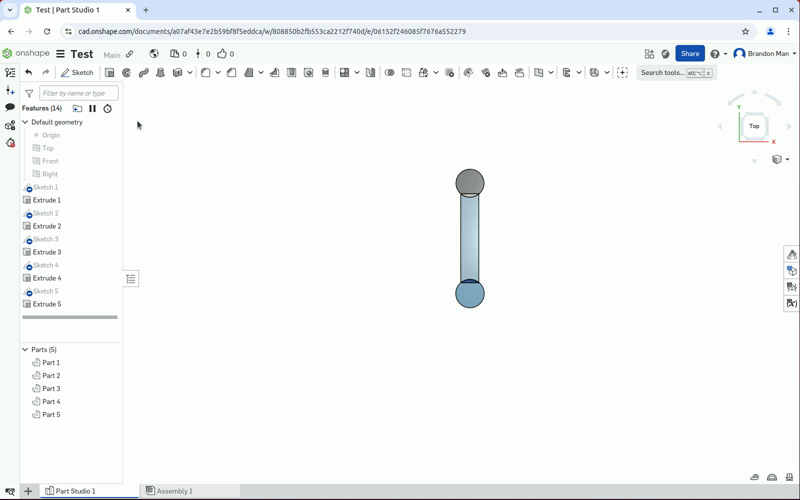
key(shift+h)
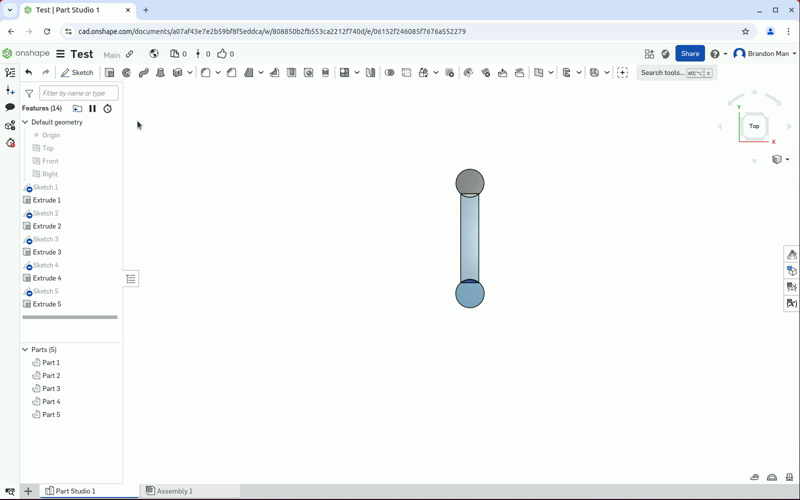
key(shift+h)
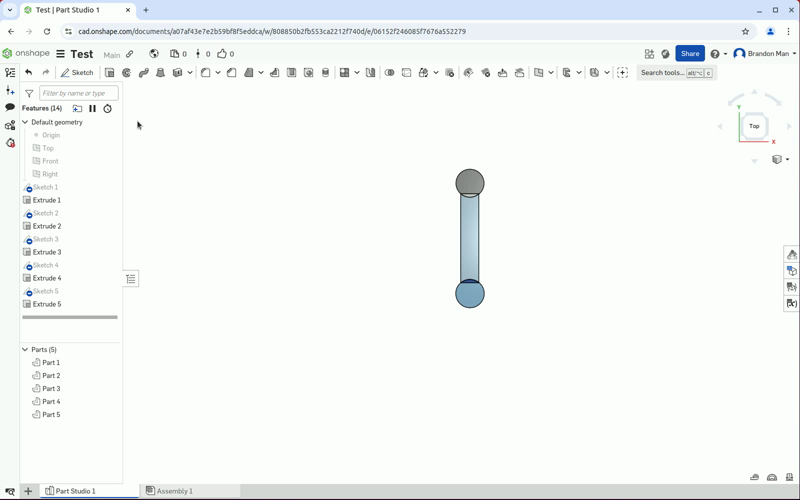
mouse_move(73, 189)
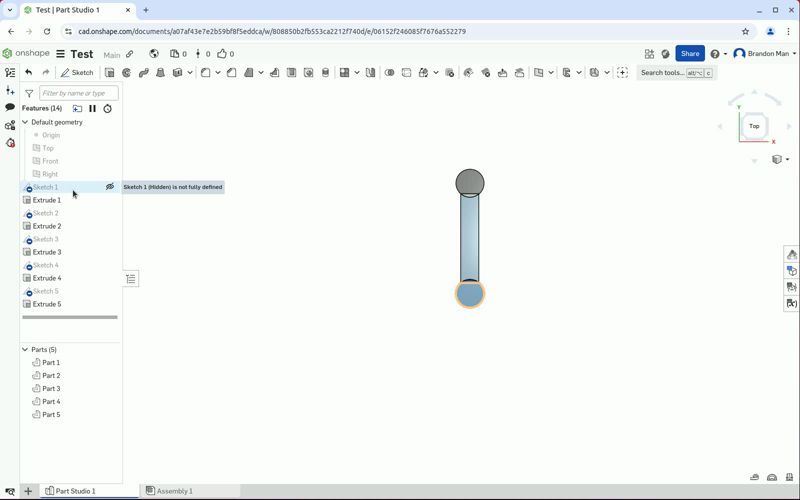
click(73, 189)
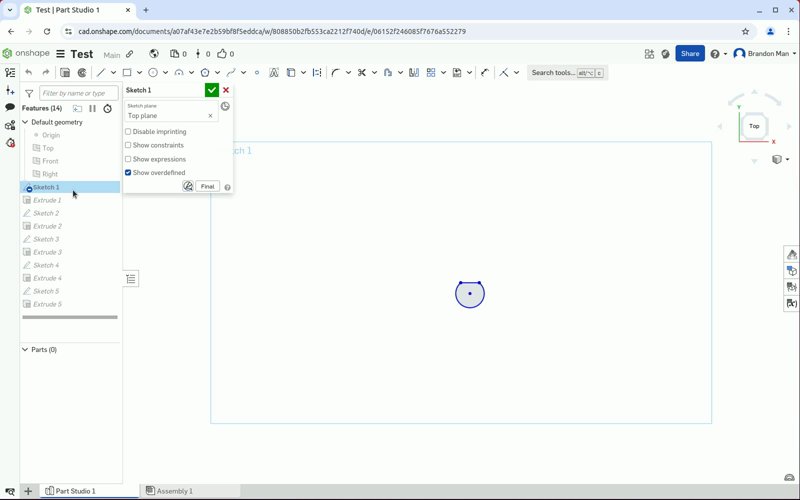
mouse_move(229, 92)
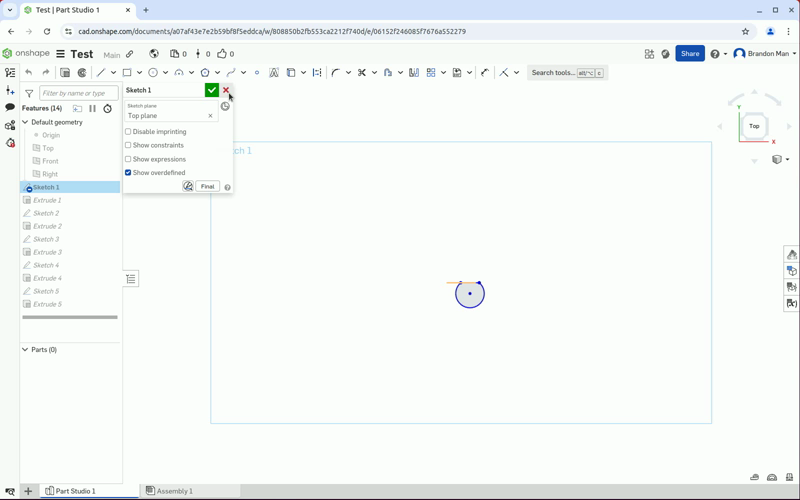
click(229, 92)
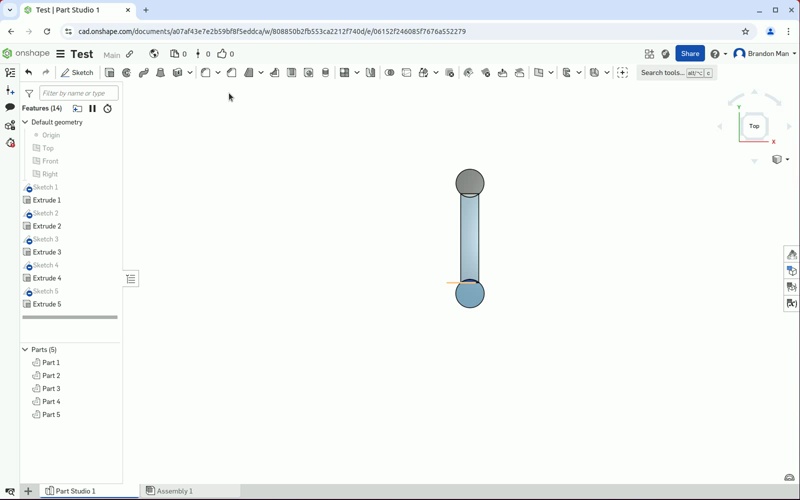
mouse_move(541, 75)
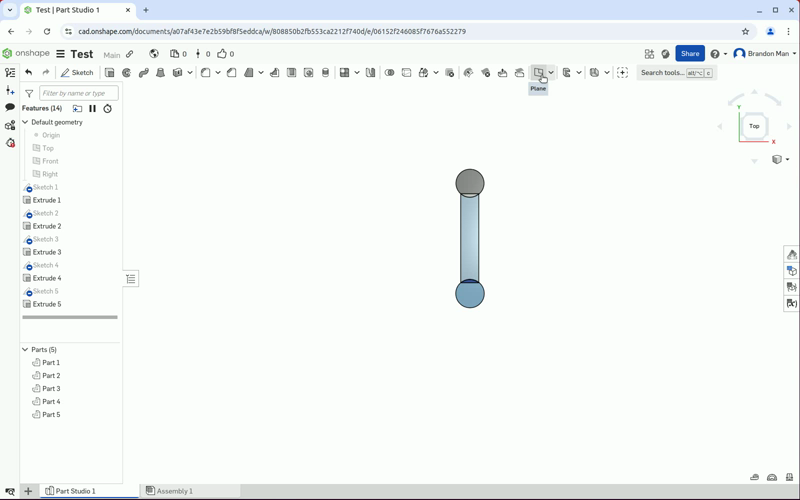
click(541, 75)
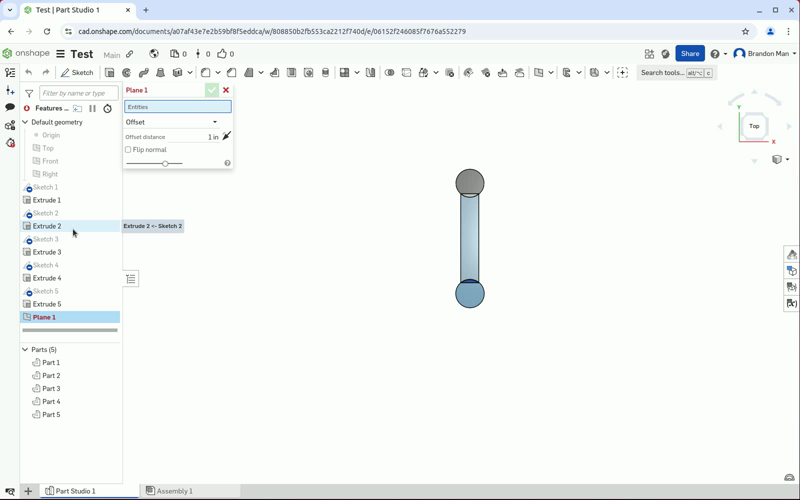
scroll(3)
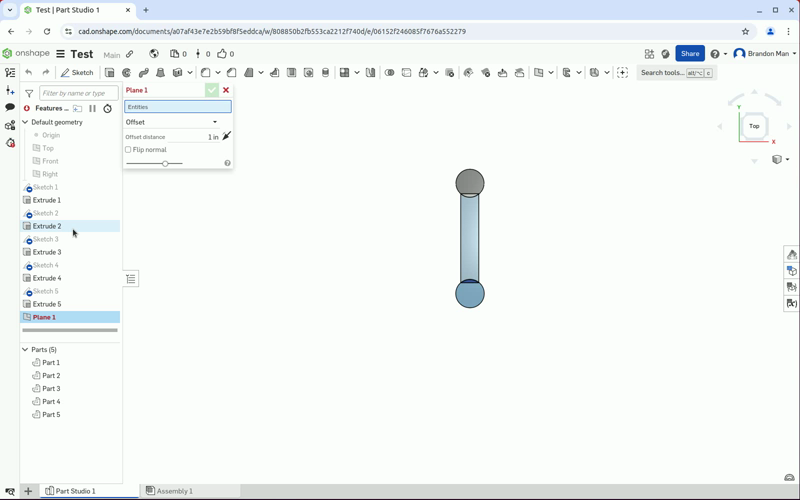
mouse_move(73, 150)
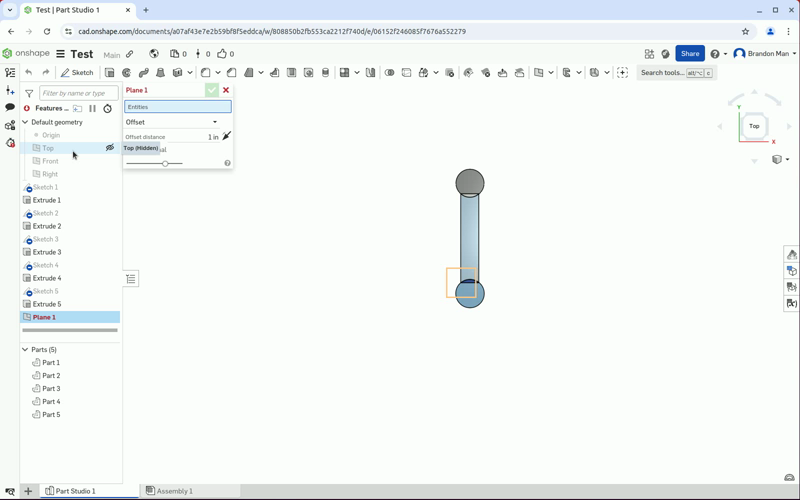
click(73, 150)
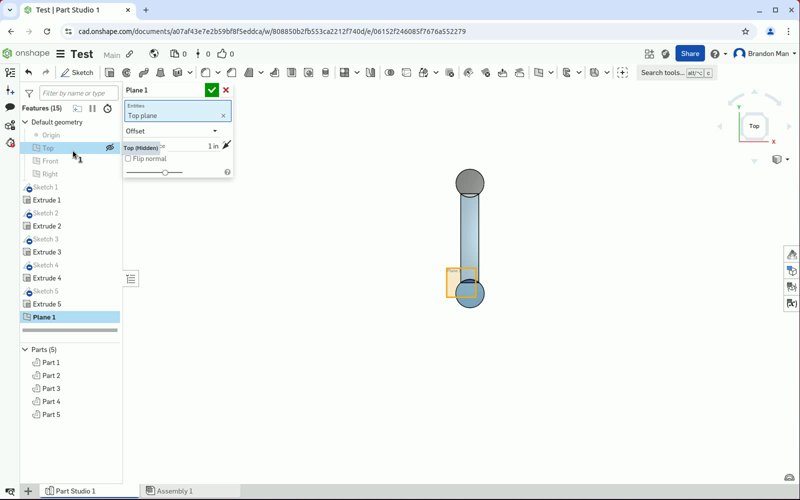
key(tab, 2)
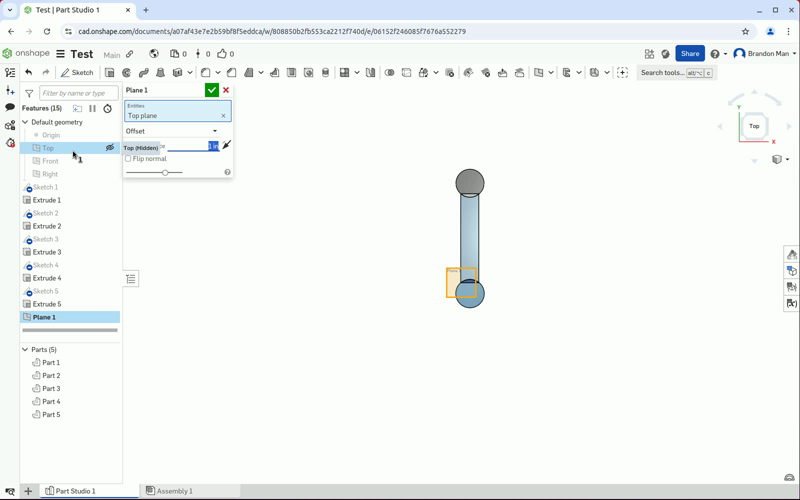
text(0.709)
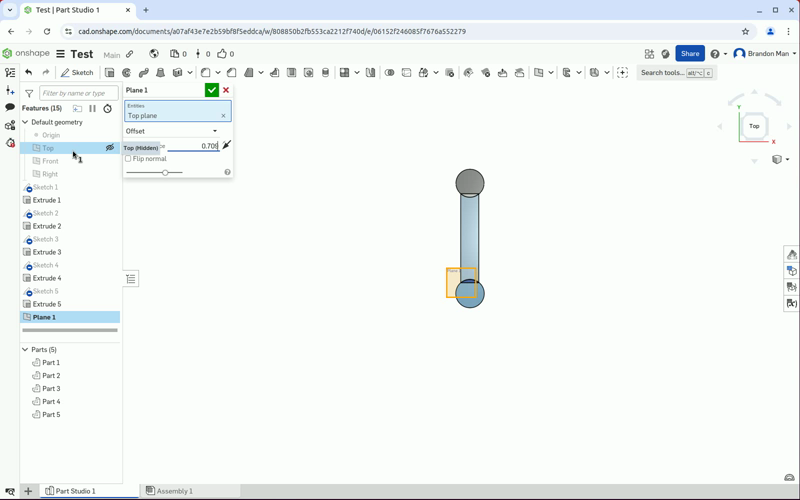
key(enter, 2)
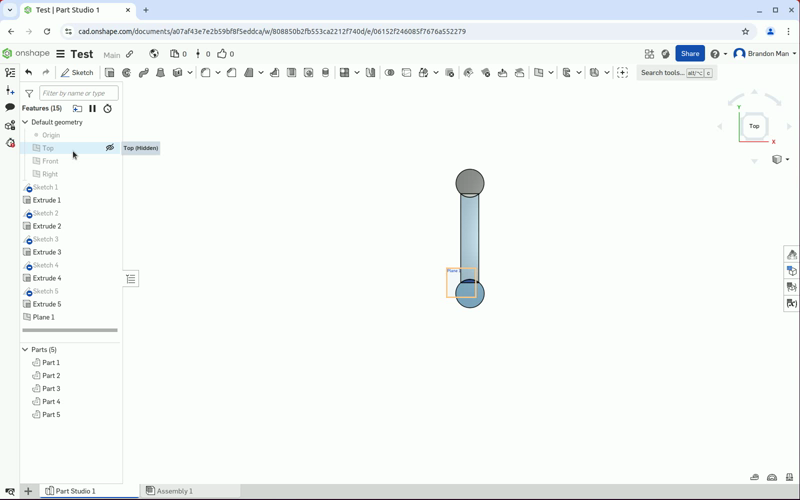
key(shift+s)
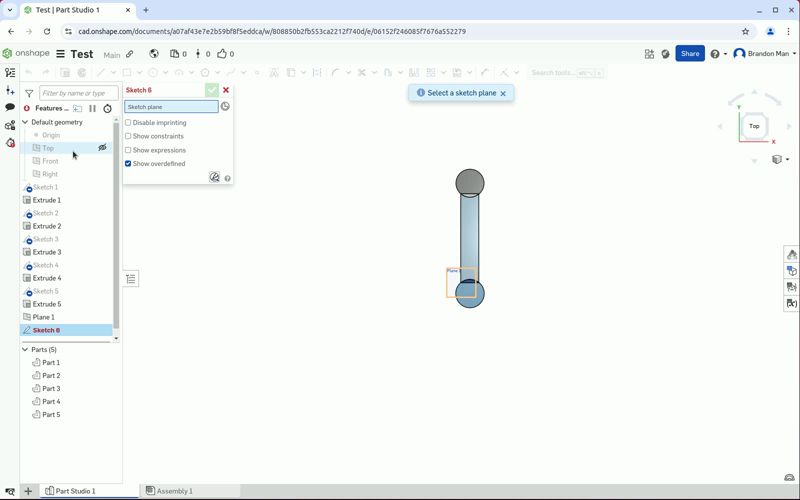
mouse_move(69, 319)
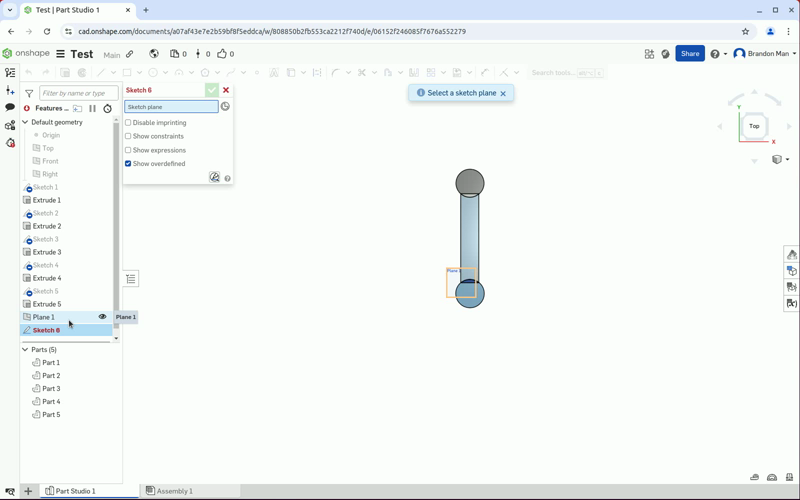
click(69, 319)
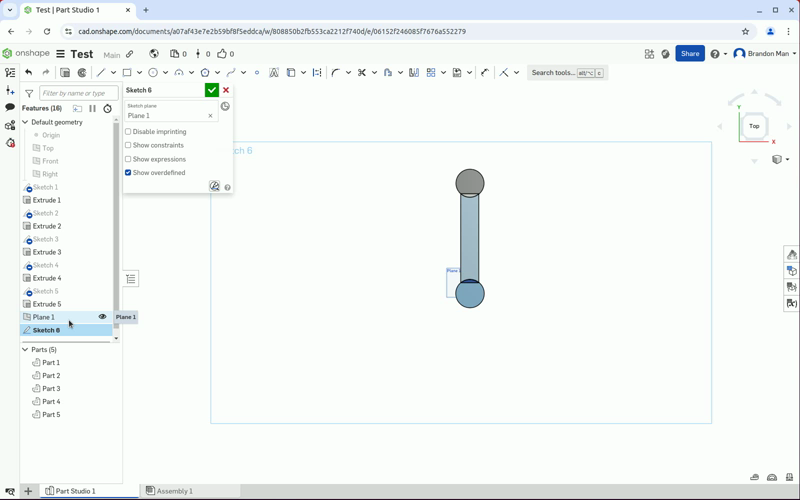
mouse_move(73, 352)
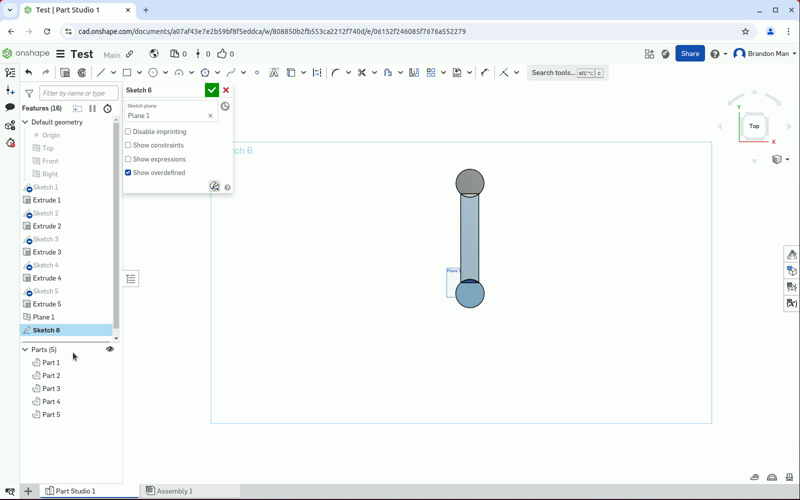
key(y)
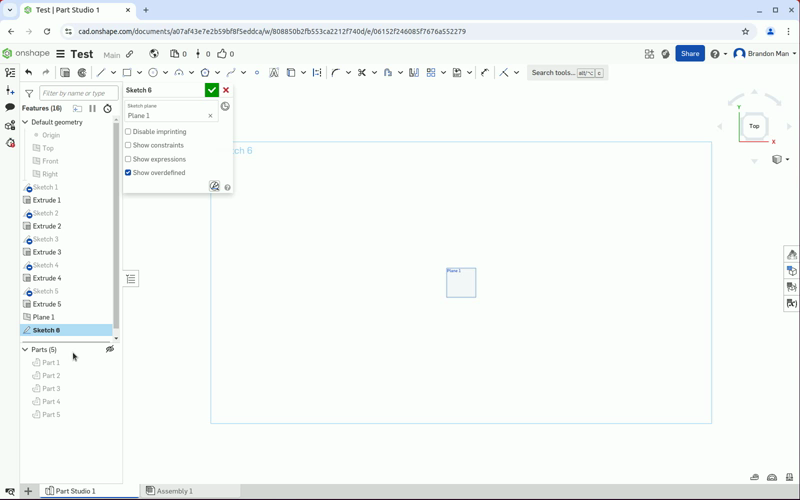
key(c)
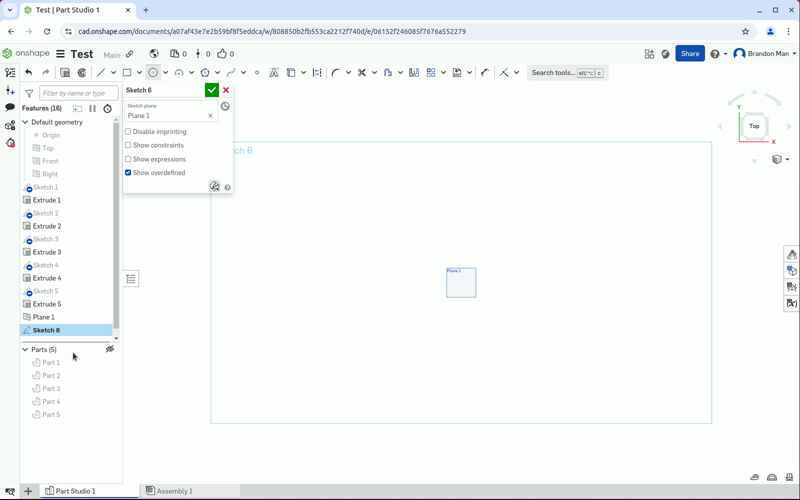
key_down(shift)
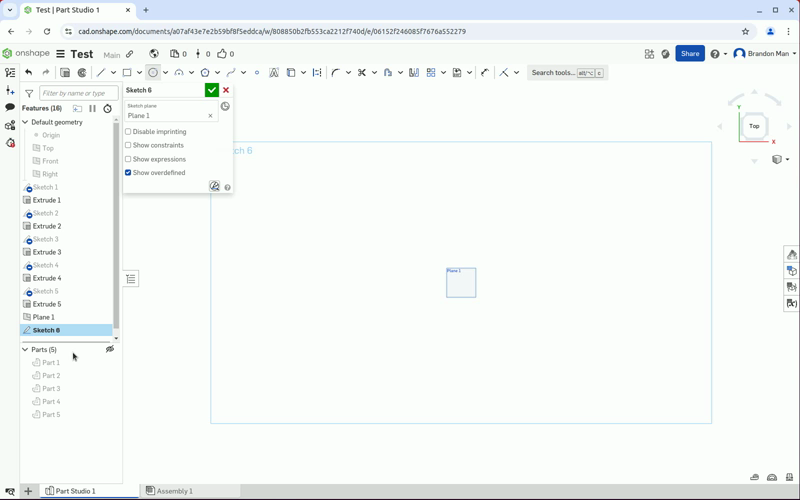
mouse_move(470, 293)
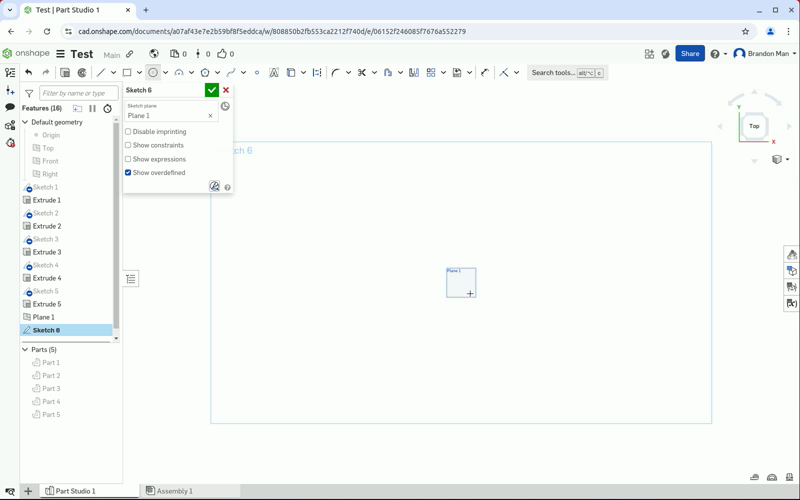
click(470, 293)
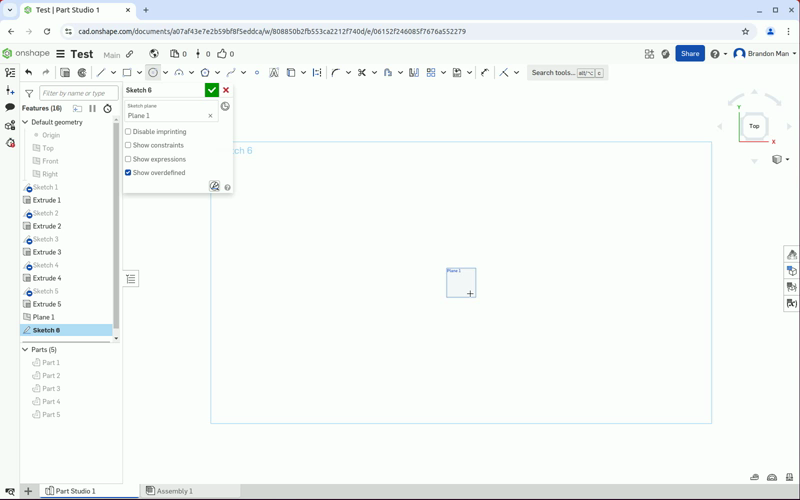
key_up(shift)
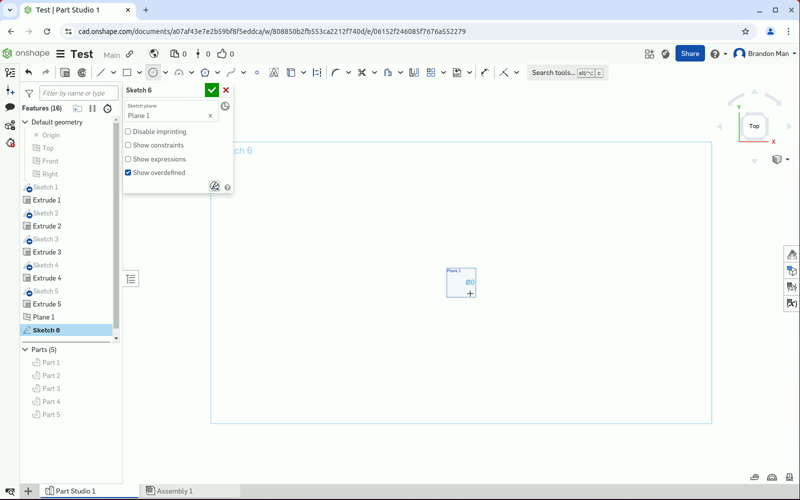
mouse_move(479, 293)
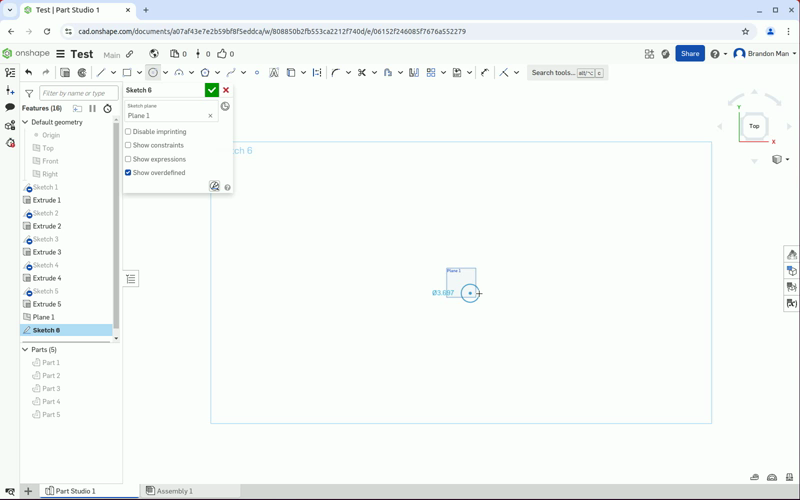
click(479, 293)
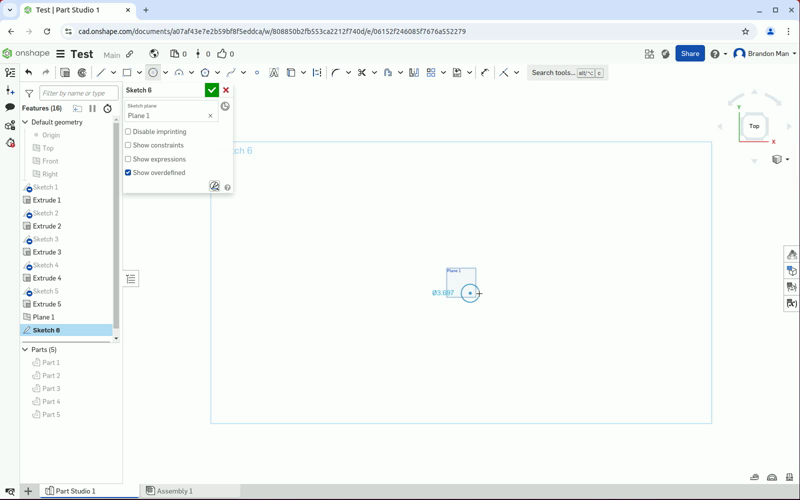
key(esc)
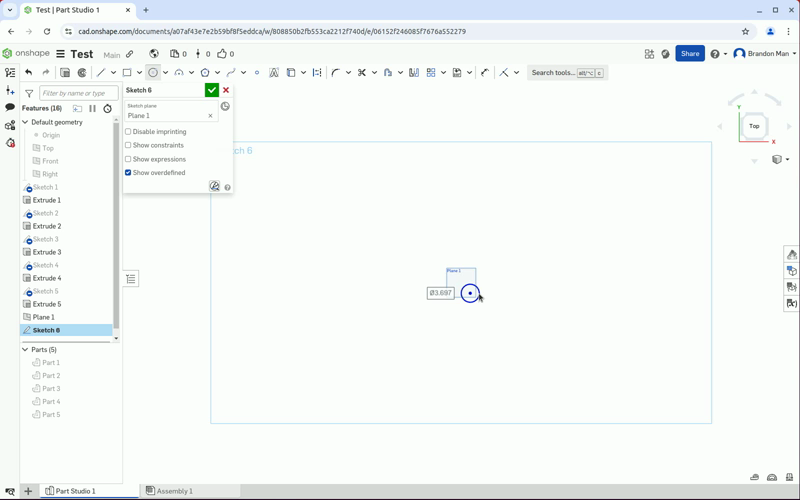
mouse_move(477, 295)
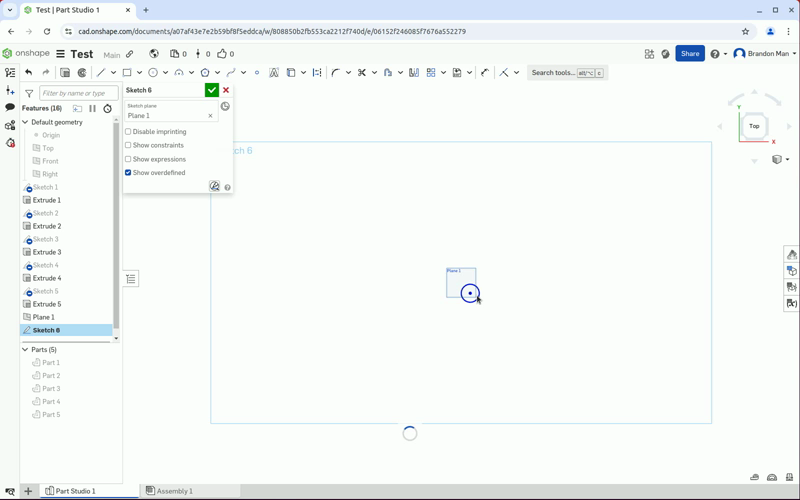
scroll(6)
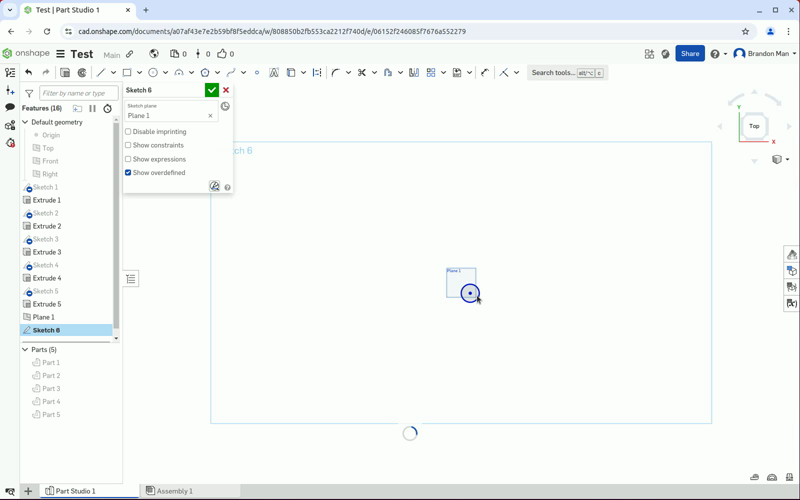
scroll(6)
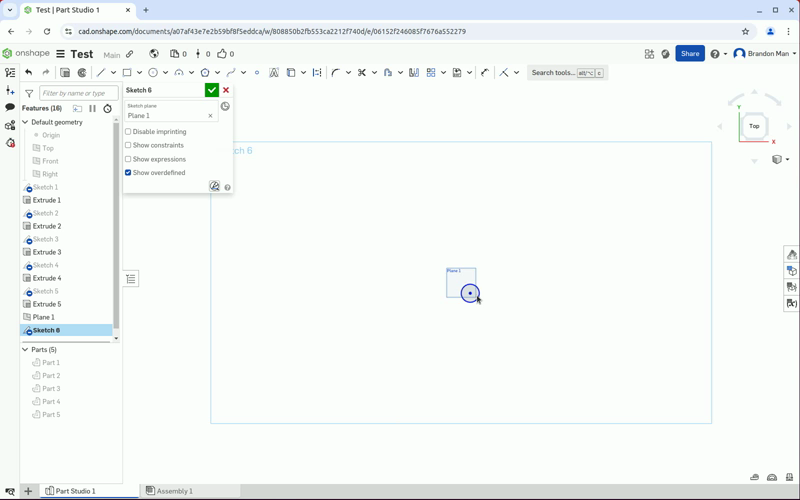
scroll(6)
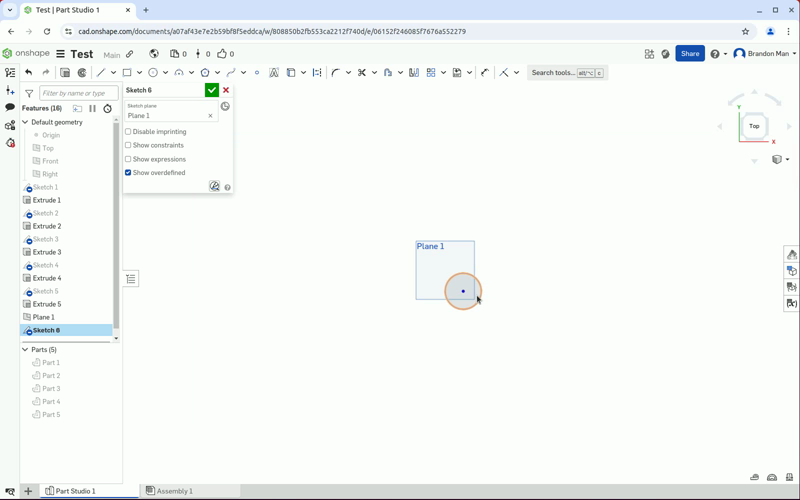
scroll(6)
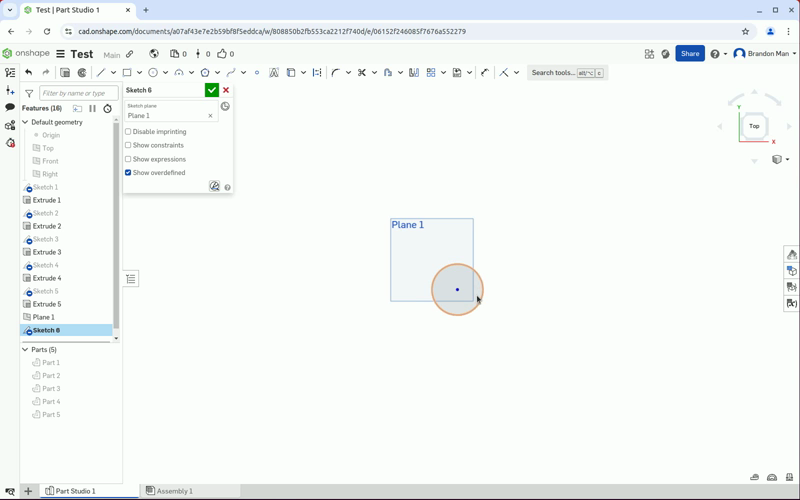
scroll(6)
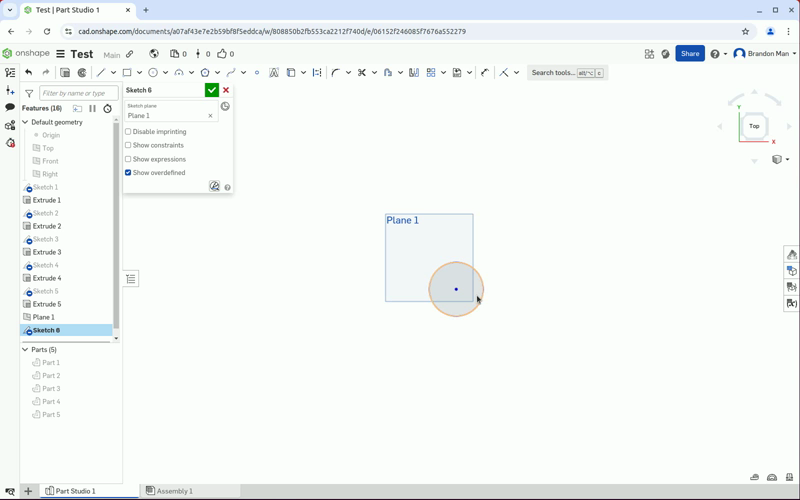
scroll(6)
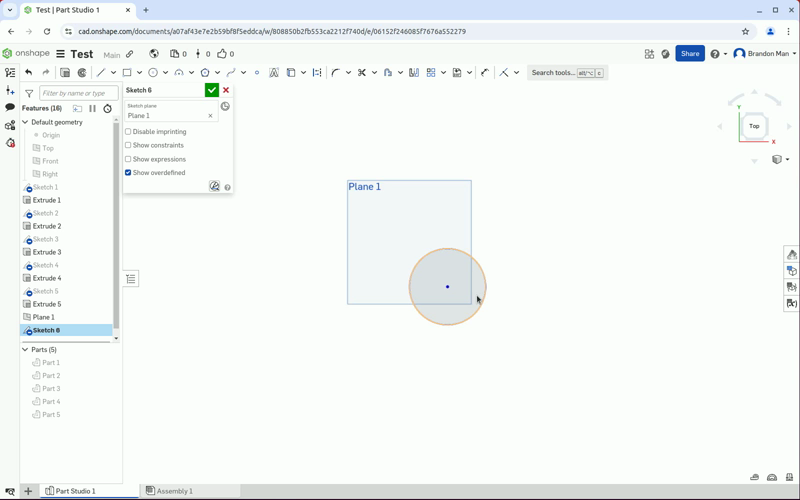
scroll(6)
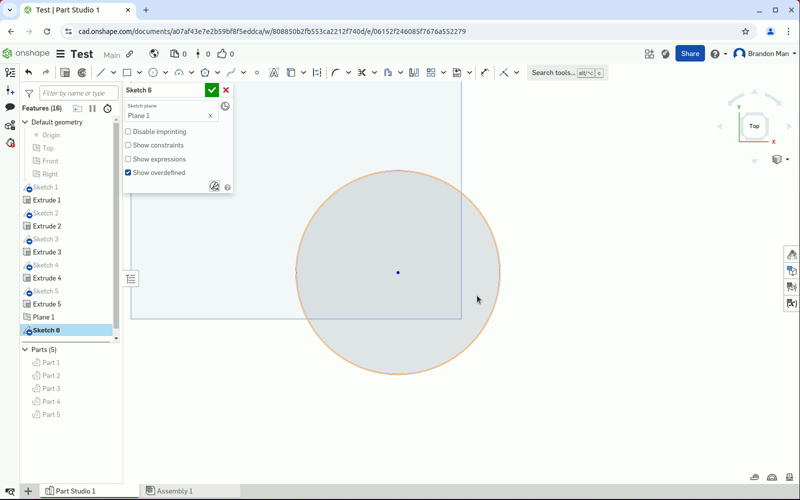
click(477, 295)
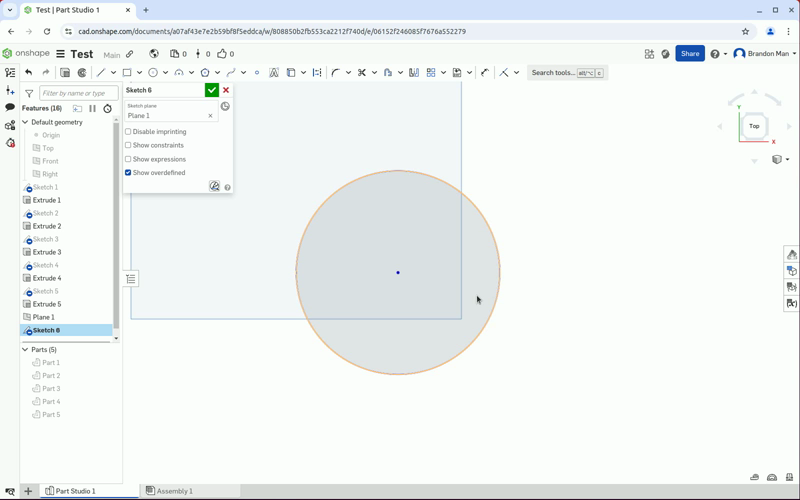
scroll(-6)
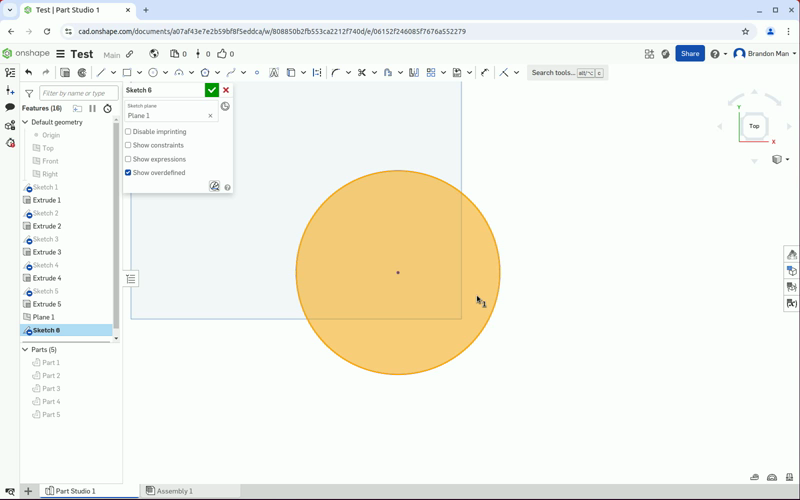
scroll(-6)
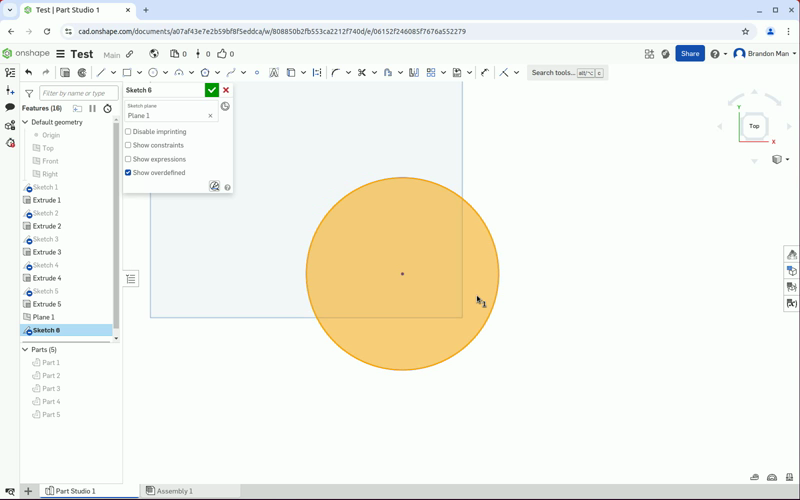
scroll(-6)
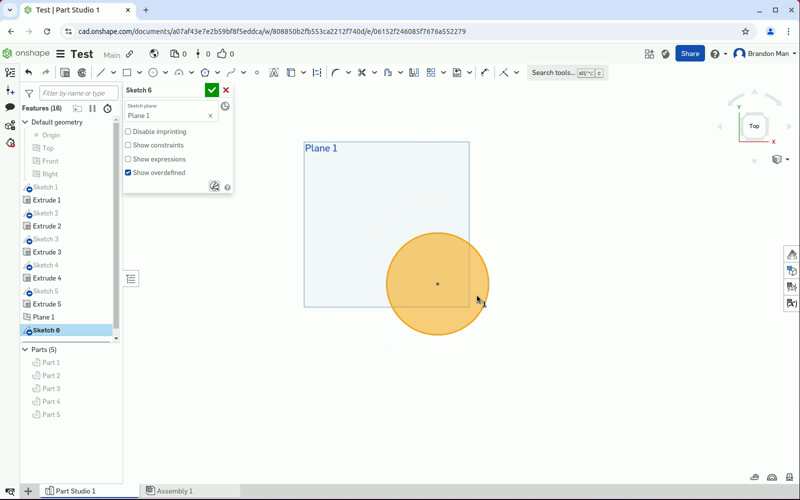
scroll(-6)
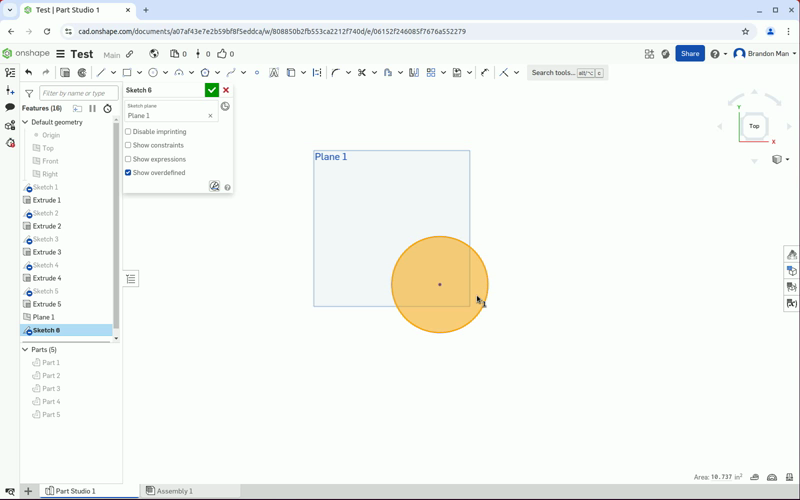
scroll(-6)
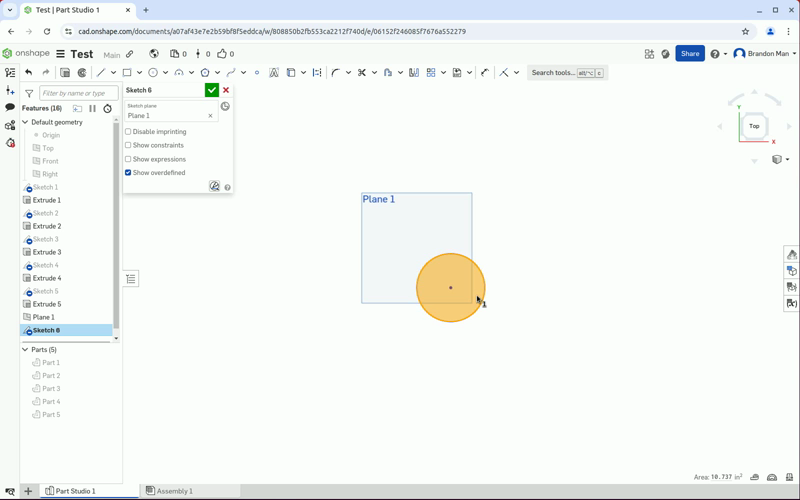
scroll(-6)
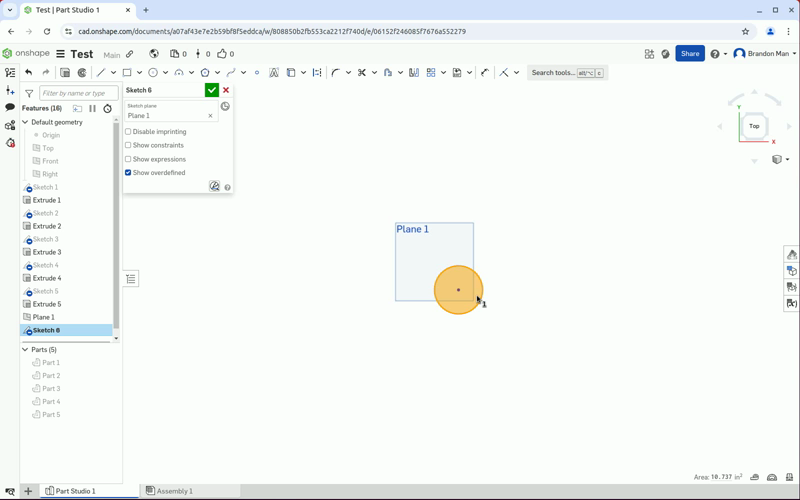
scroll(-6)
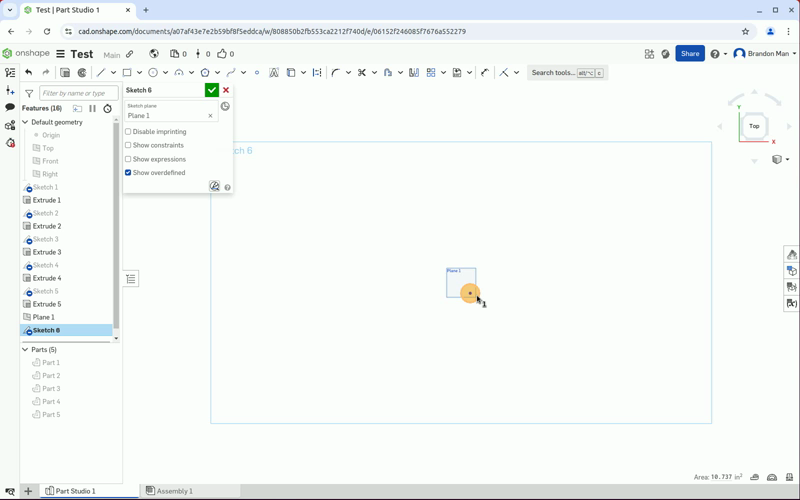
mouse_move(73, 352)
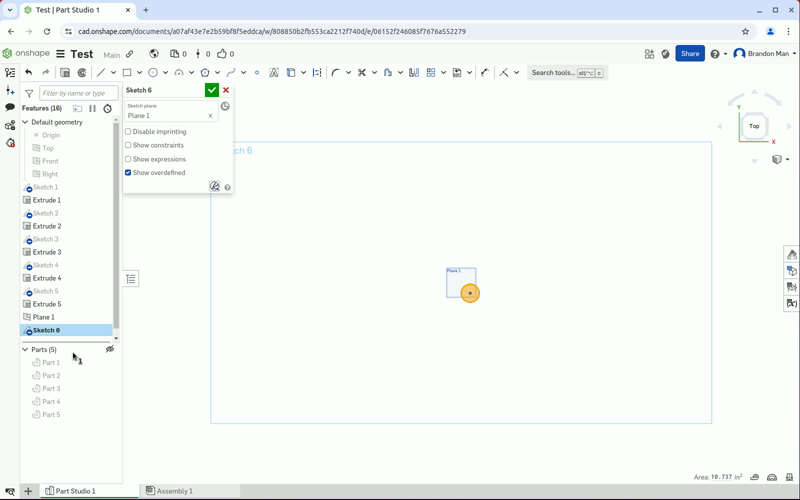
key(shift+y)
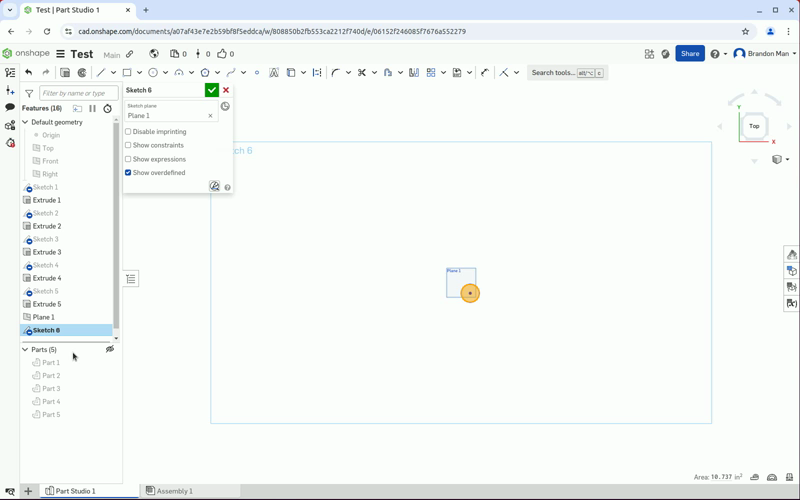
key(shift+e)
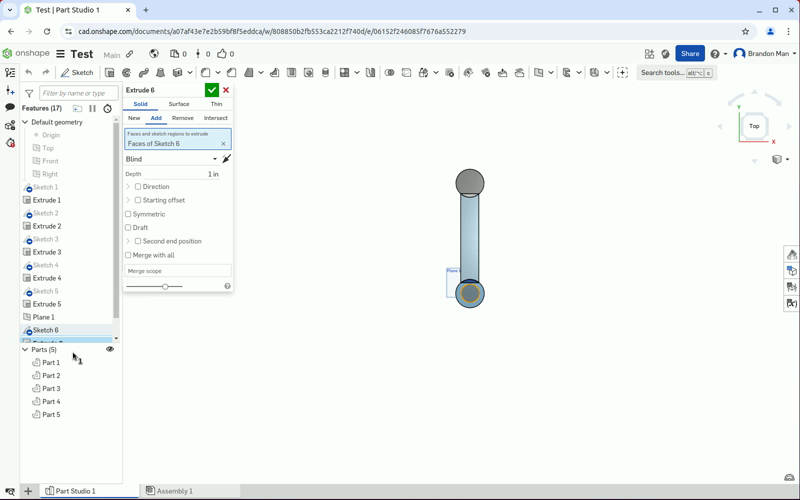
mouse_move(143, 106)
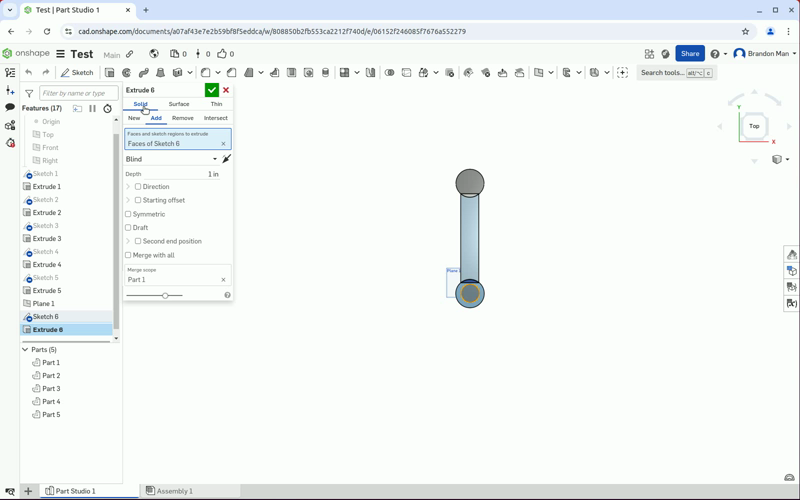
click(143, 106)
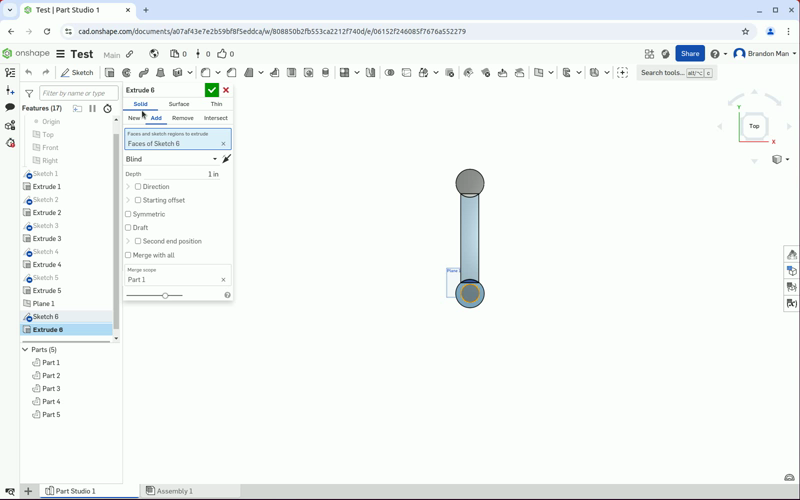
mouse_move(137, 120)
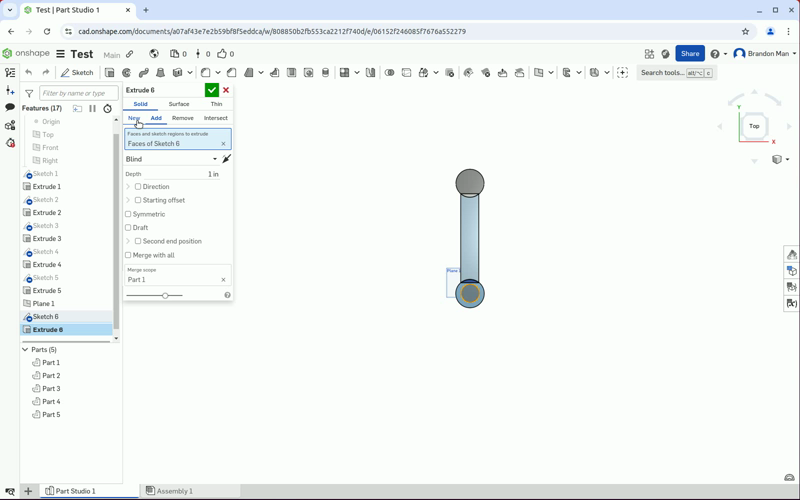
click(137, 120)
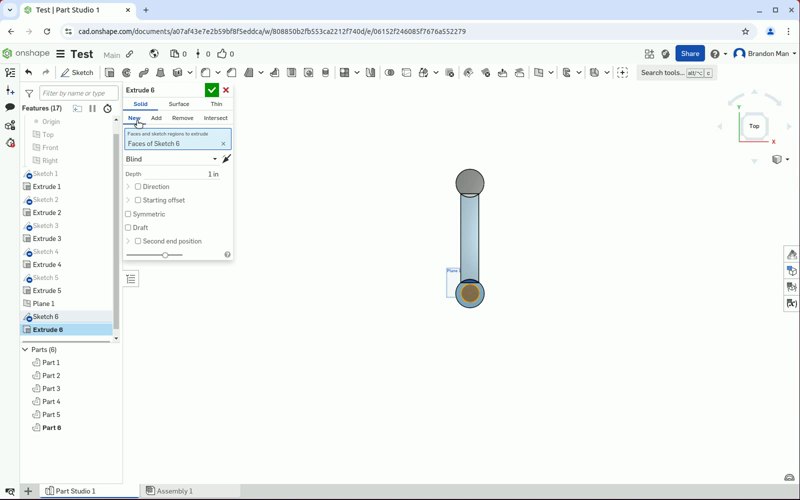
key(tab, 4)
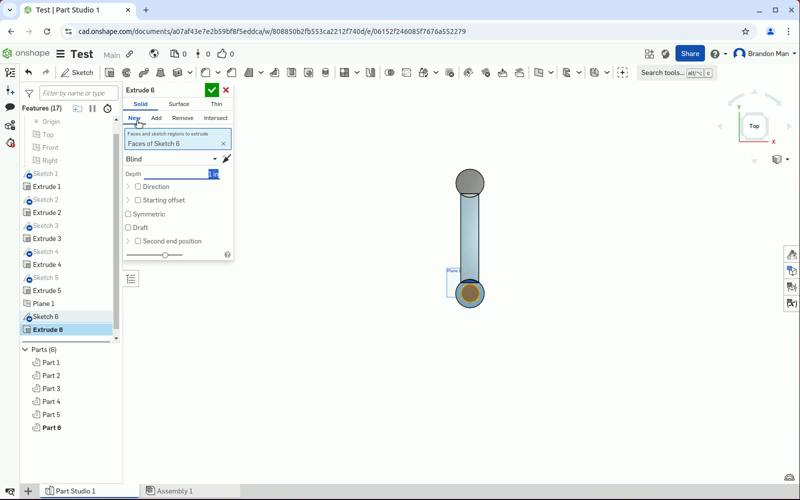
text(0.722)
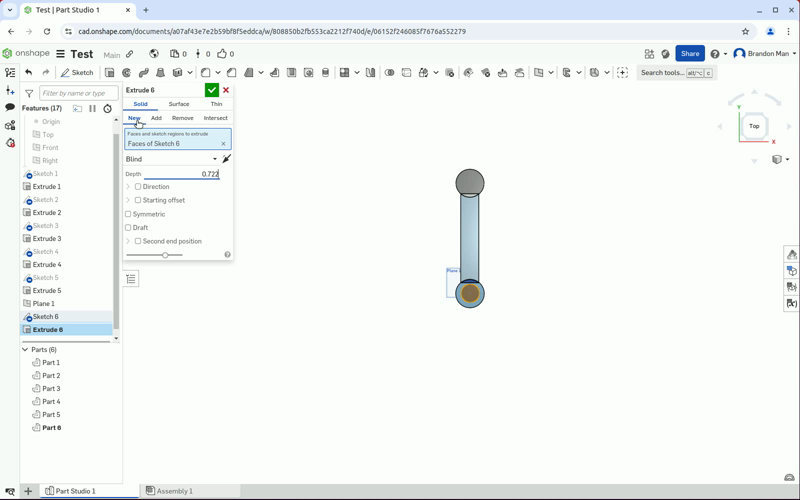
key(enter)
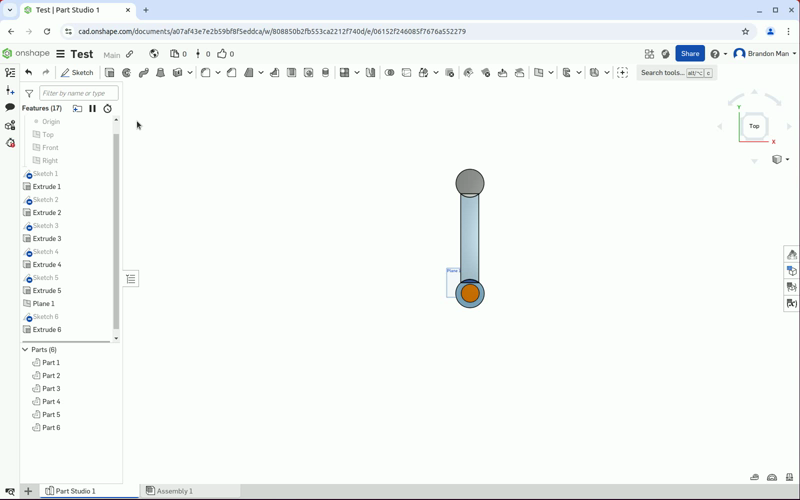
key(shift+h)
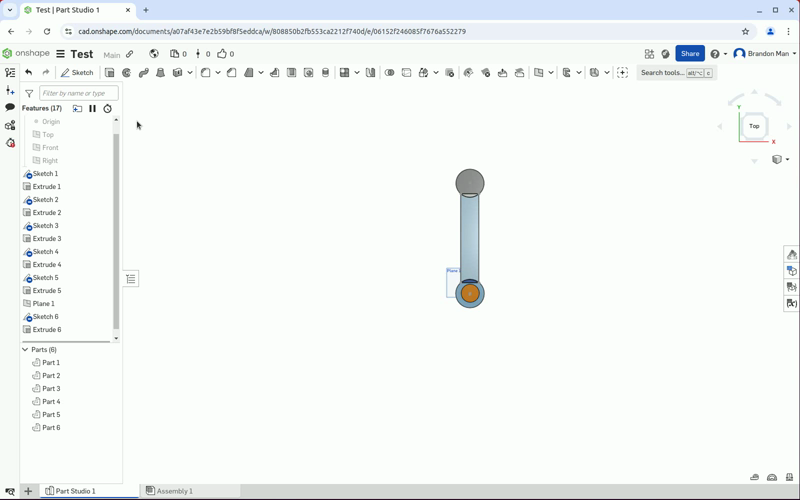
key(shift+h)
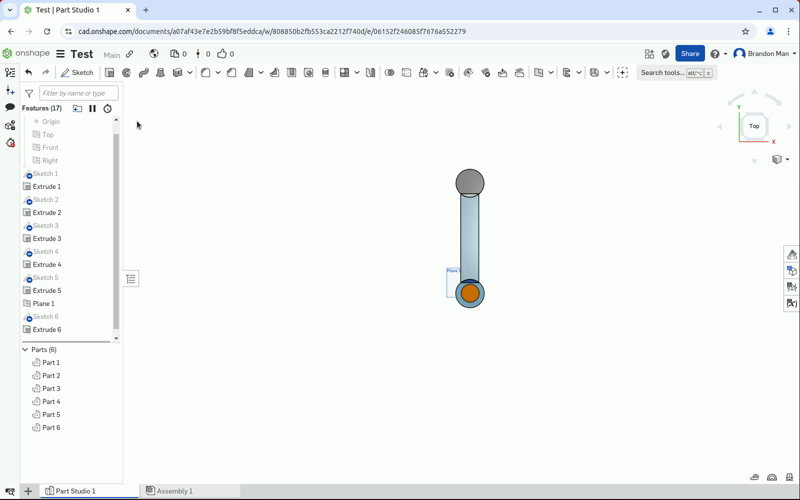
mouse_move(69, 176)
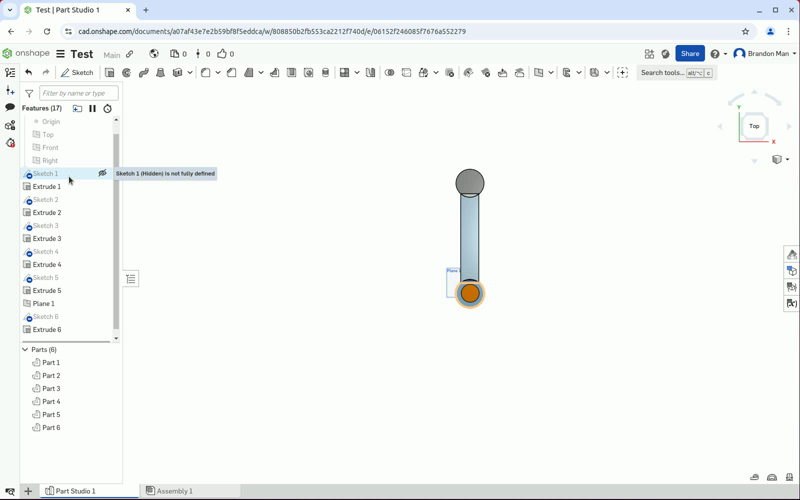
click(69, 176)
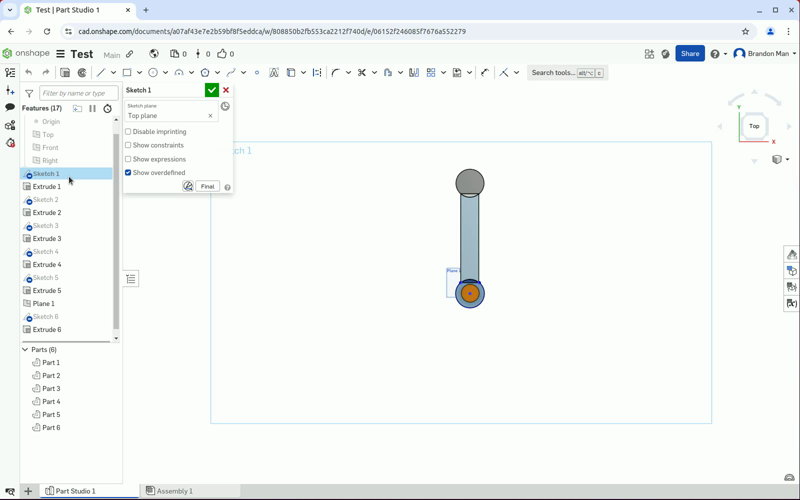
mouse_move(229, 92)
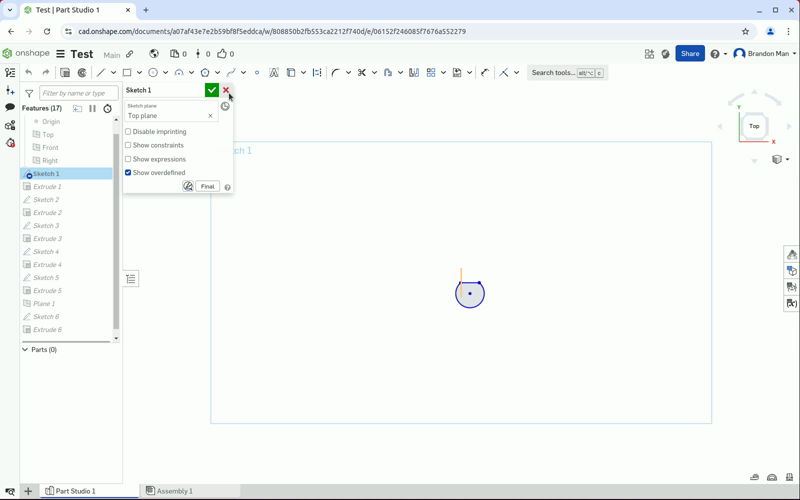
click(229, 92)
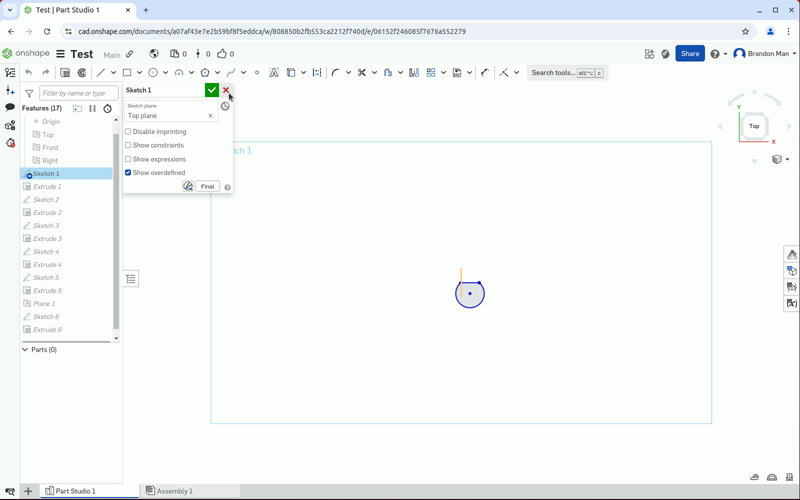
key(shift+s)
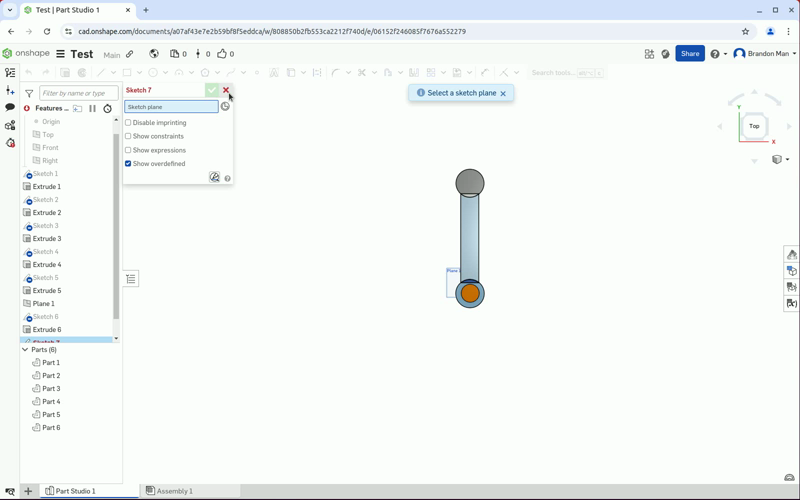
mouse_move(69, 293)
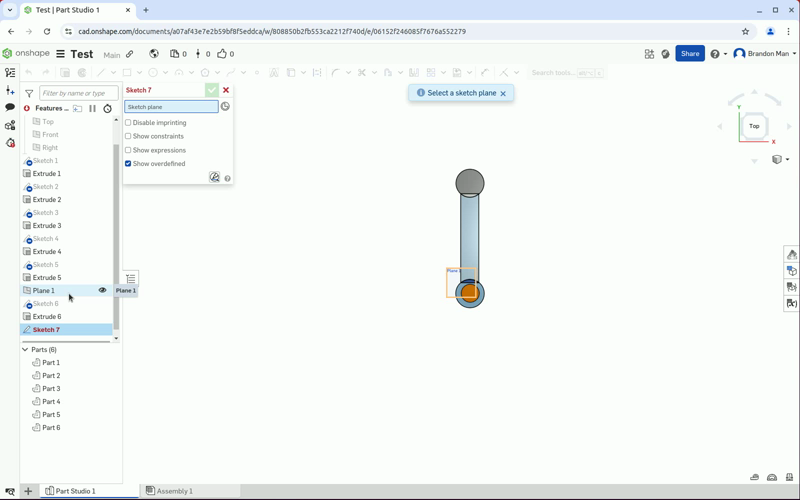
click(69, 293)
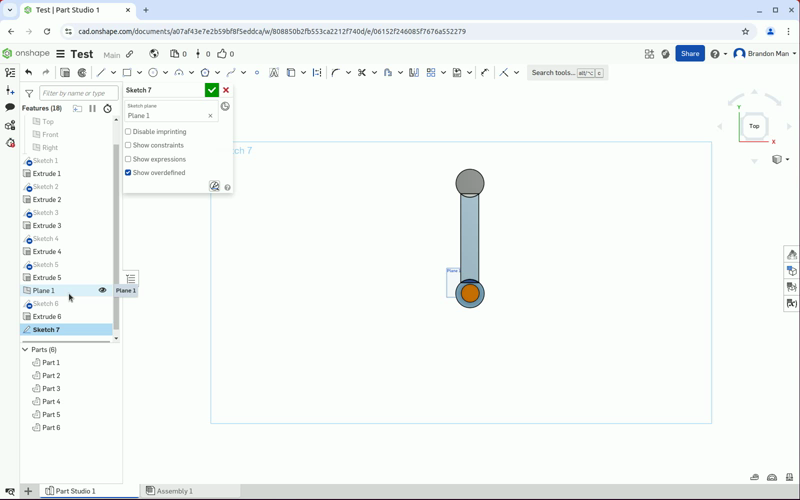
mouse_move(73, 352)
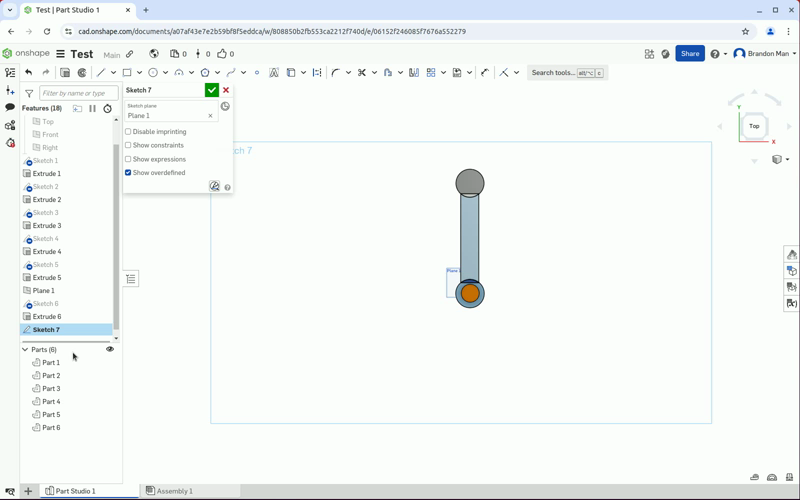
key(y)
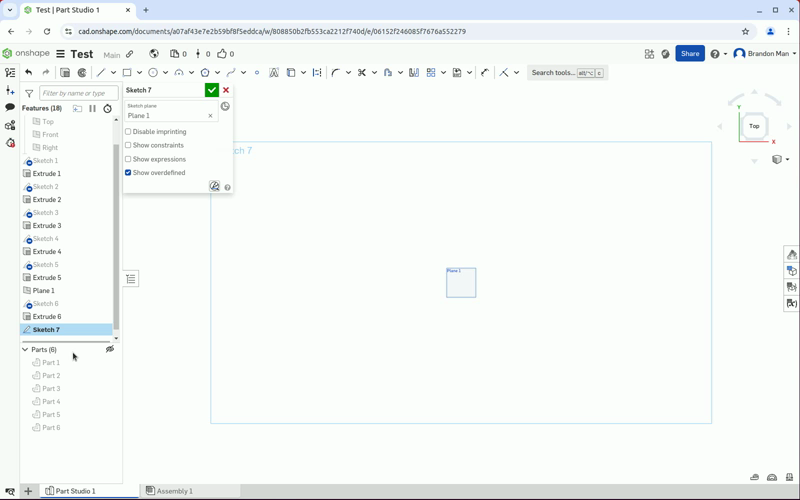
key(c)
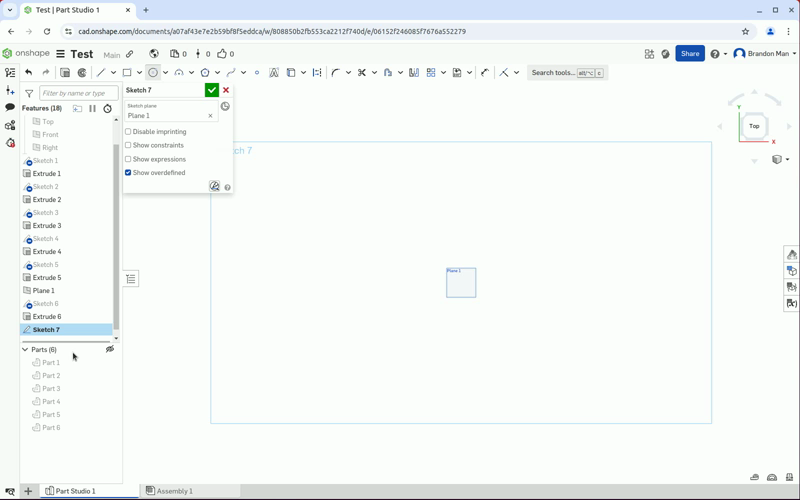
key_down(shift)
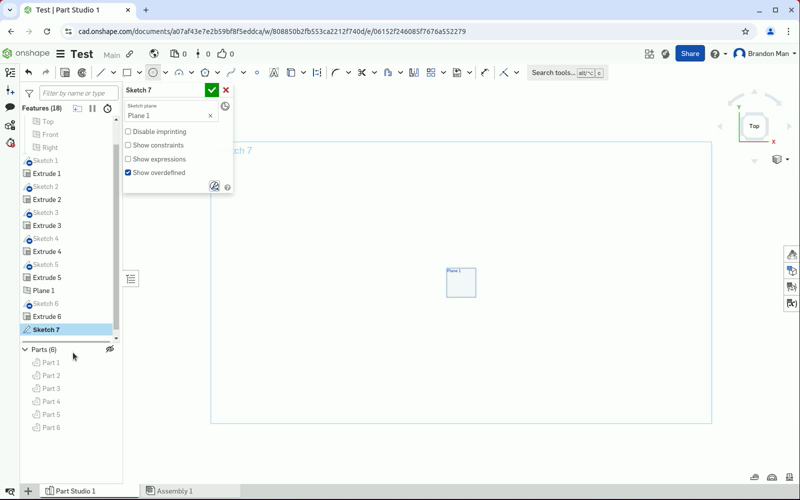
mouse_move(470, 183)
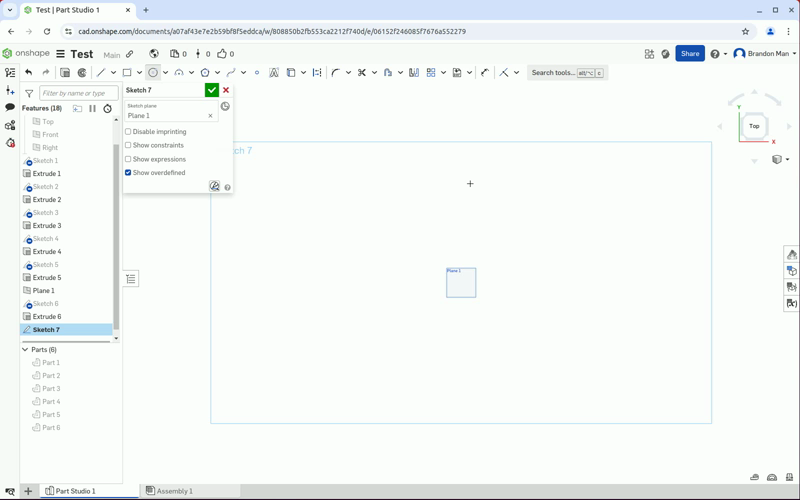
click(470, 183)
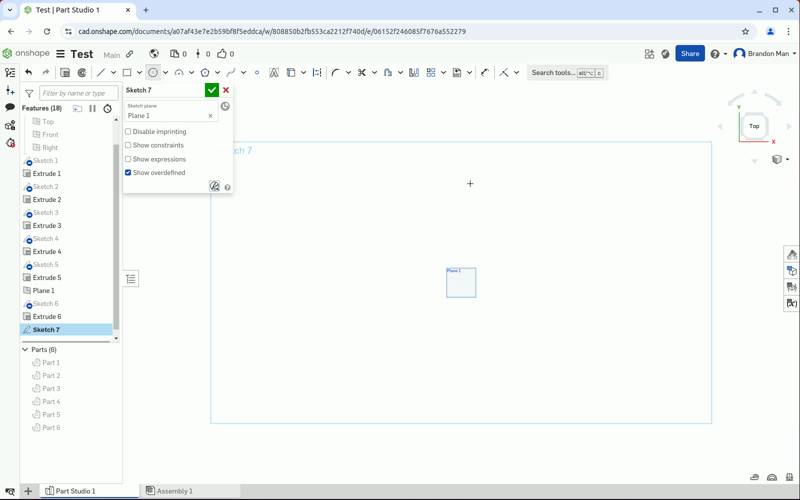
key_up(shift)
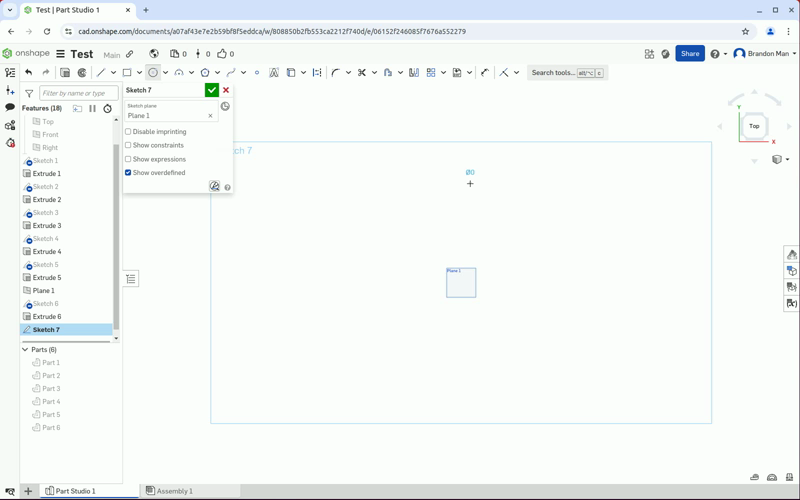
mouse_move(479, 183)
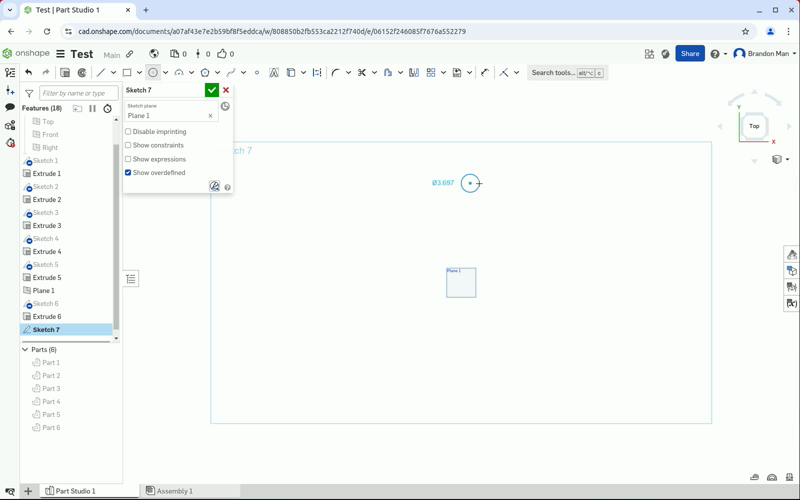
click(479, 183)
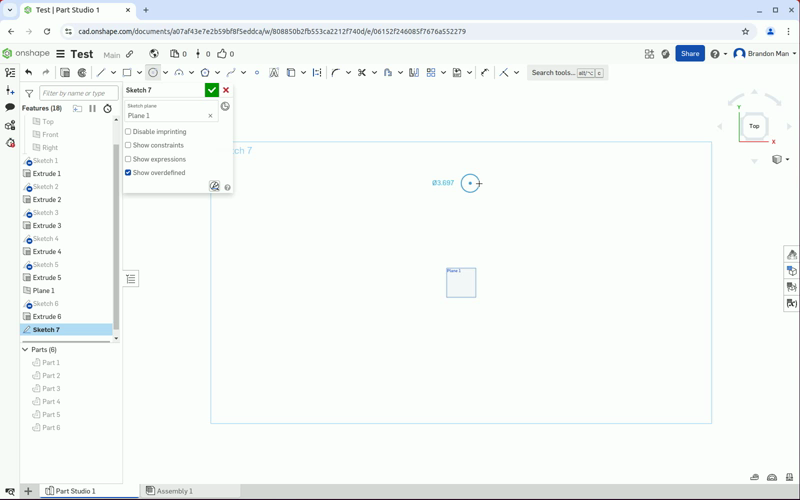
key(esc)
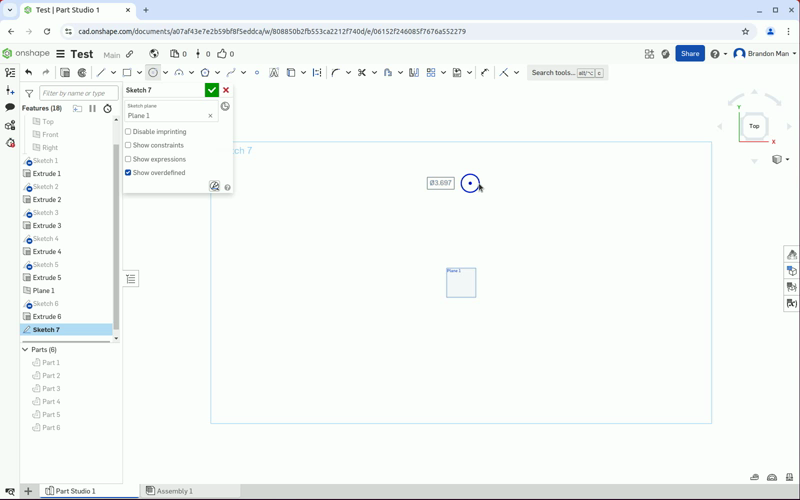
mouse_move(477, 181)
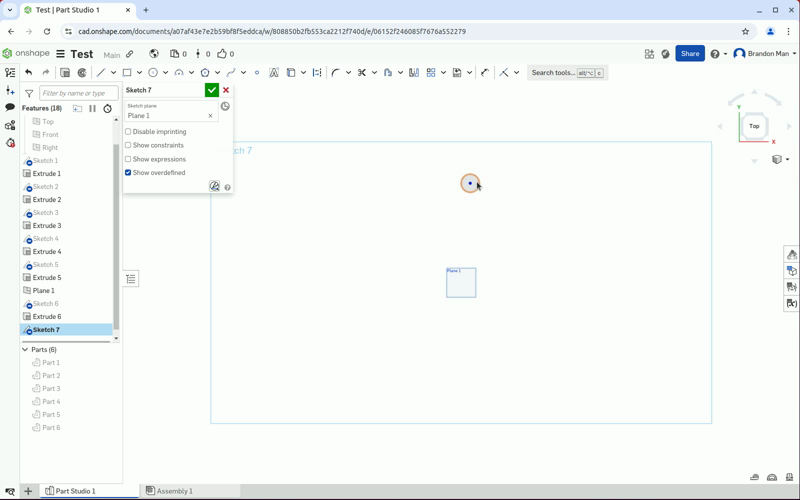
scroll(6)
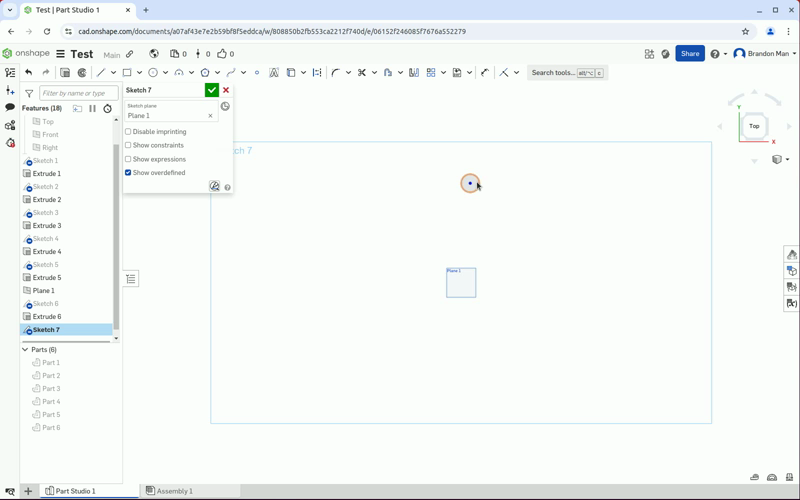
scroll(6)
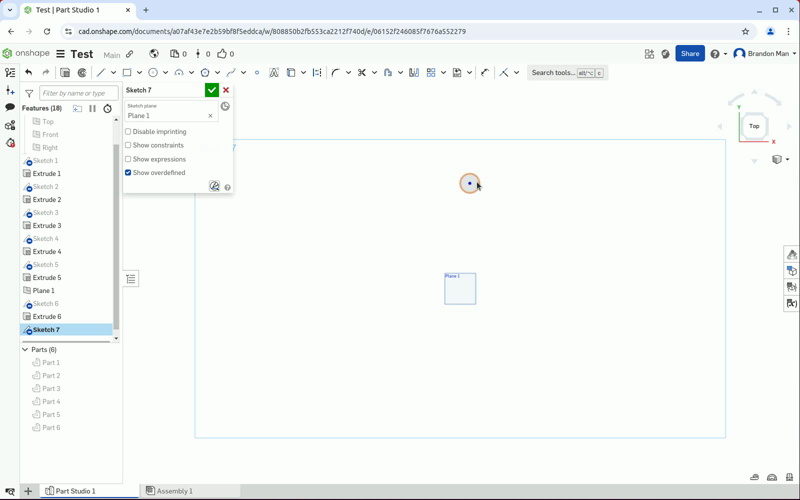
scroll(6)
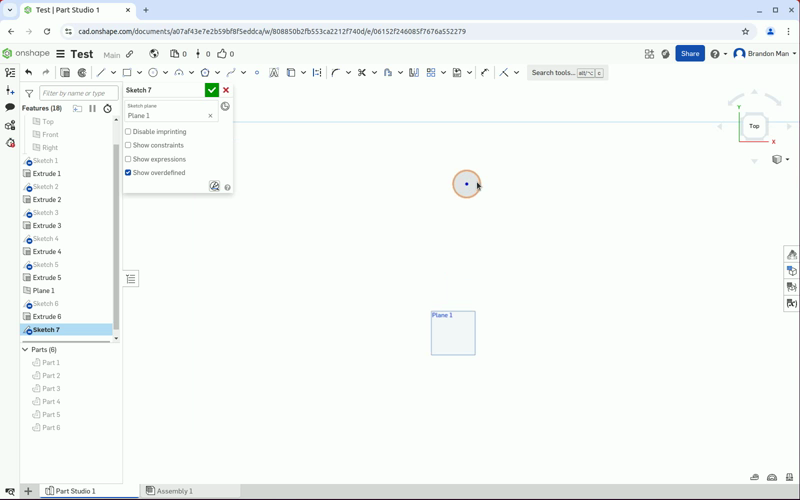
scroll(6)
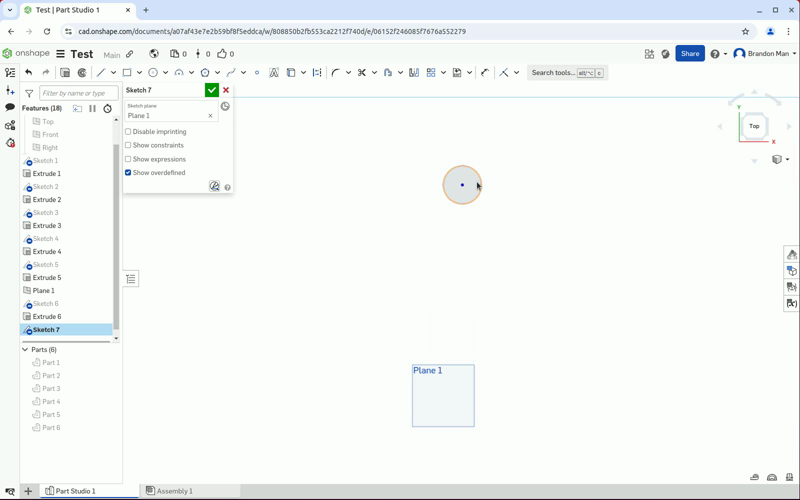
scroll(6)
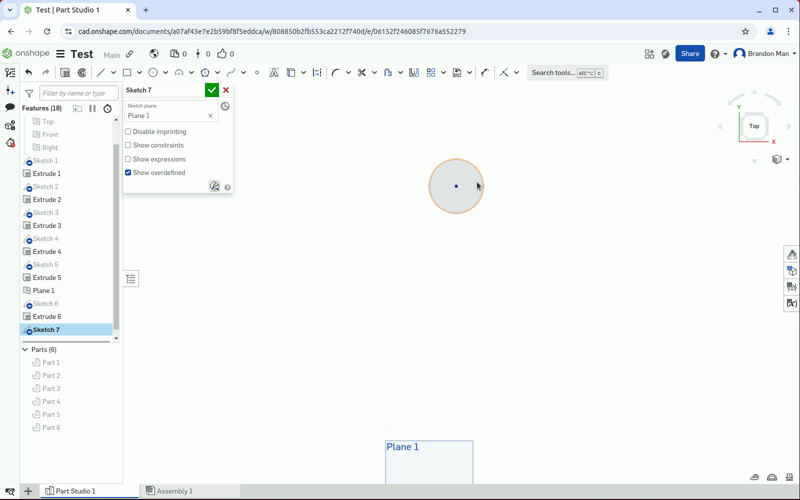
scroll(6)
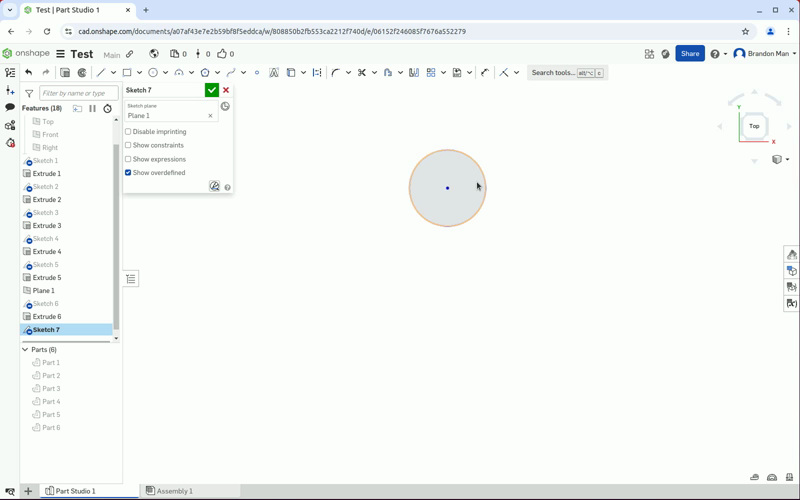
scroll(6)
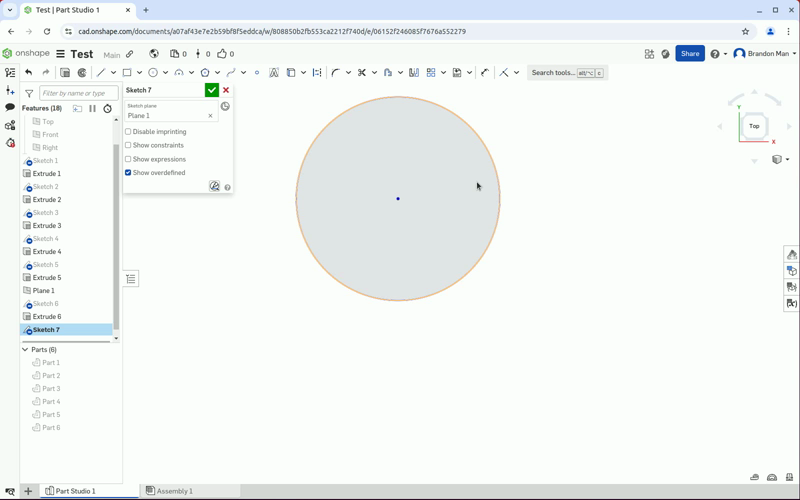
click(477, 181)
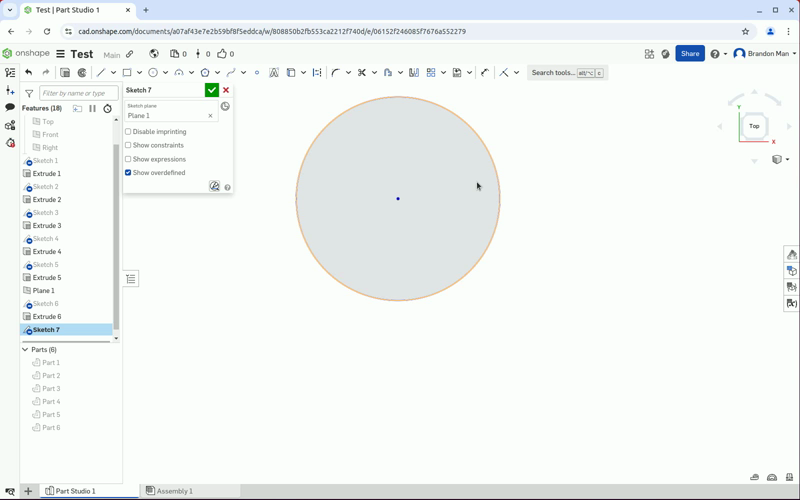
scroll(-6)
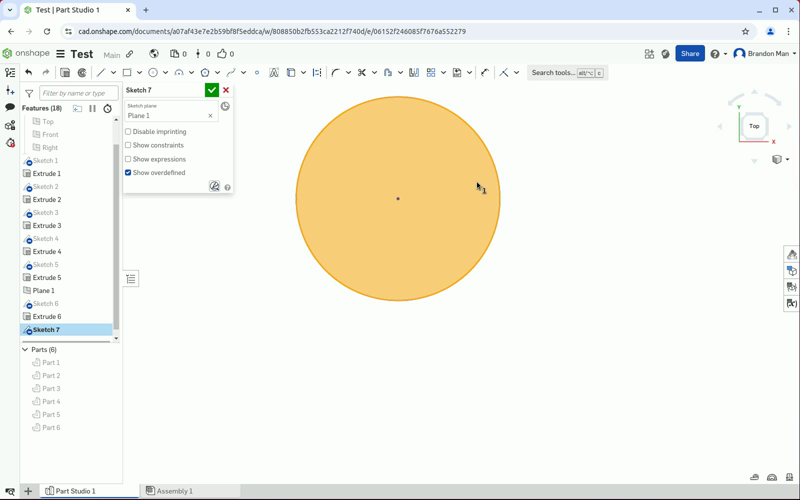
scroll(-6)
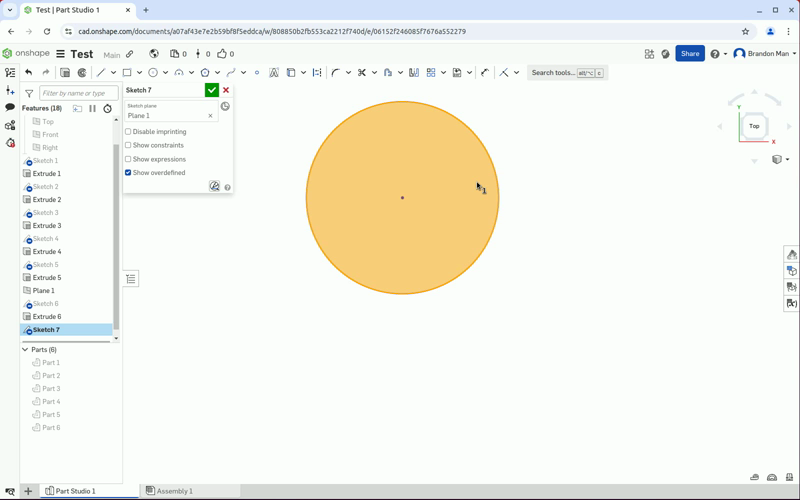
scroll(-6)
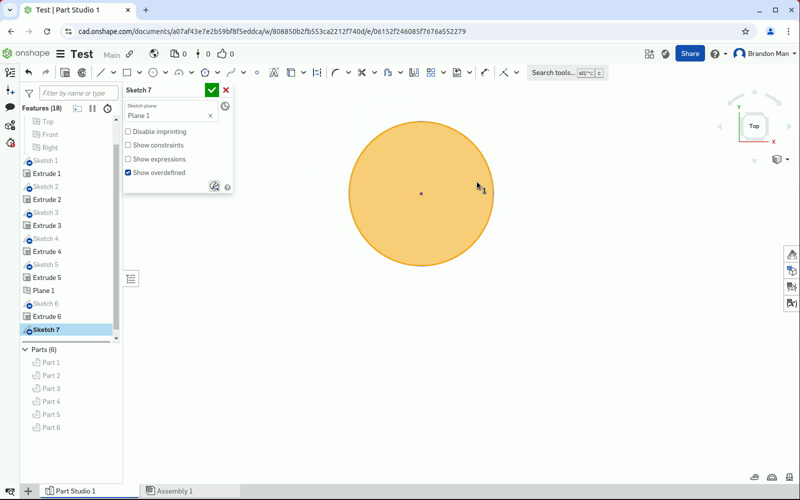
scroll(-6)
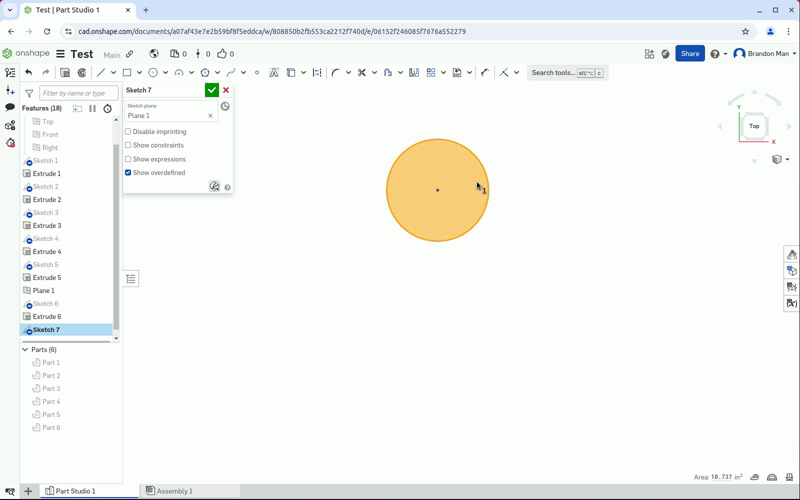
scroll(-6)
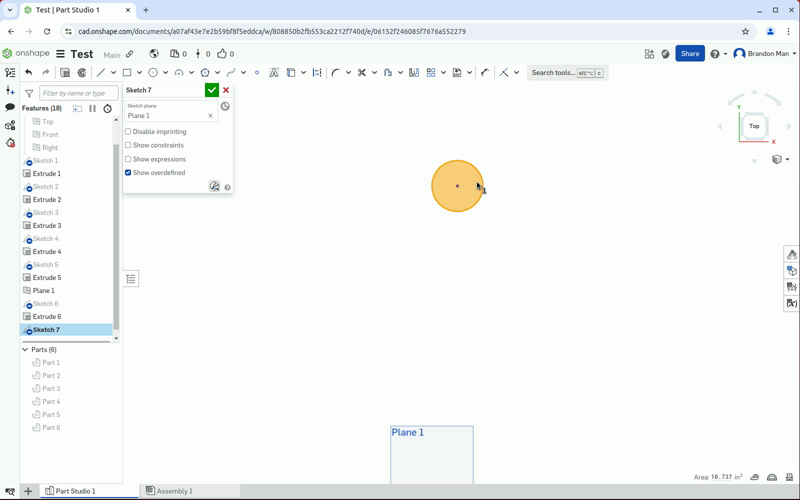
scroll(-6)
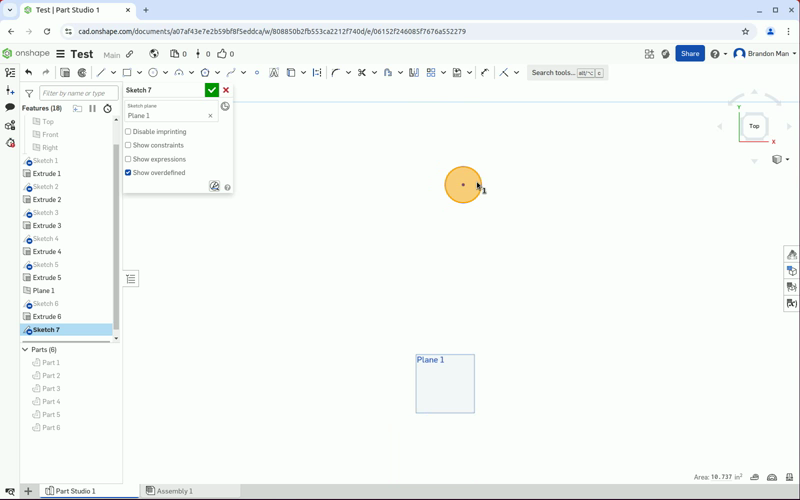
scroll(-6)
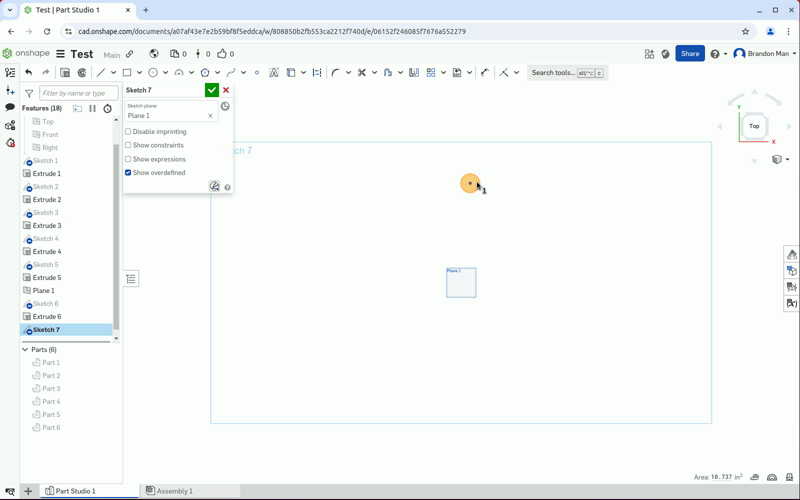
mouse_move(73, 352)
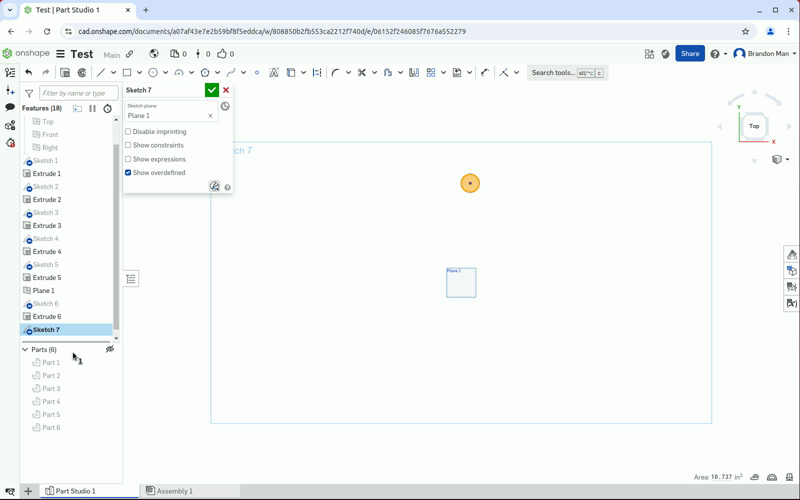
key(shift+y)
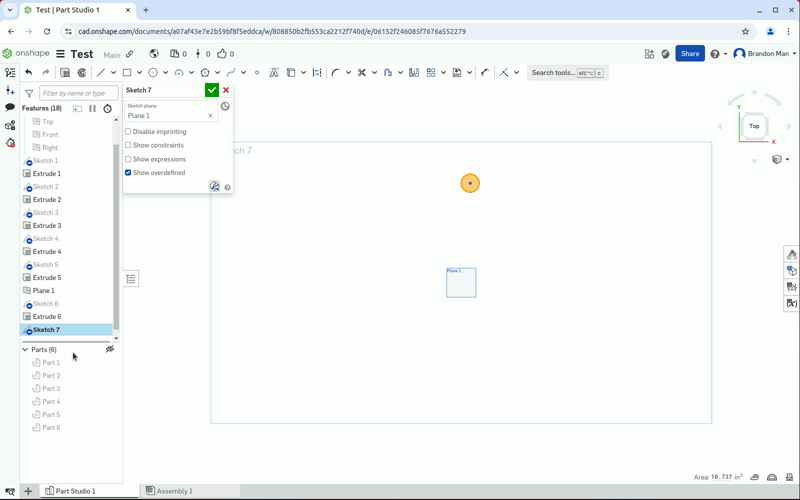
key(shift+e)
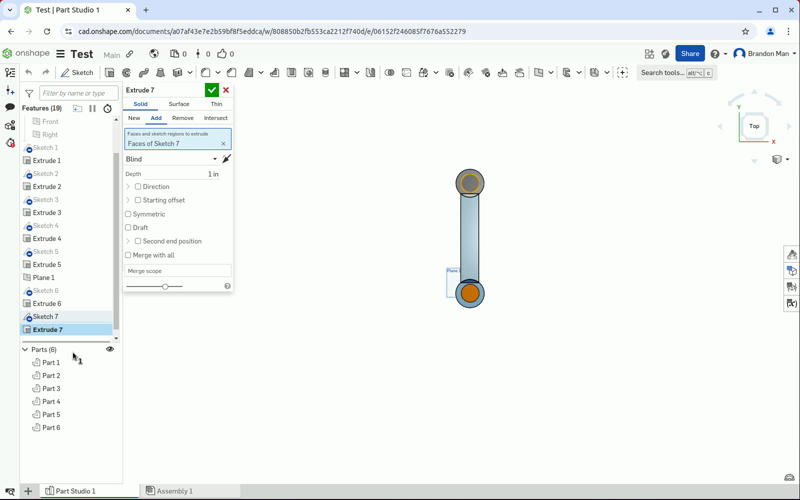
mouse_move(143, 106)
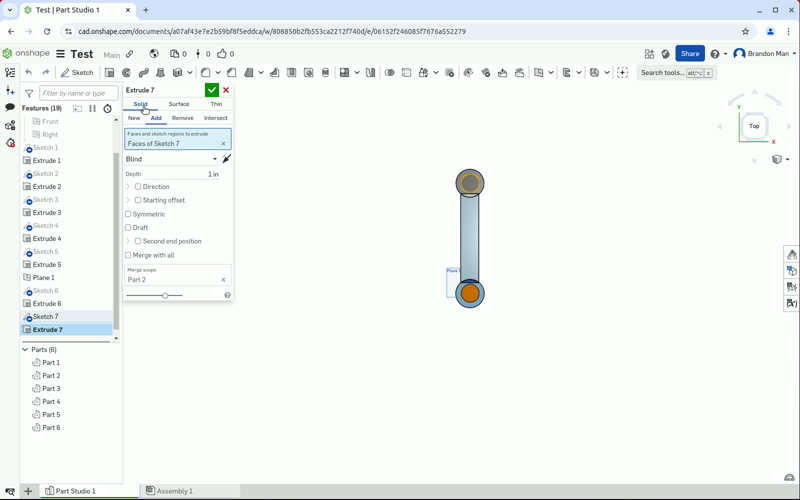
click(143, 106)
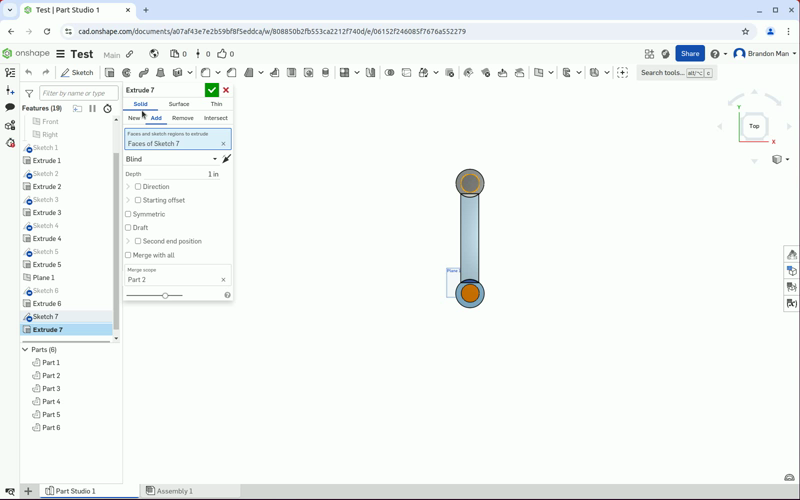
mouse_move(137, 120)
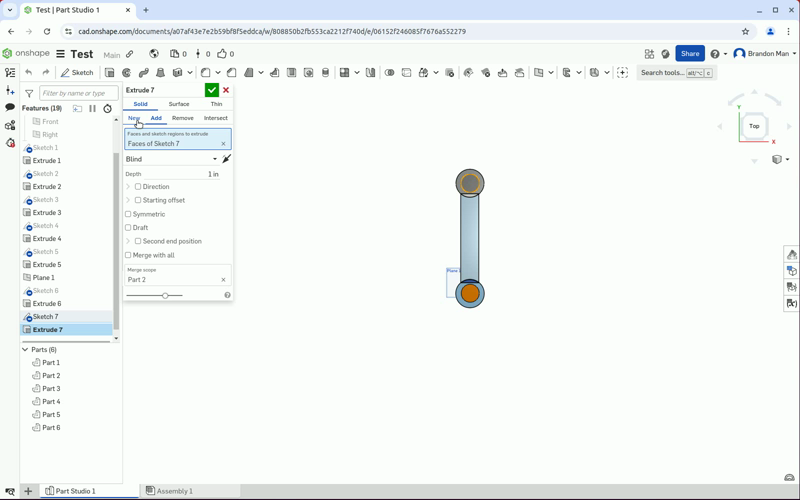
click(137, 120)
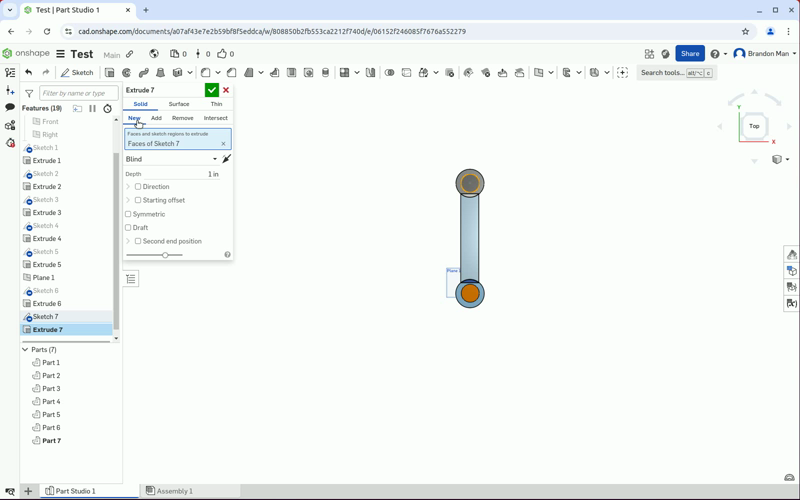
key(tab, 4)
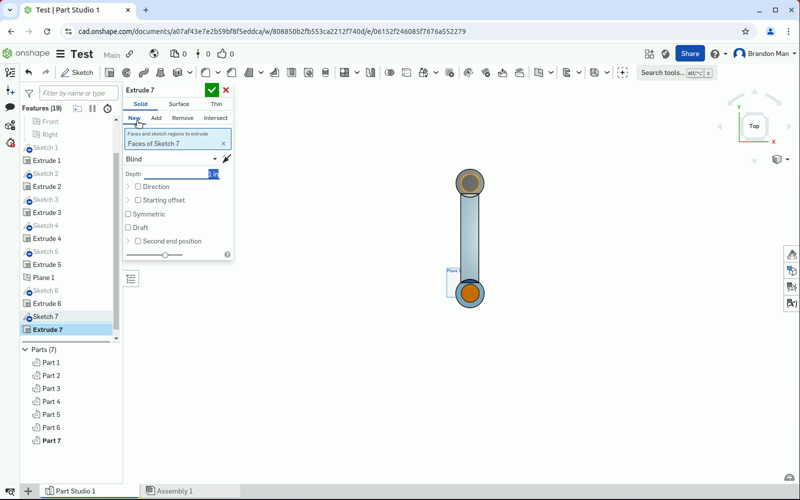
text(0.722)
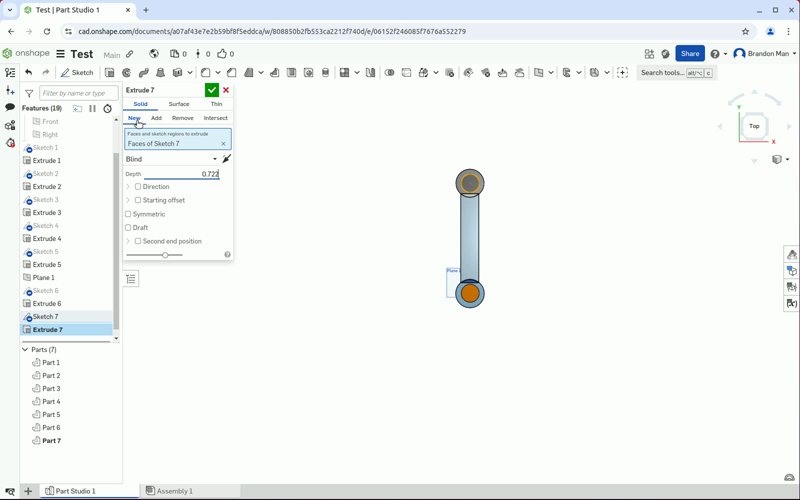
key(enter)
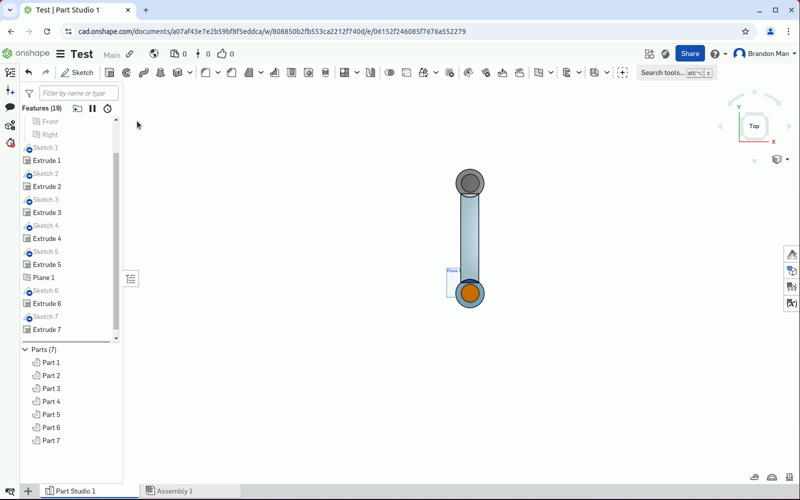
key(shift+h)
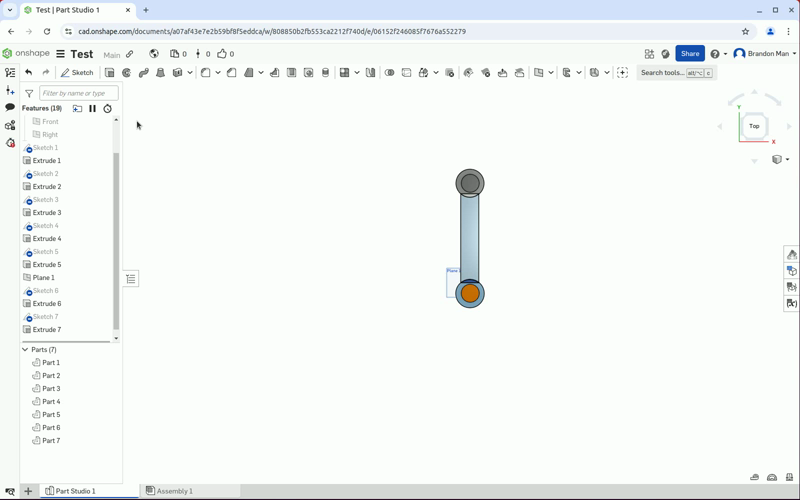
key(shift+h)
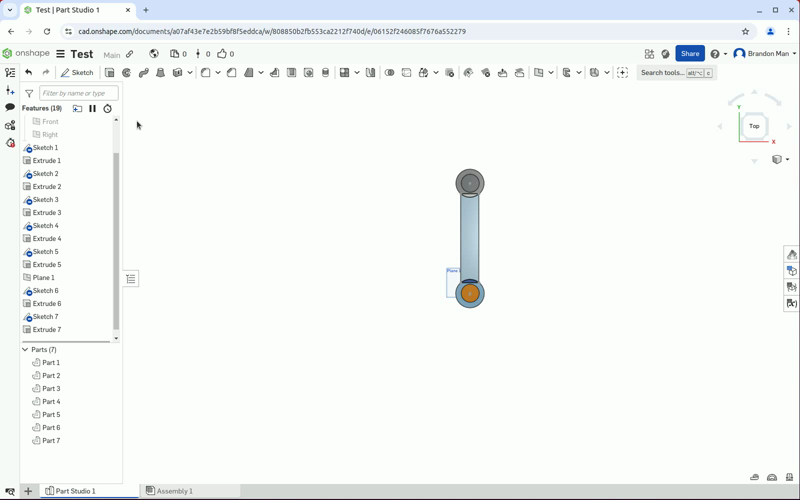
key(shift+7)
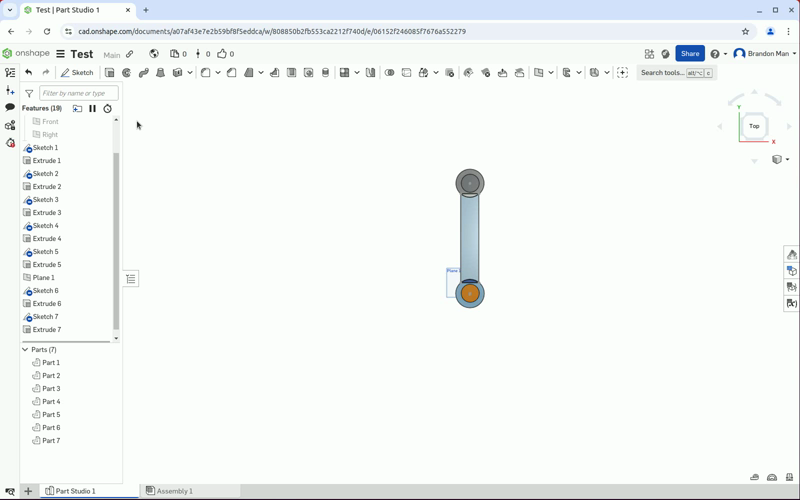
key(up, 3)
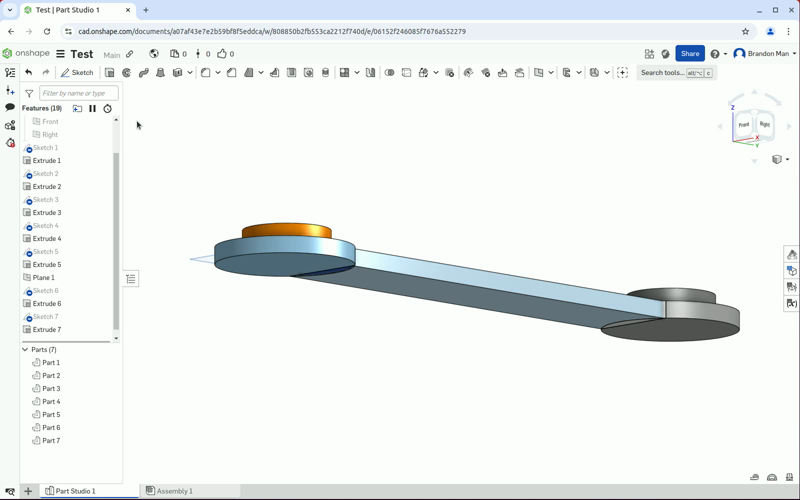
key(left, 3)
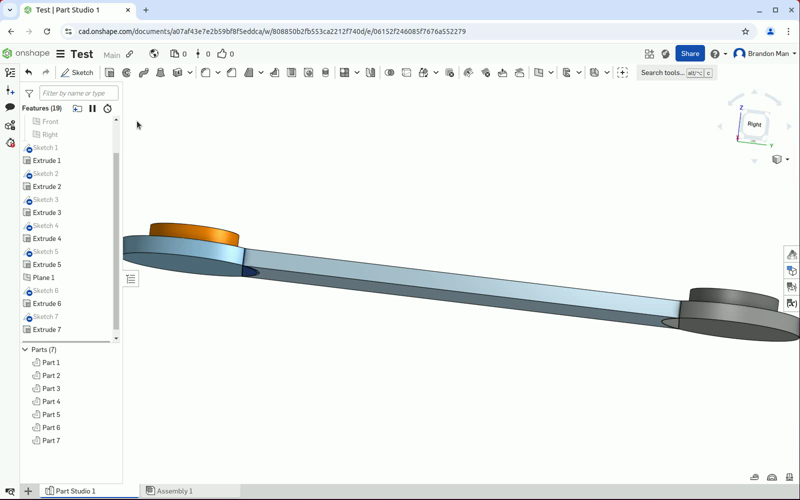
key(right, 3)
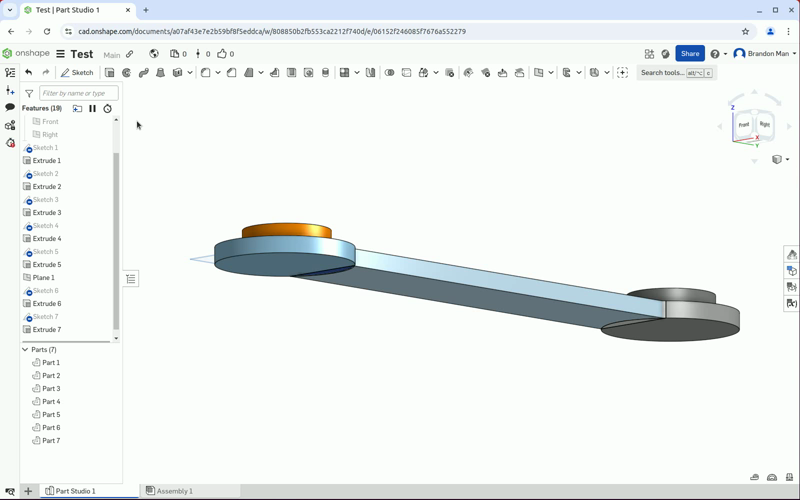
key(down, 3)
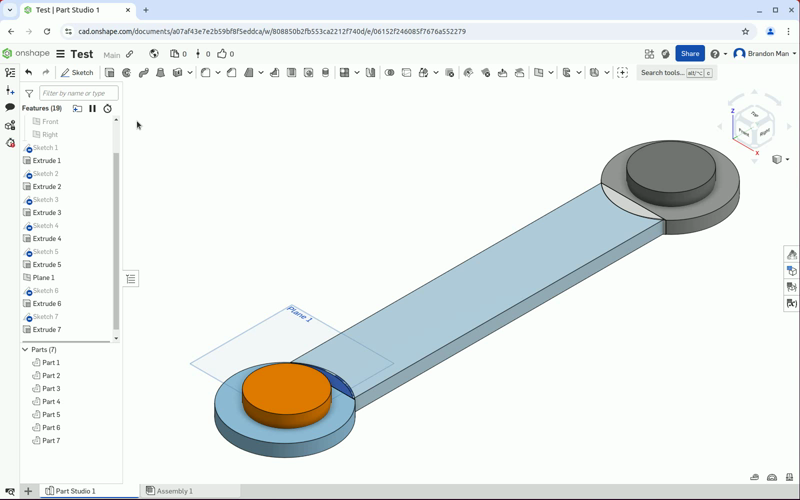
mouse_move(69, 150)
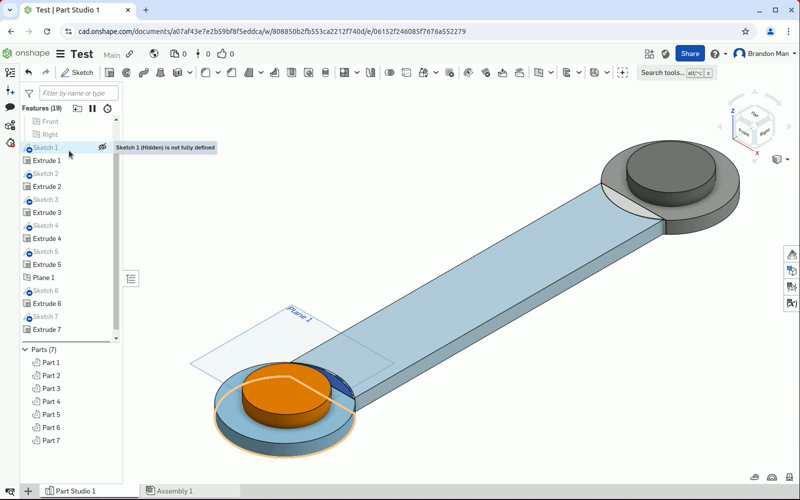
click(69, 150)